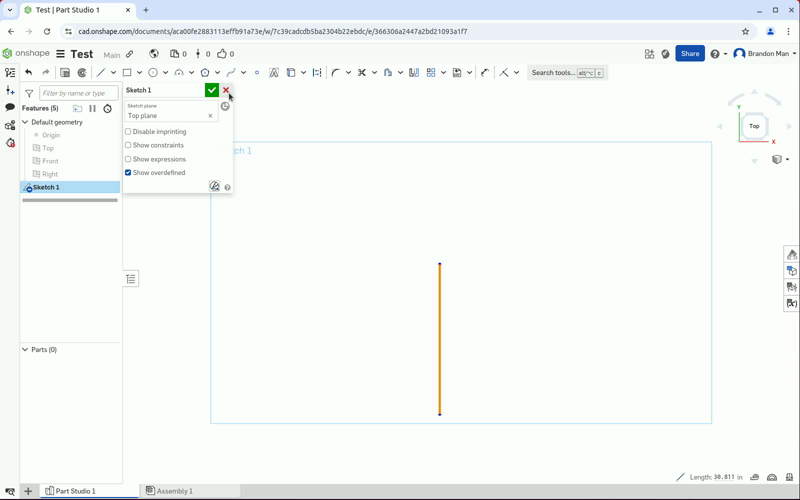
key(shift+h)
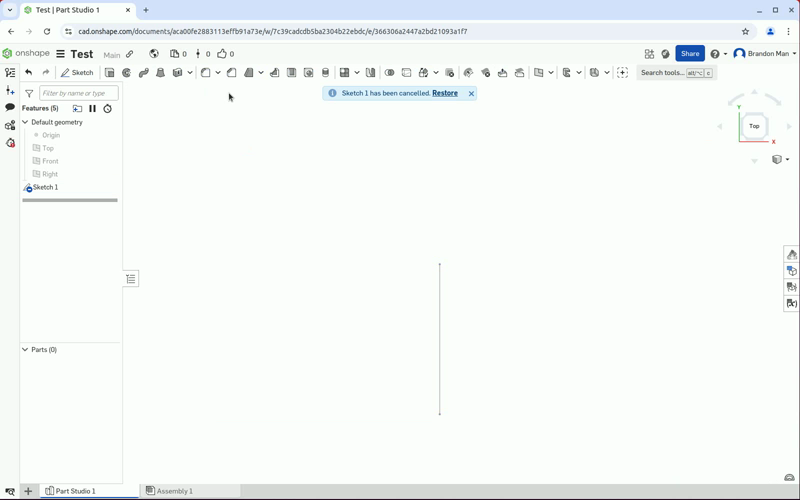
key(shift+s)
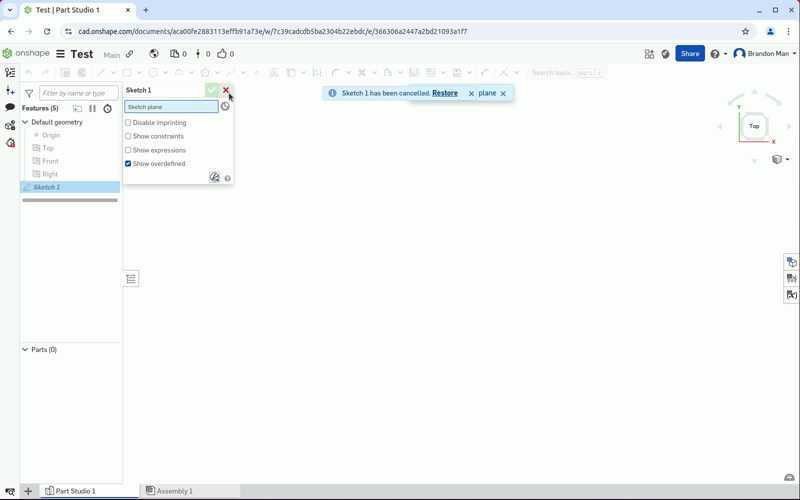
mouse_move(73, 150)
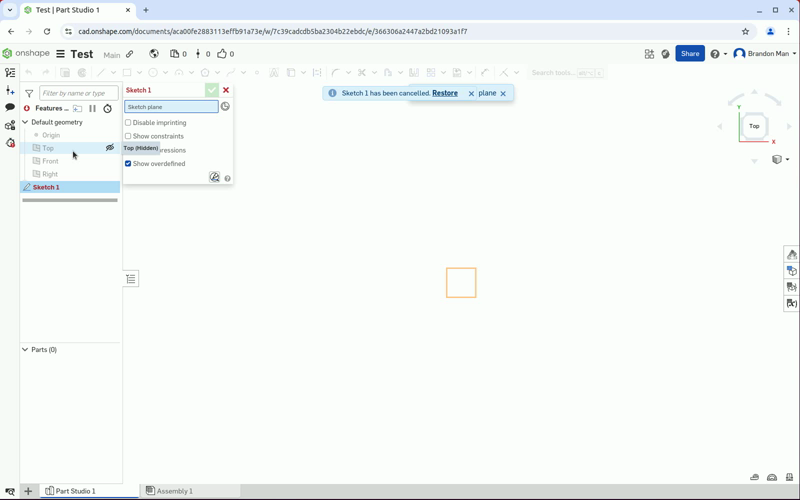
click(73, 150)
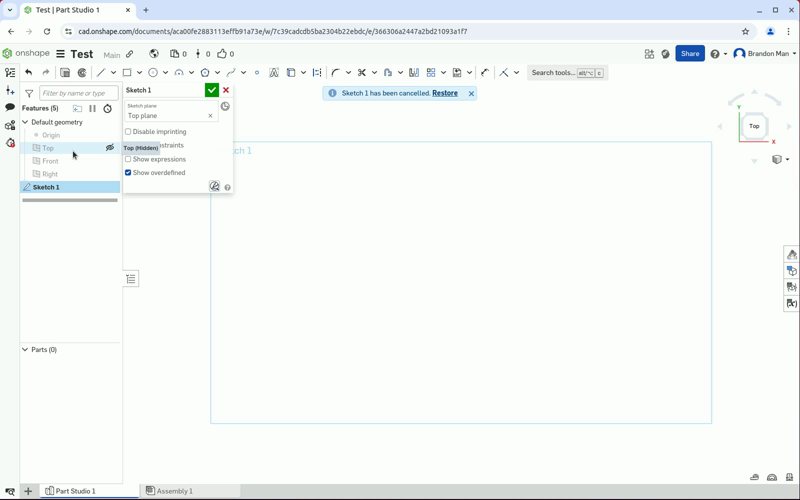
mouse_move(73, 352)
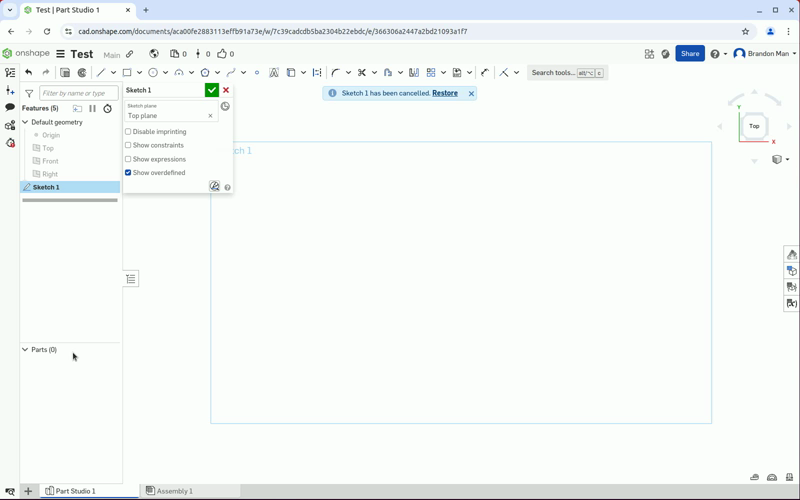
key(y)
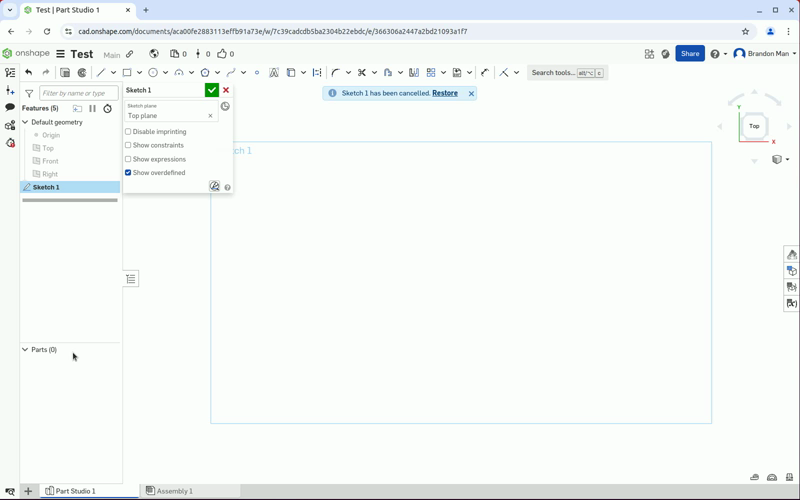
key(l)
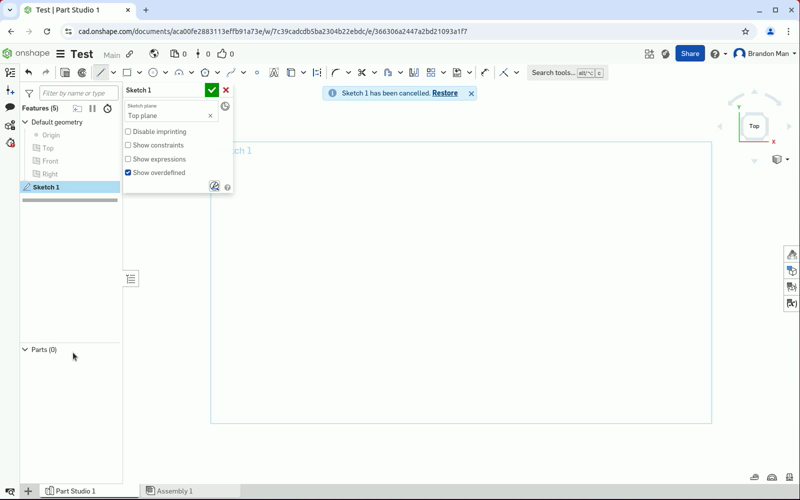
key_down(shift)
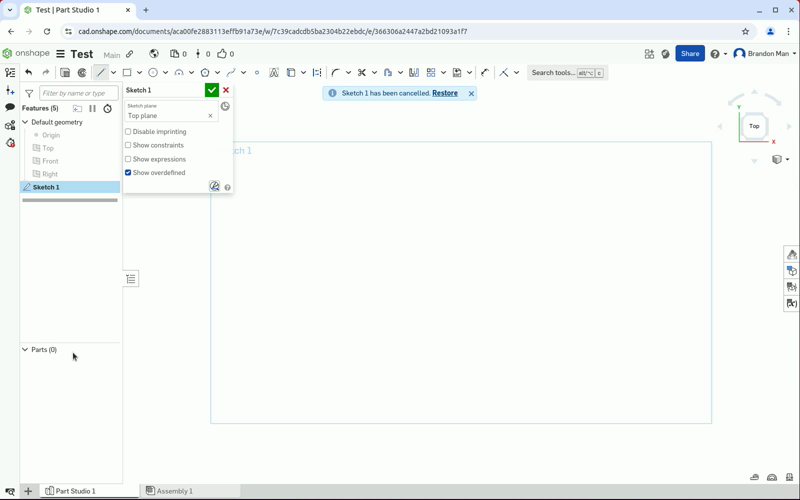
mouse_move(348, 395)
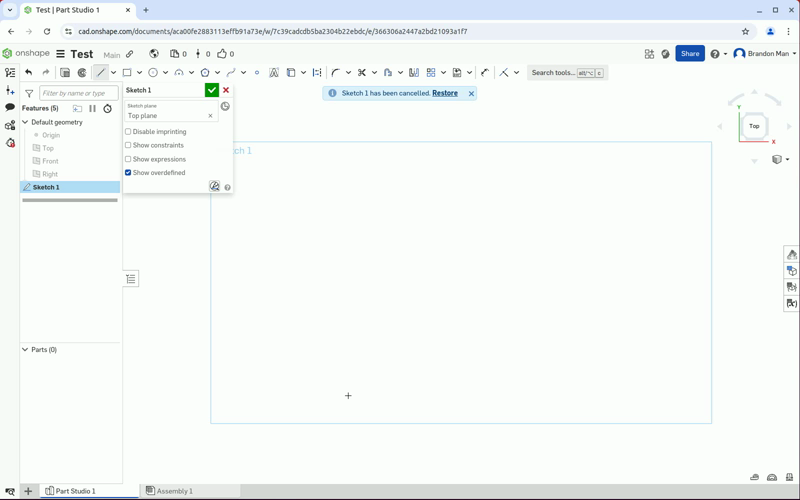
click(348, 395)
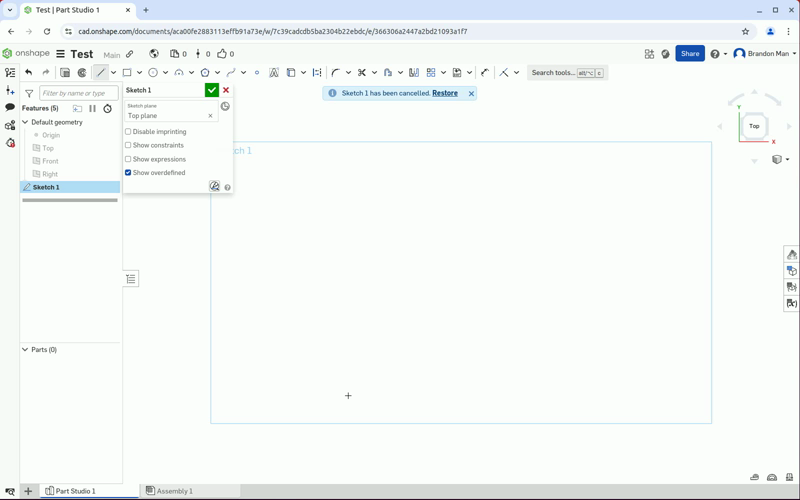
key_up(shift)
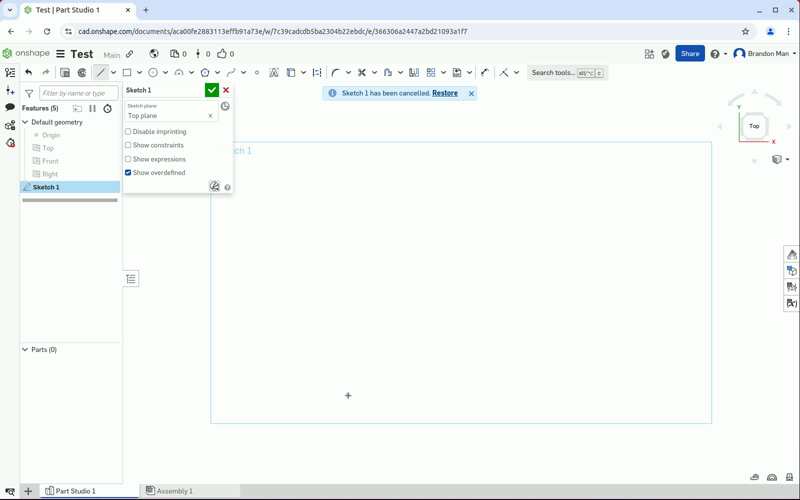
key_down(shift)
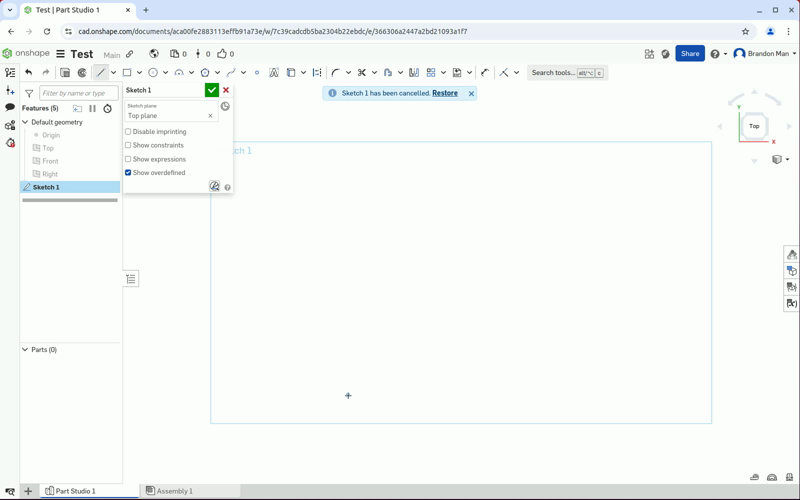
mouse_move(572, 395)
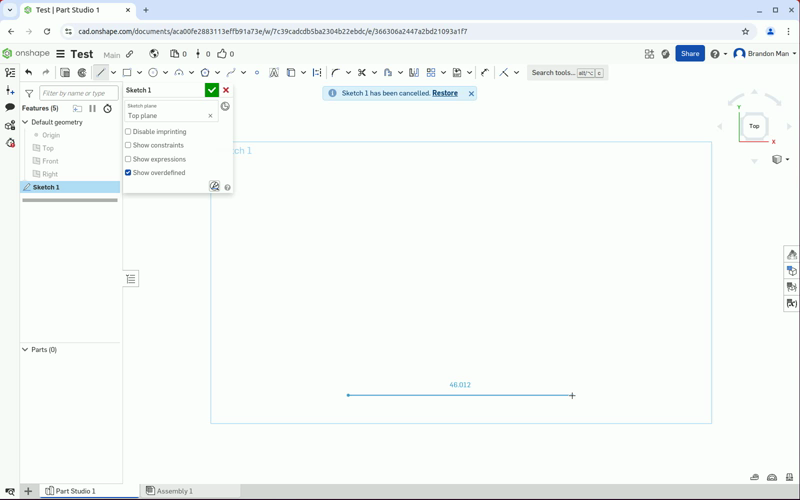
click(572, 395)
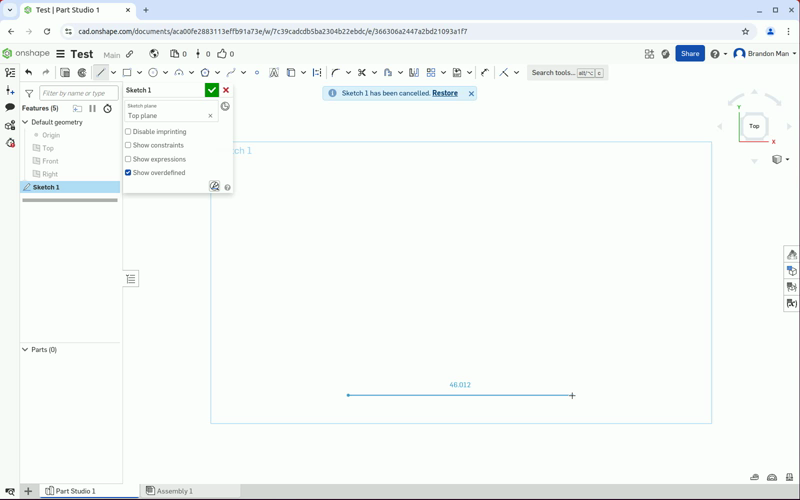
key_up(shift)
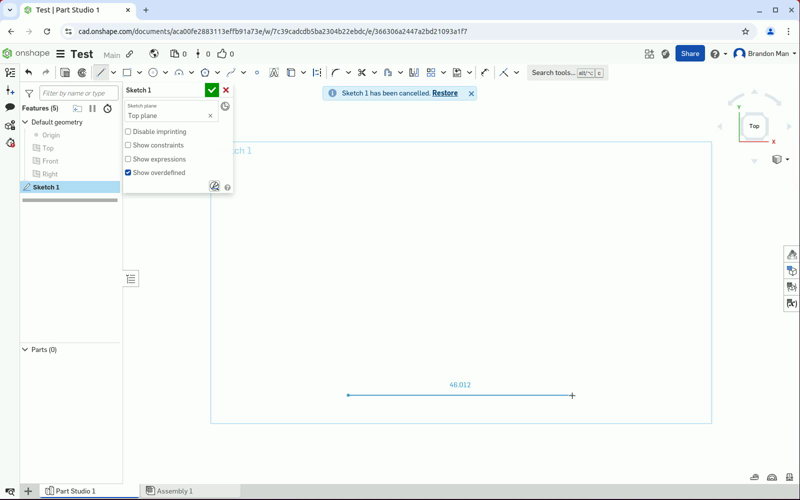
key_down(shift)
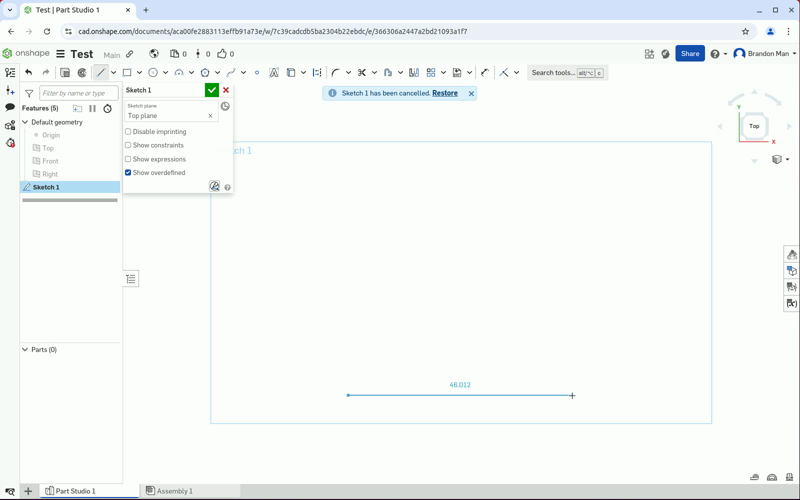
mouse_move(572, 171)
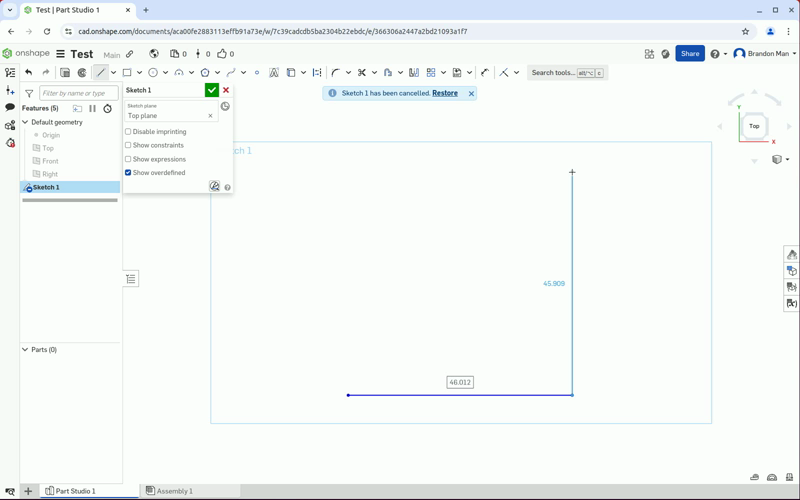
click(572, 171)
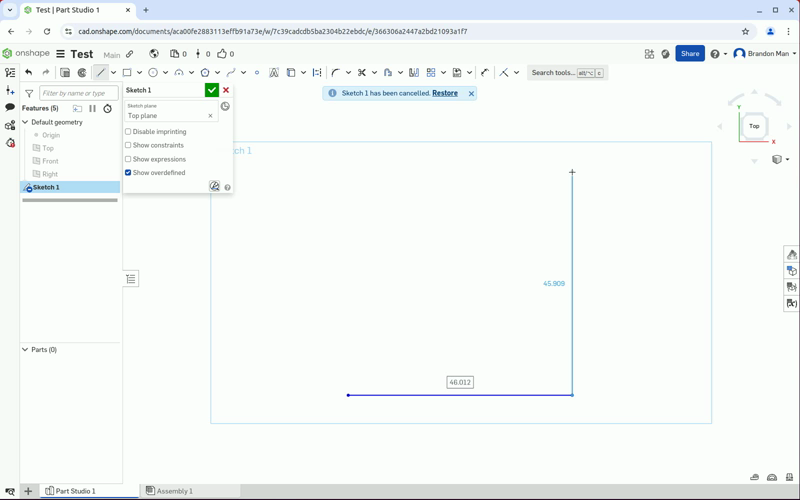
key_up(shift)
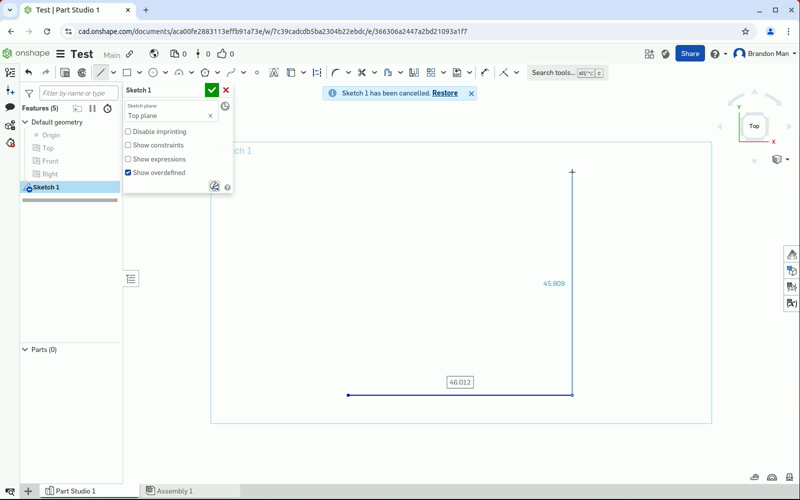
key_down(shift)
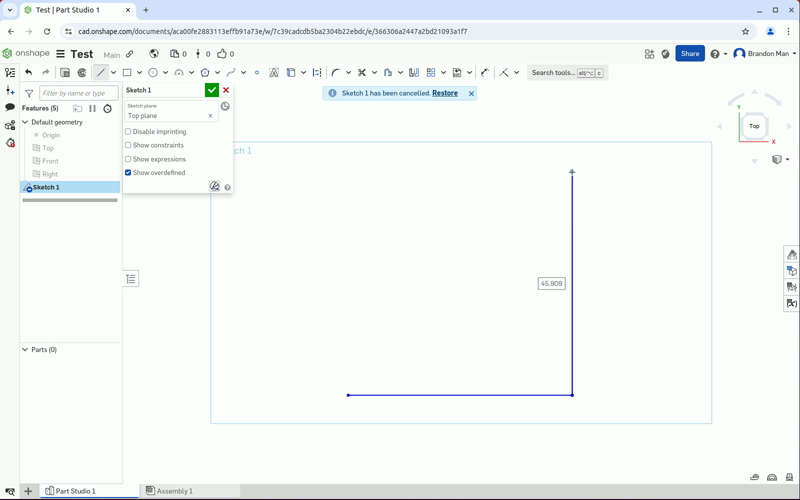
mouse_move(348, 171)
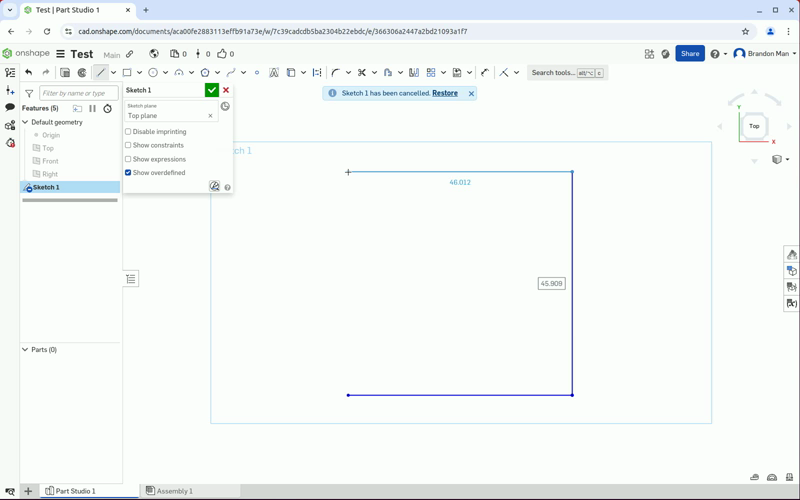
click(348, 171)
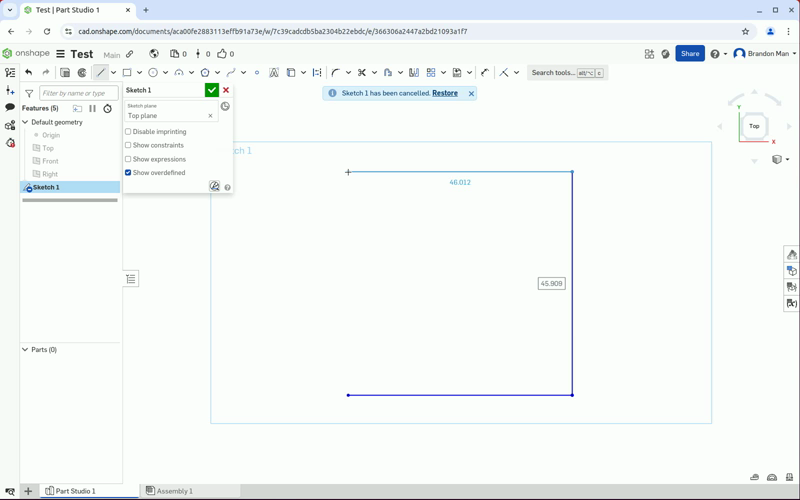
key_up(shift)
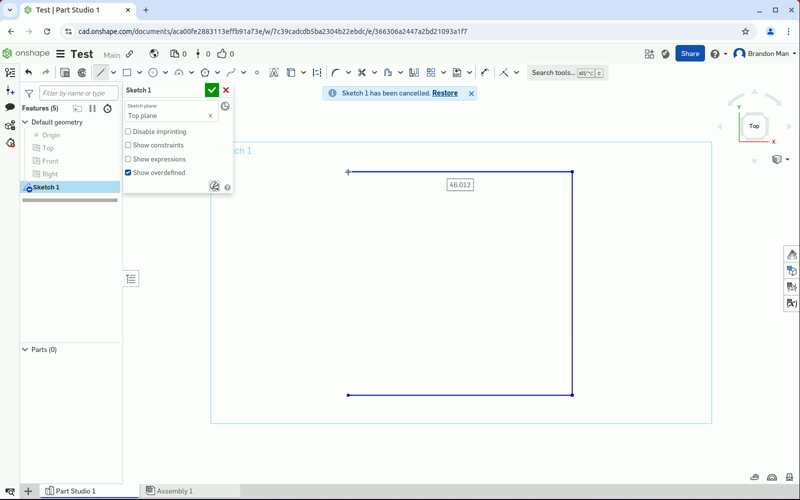
key_down(shift)
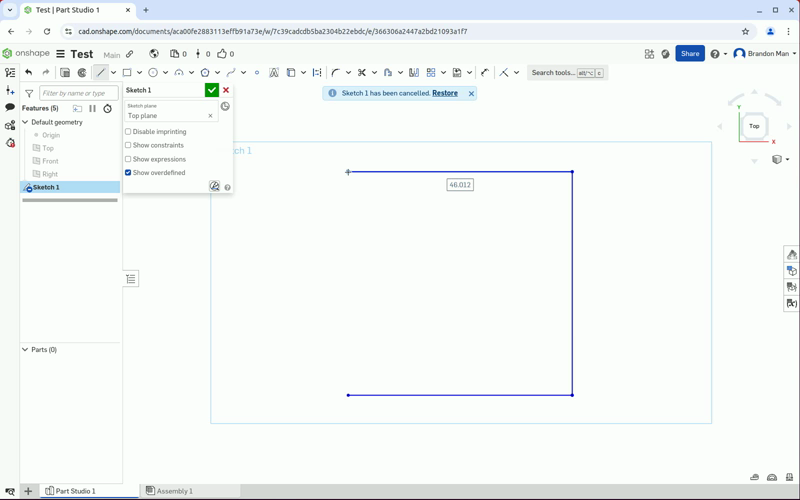
mouse_move(348, 395)
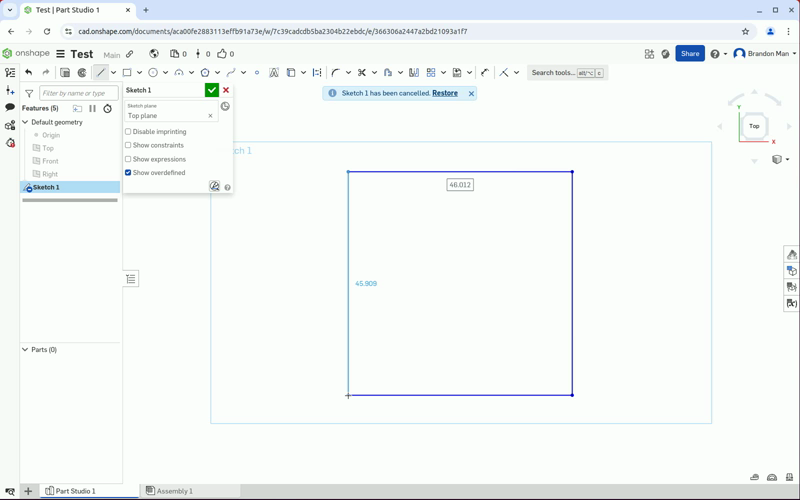
key_up(shift)
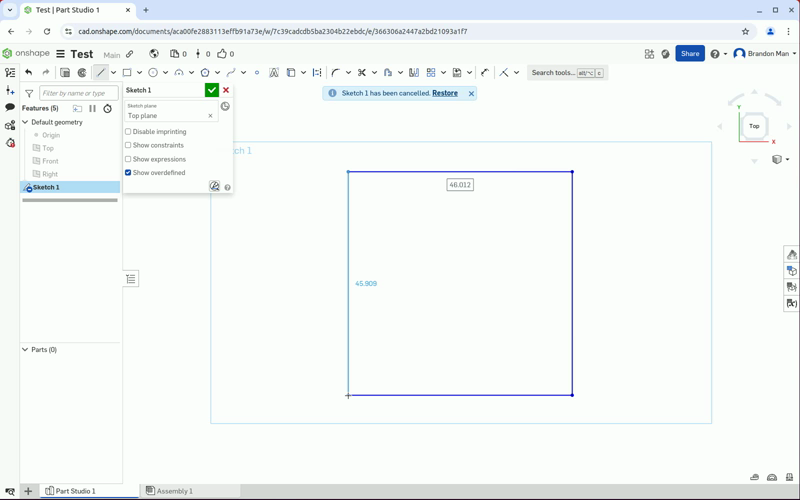
click(348, 395)
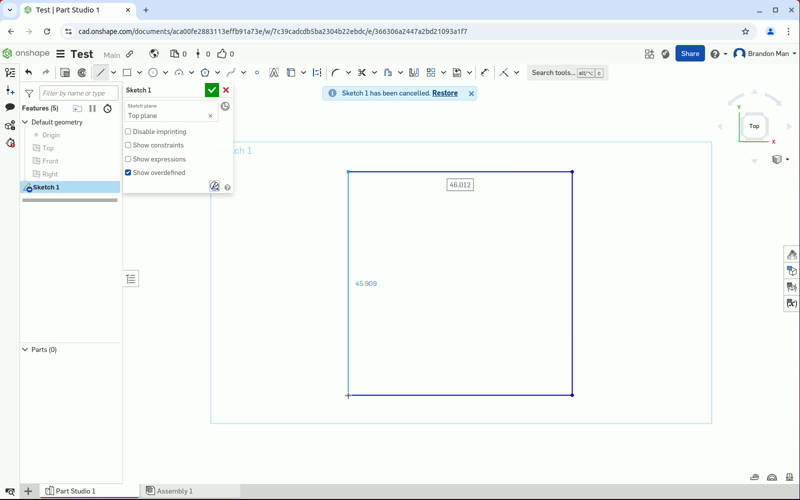
key(esc)
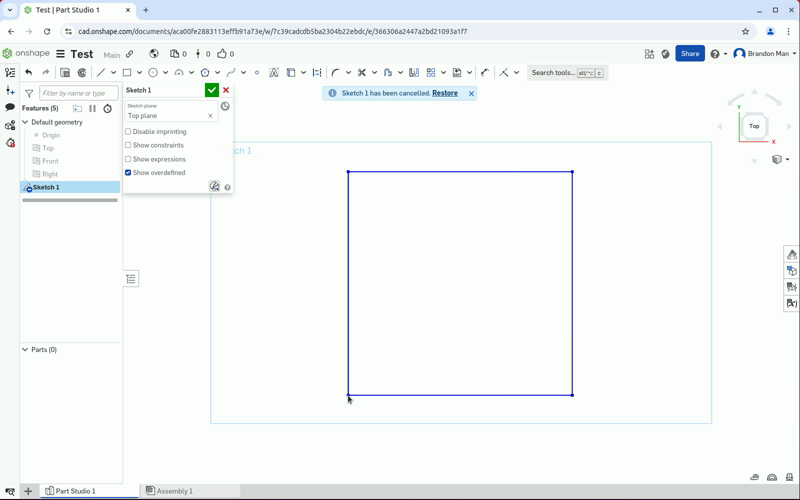
mouse_move(530, 238)
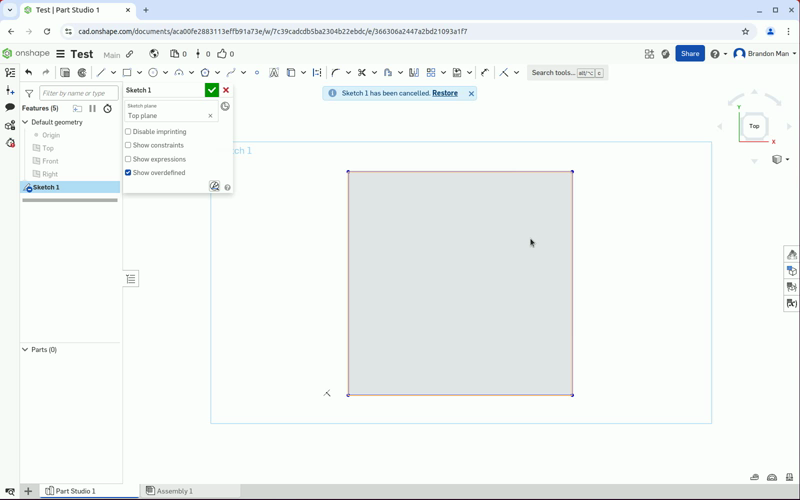
click(530, 238)
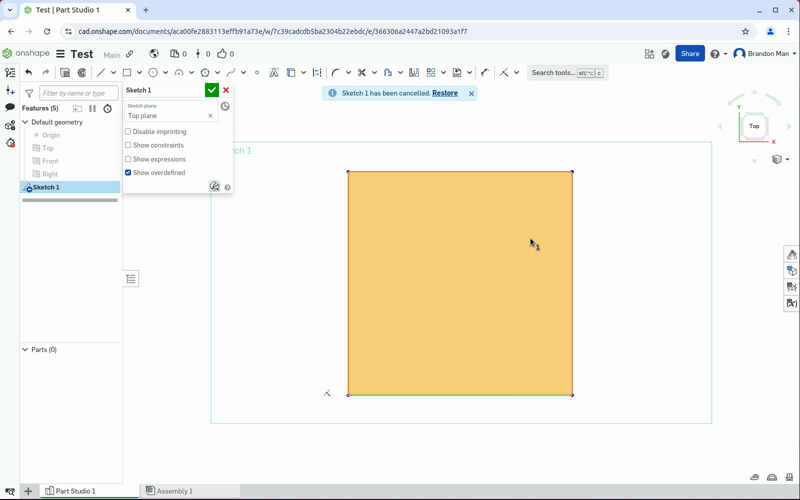
mouse_move(73, 352)
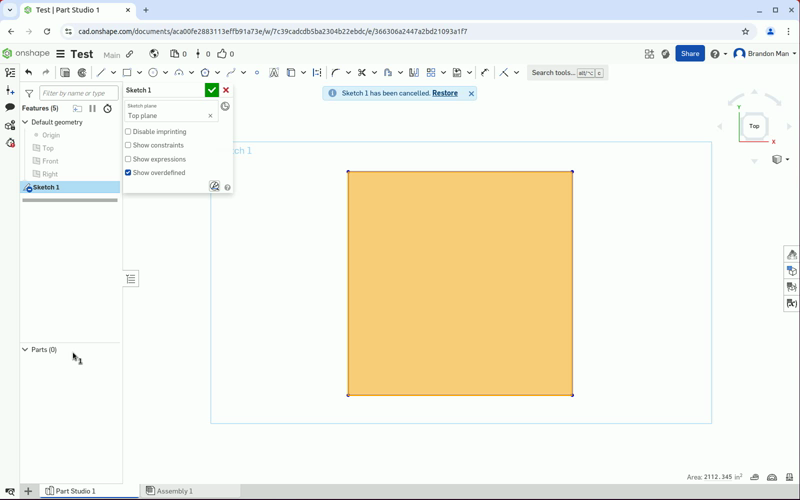
key(shift+y)
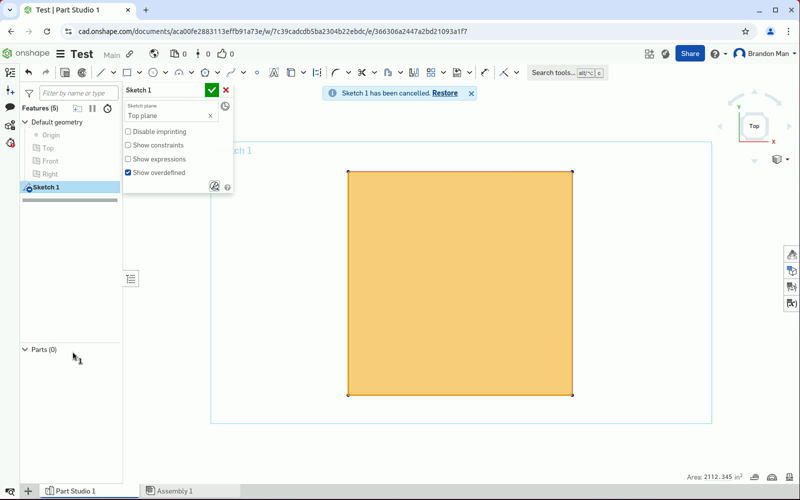
key(shift+e)
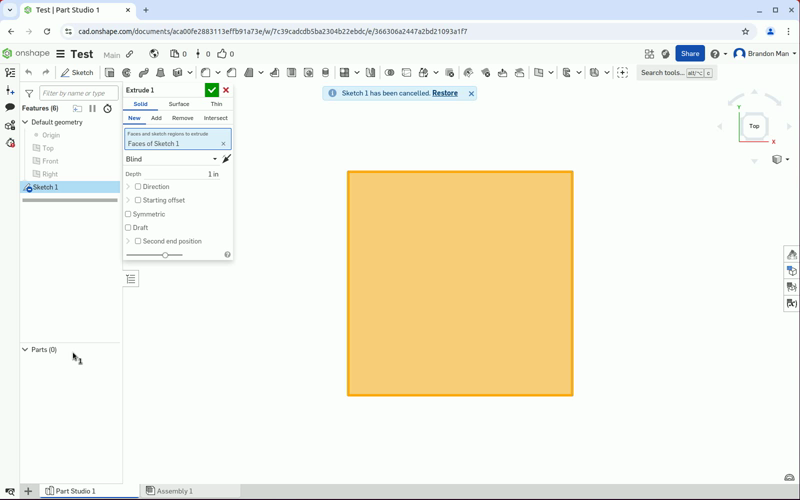
mouse_move(143, 106)
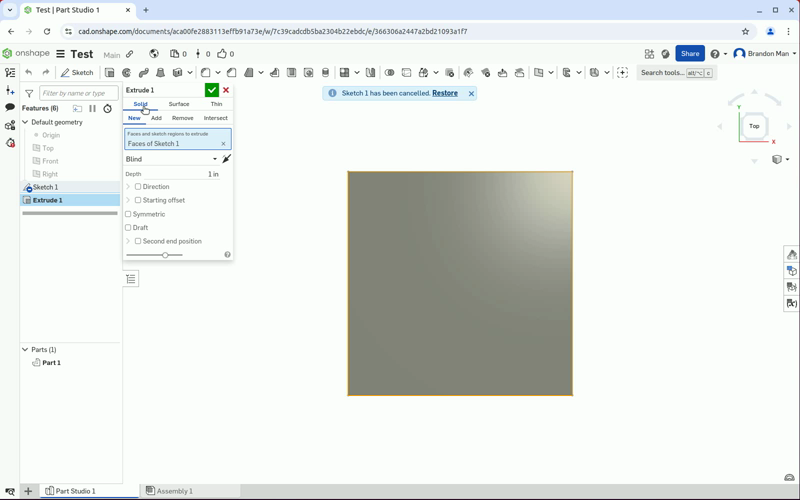
click(143, 106)
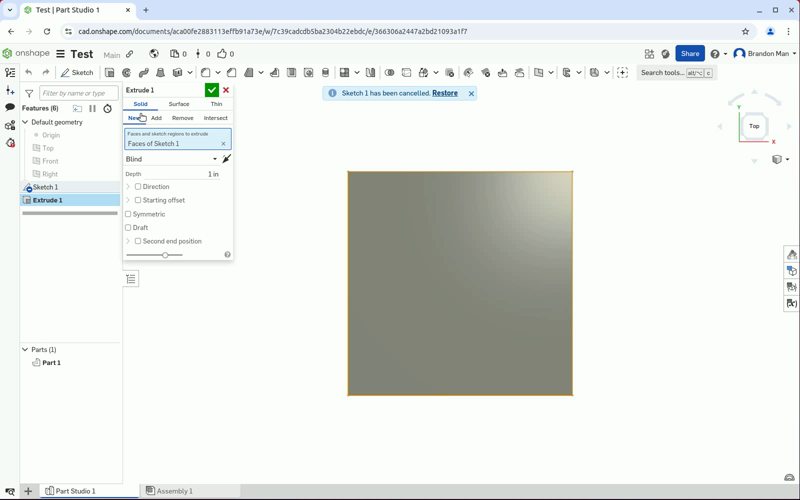
mouse_move(137, 120)
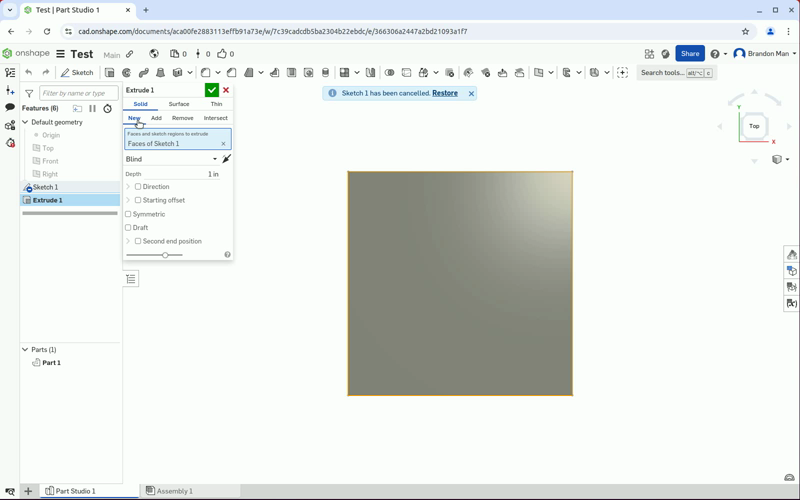
click(137, 120)
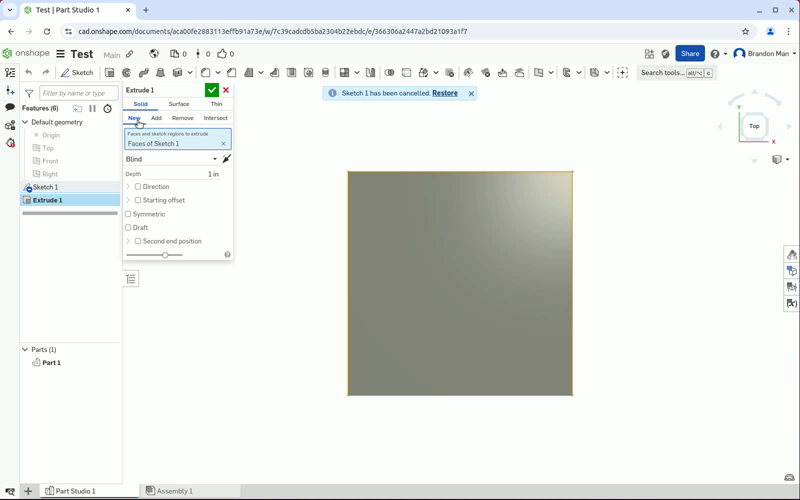
key(tab, 4)
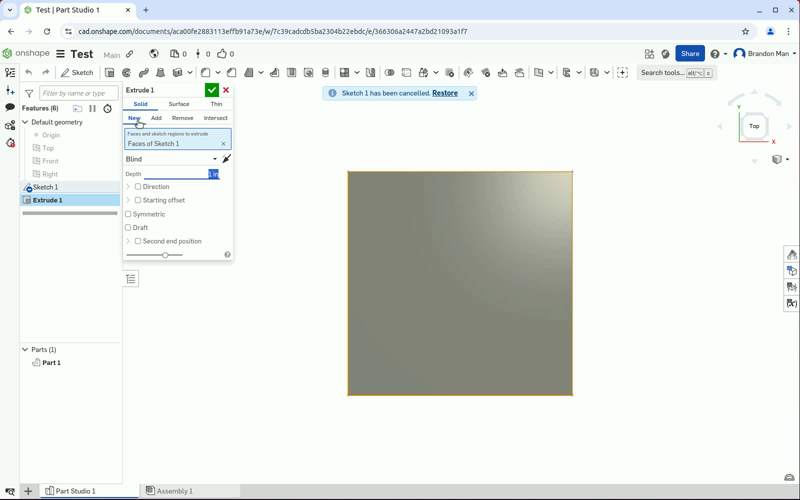
text(0.963)
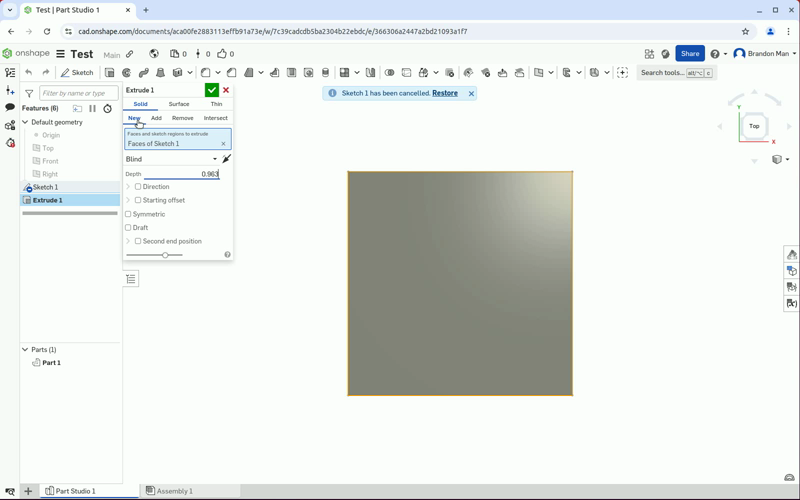
key(enter)
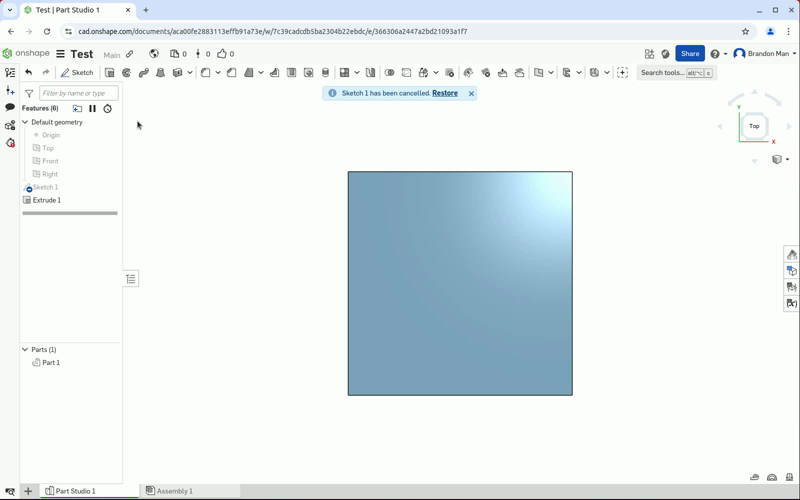
key(shift+h)
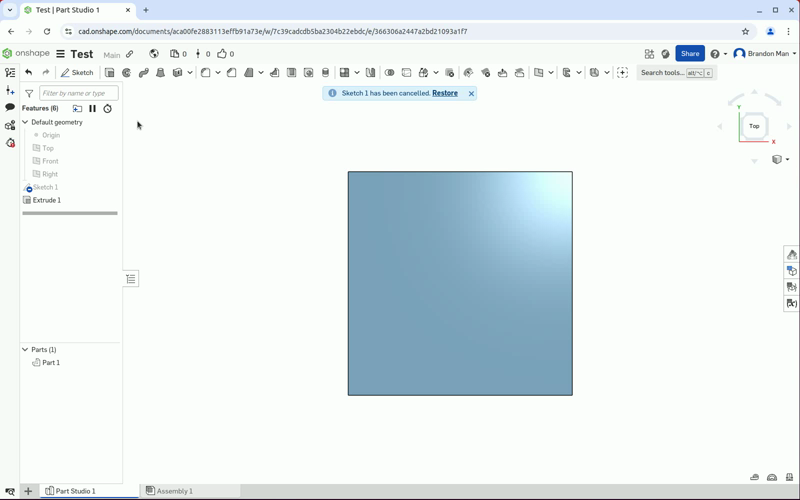
key(shift+h)
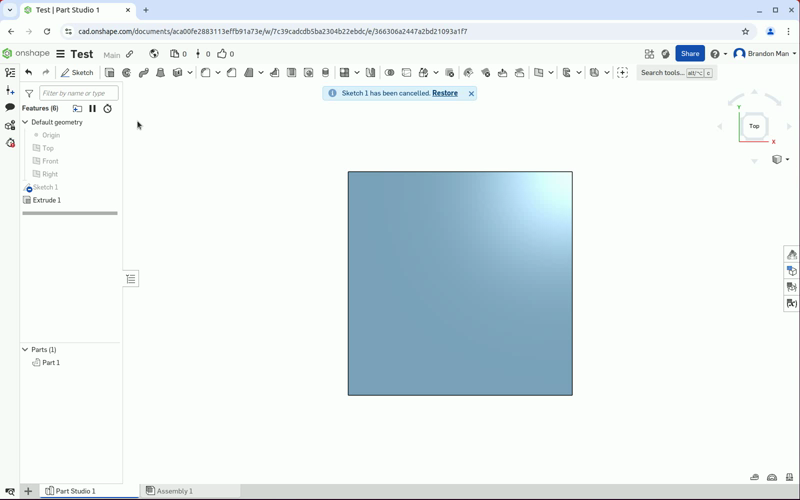
mouse_move(73, 189)
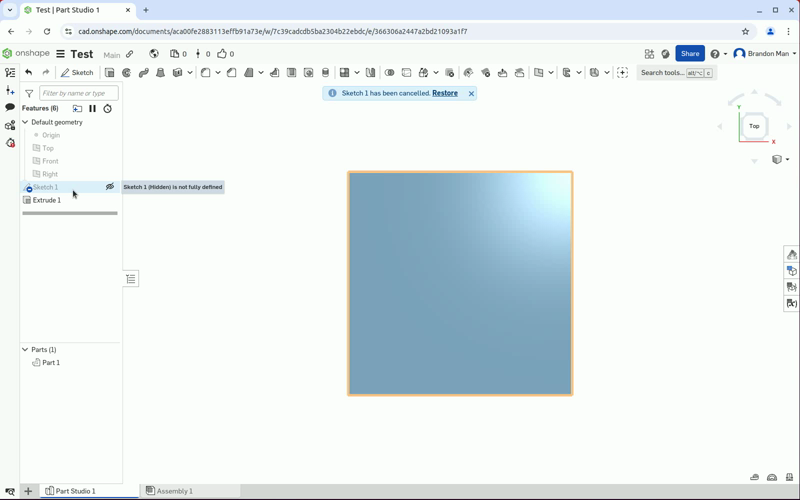
click(73, 189)
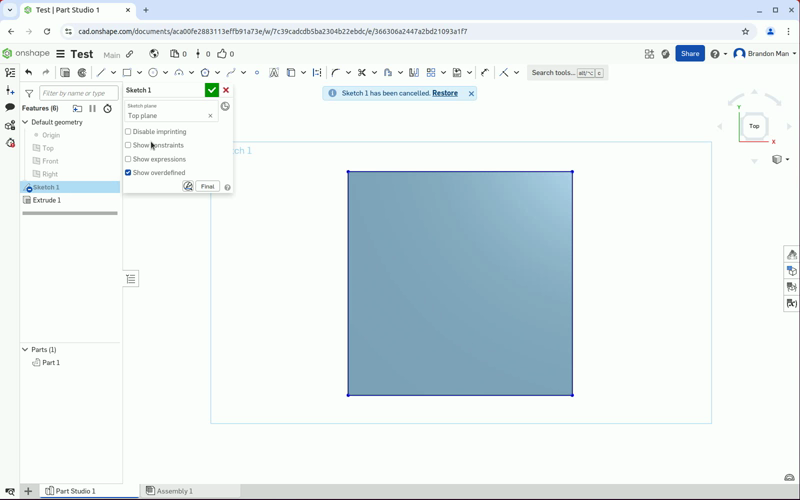
mouse_move(229, 92)
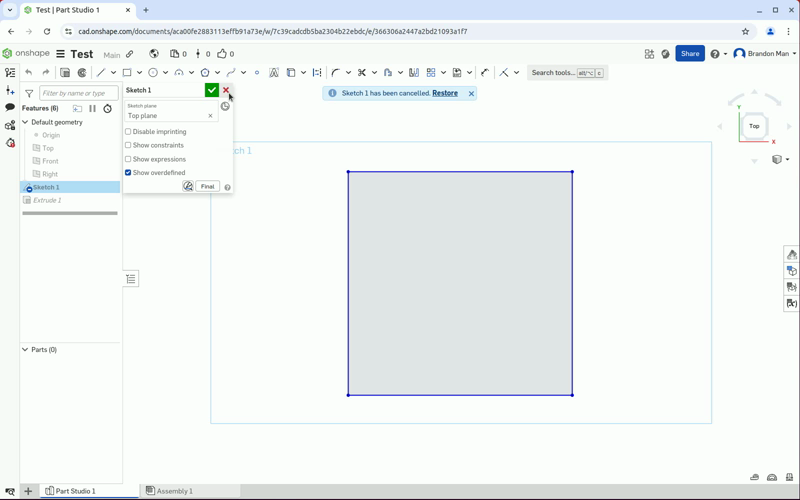
click(229, 92)
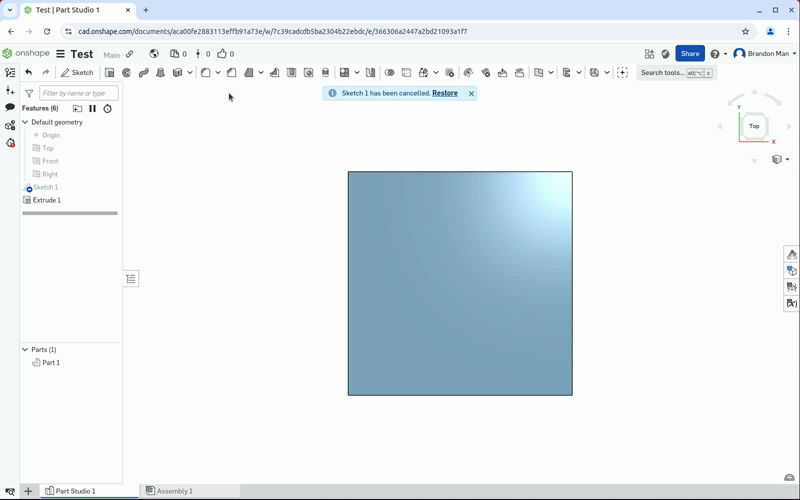
mouse_move(541, 75)
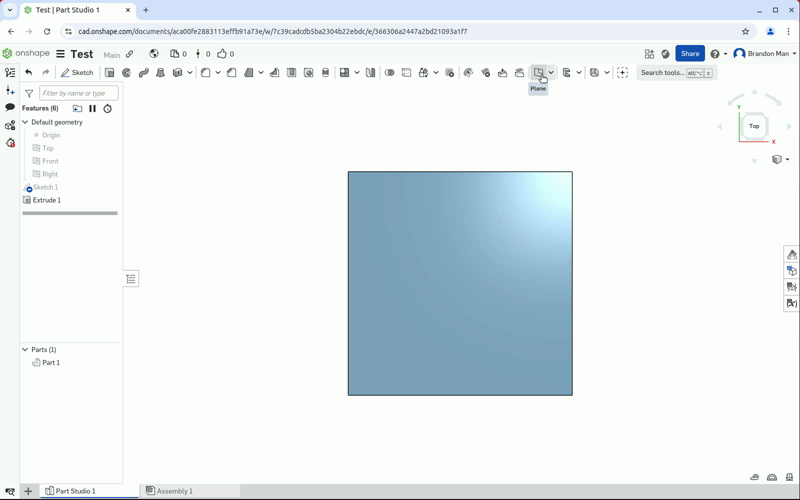
click(541, 75)
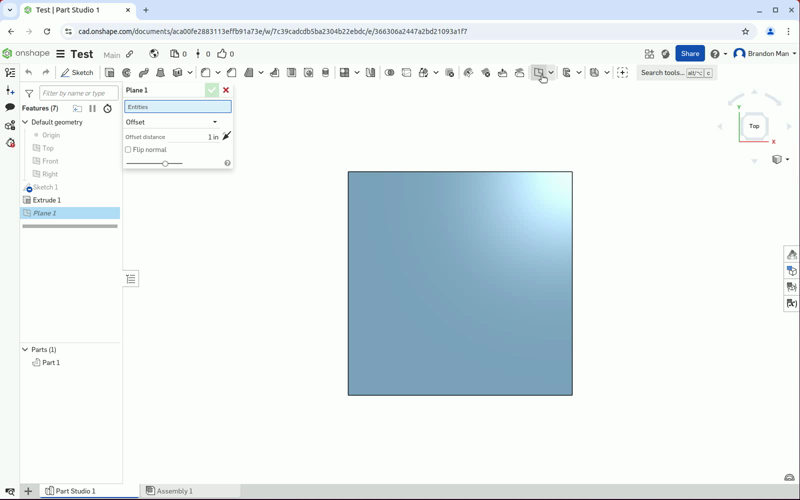
mouse_move(73, 150)
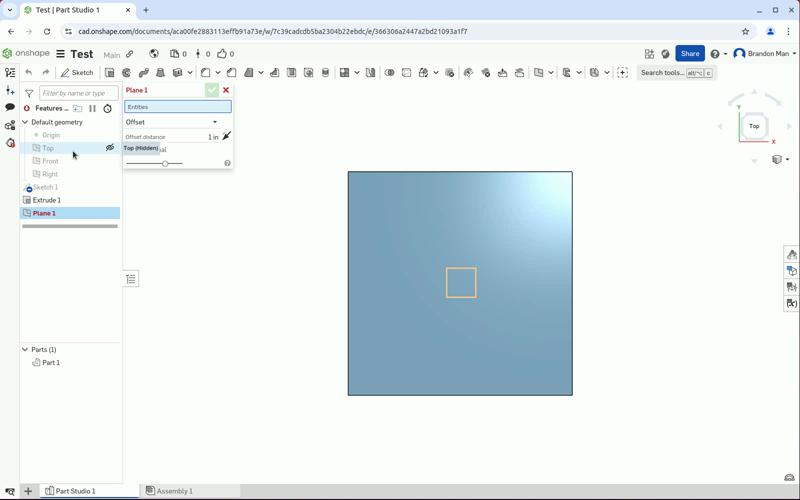
click(73, 150)
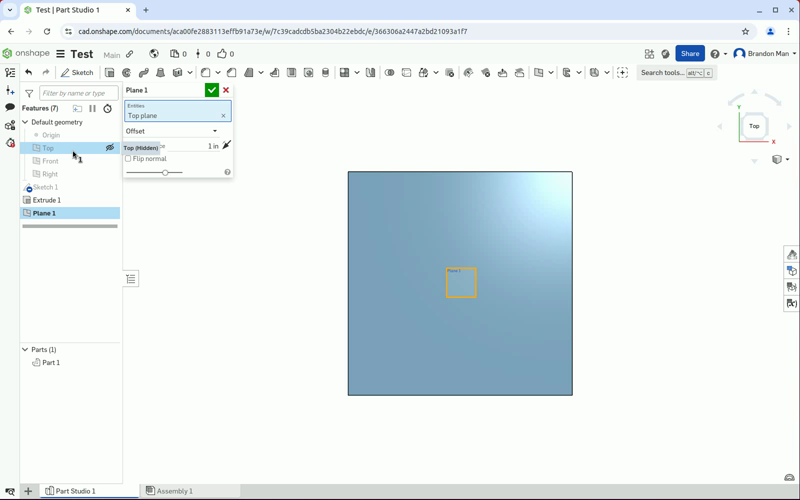
key(tab, 2)
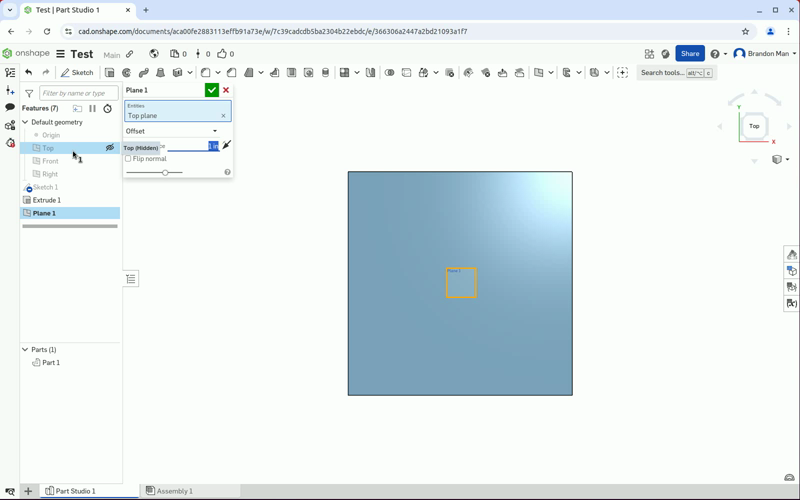
text(0.955)
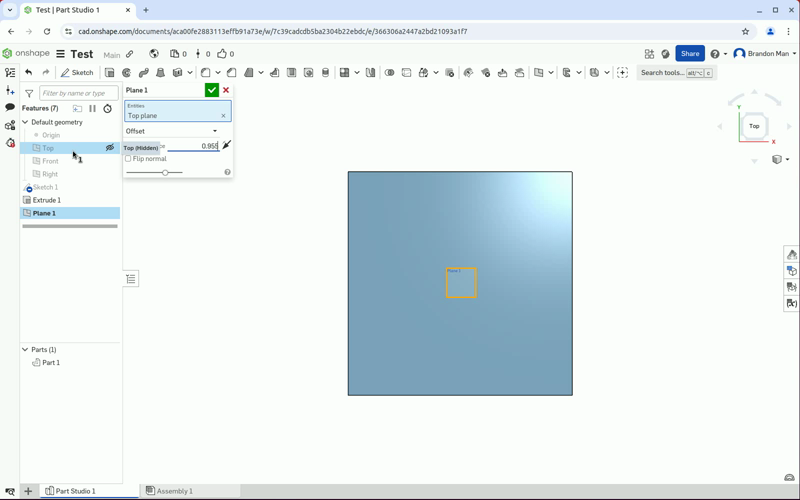
key(enter, 2)
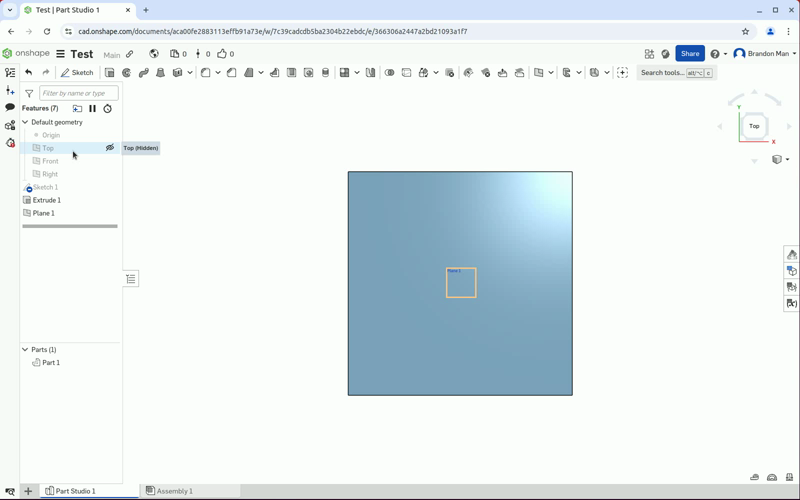
key(shift+s)
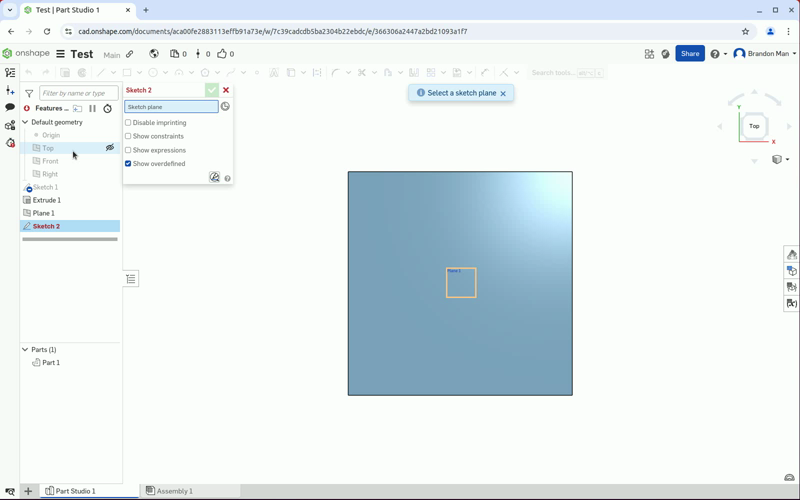
mouse_move(73, 215)
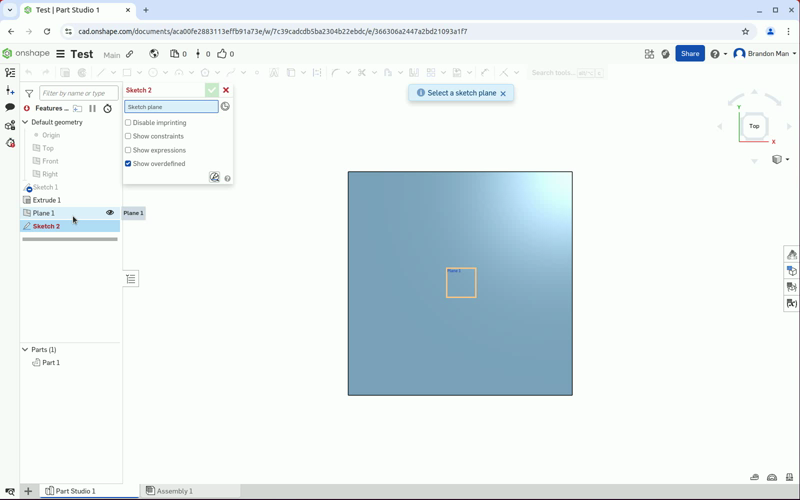
click(73, 215)
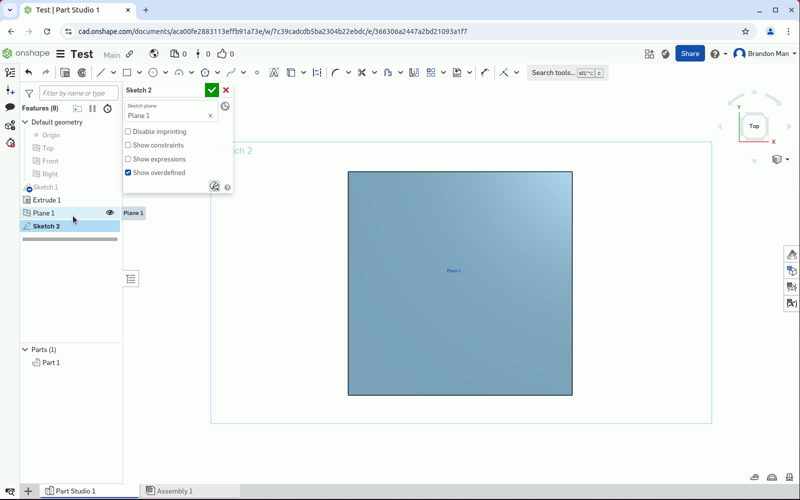
mouse_move(73, 352)
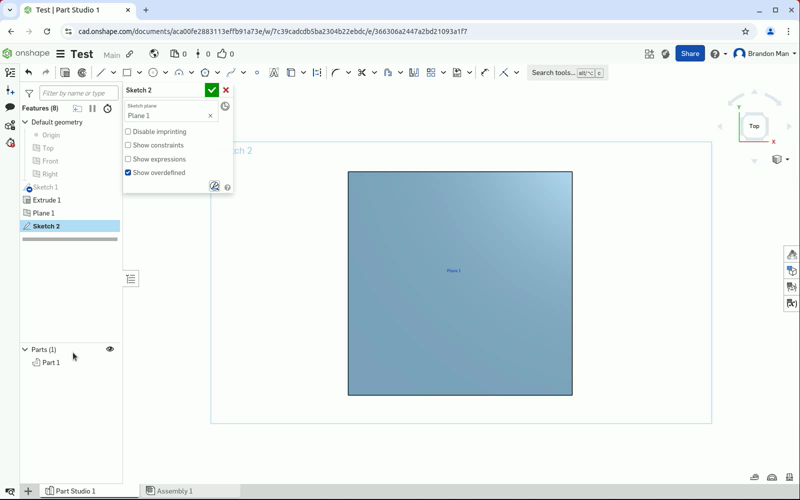
key(y)
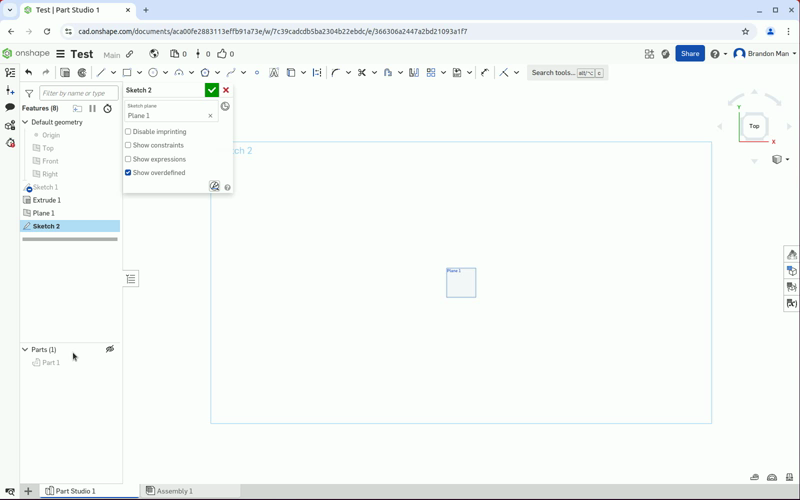
key(l)
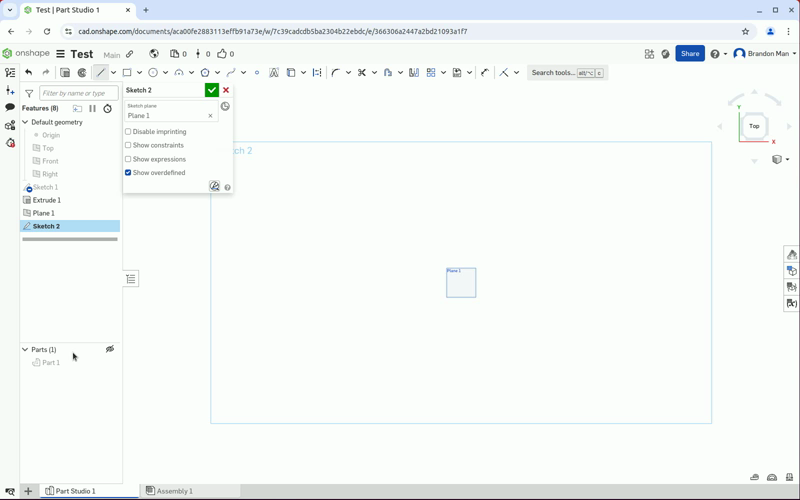
key_down(shift)
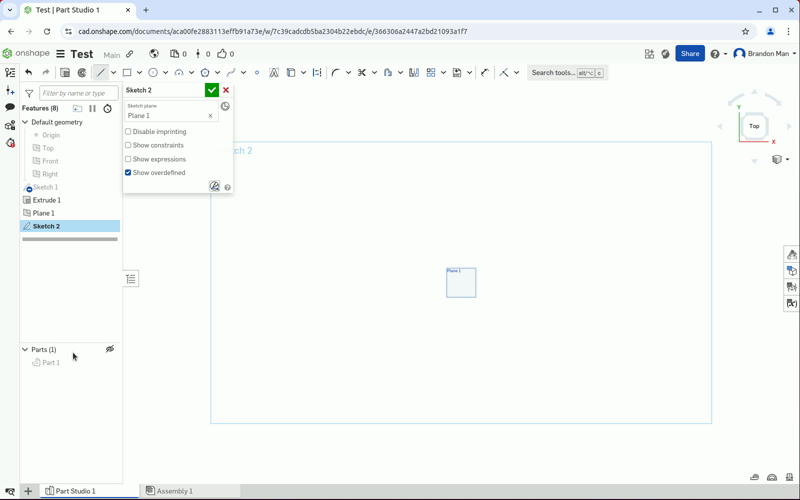
mouse_move(438, 243)
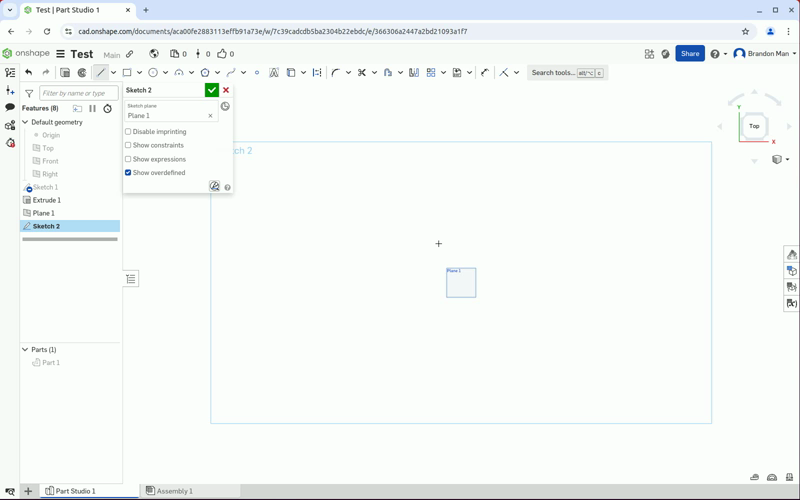
click(438, 243)
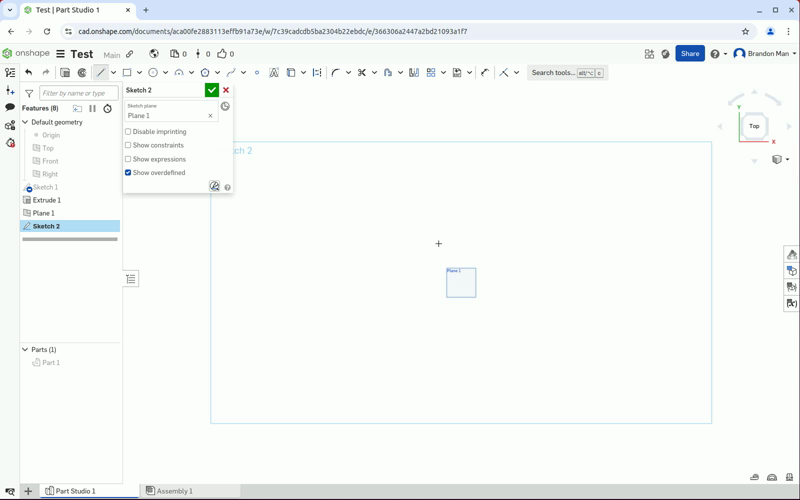
key_up(shift)
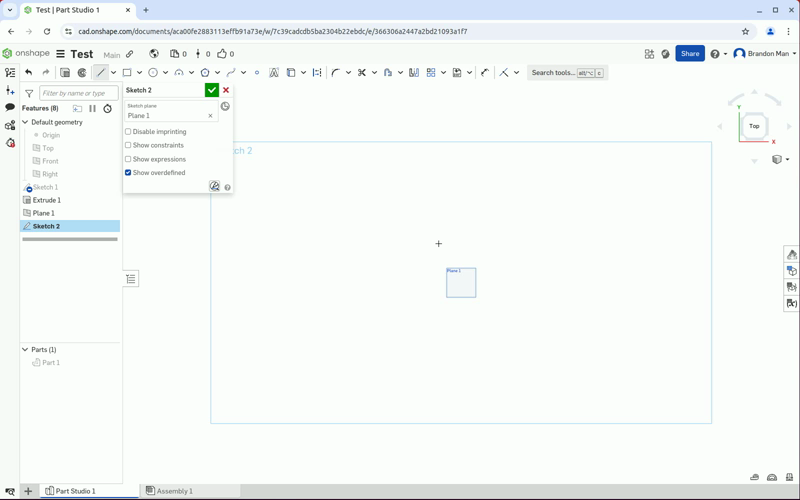
key_down(shift)
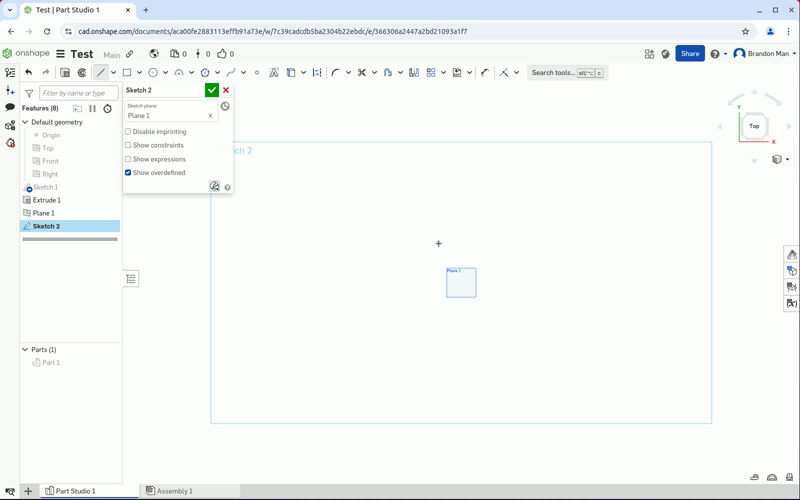
mouse_move(468, 243)
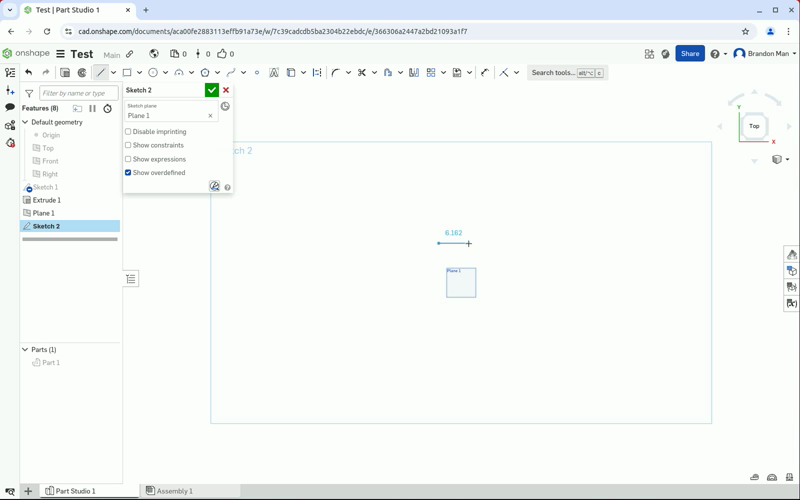
mouse_move(483, 243)
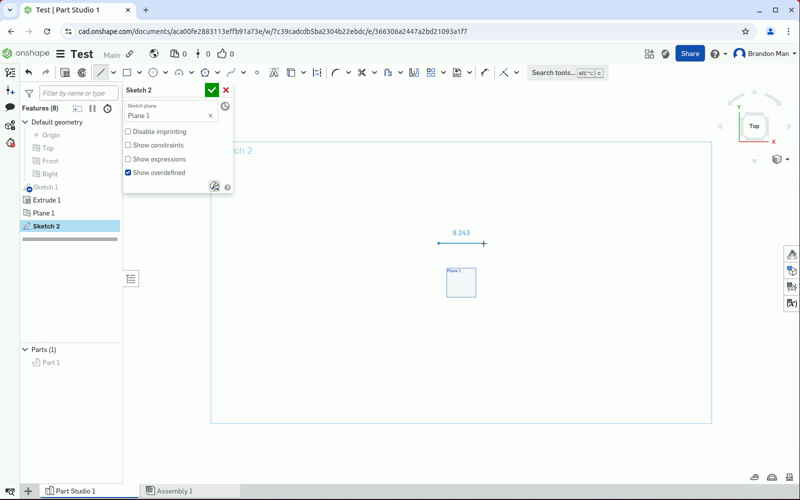
click(483, 243)
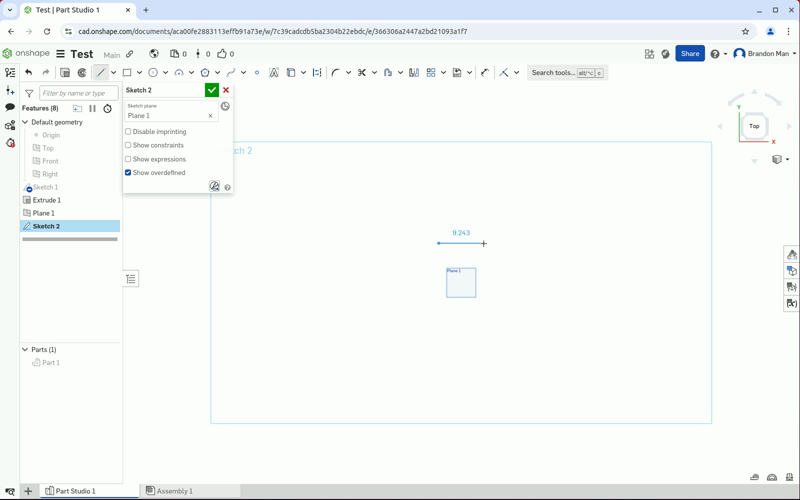
key_up(shift)
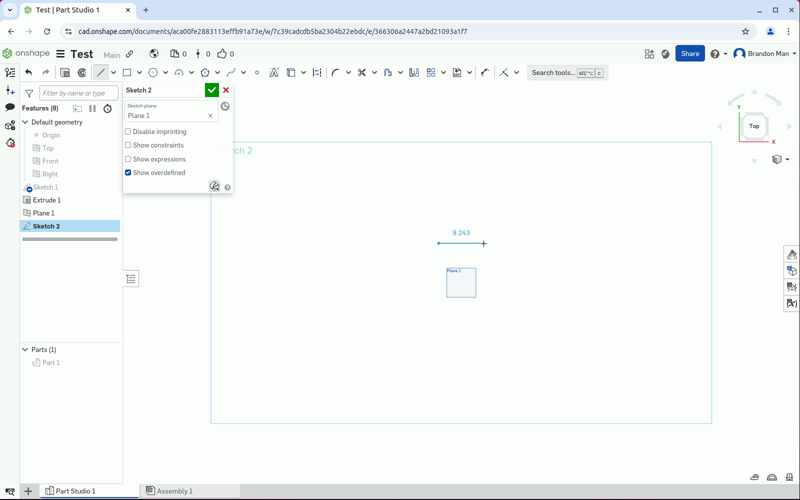
key_down(shift)
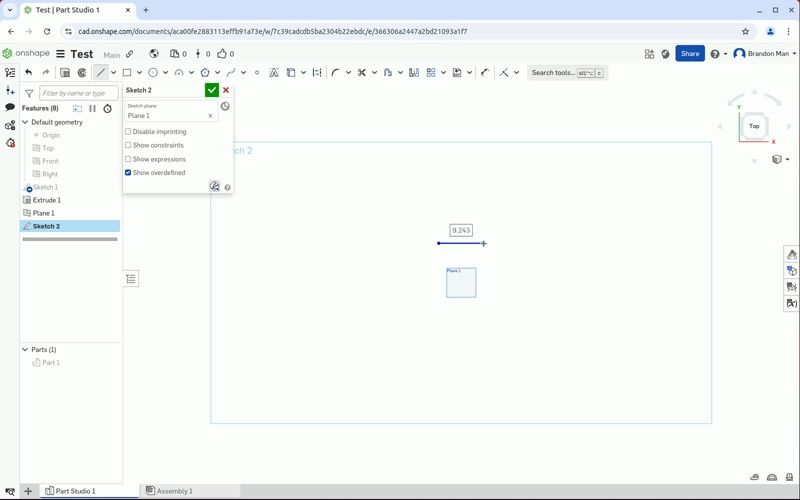
mouse_move(513, 243)
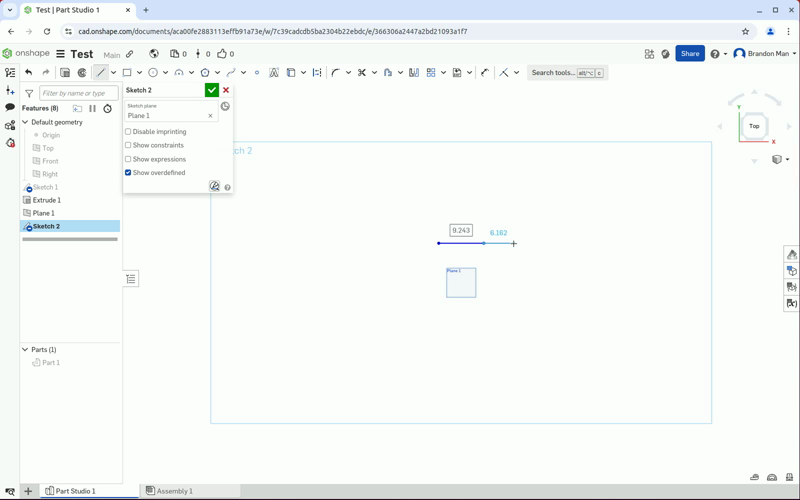
mouse_move(483, 229)
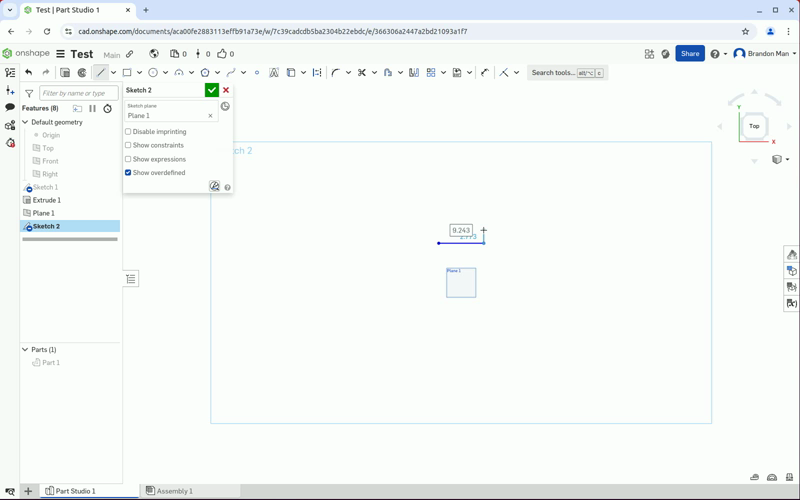
click(483, 229)
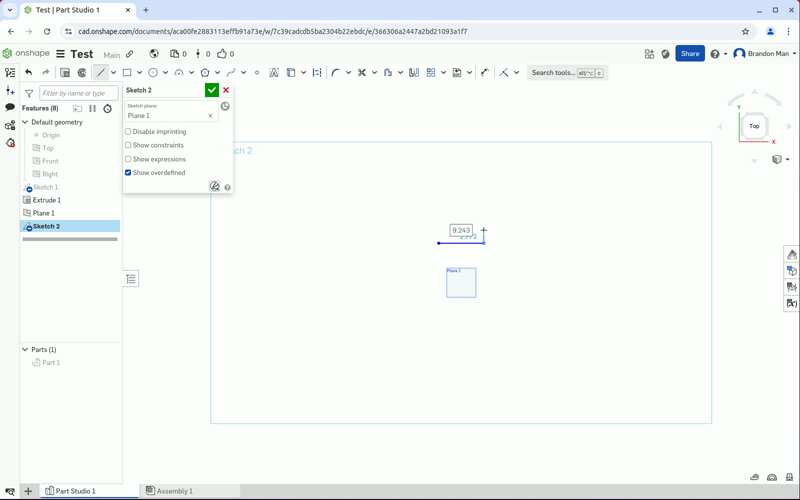
key_up(shift)
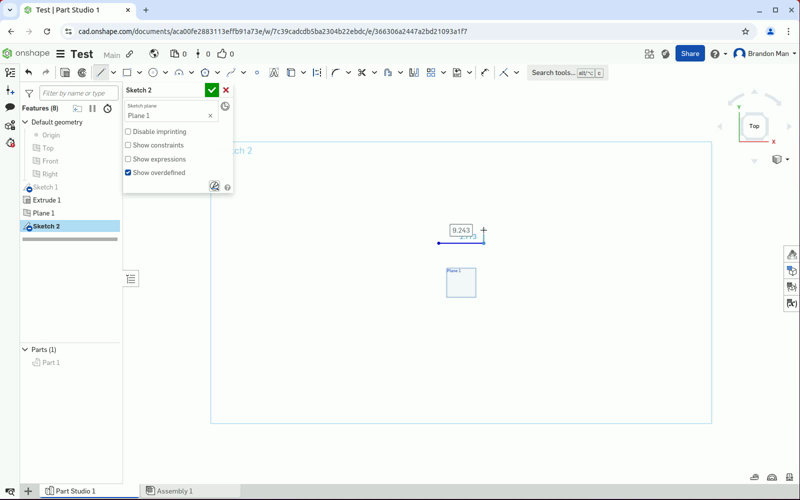
key_down(shift)
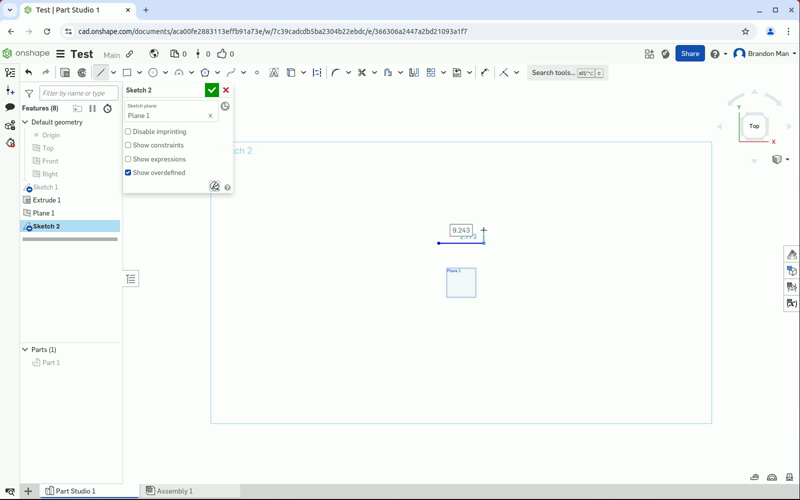
mouse_move(513, 229)
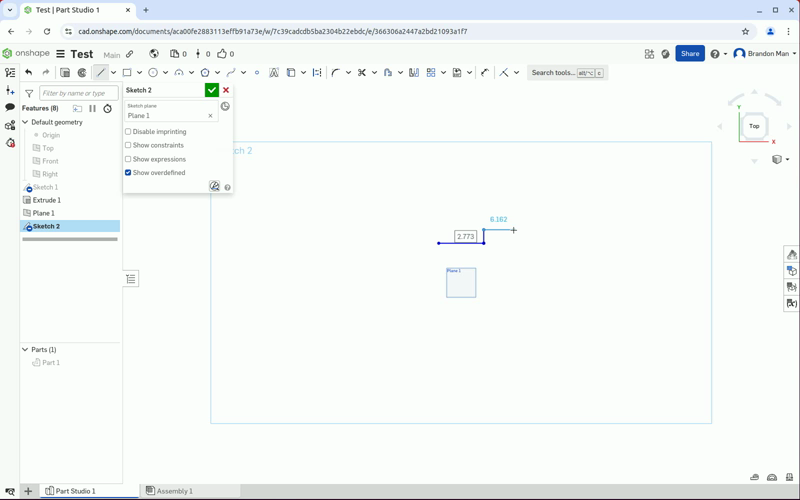
mouse_move(438, 229)
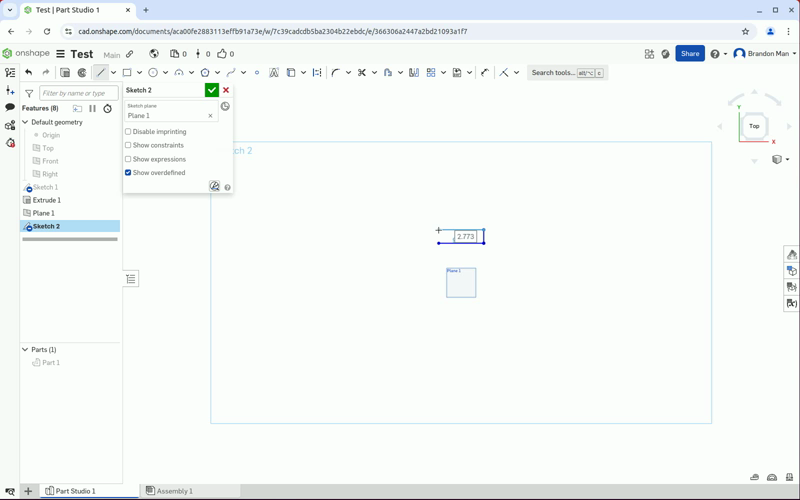
click(438, 229)
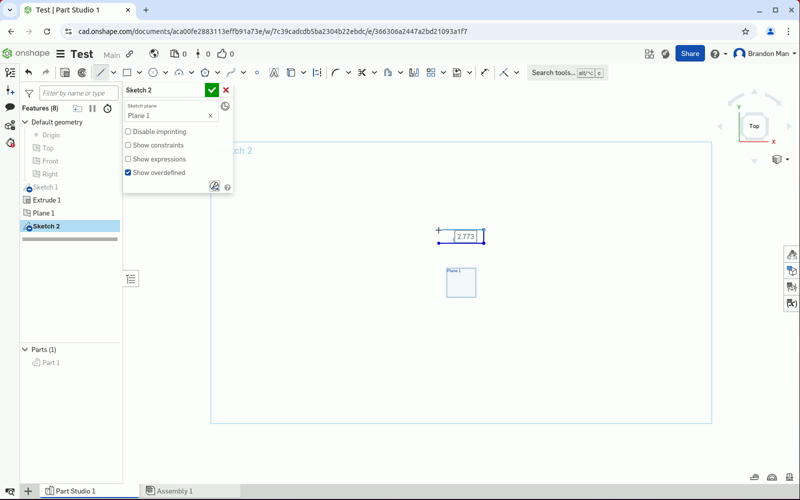
key_up(shift)
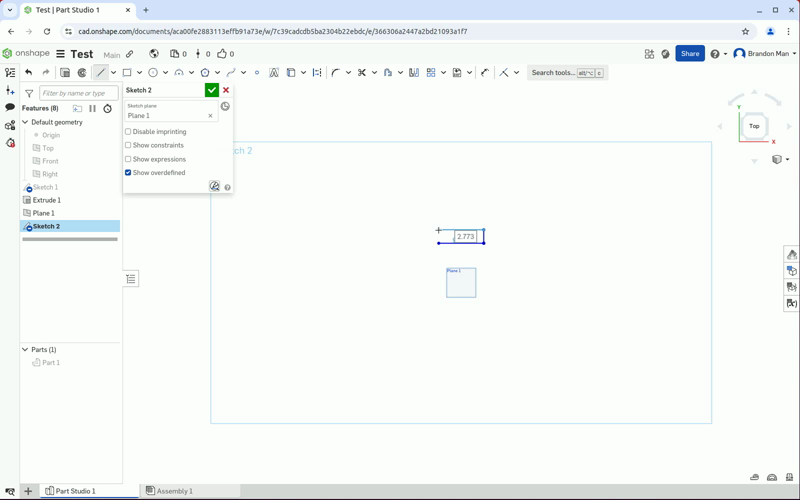
mouse_move(468, 229)
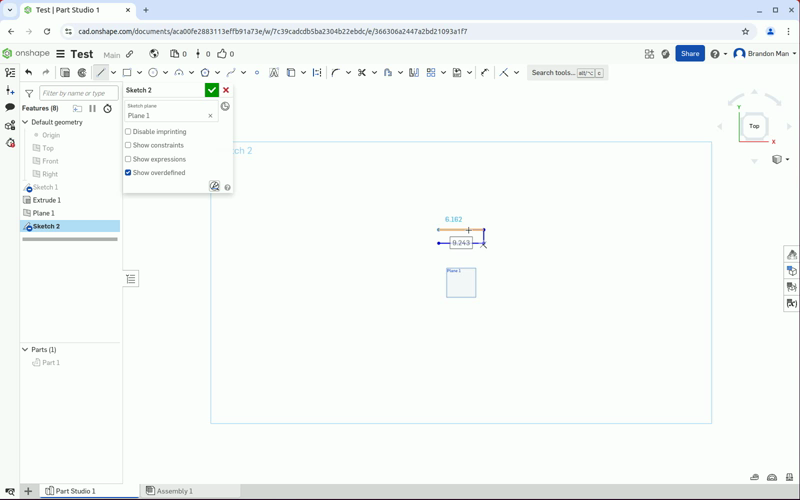
key_down(shift)
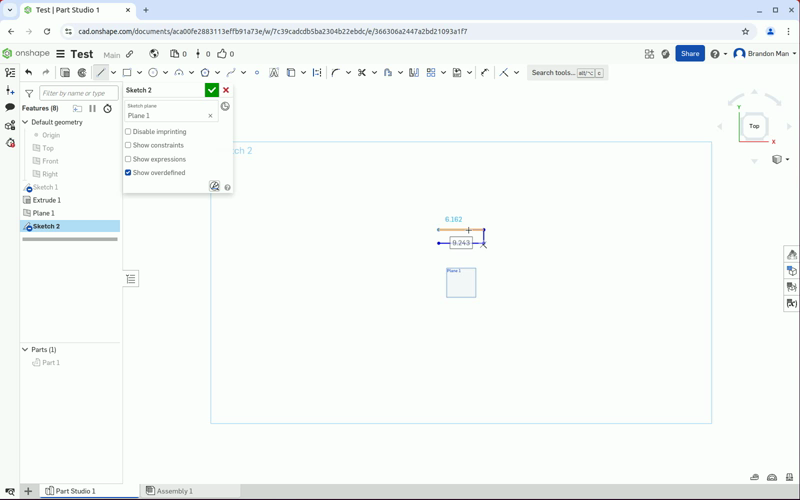
mouse_move(438, 243)
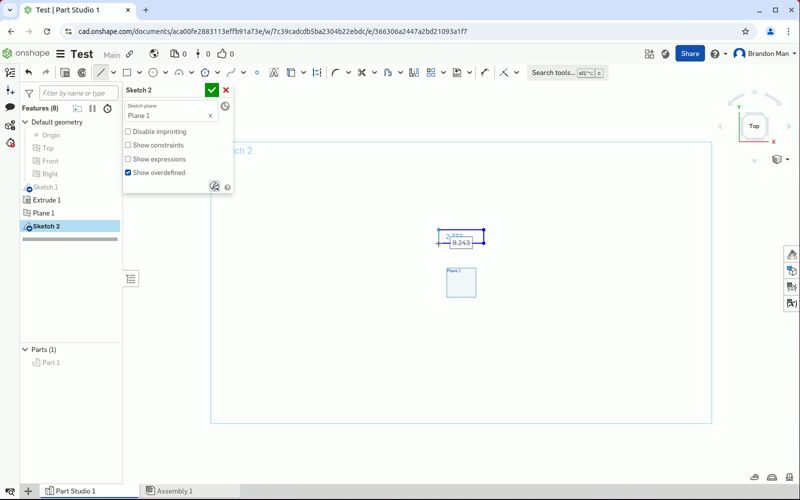
key_up(shift)
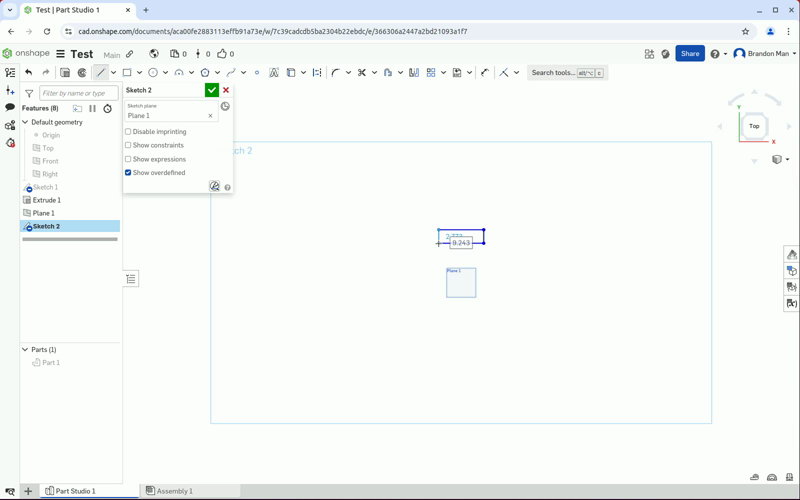
click(438, 243)
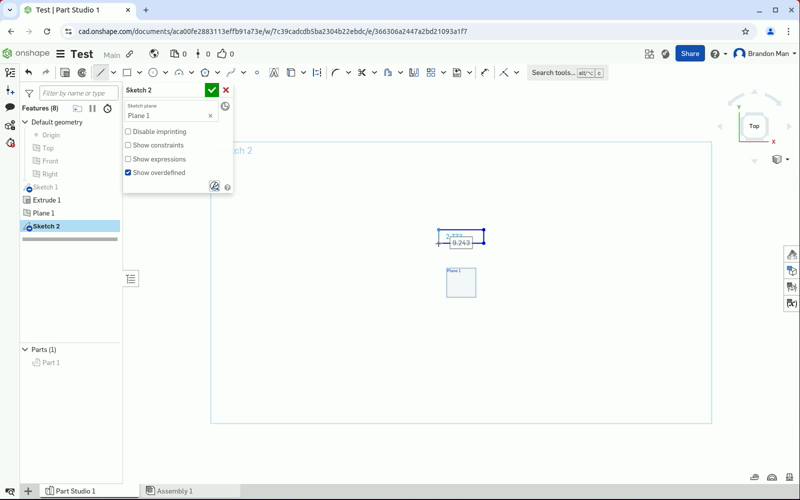
key(esc)
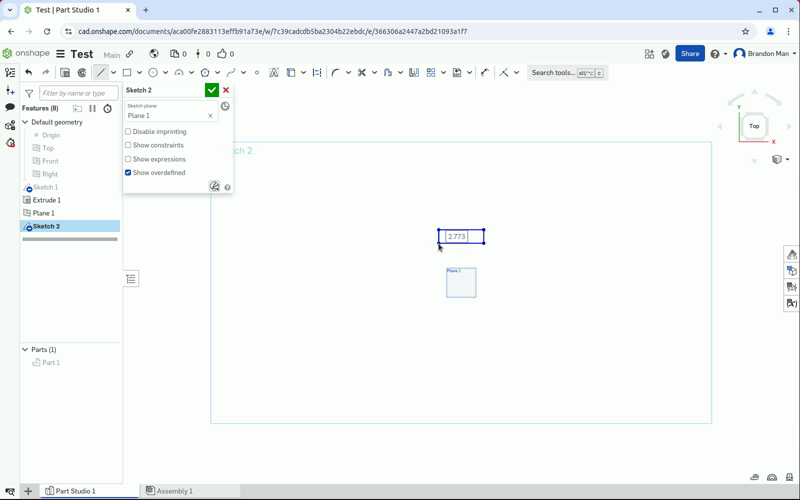
mouse_move(464, 240)
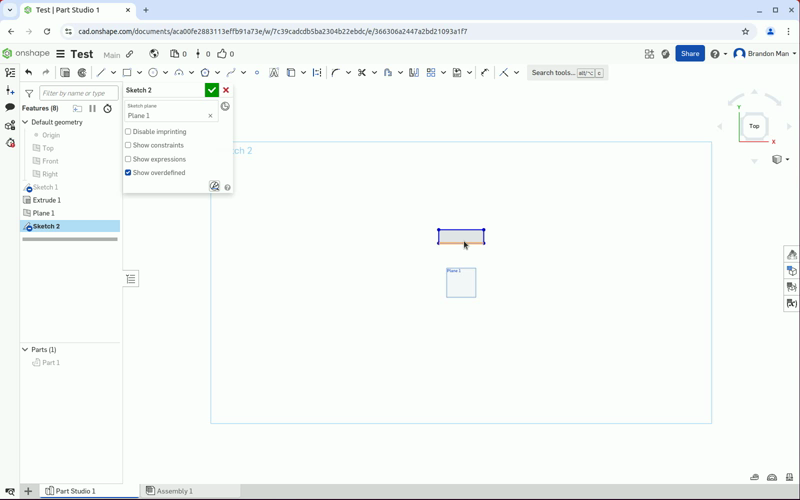
scroll(6)
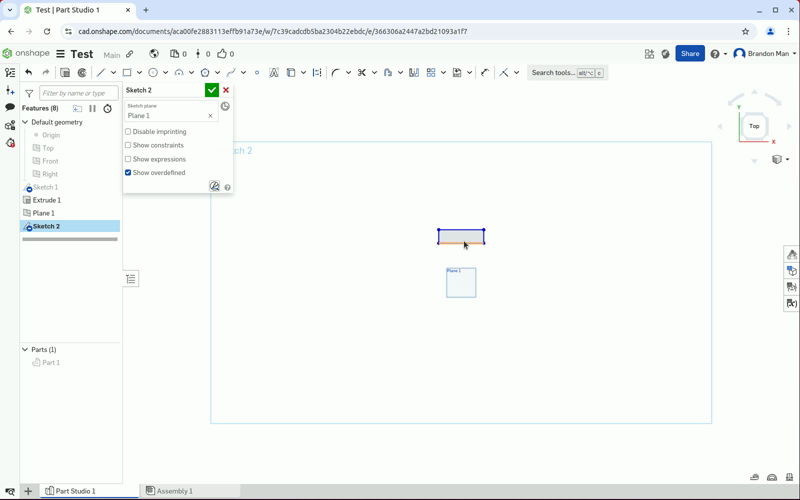
scroll(6)
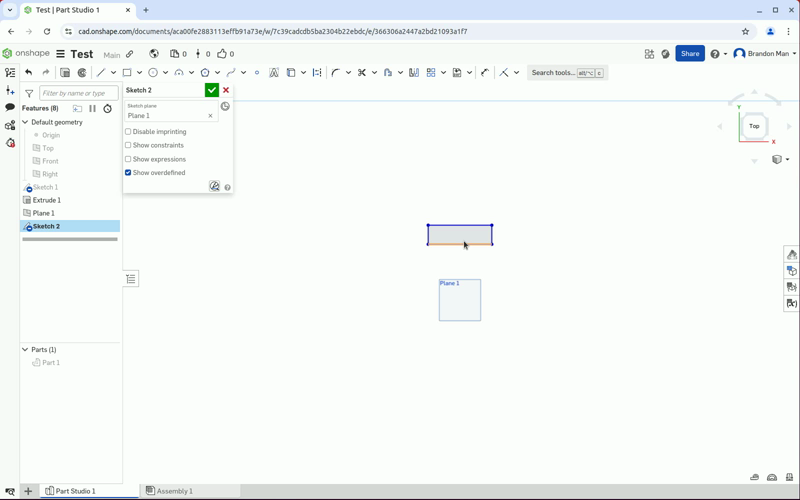
scroll(6)
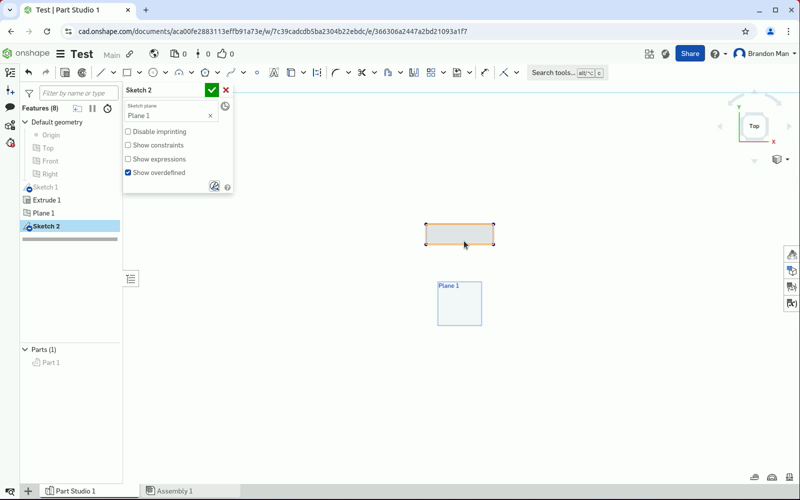
scroll(6)
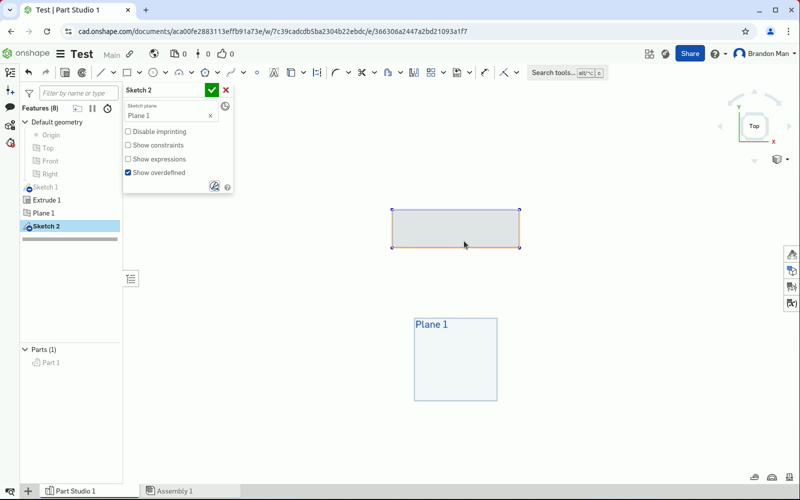
scroll(6)
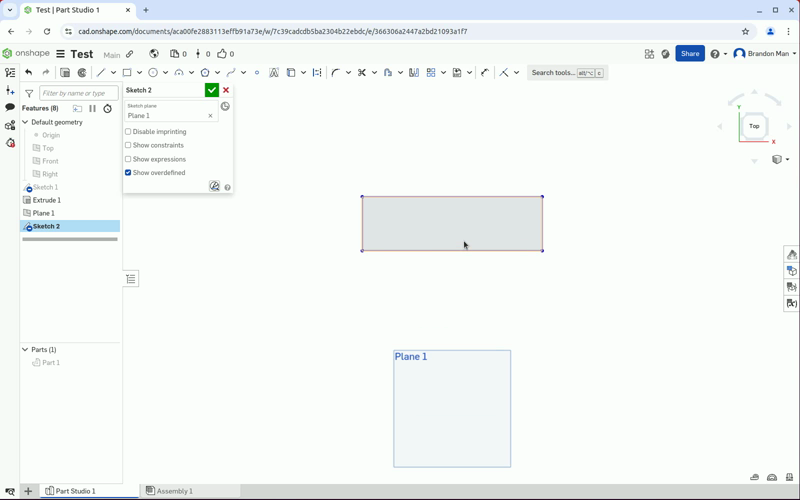
scroll(6)
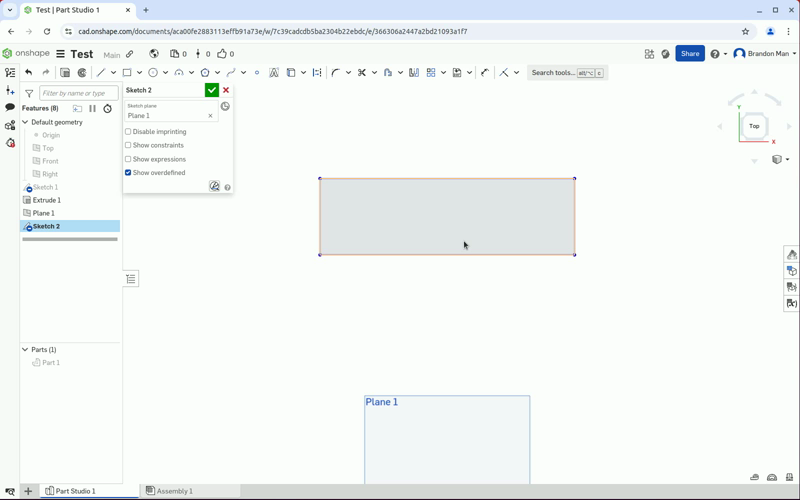
scroll(6)
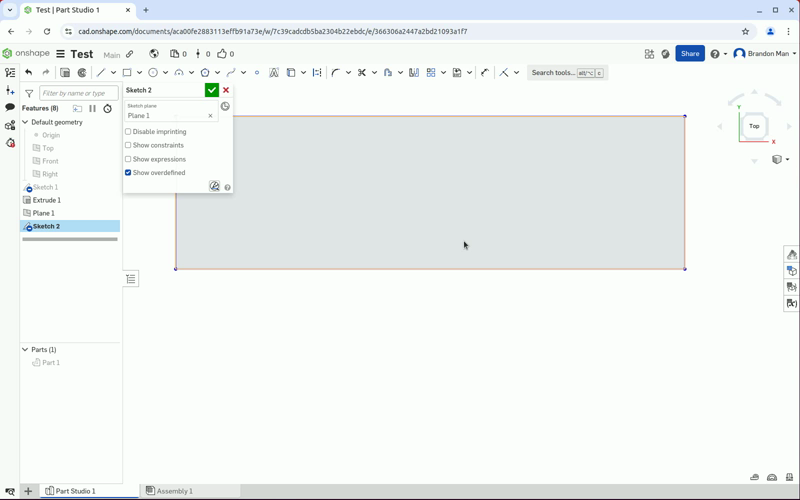
click(464, 240)
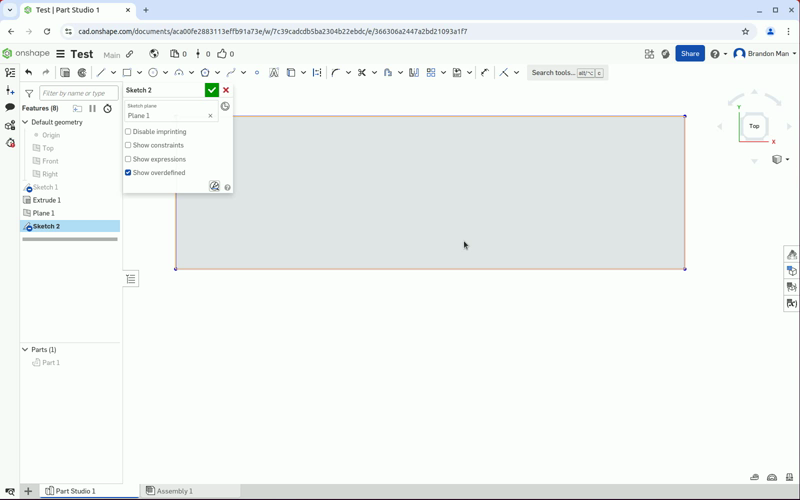
scroll(-6)
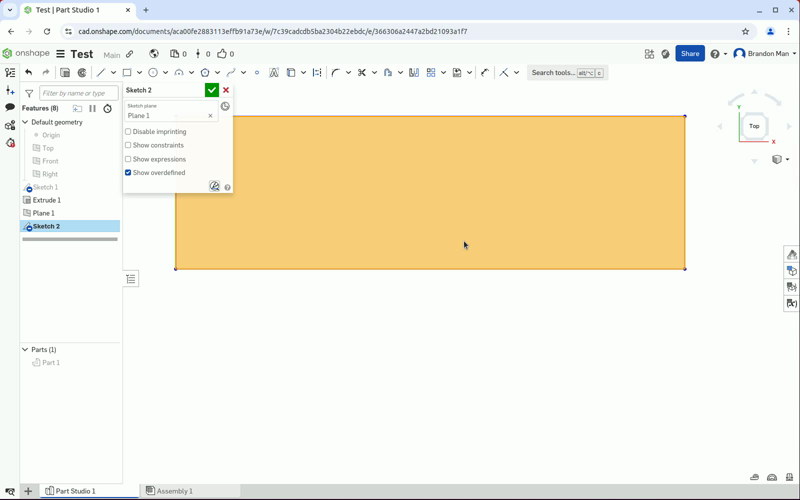
scroll(-6)
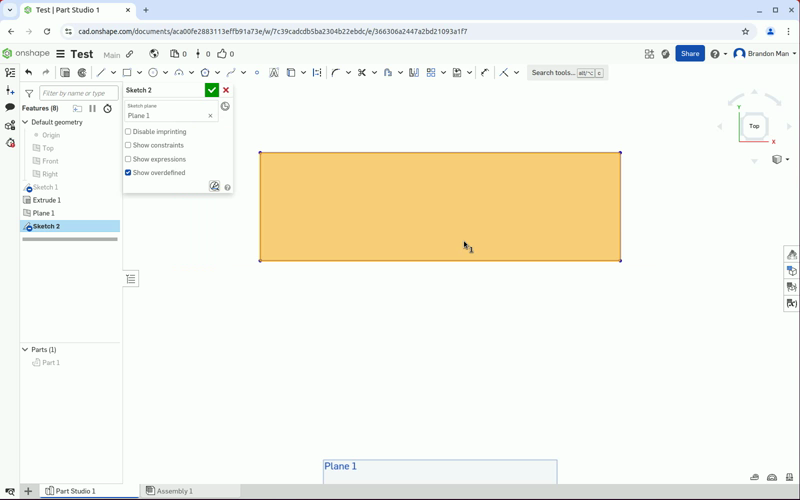
scroll(-6)
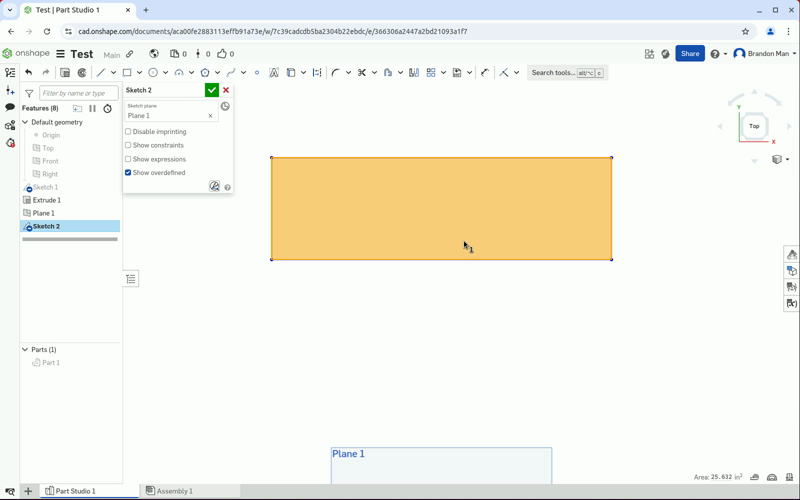
scroll(-6)
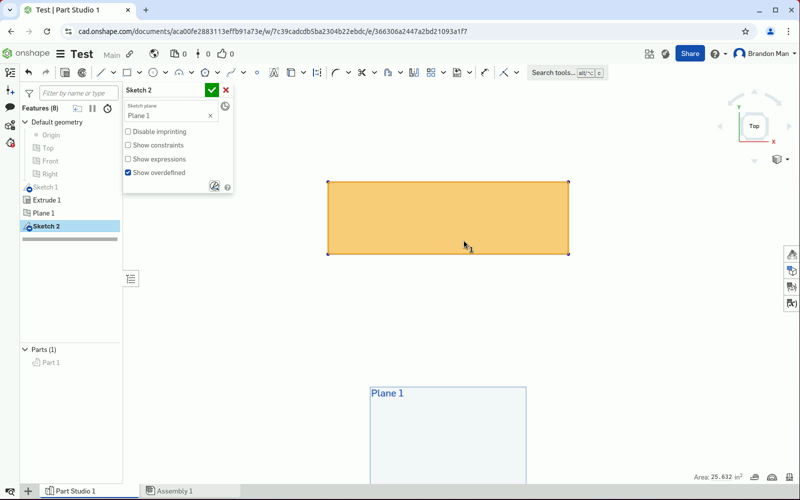
scroll(-6)
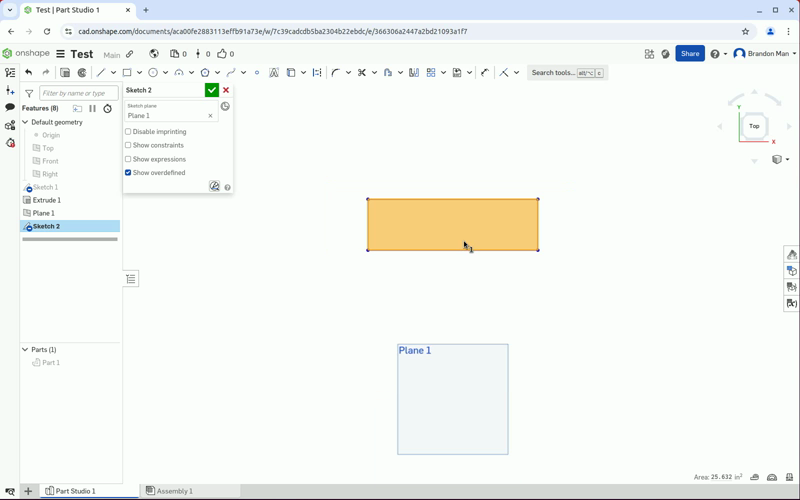
scroll(-6)
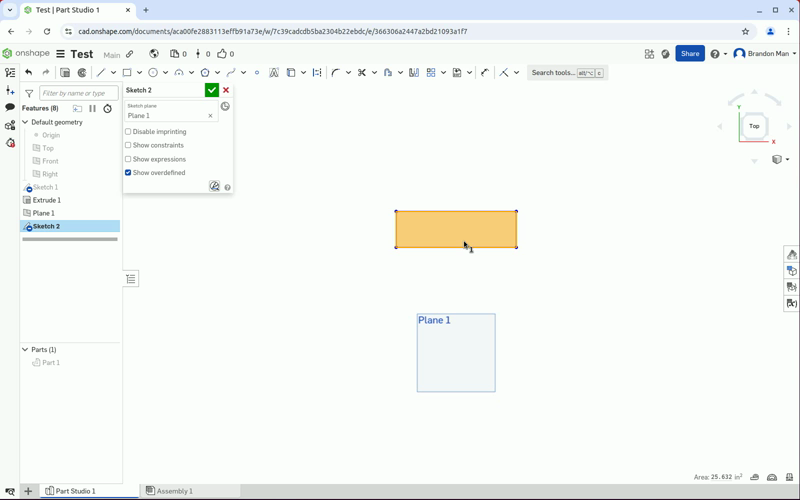
scroll(-6)
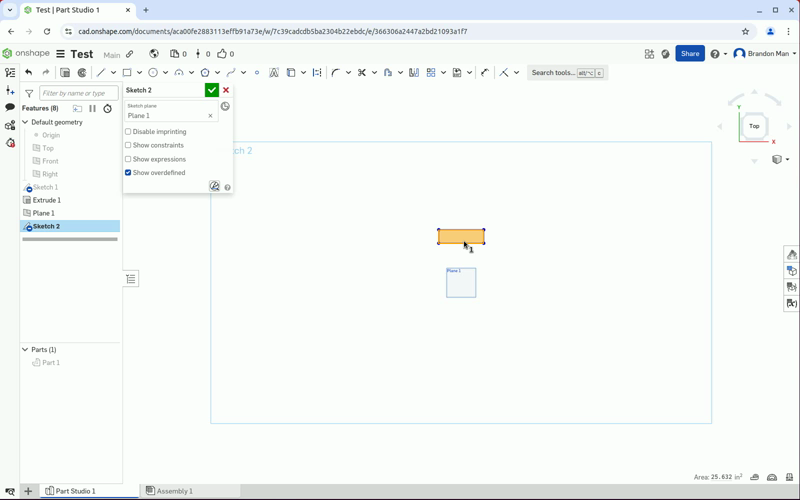
mouse_move(73, 352)
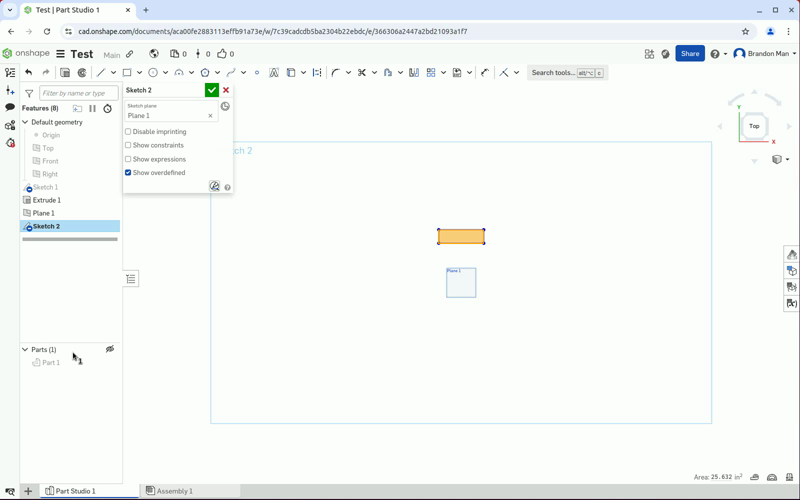
key(shift+y)
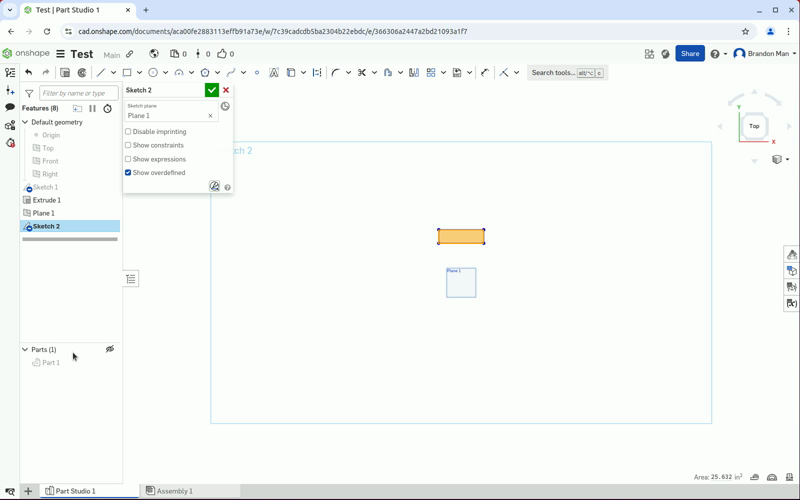
key(shift+e)
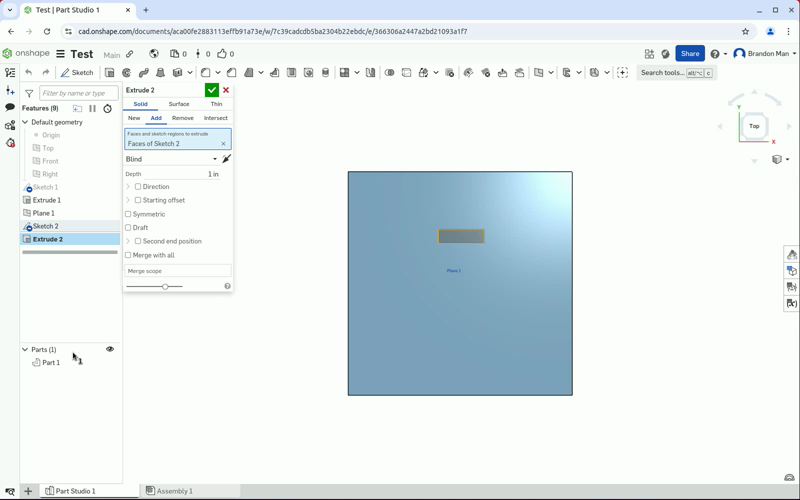
mouse_move(143, 106)
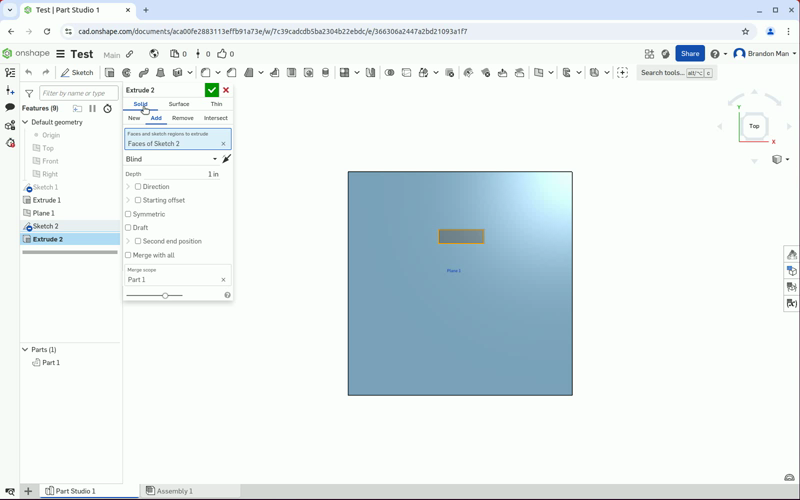
click(143, 106)
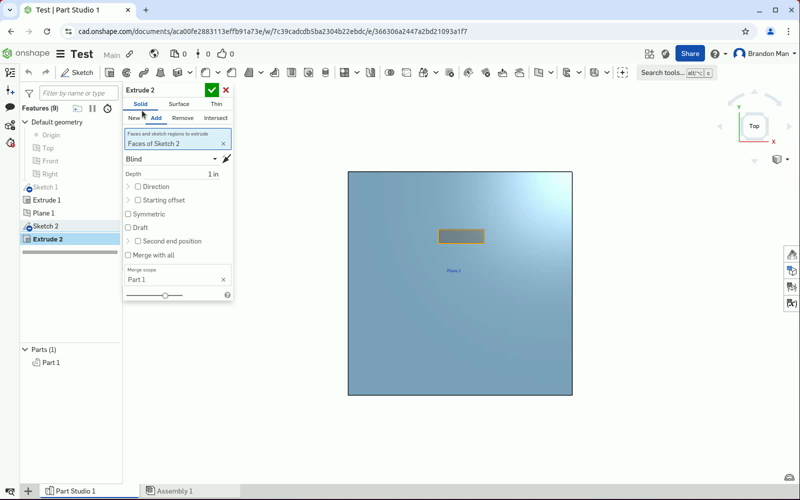
mouse_move(137, 120)
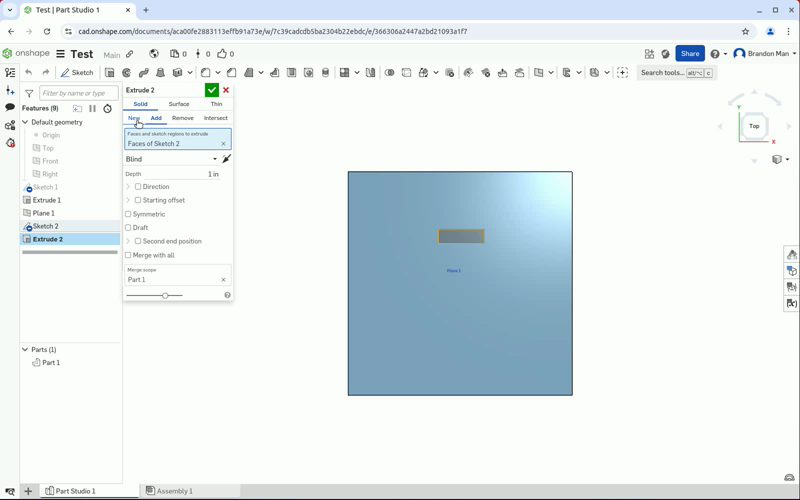
click(137, 120)
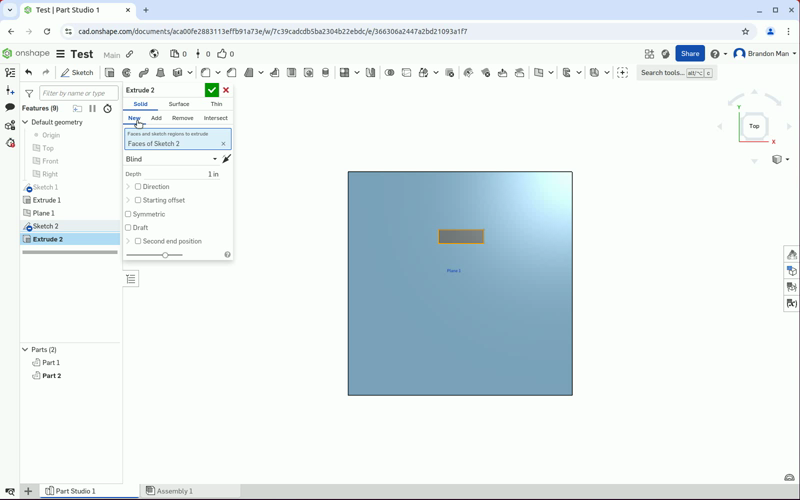
key(tab, 4)
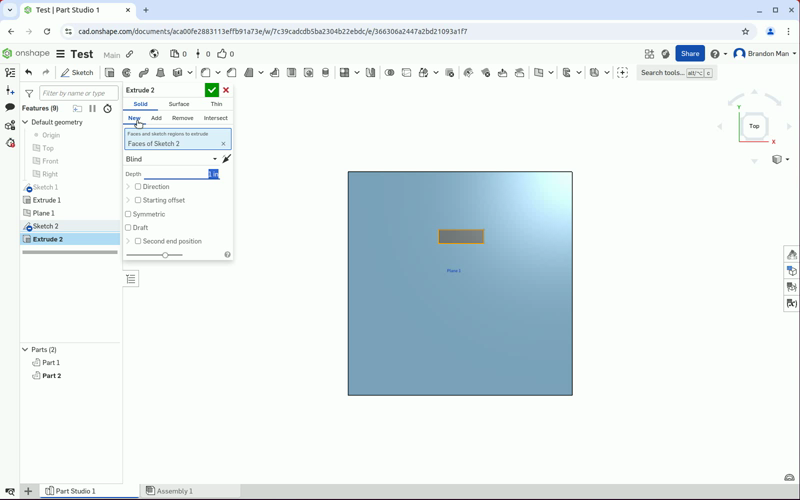
text(0.481)
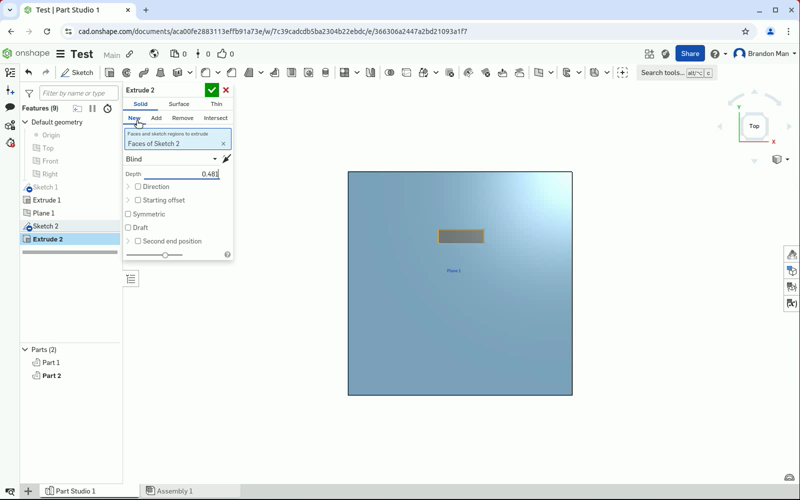
key(enter)
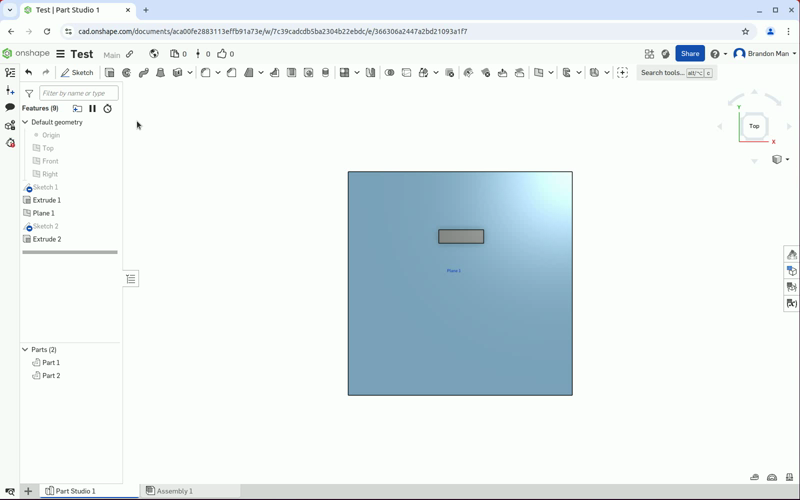
key(shift+h)
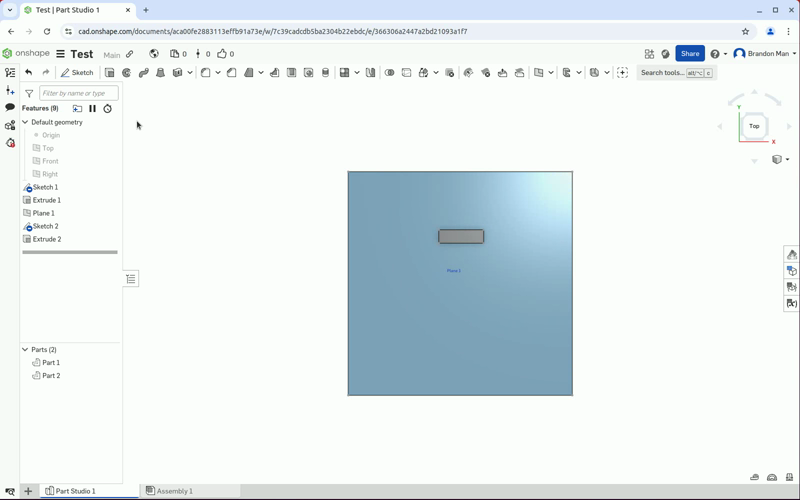
key(shift+h)
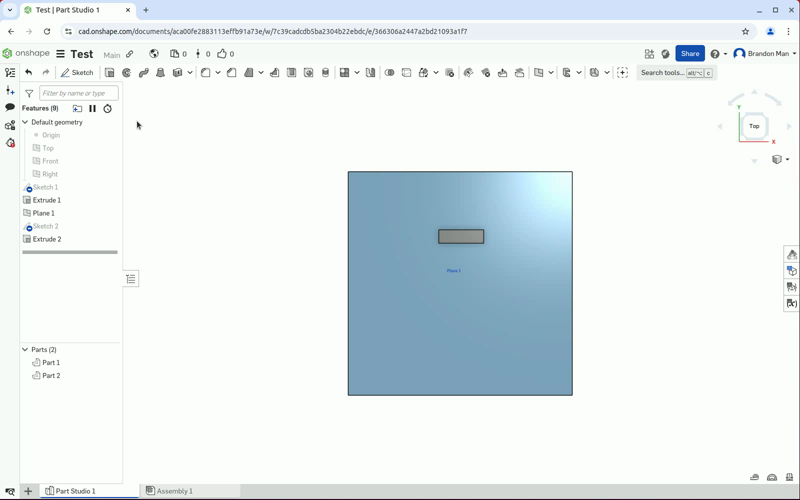
mouse_move(73, 189)
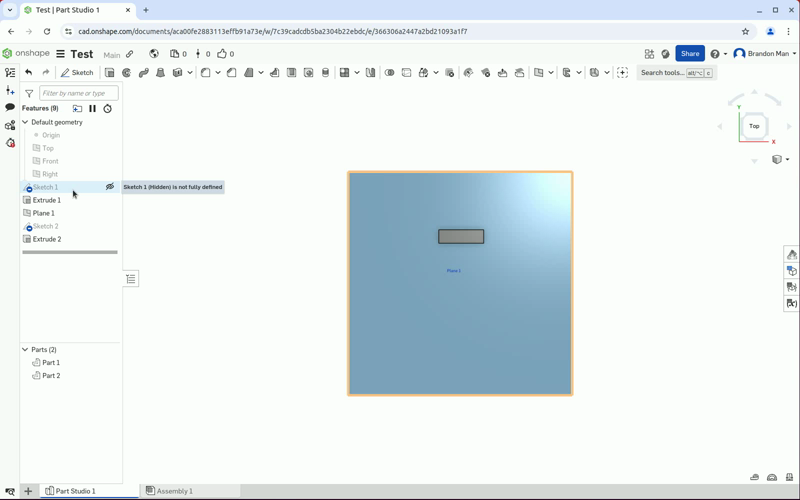
click(73, 189)
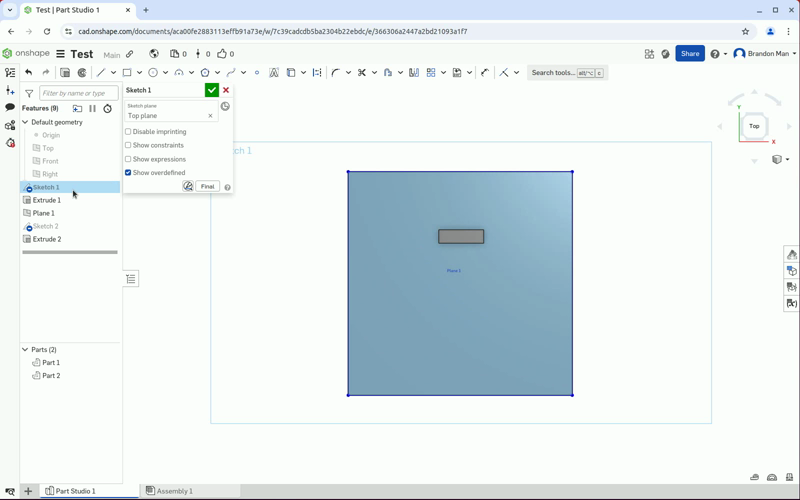
mouse_move(229, 92)
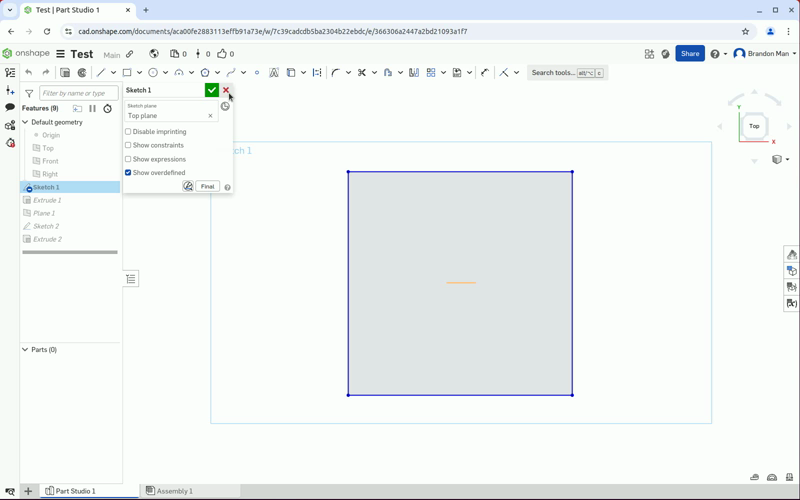
click(229, 92)
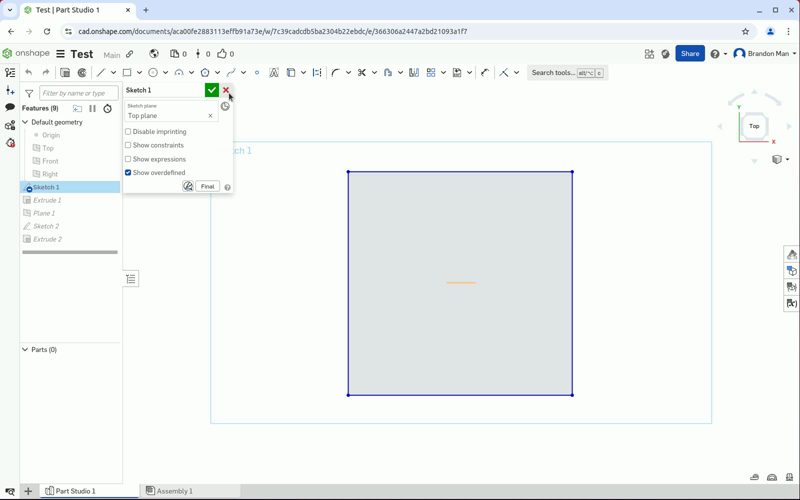
key(shift+s)
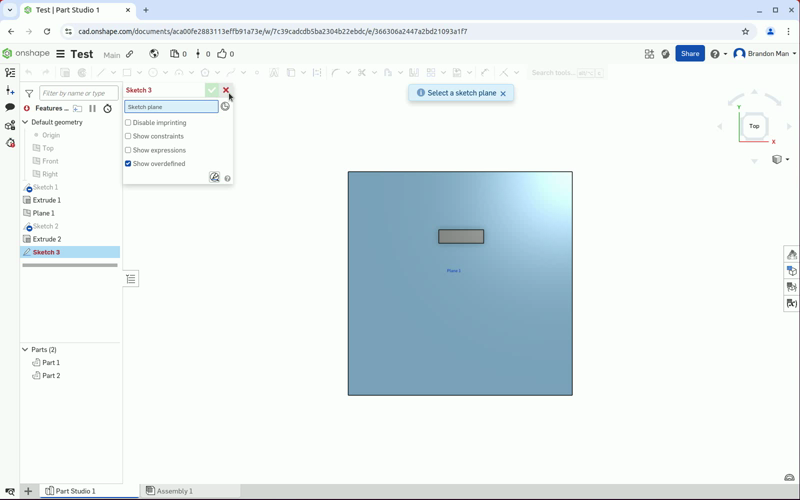
mouse_move(73, 215)
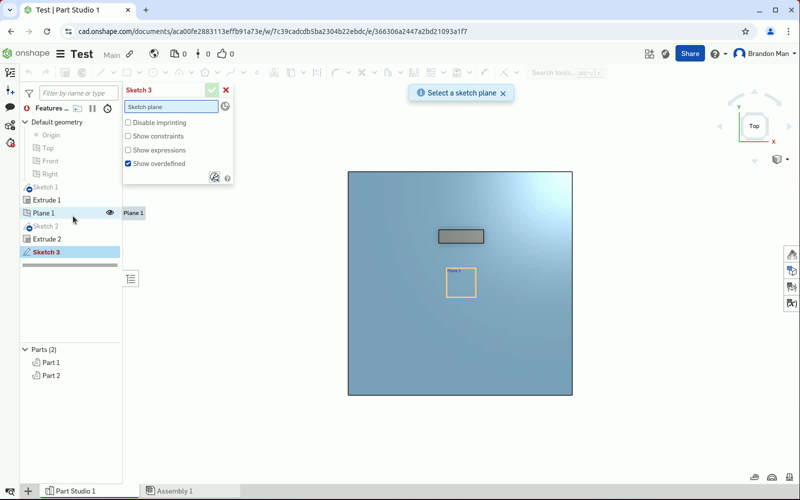
click(73, 215)
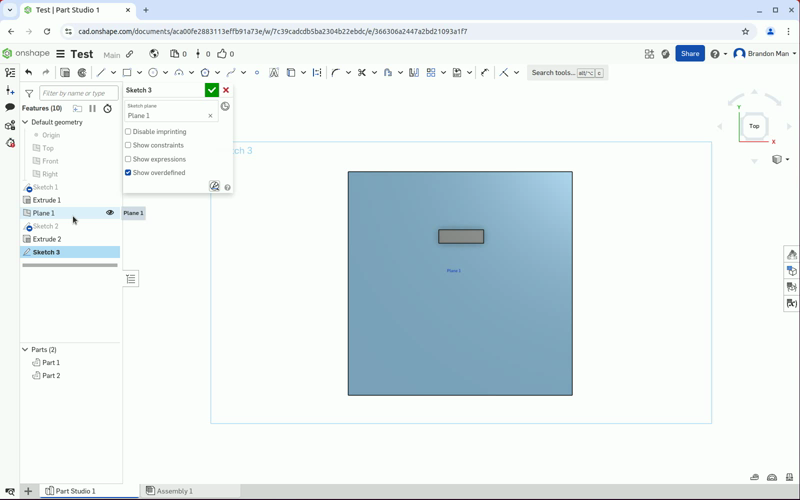
mouse_move(73, 352)
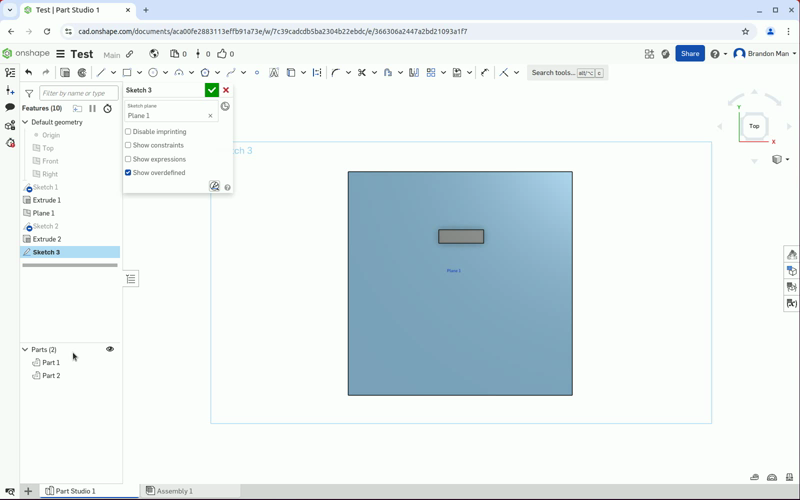
key(y)
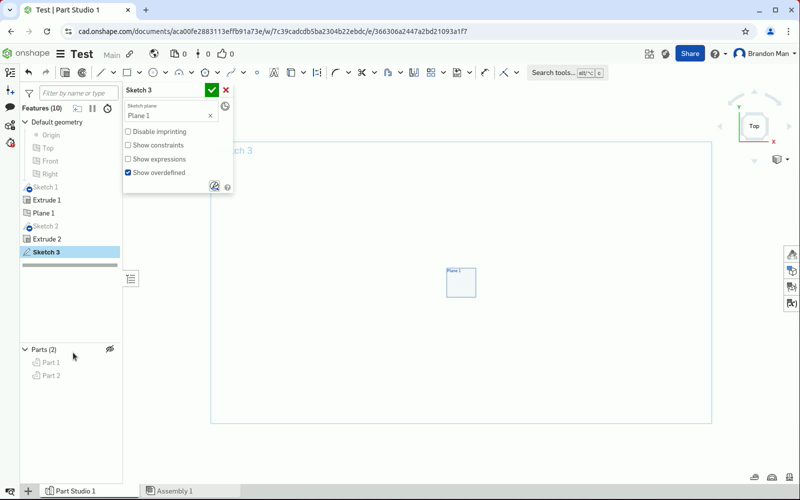
key(l)
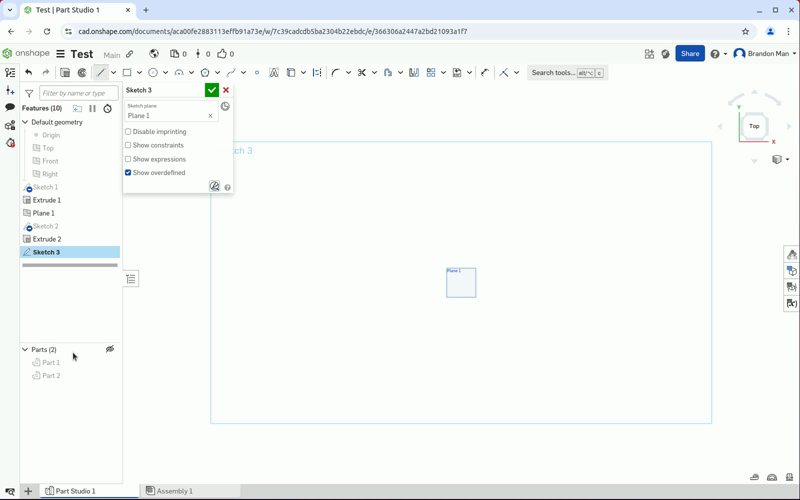
key_down(shift)
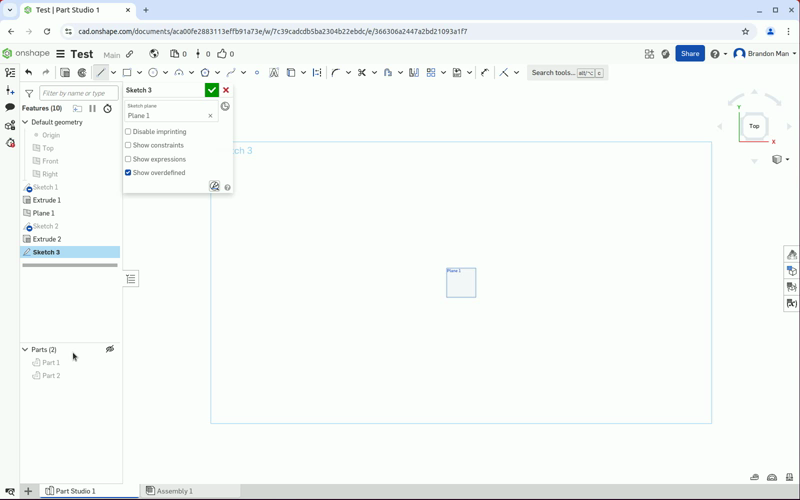
mouse_move(403, 275)
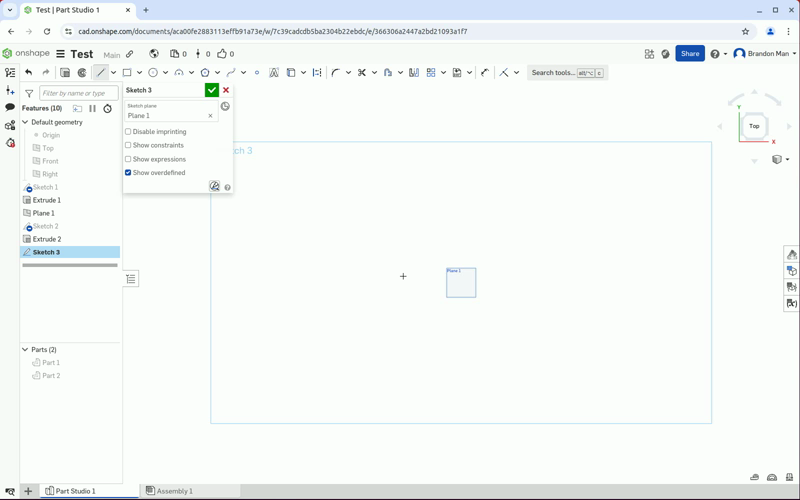
click(403, 275)
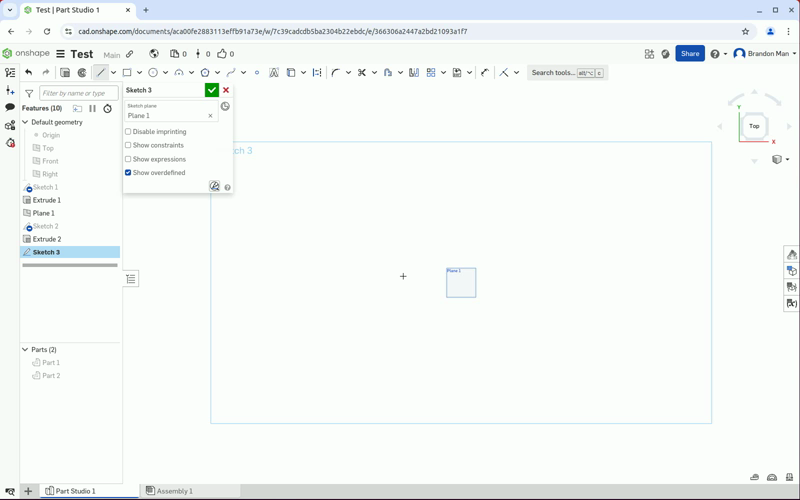
key_up(shift)
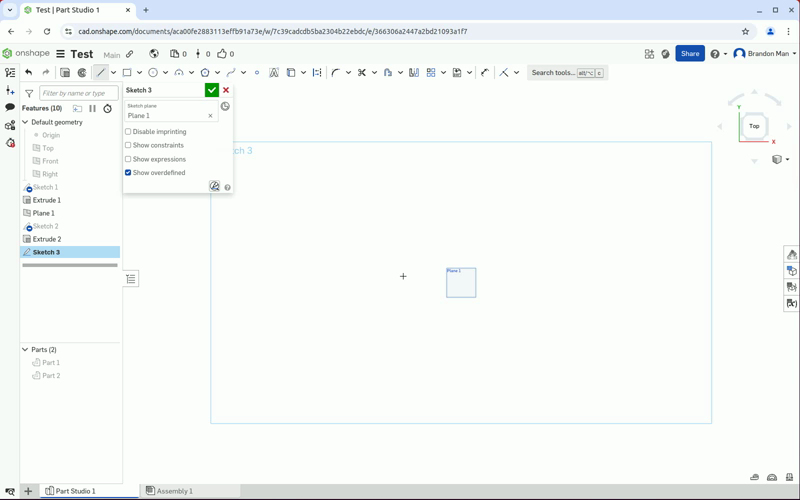
key_down(shift)
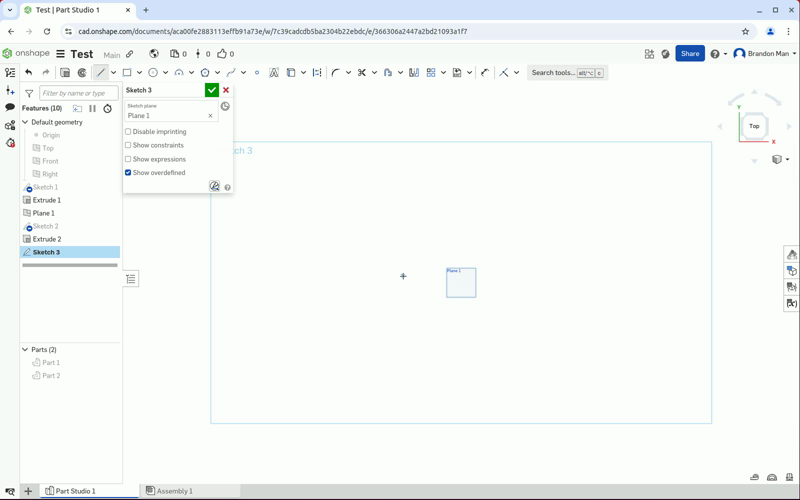
mouse_move(433, 275)
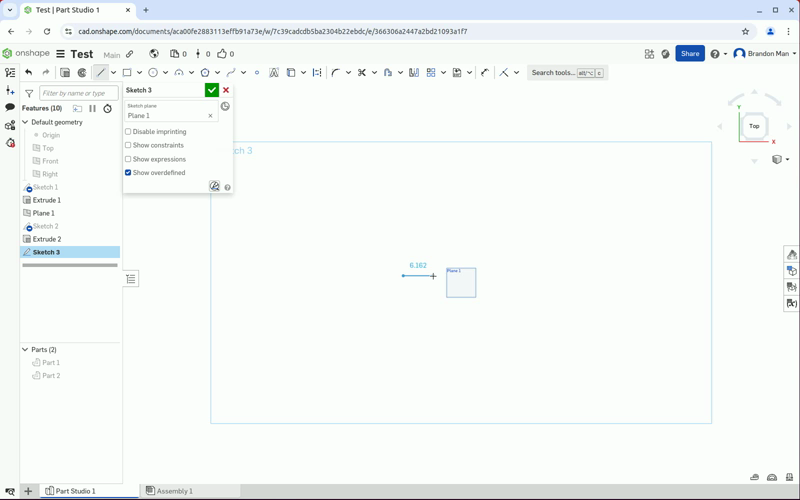
mouse_move(414, 282)
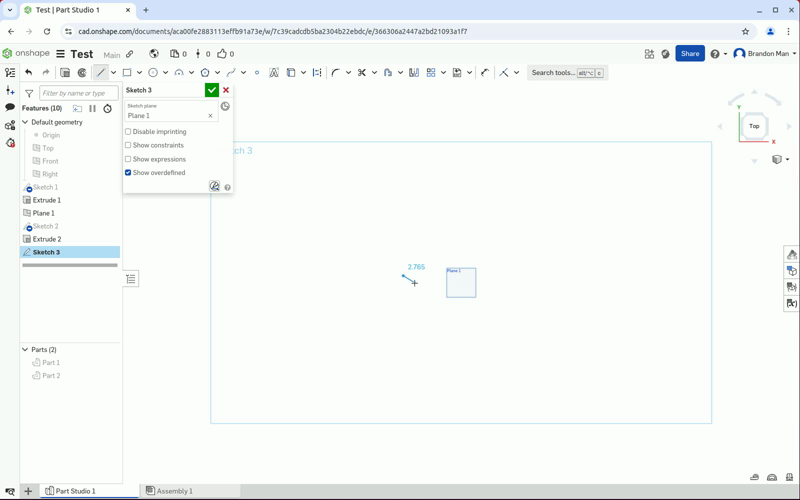
click(414, 282)
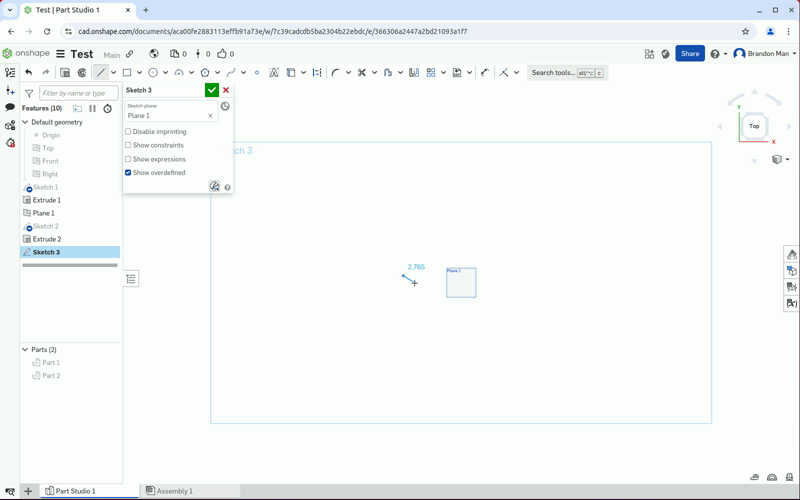
key_up(shift)
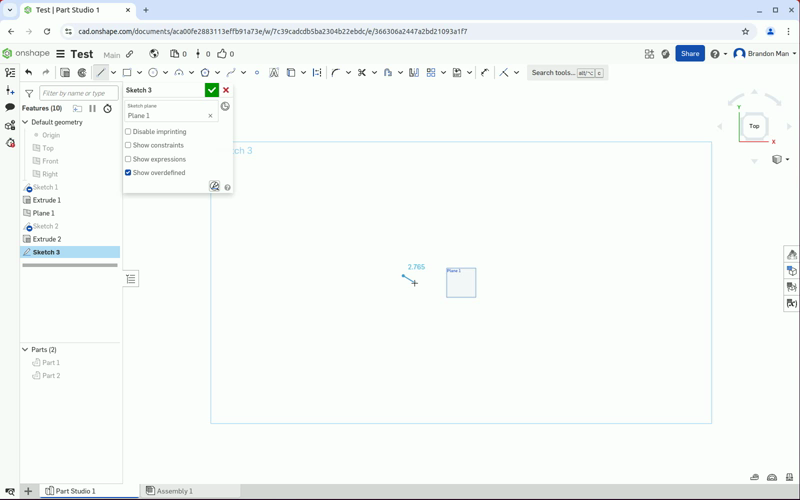
key_down(shift)
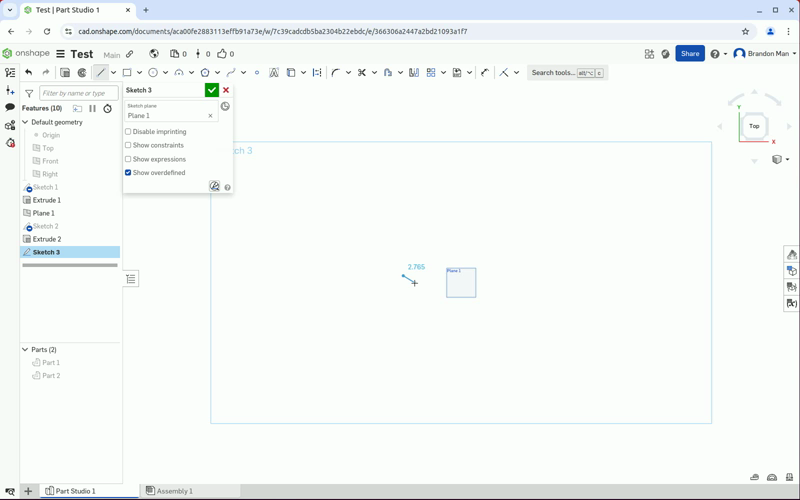
mouse_move(444, 282)
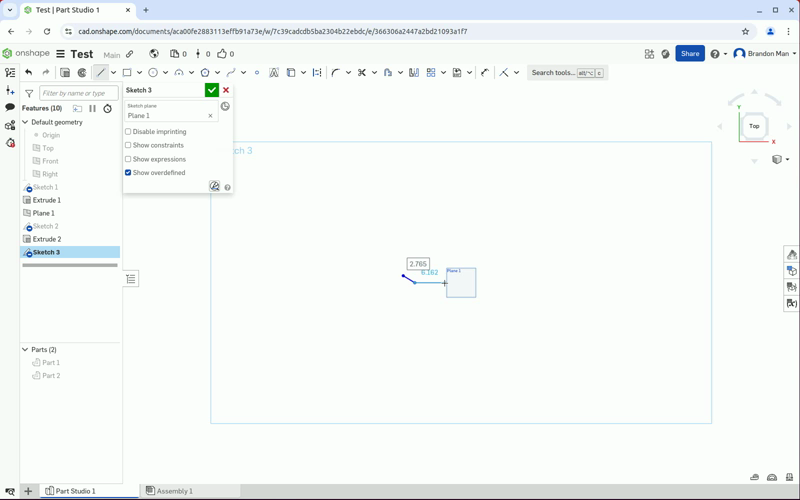
mouse_move(437, 243)
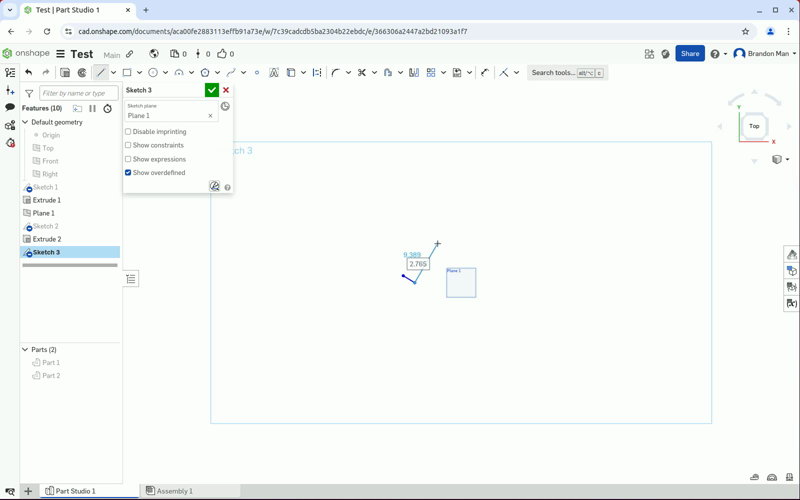
click(437, 243)
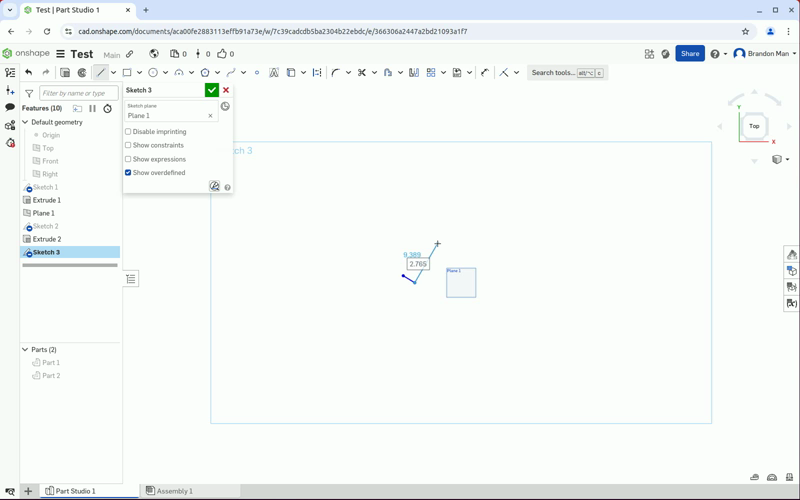
key_up(shift)
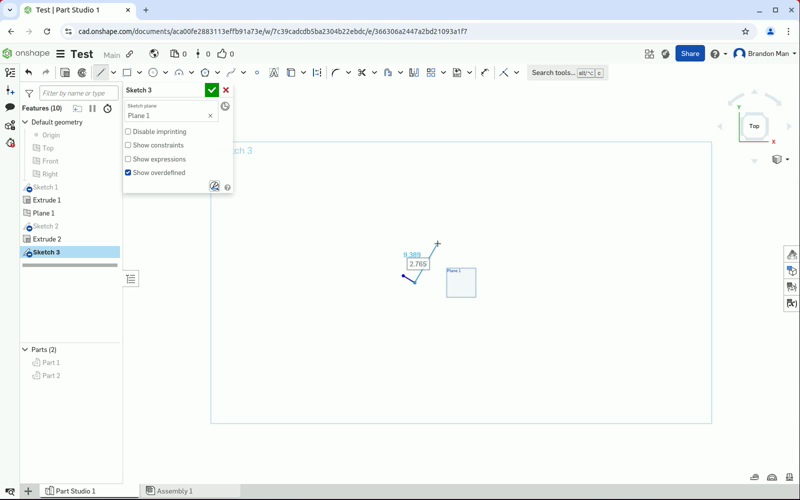
key_down(shift)
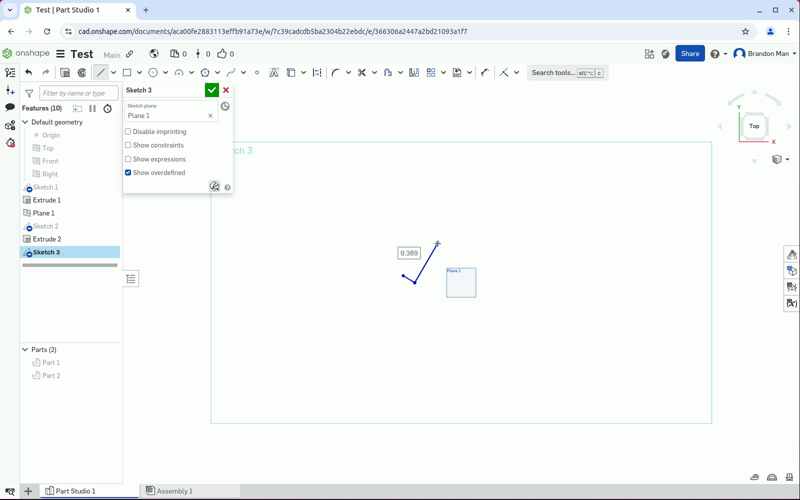
mouse_move(467, 243)
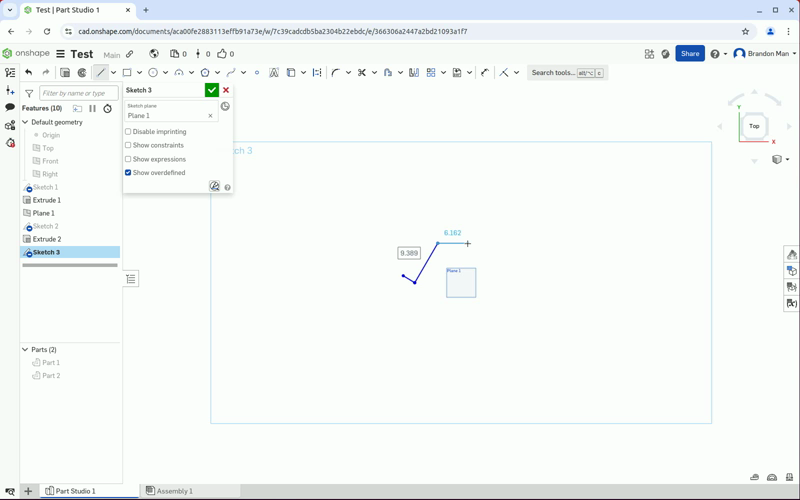
mouse_move(426, 236)
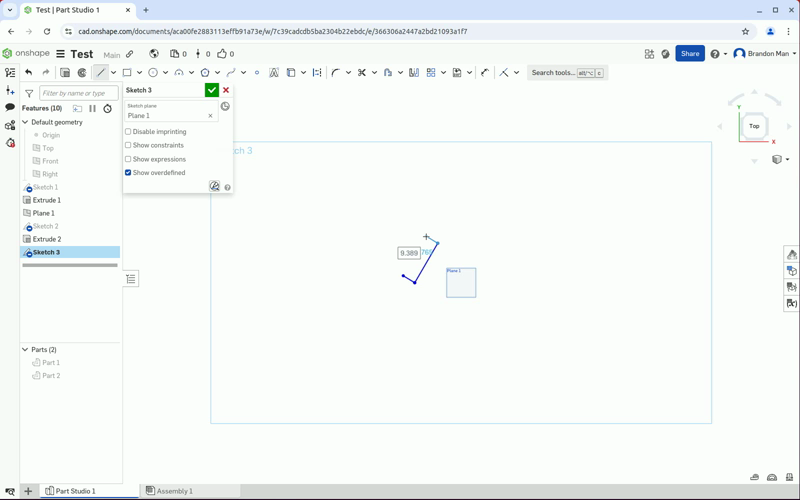
click(426, 236)
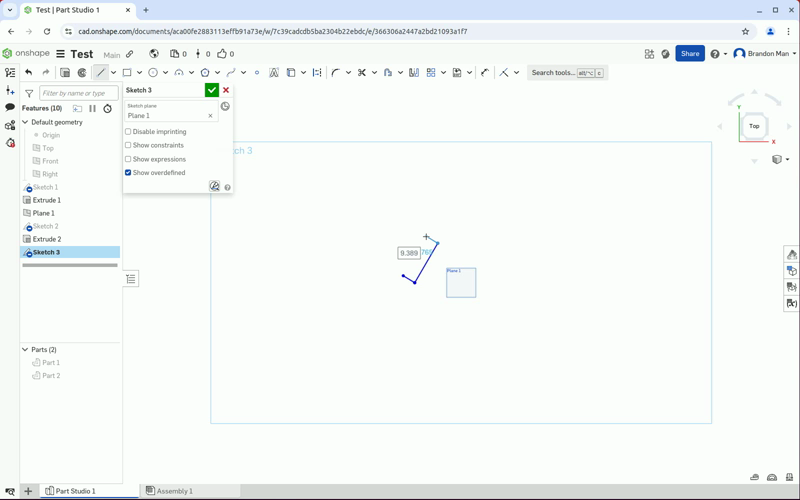
key_up(shift)
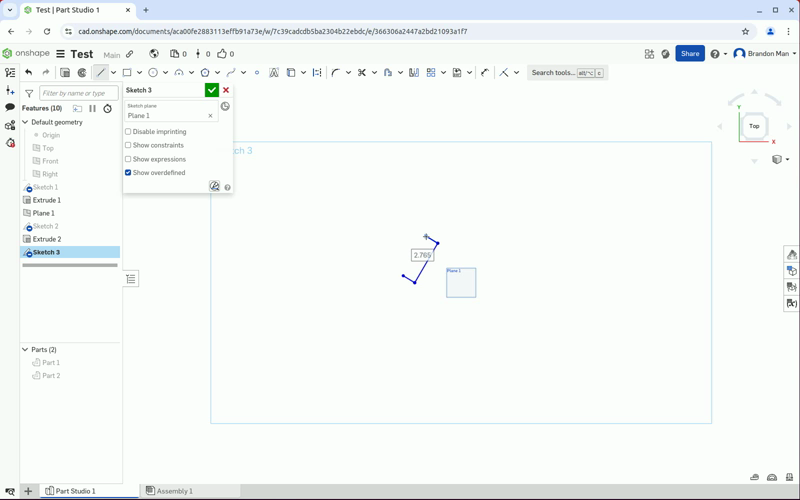
mouse_move(456, 236)
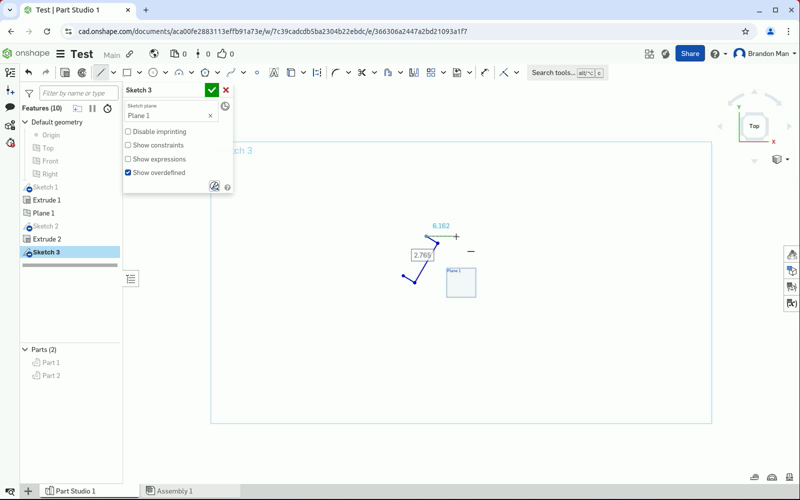
key_down(shift)
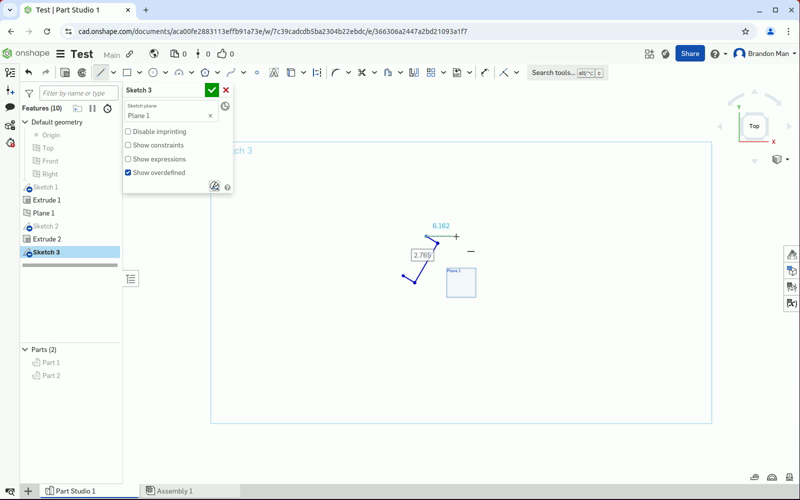
mouse_move(403, 275)
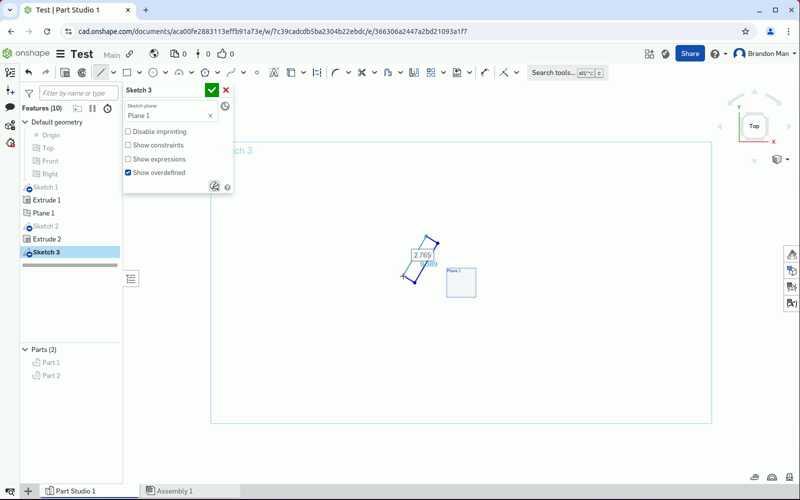
key_up(shift)
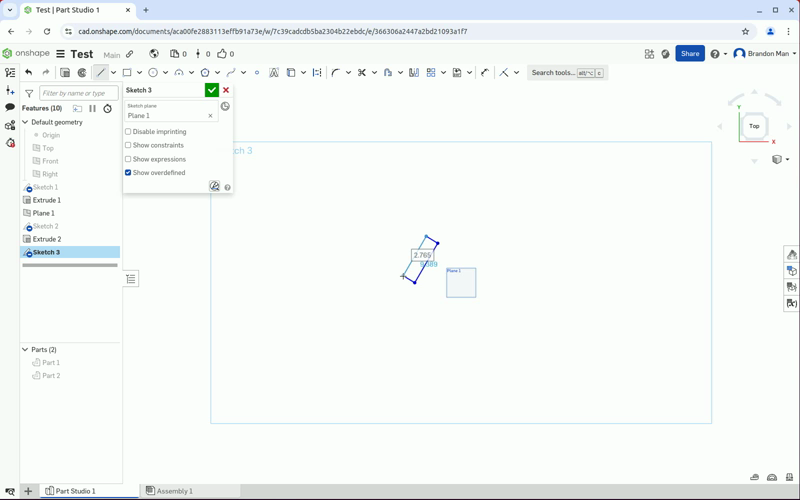
click(403, 275)
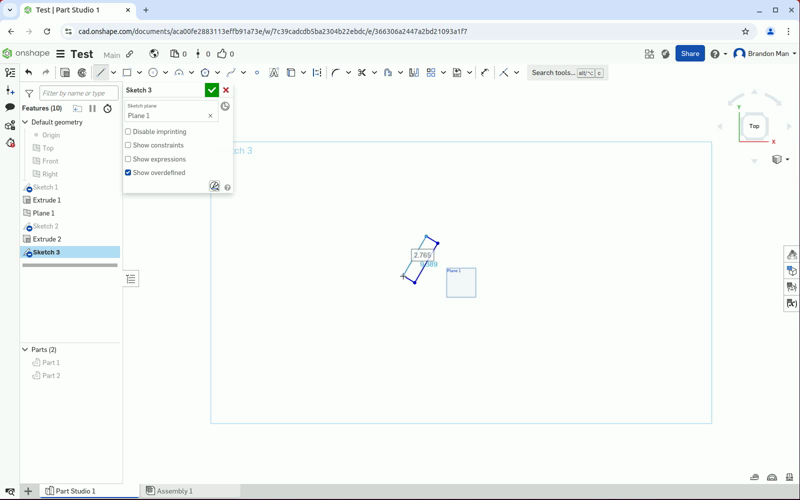
key(esc)
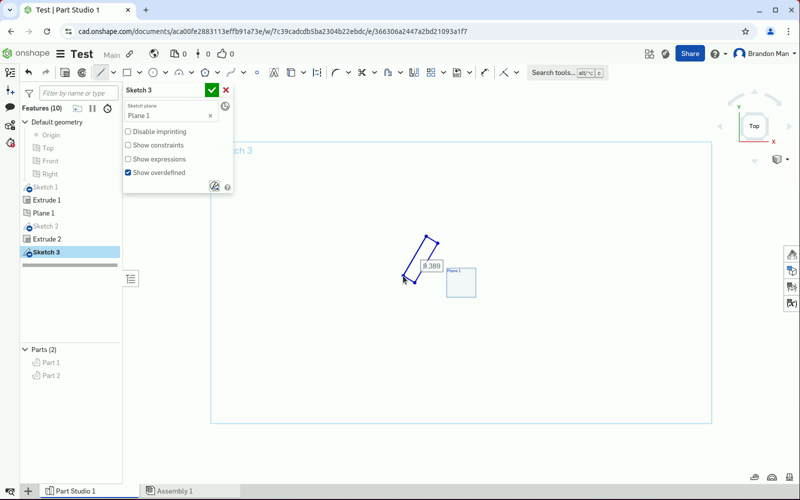
mouse_move(421, 255)
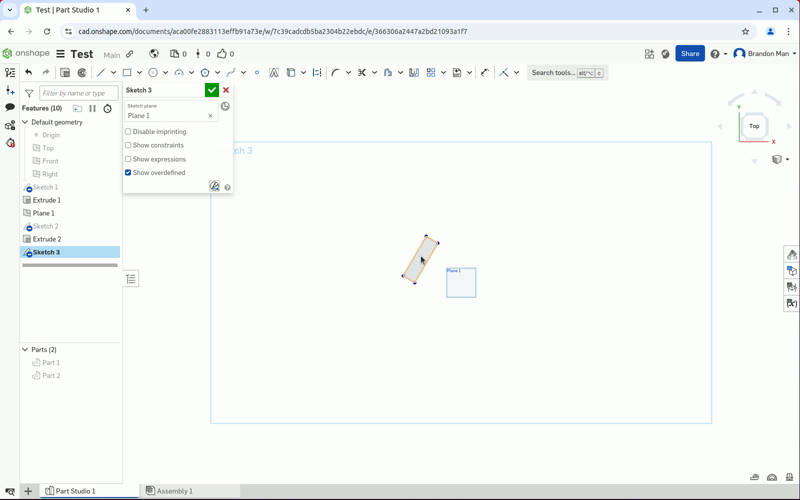
scroll(6)
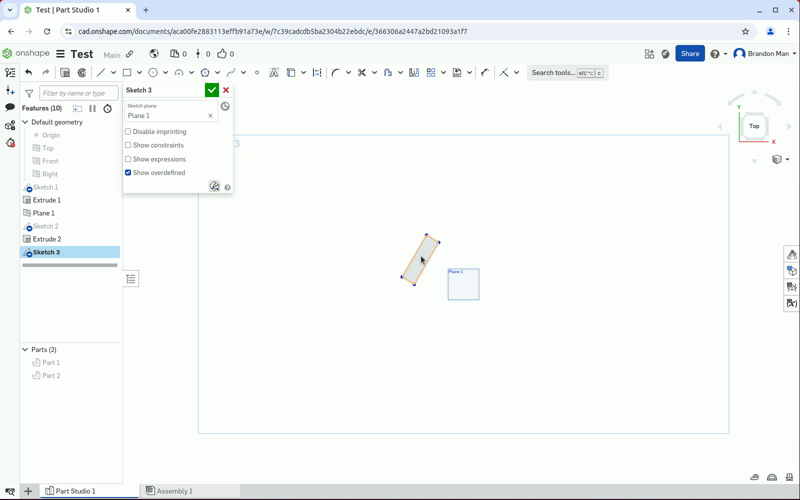
scroll(6)
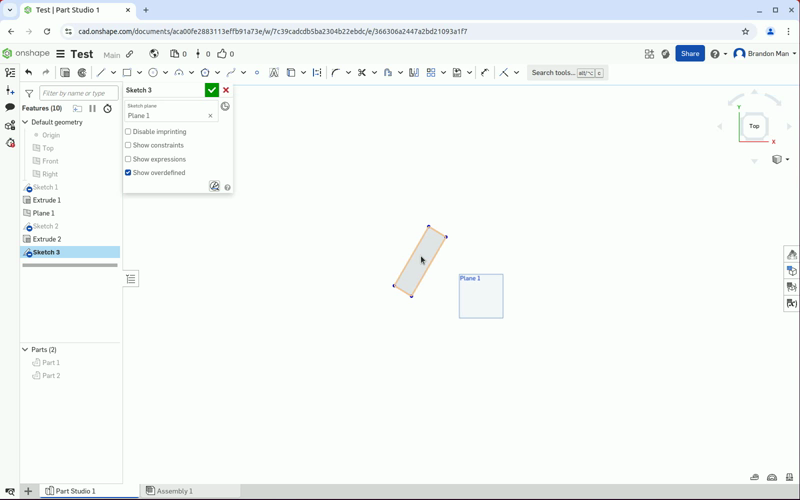
scroll(6)
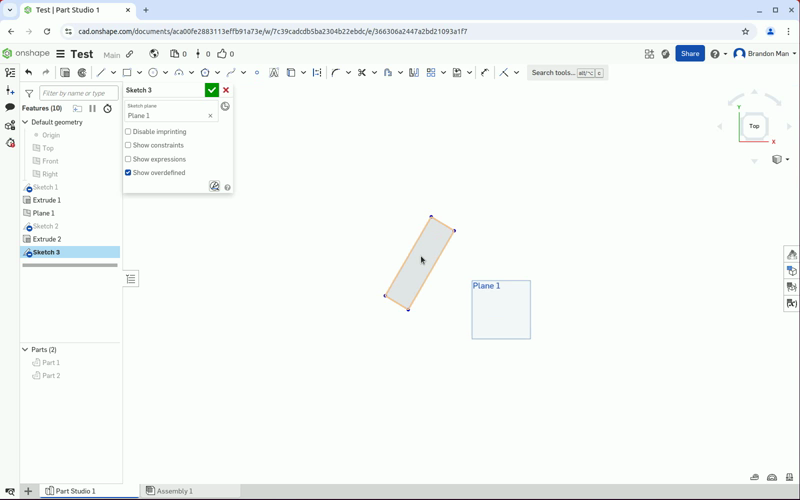
scroll(6)
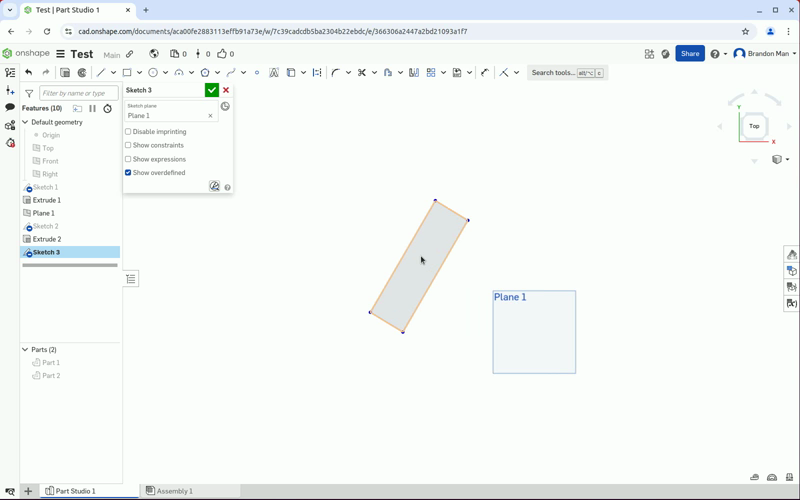
scroll(6)
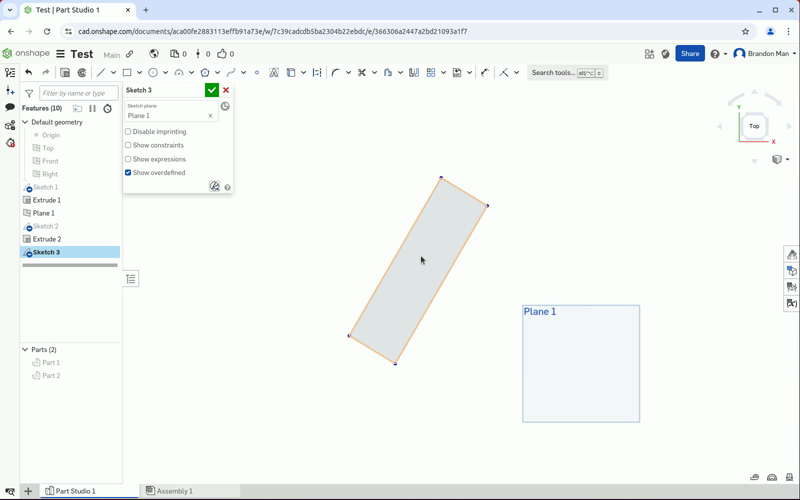
scroll(6)
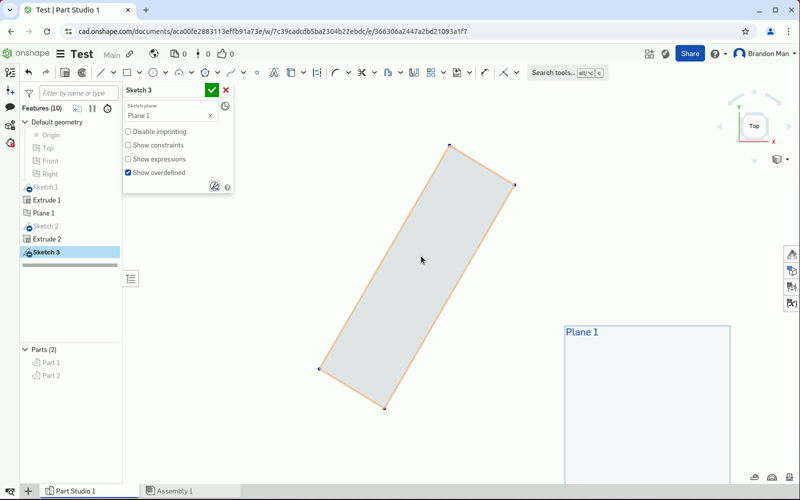
scroll(6)
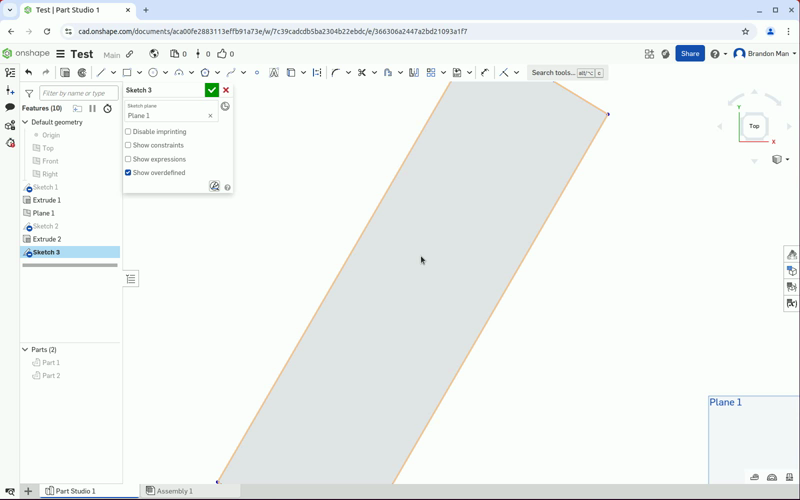
click(421, 255)
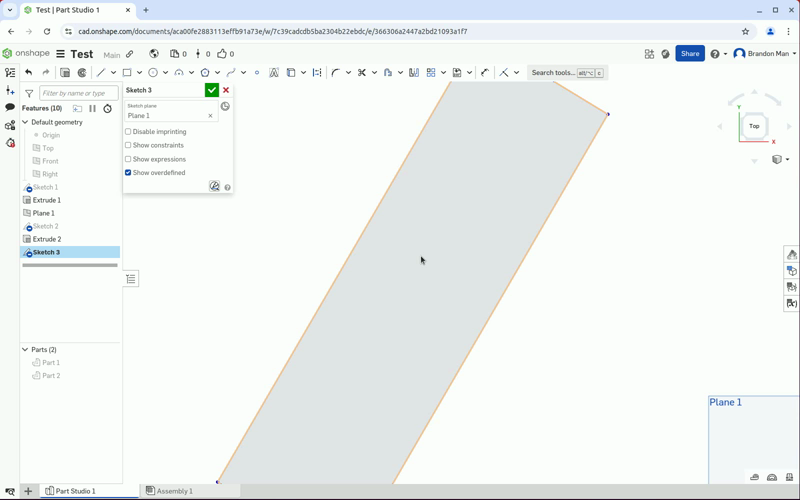
scroll(-6)
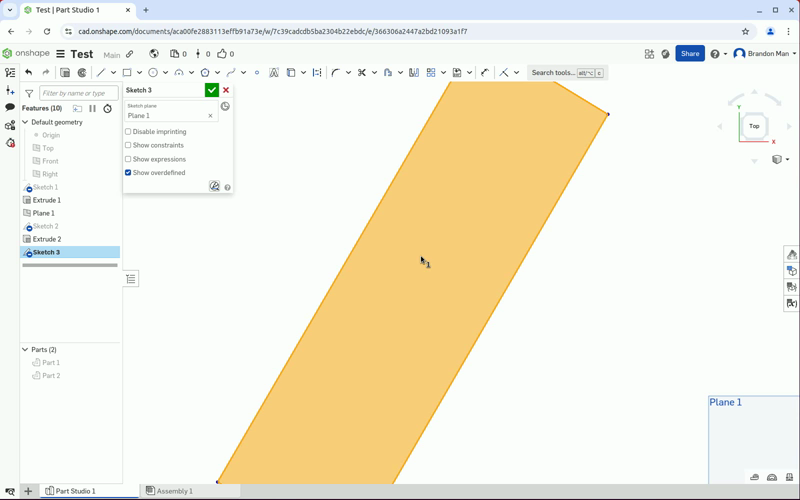
scroll(-6)
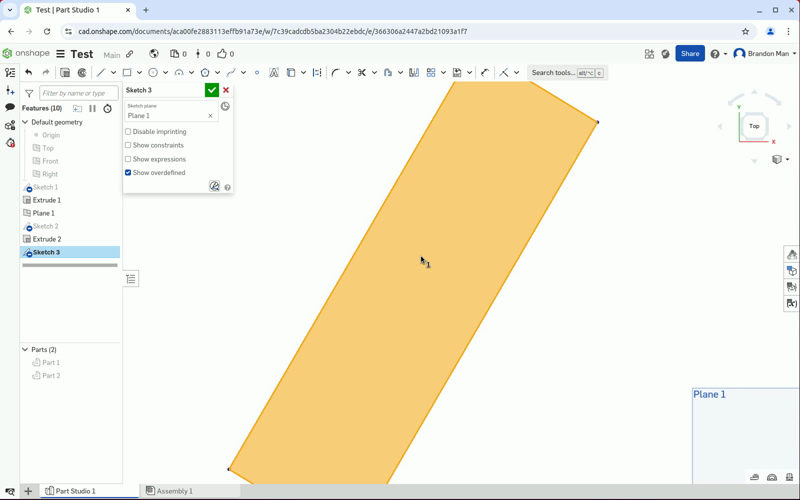
scroll(-6)
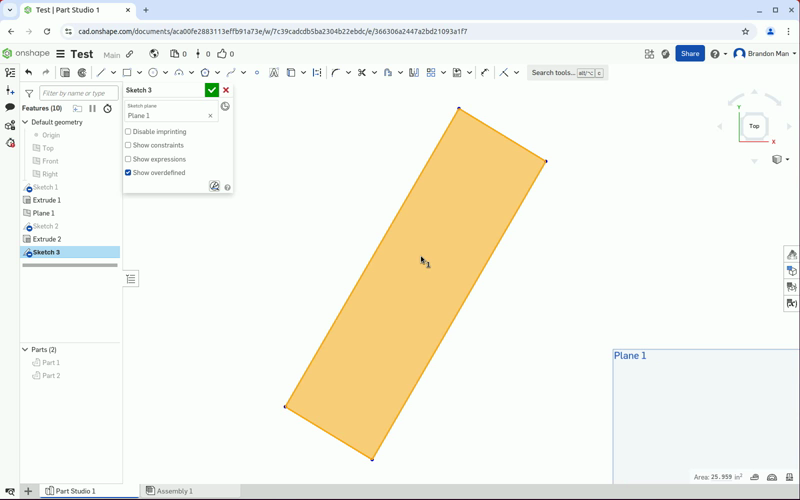
scroll(-6)
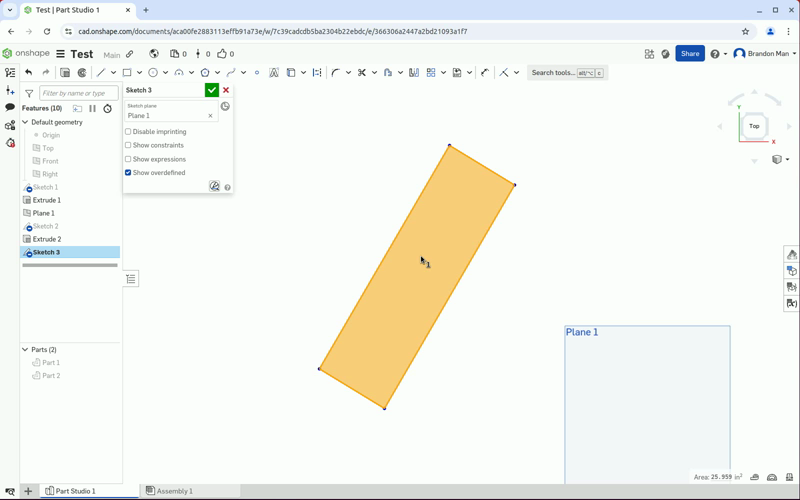
scroll(-6)
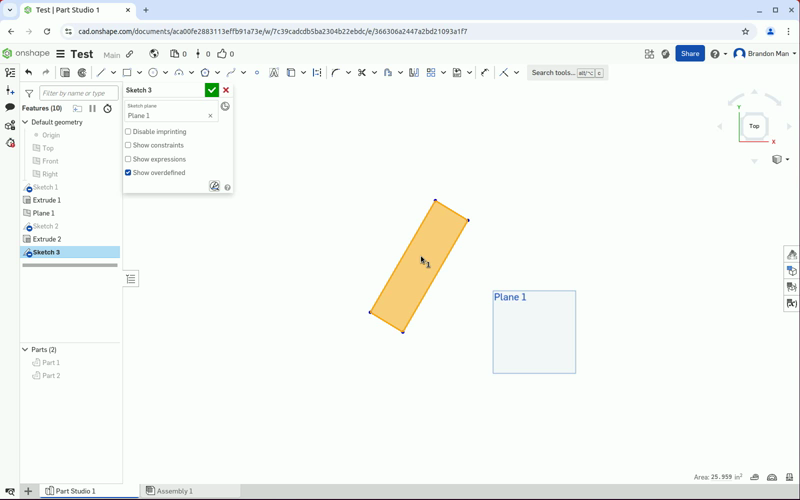
scroll(-6)
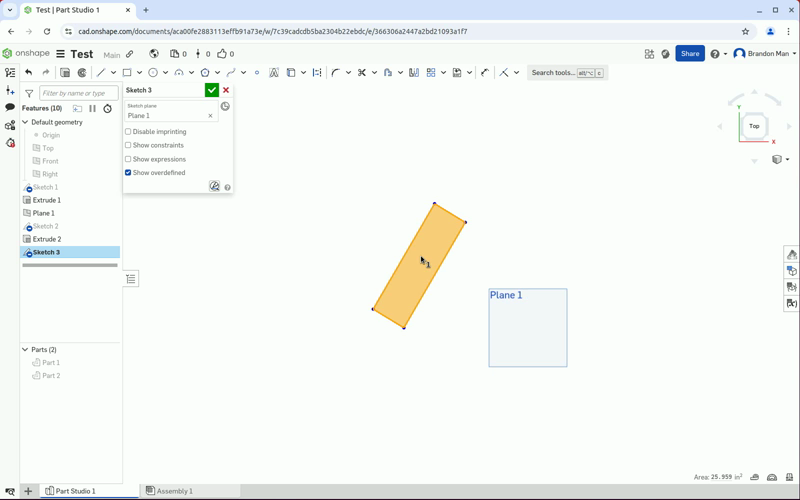
scroll(-6)
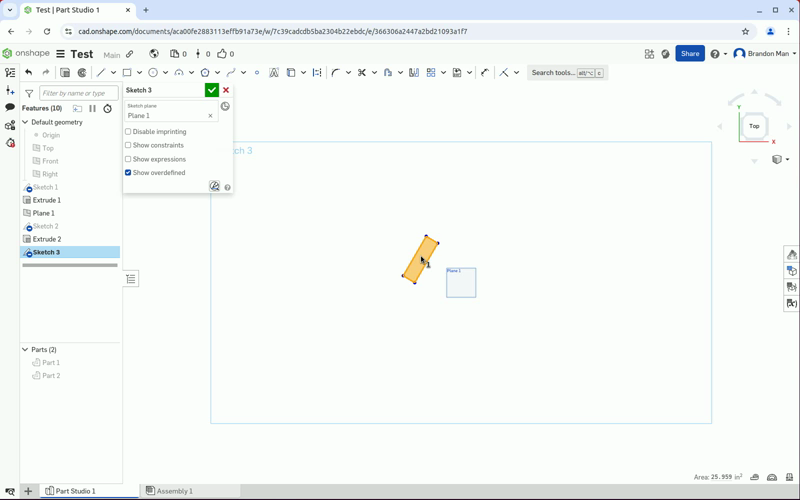
mouse_move(73, 352)
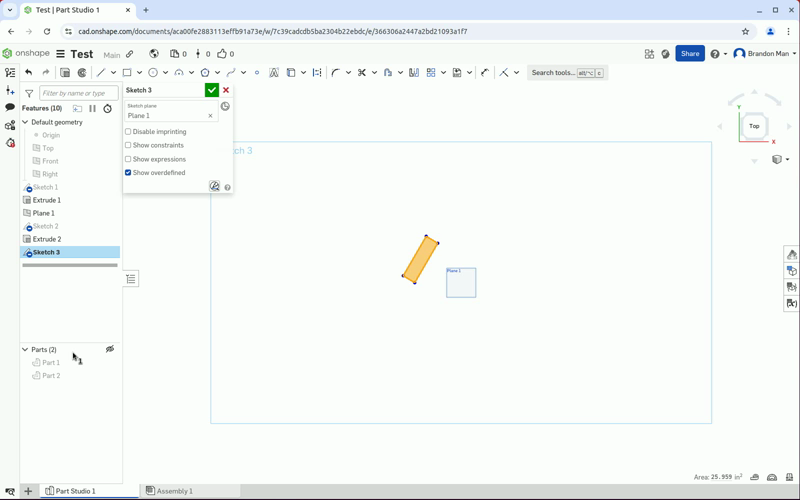
key(shift+y)
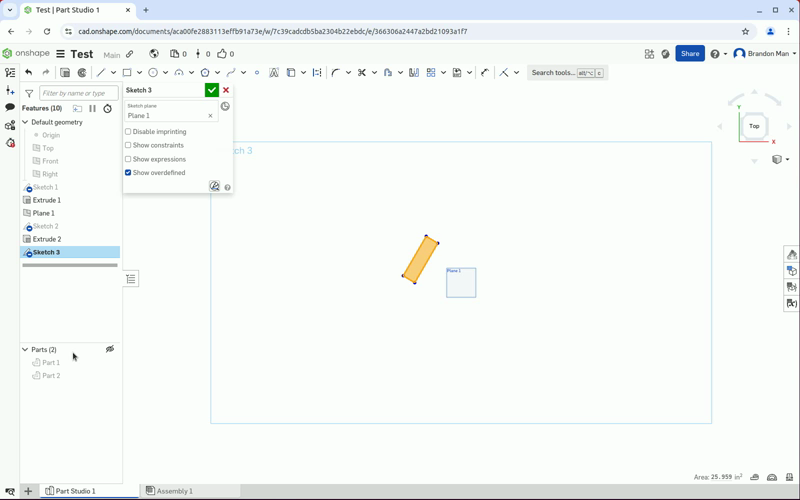
key(shift+e)
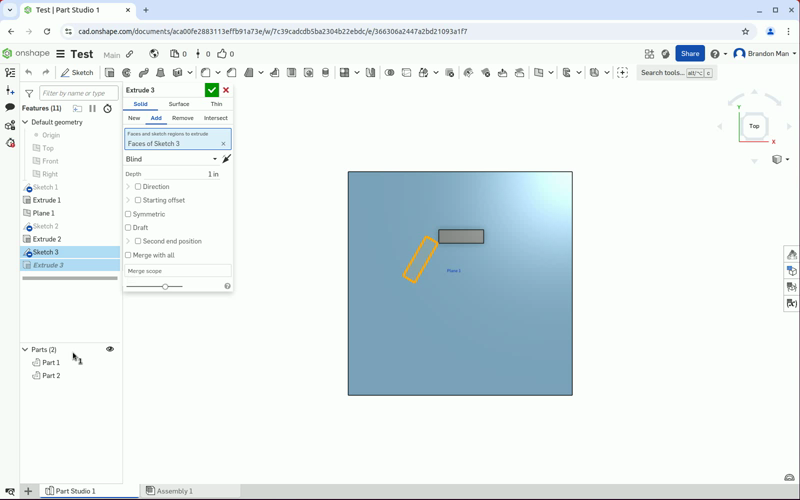
mouse_move(143, 106)
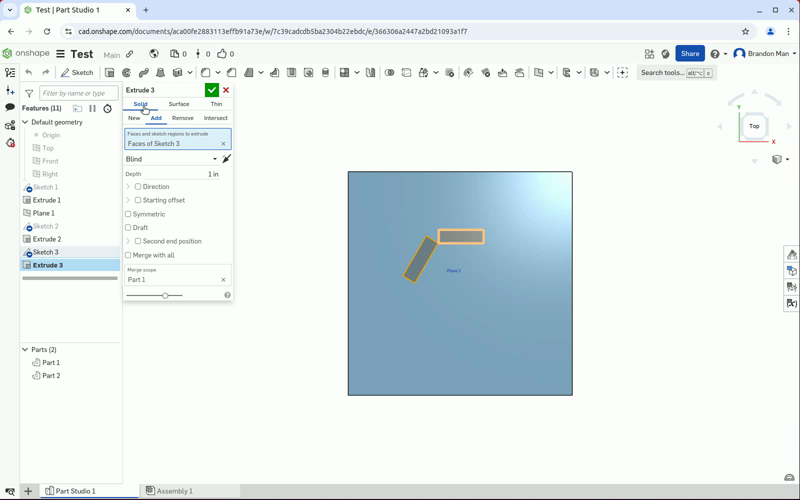
click(143, 106)
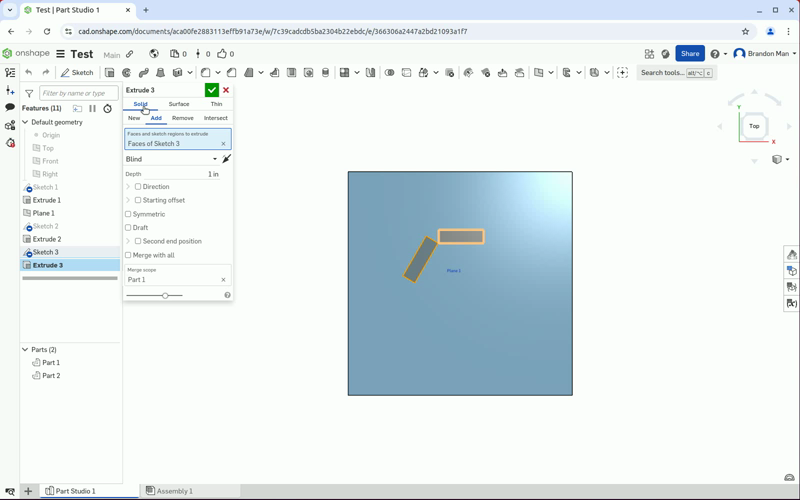
mouse_move(137, 120)
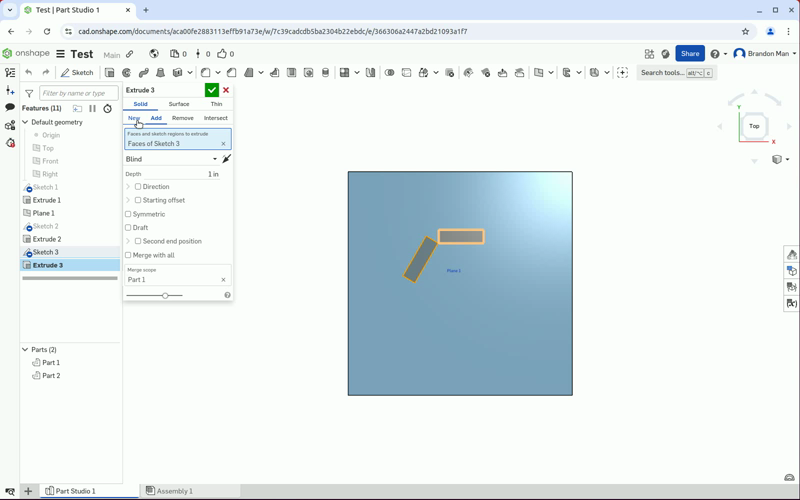
click(137, 120)
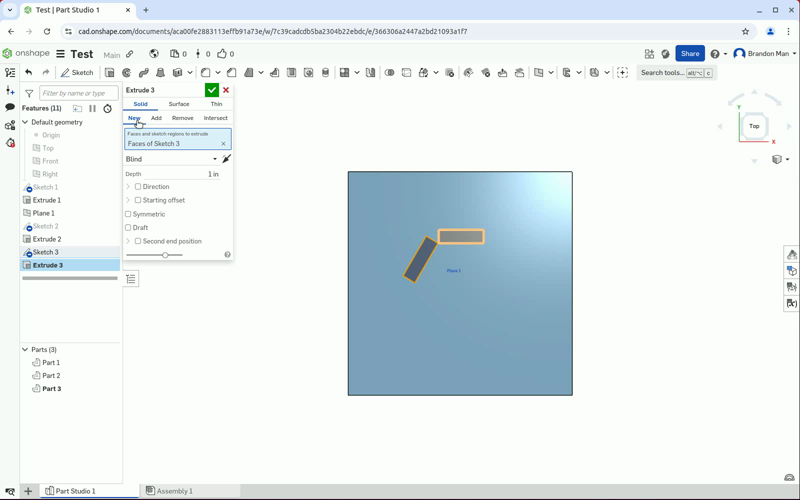
key(tab, 4)
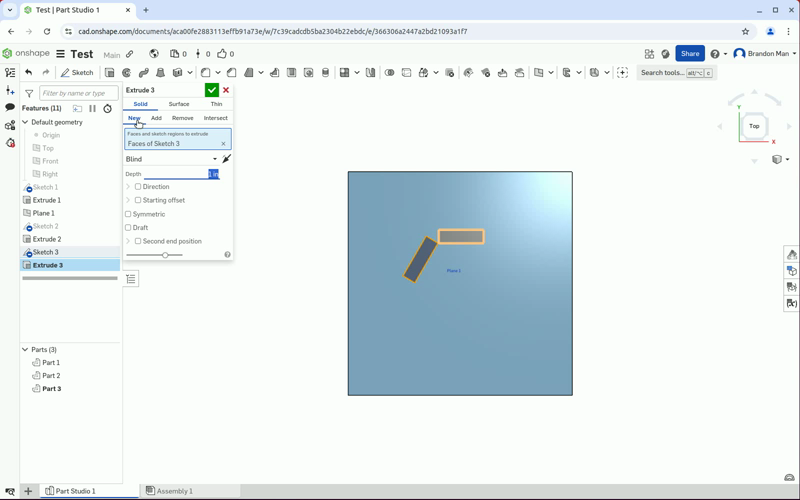
text(0.481)
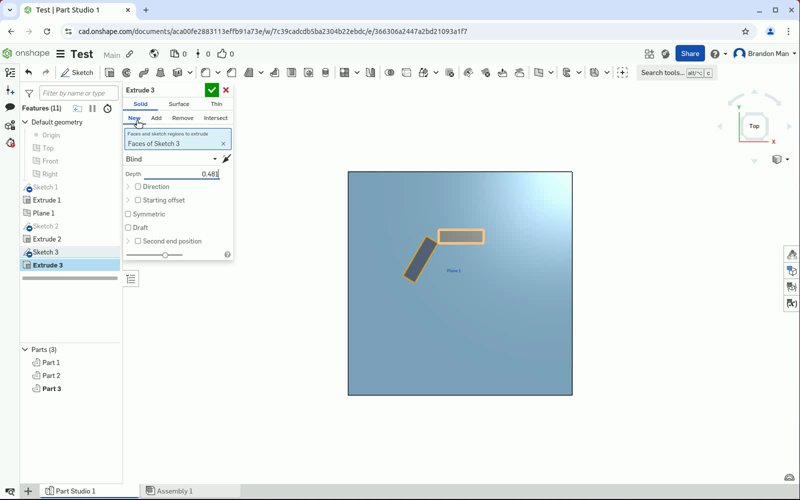
key(enter)
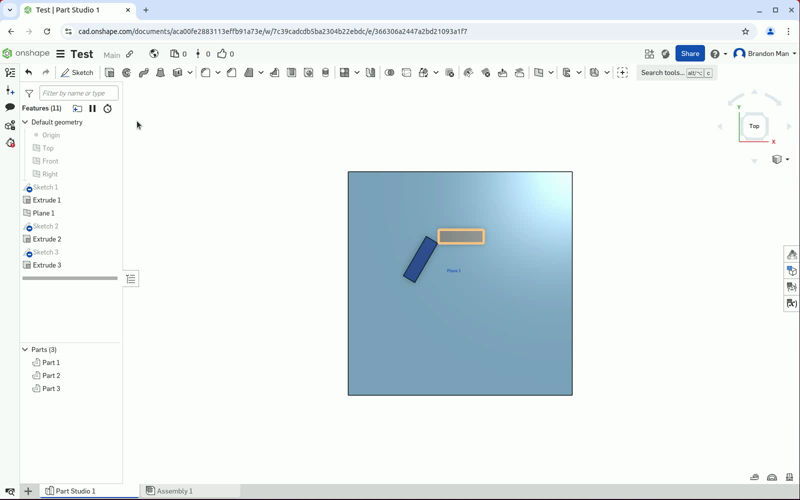
key(shift+h)
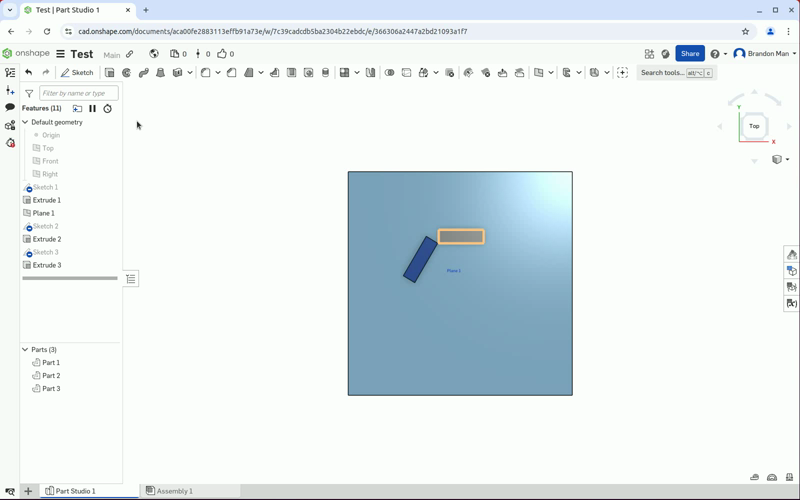
key(shift+h)
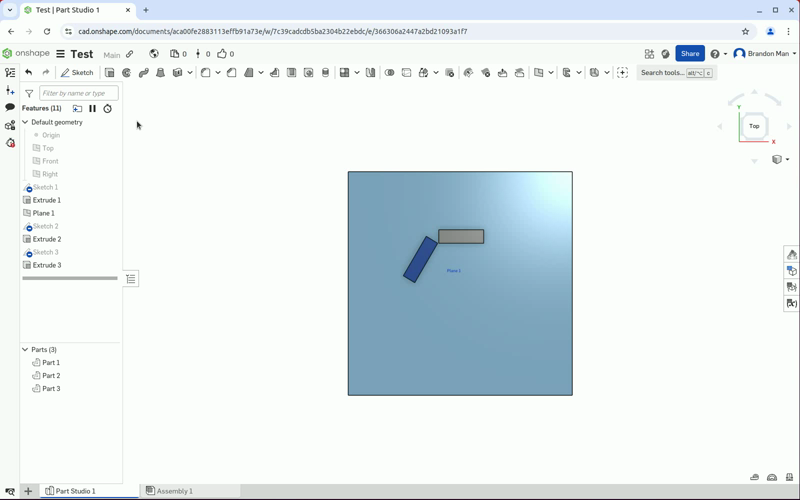
mouse_move(73, 189)
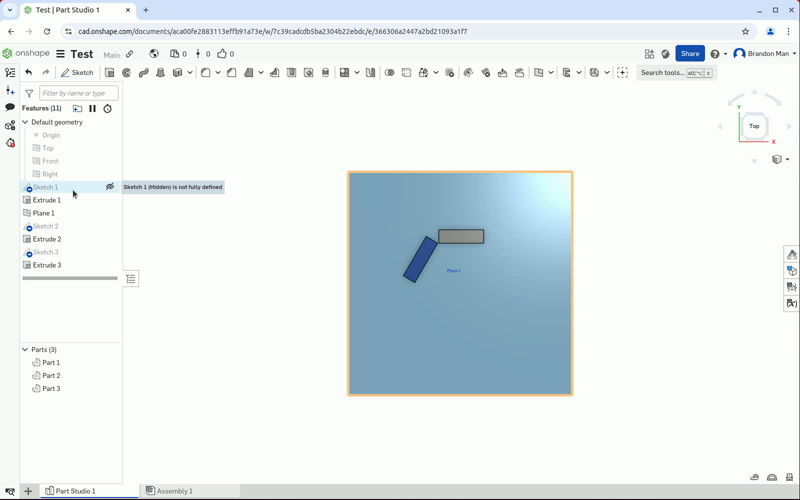
click(73, 189)
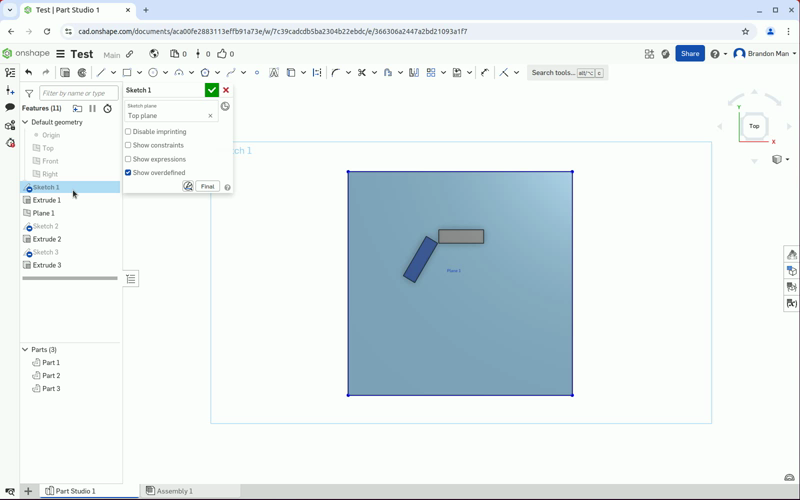
mouse_move(229, 92)
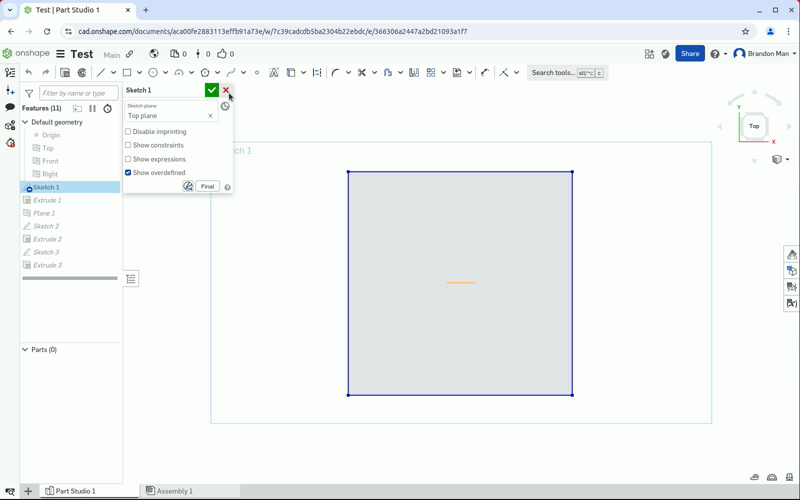
click(229, 92)
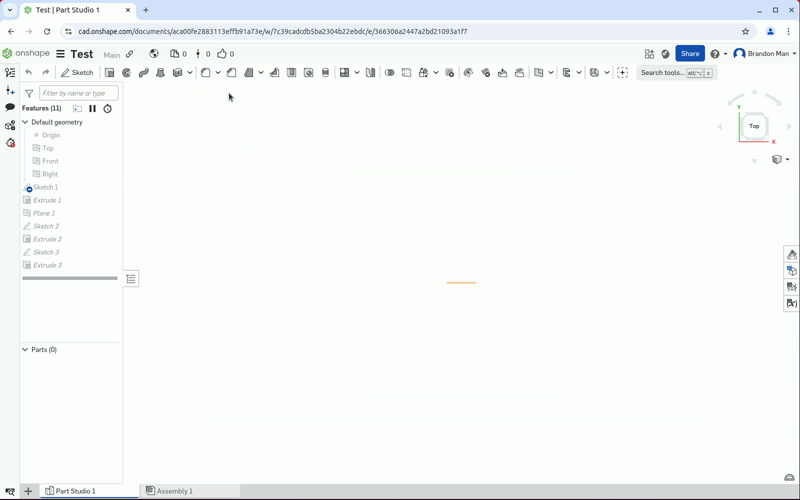
key(shift+s)
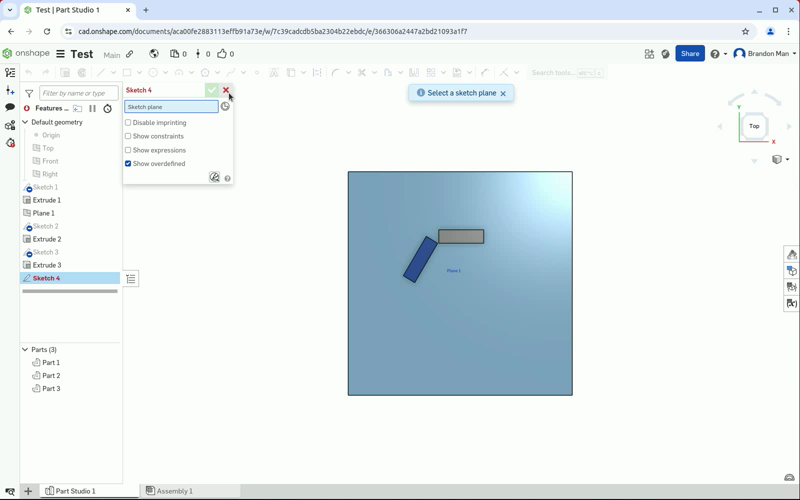
mouse_move(73, 215)
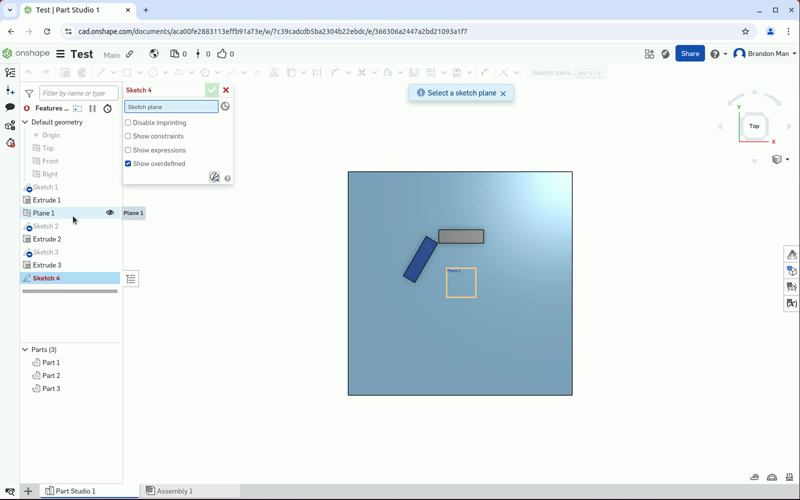
click(73, 215)
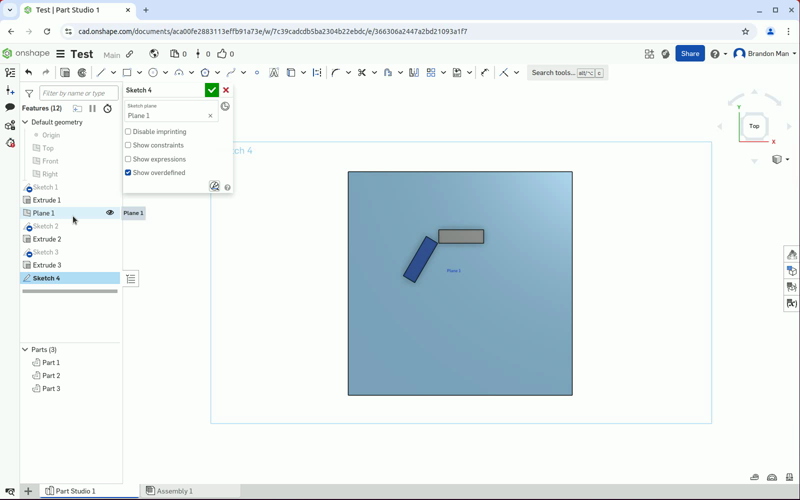
mouse_move(73, 352)
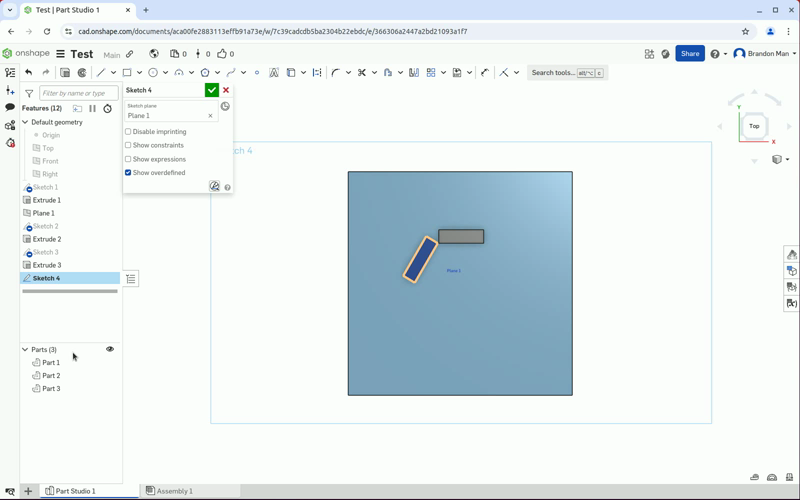
key(y)
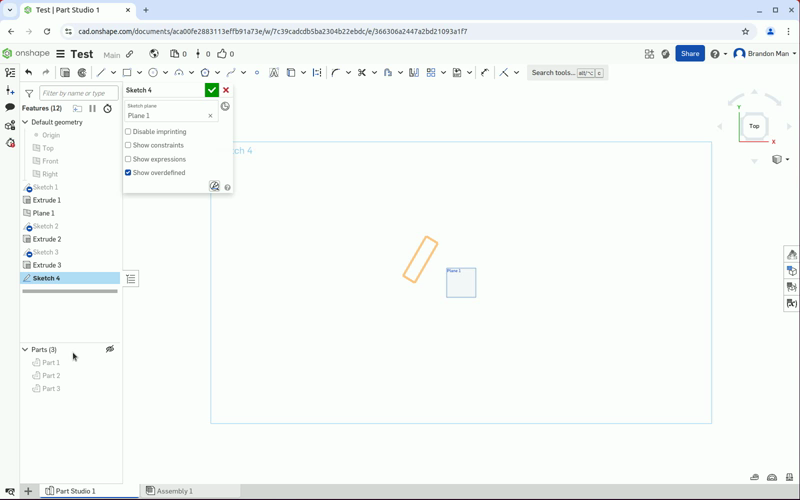
key(l)
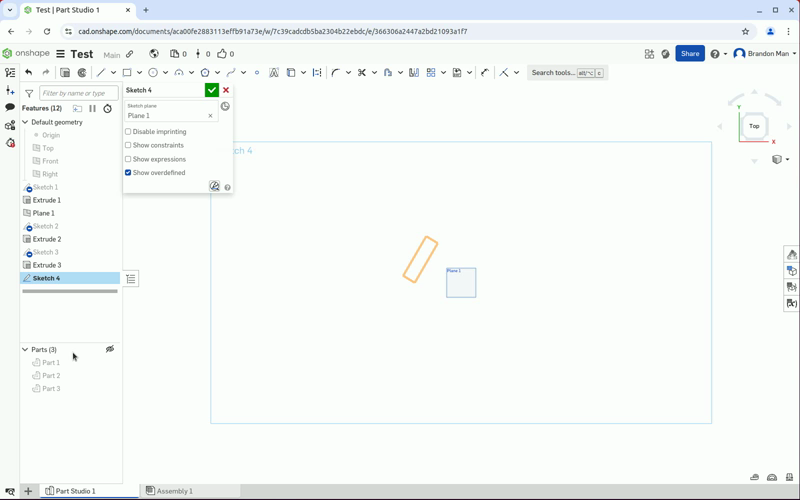
key_down(shift)
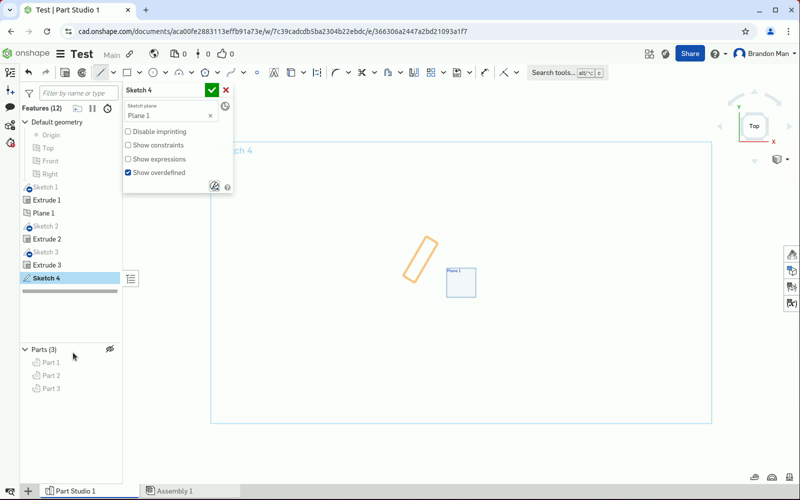
mouse_move(403, 290)
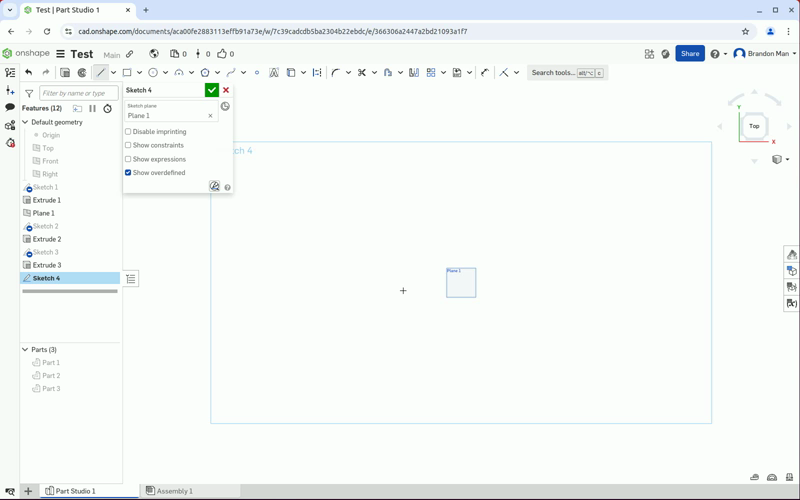
click(403, 290)
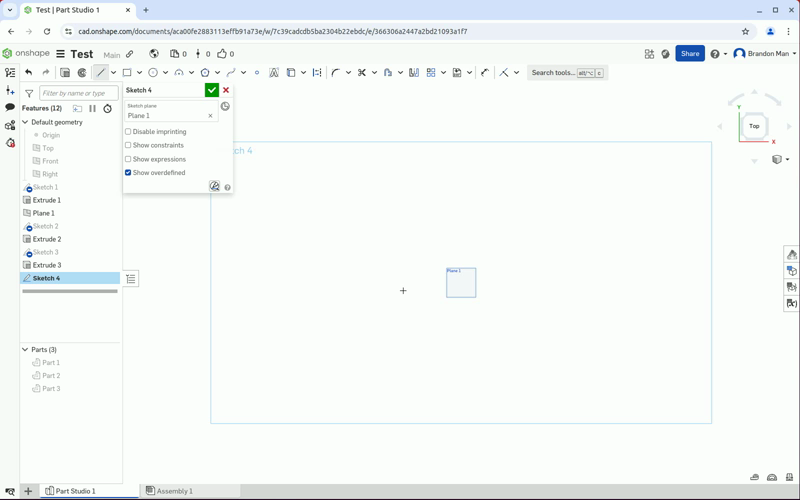
key_up(shift)
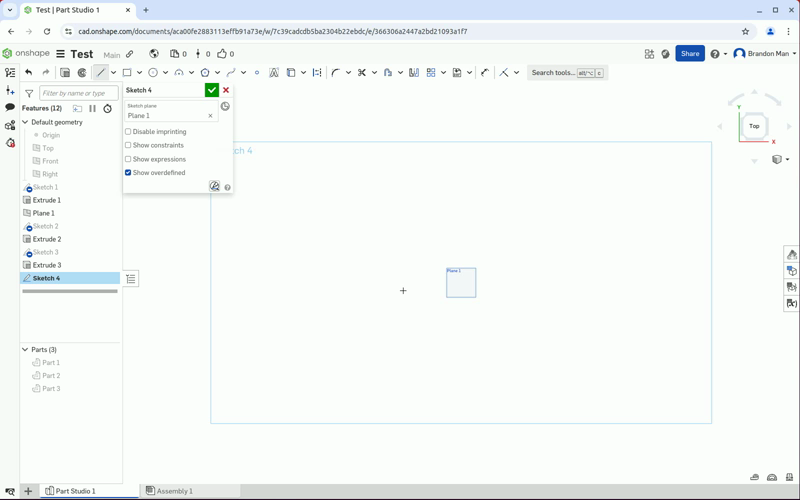
key_down(shift)
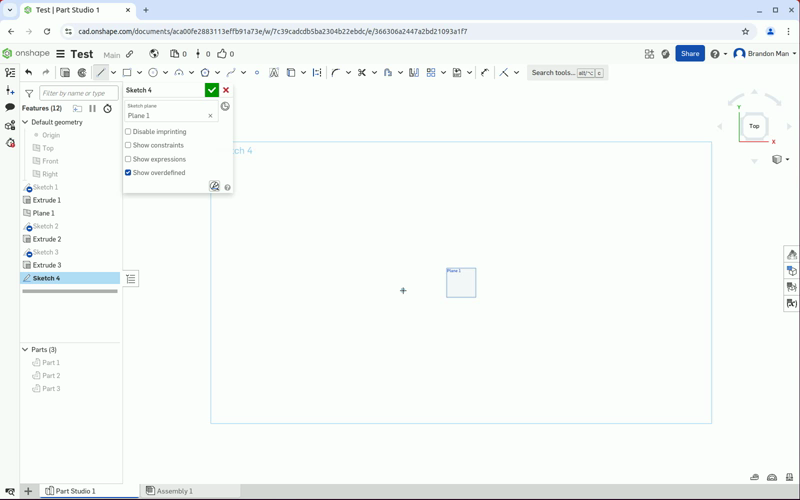
mouse_move(433, 290)
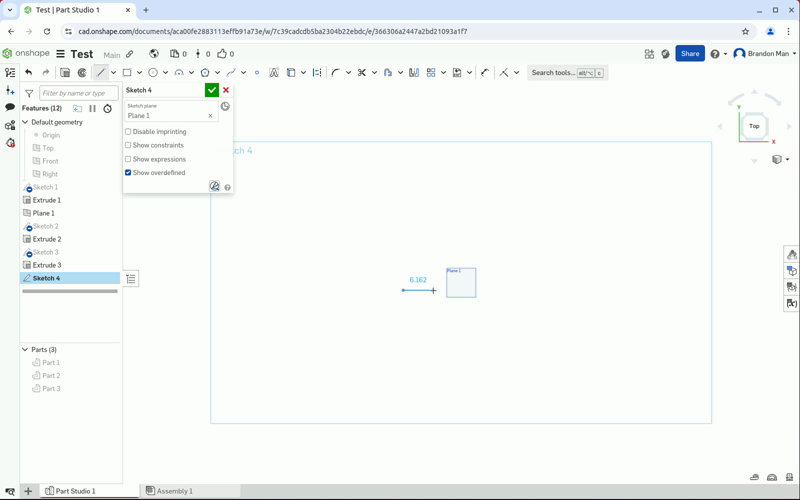
mouse_move(426, 329)
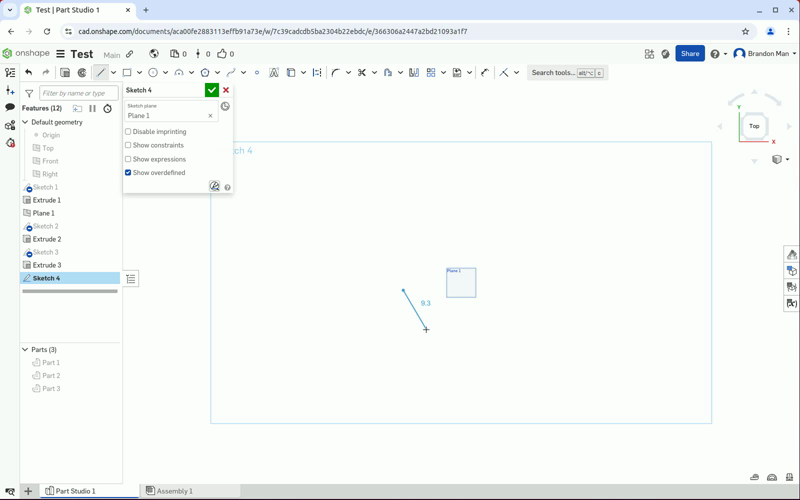
click(426, 329)
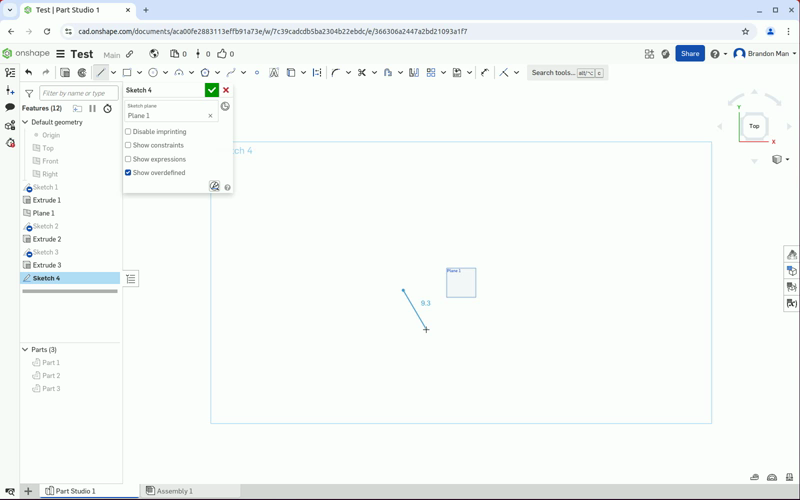
key_up(shift)
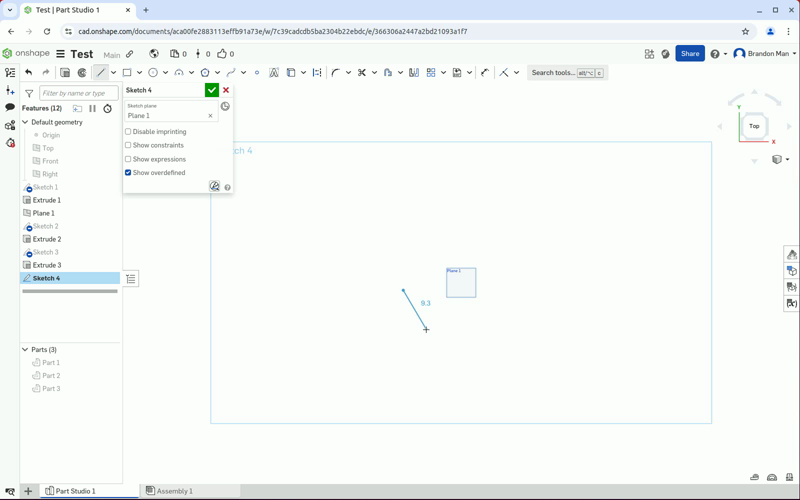
key_down(shift)
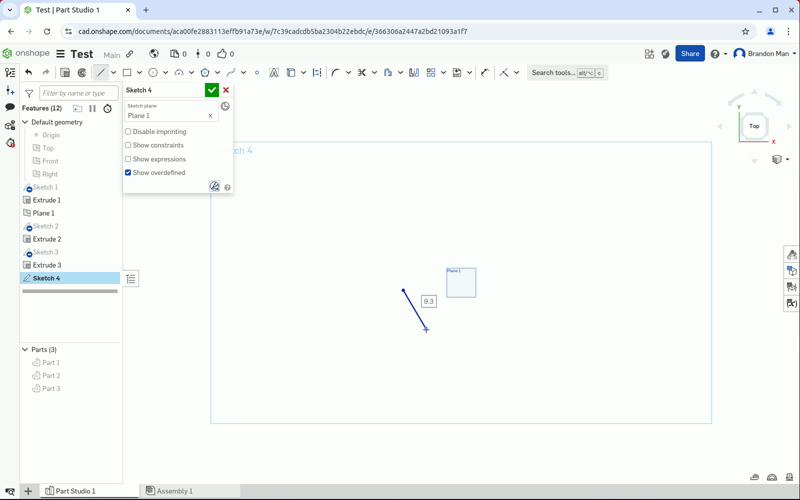
mouse_move(456, 329)
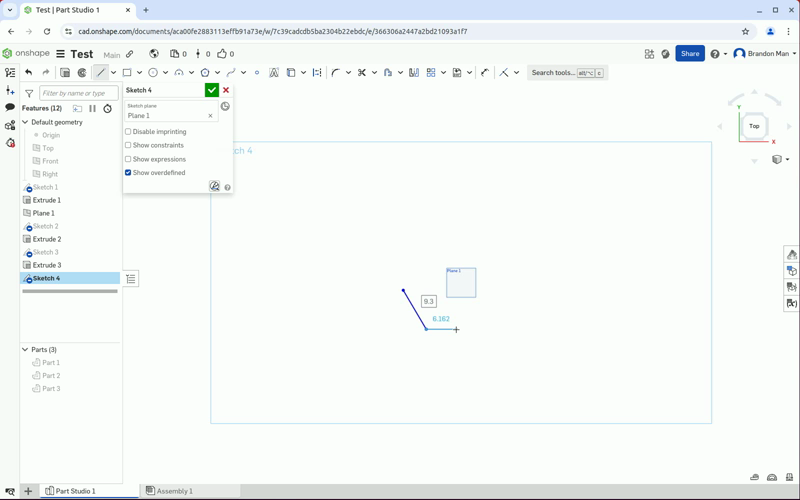
mouse_move(437, 322)
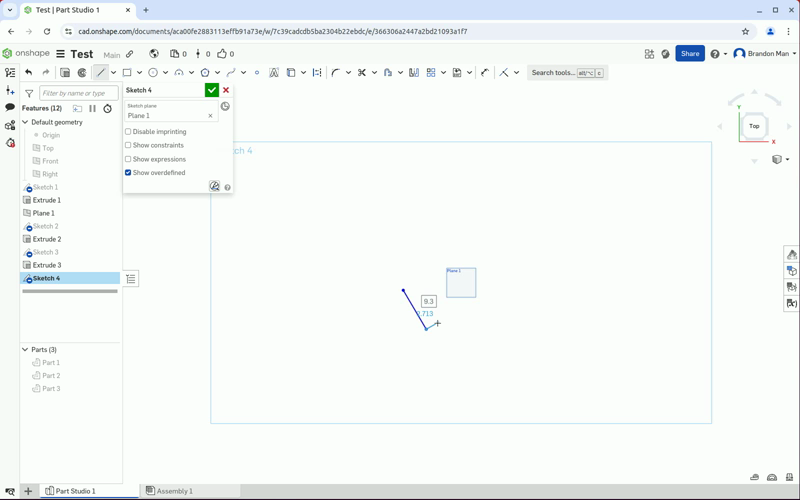
click(437, 322)
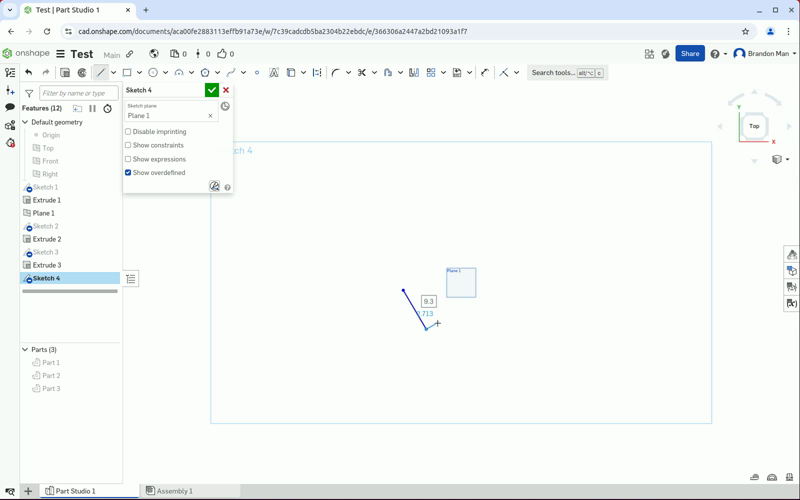
key_up(shift)
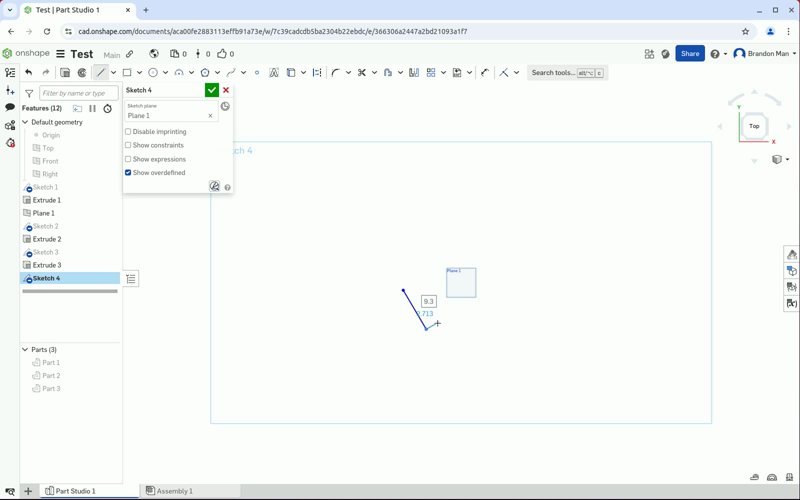
key_down(shift)
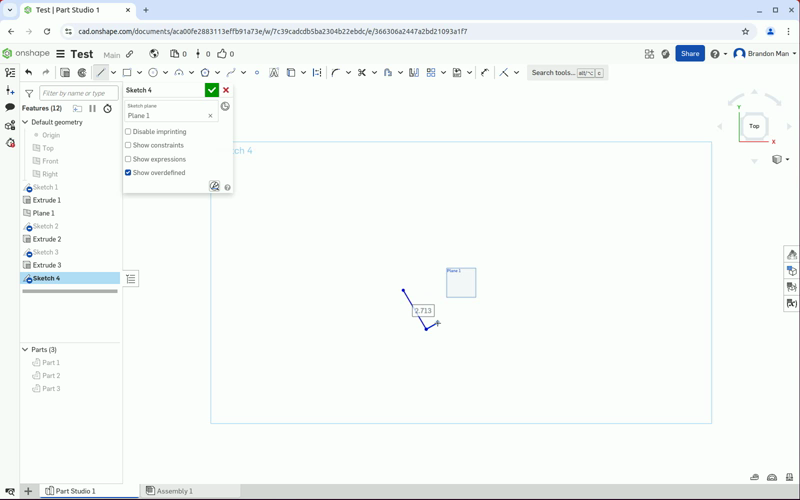
mouse_move(467, 322)
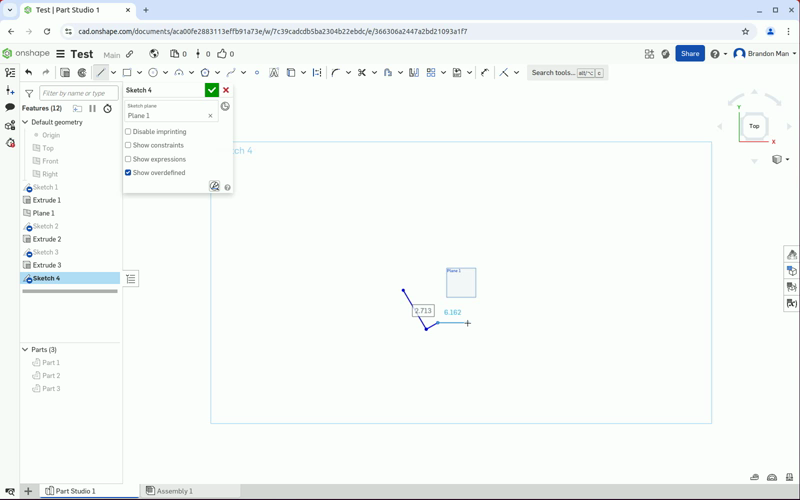
mouse_move(414, 283)
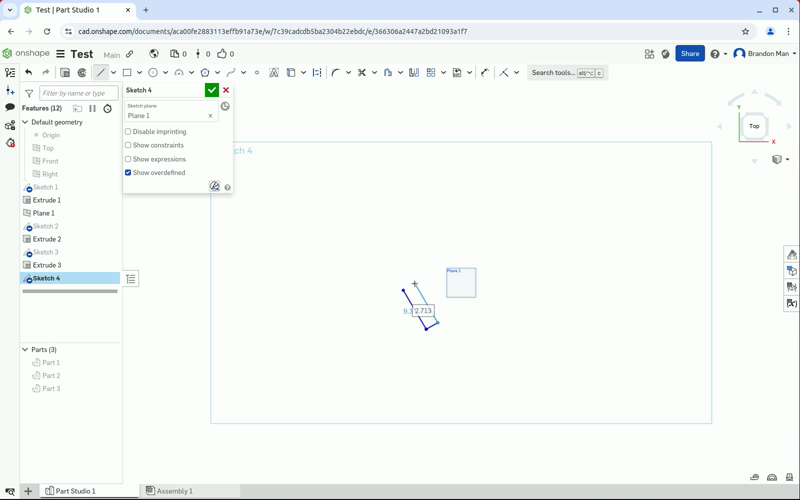
click(414, 283)
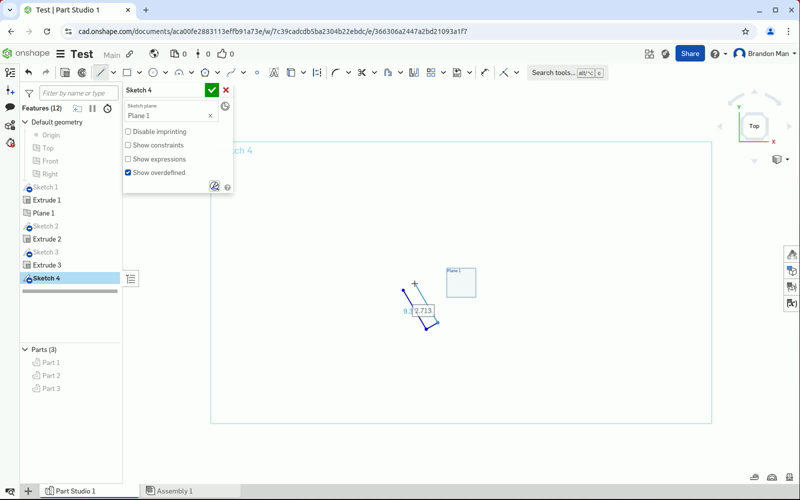
key_up(shift)
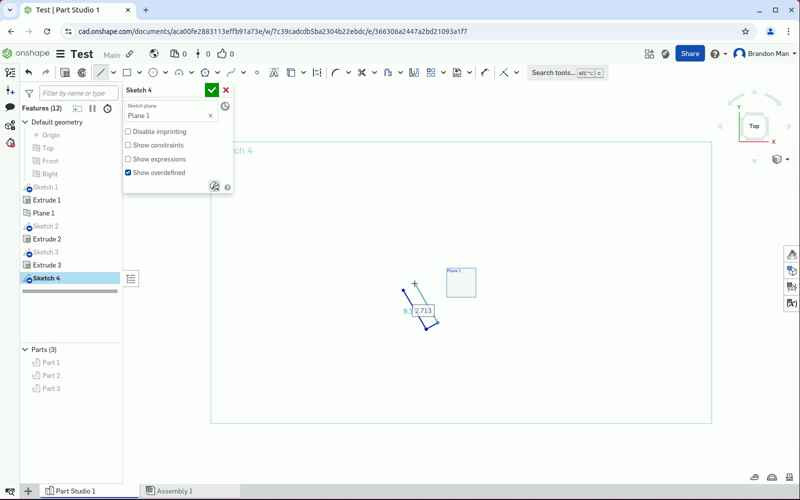
mouse_move(444, 283)
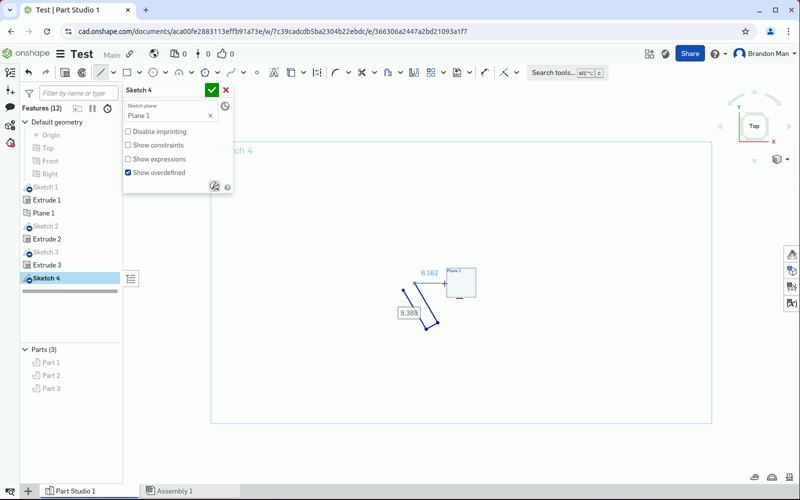
key_down(shift)
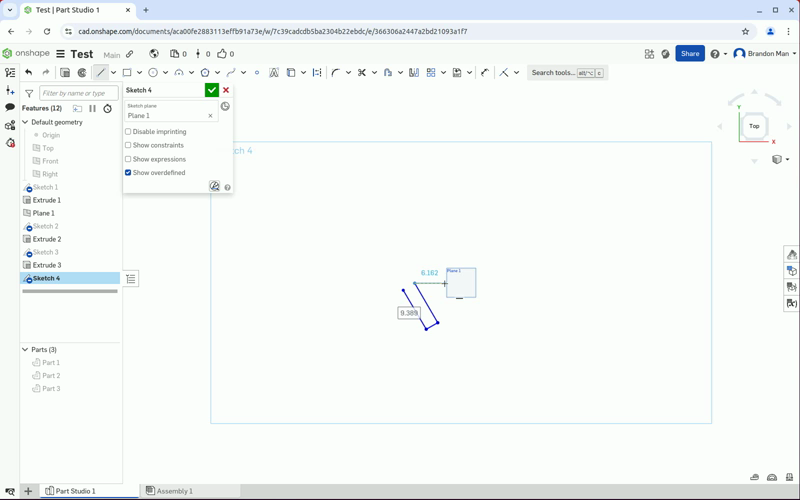
mouse_move(403, 290)
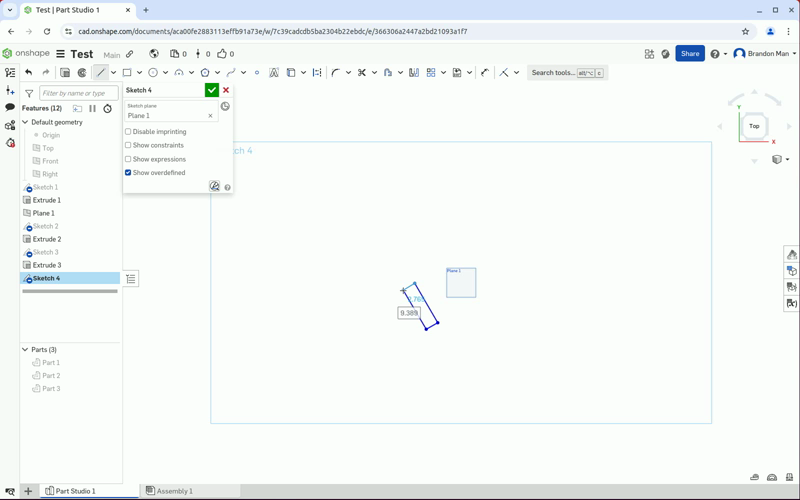
key_up(shift)
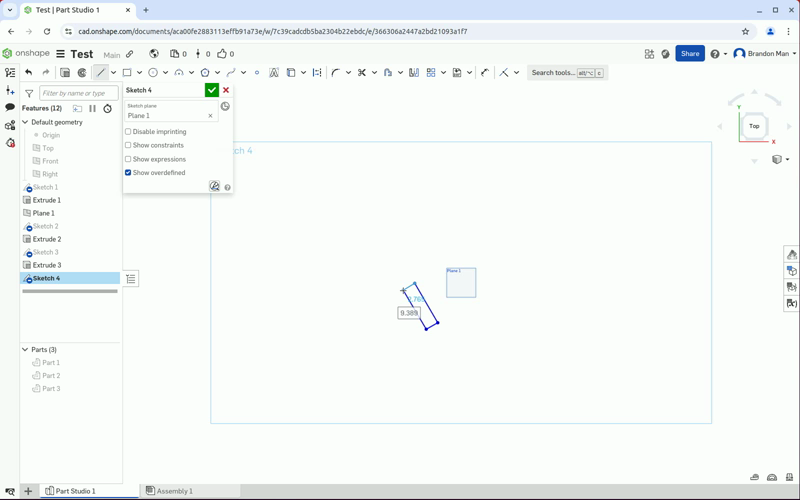
click(403, 290)
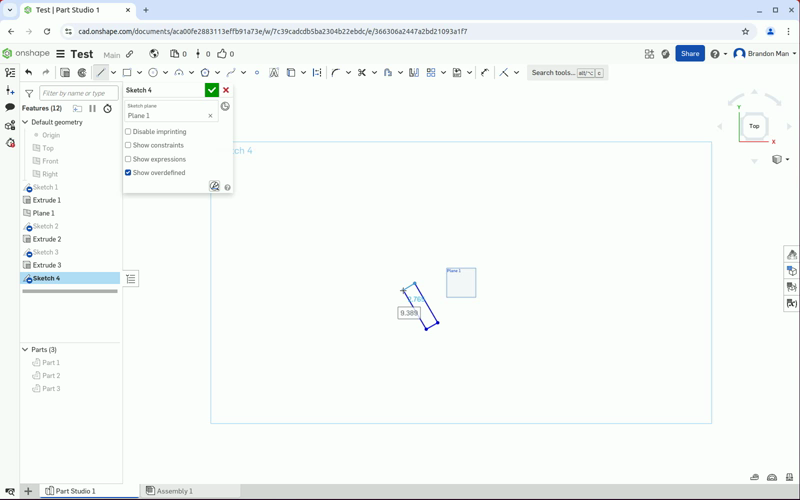
key(esc)
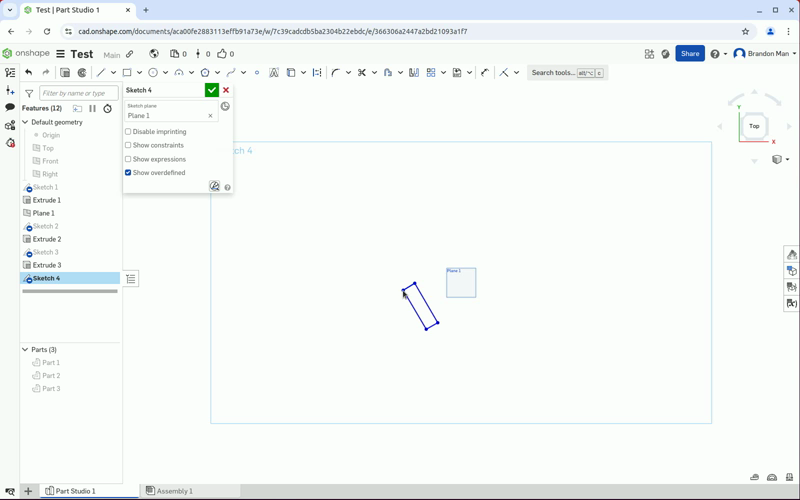
mouse_move(425, 303)
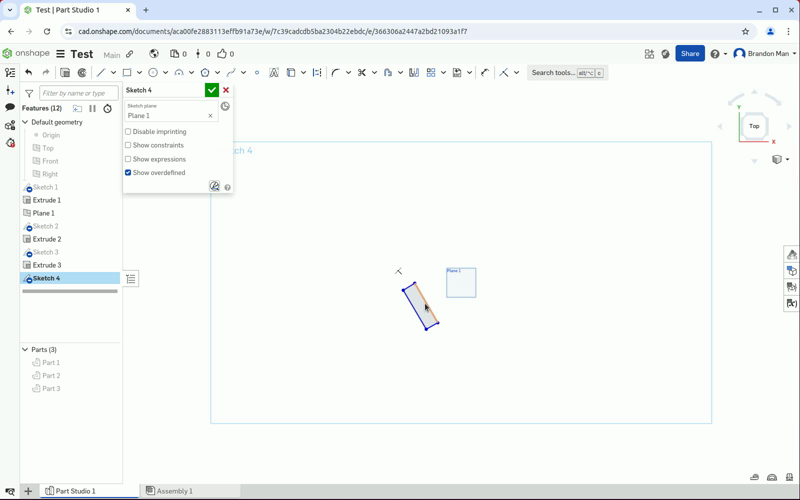
scroll(6)
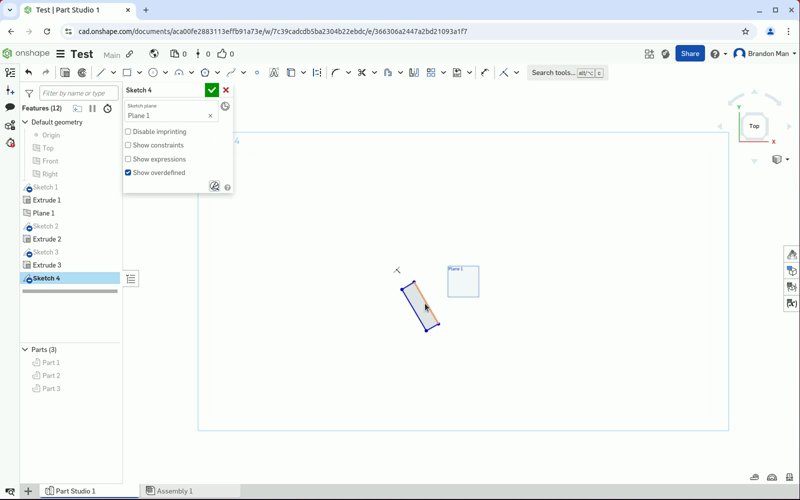
scroll(6)
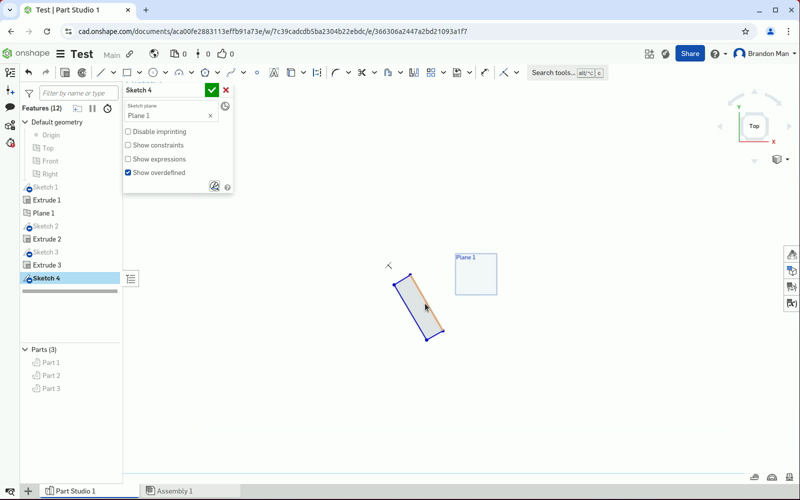
scroll(6)
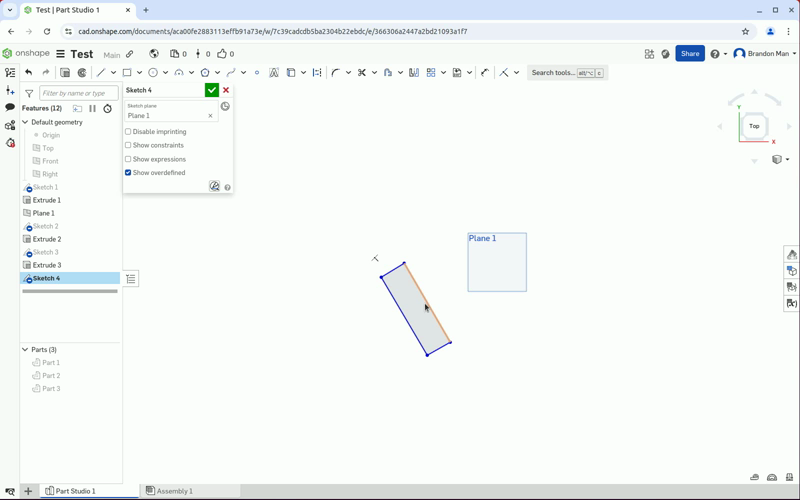
scroll(6)
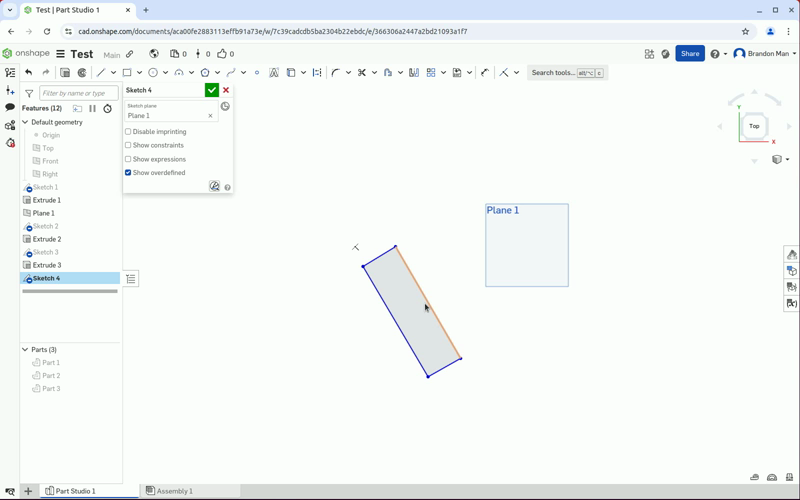
scroll(6)
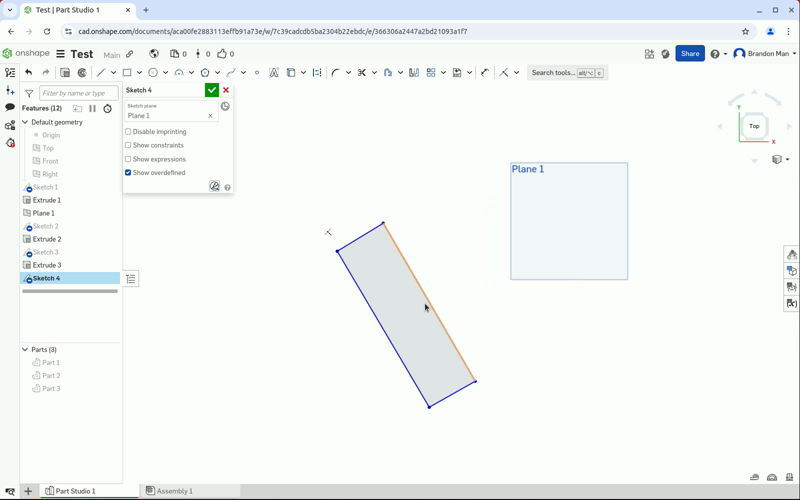
scroll(6)
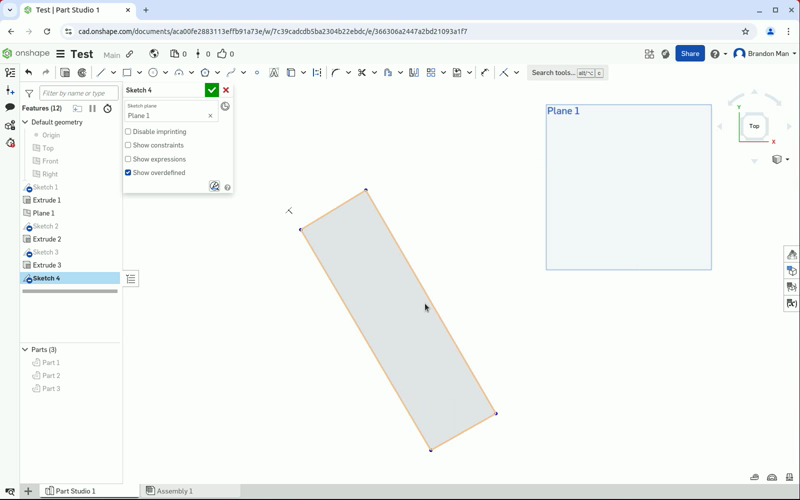
scroll(6)
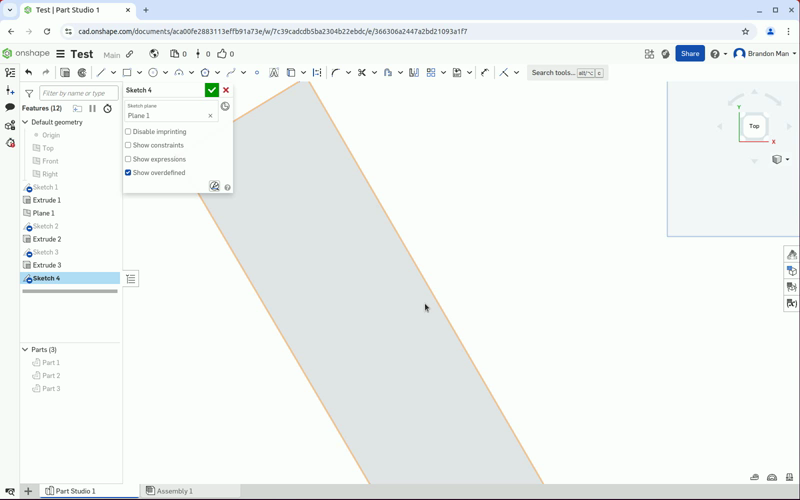
click(425, 303)
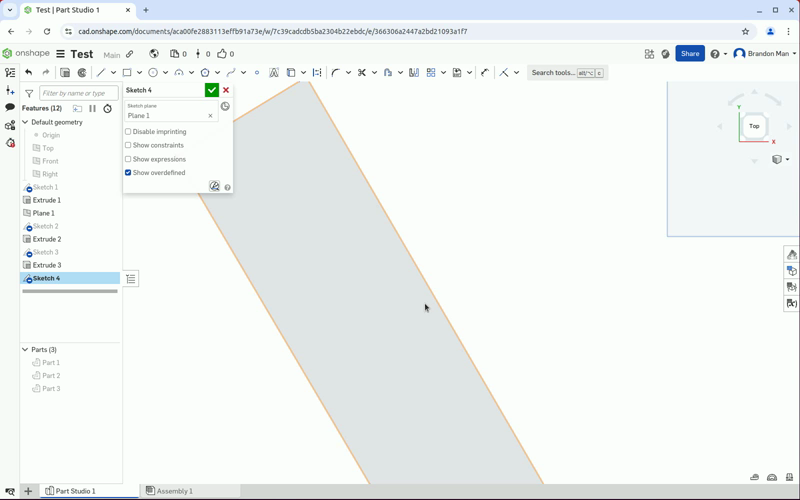
scroll(-6)
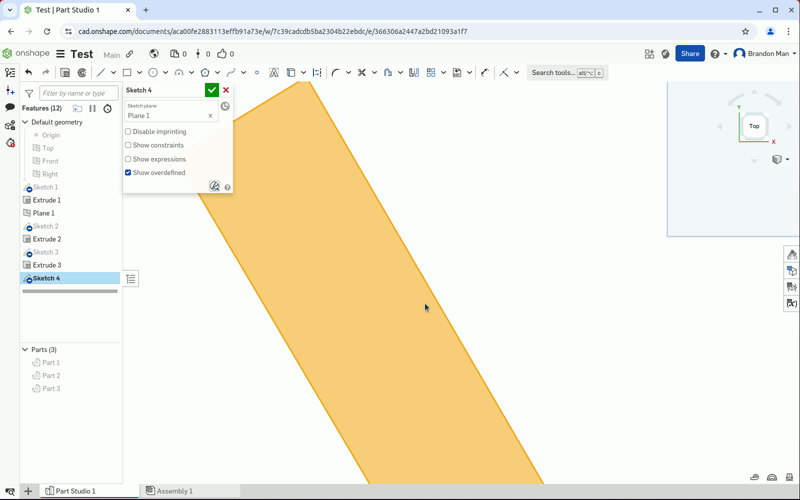
scroll(-6)
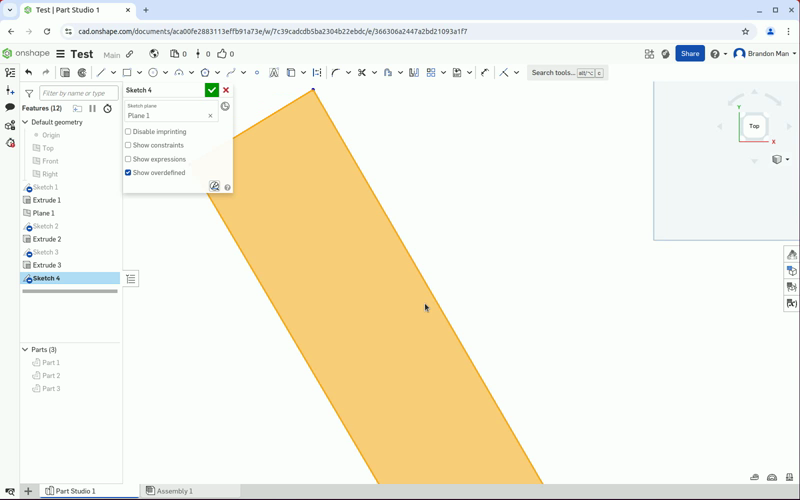
scroll(-6)
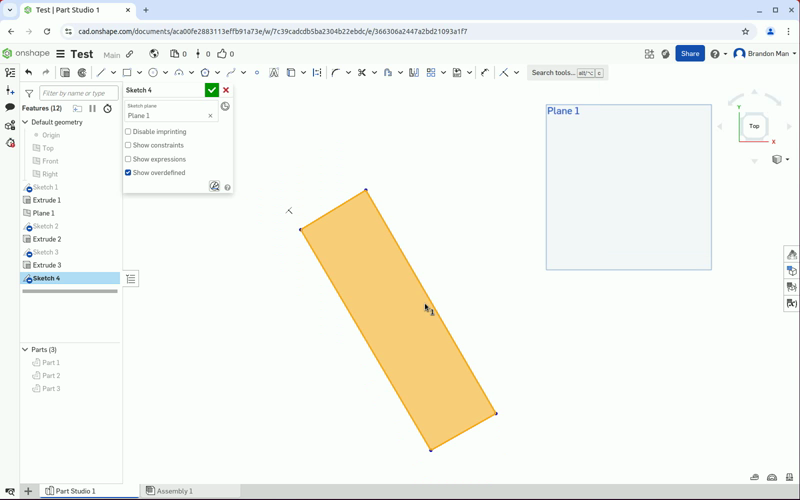
scroll(-6)
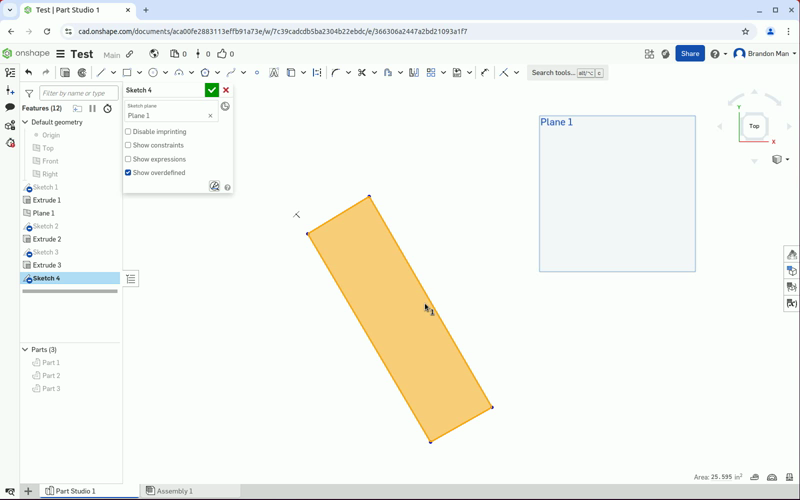
scroll(-6)
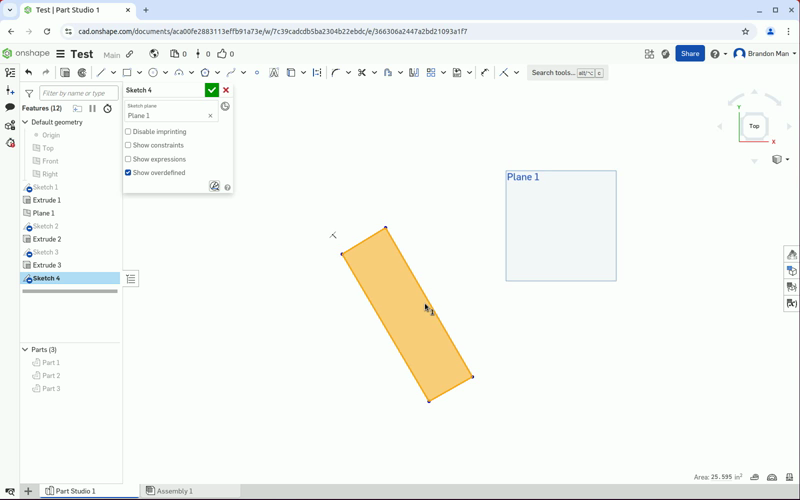
scroll(-6)
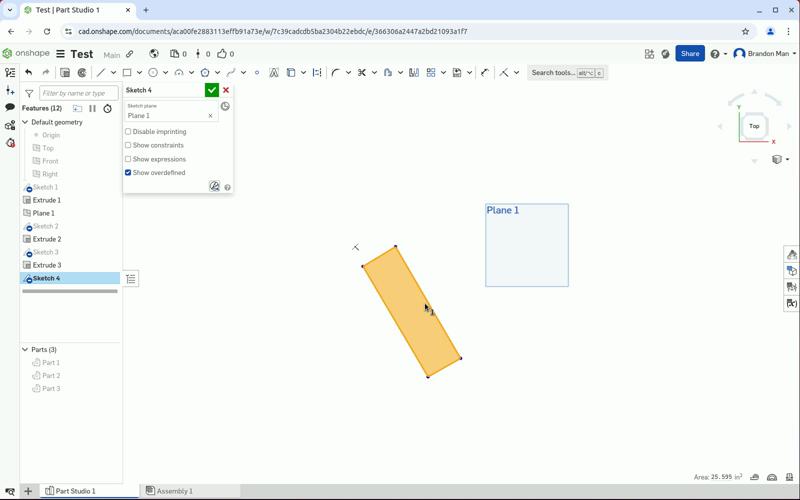
scroll(-6)
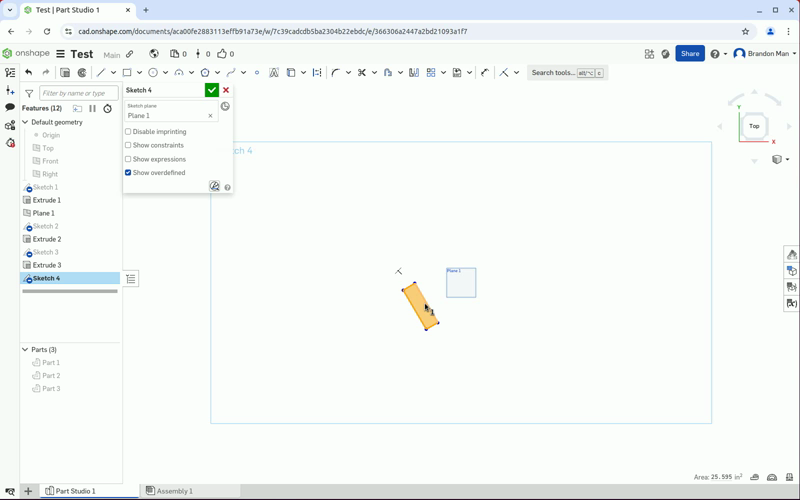
mouse_move(73, 352)
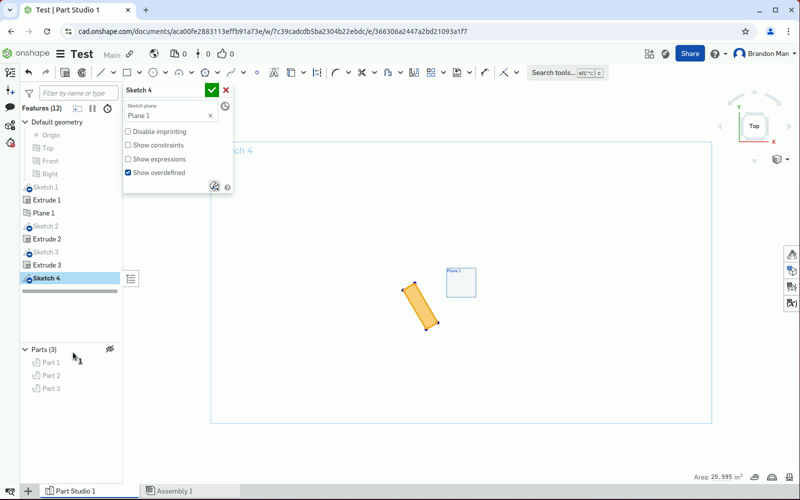
key(shift+y)
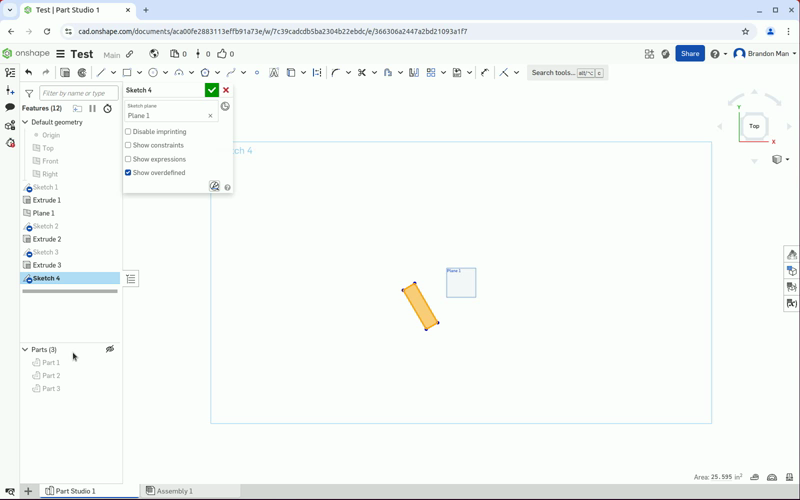
key(shift+e)
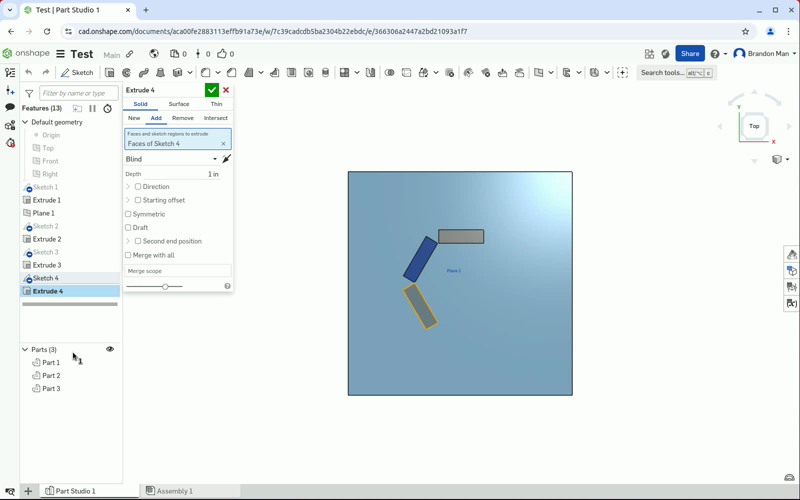
mouse_move(143, 106)
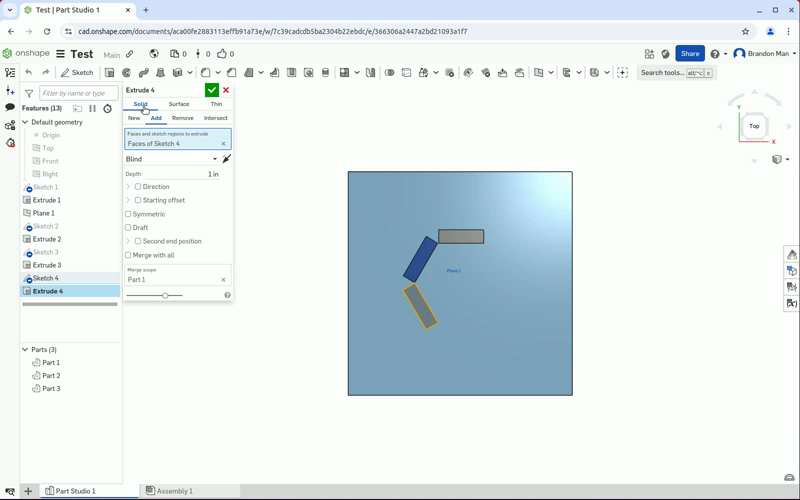
click(143, 106)
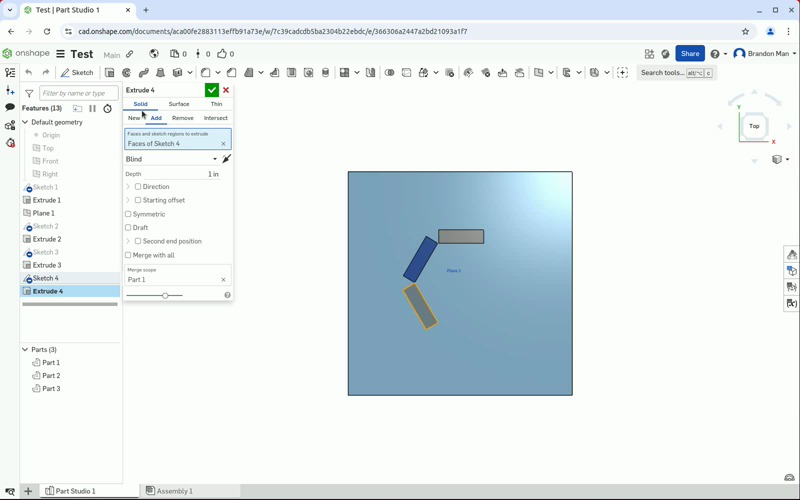
mouse_move(137, 120)
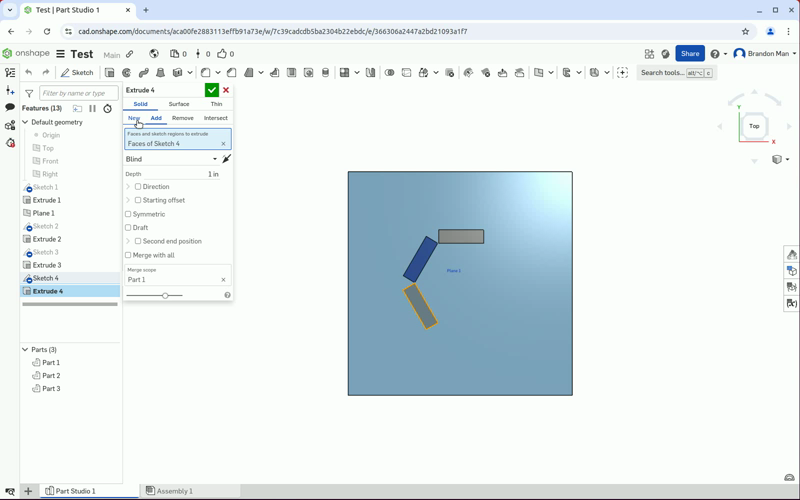
click(137, 120)
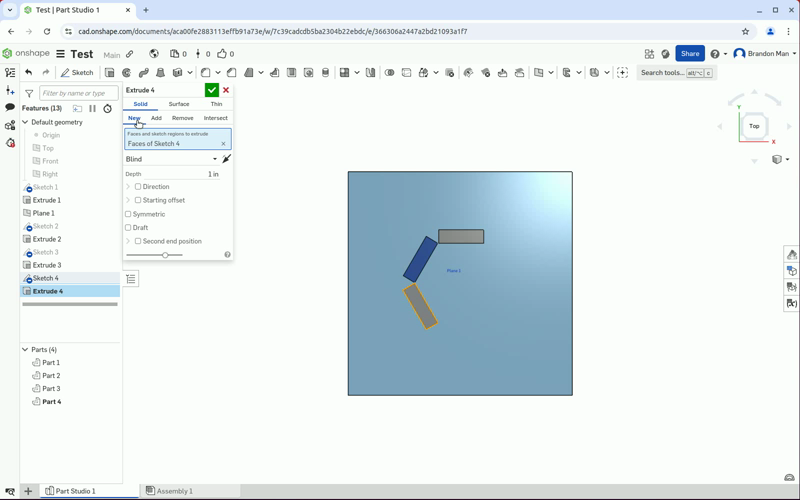
key(tab, 4)
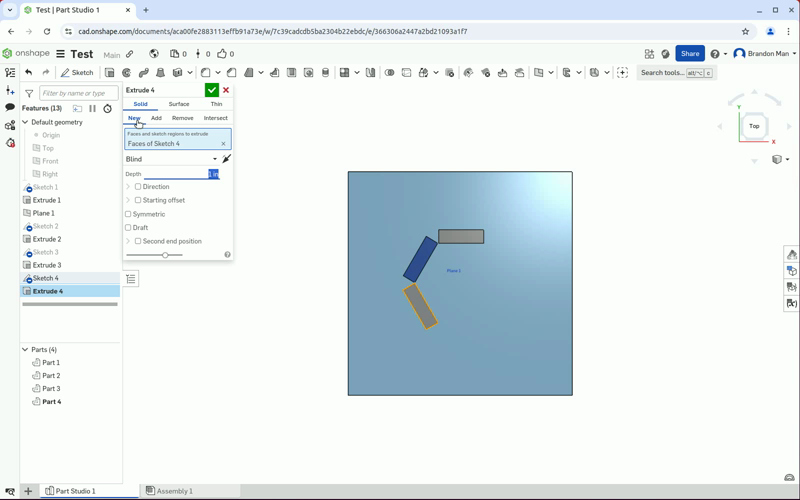
text(0.481)
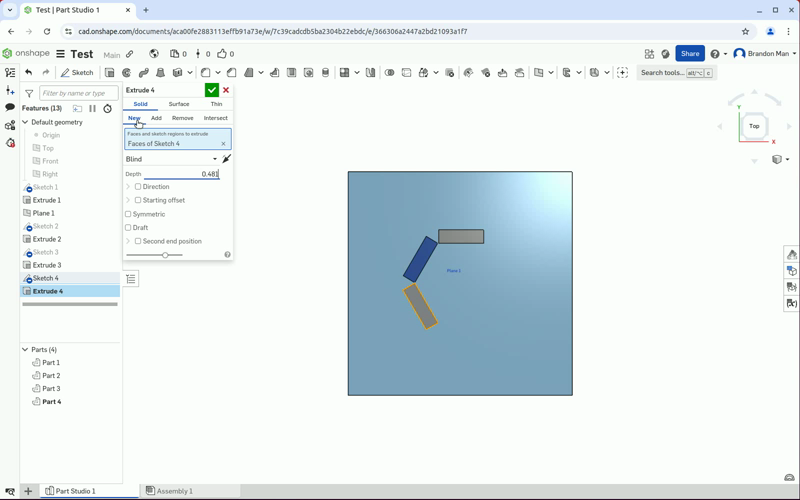
key(enter)
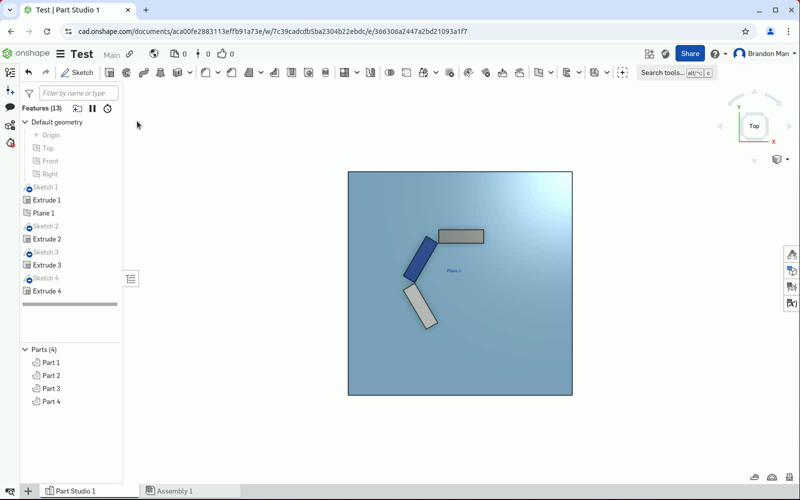
key(shift+h)
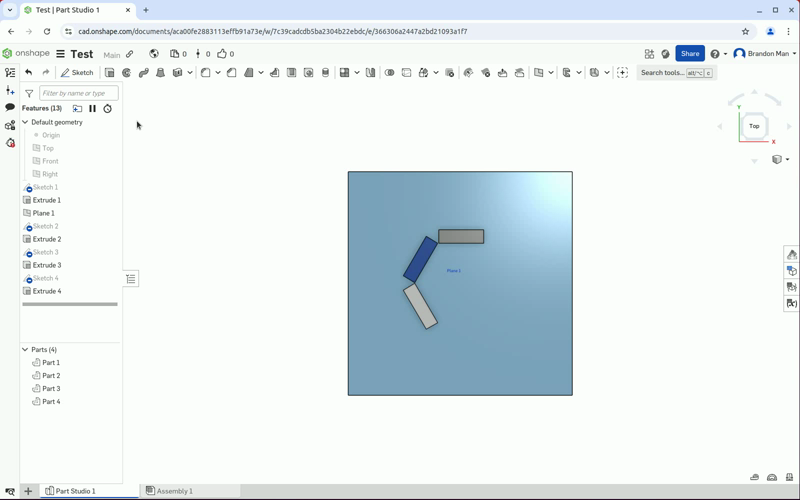
key(shift+h)
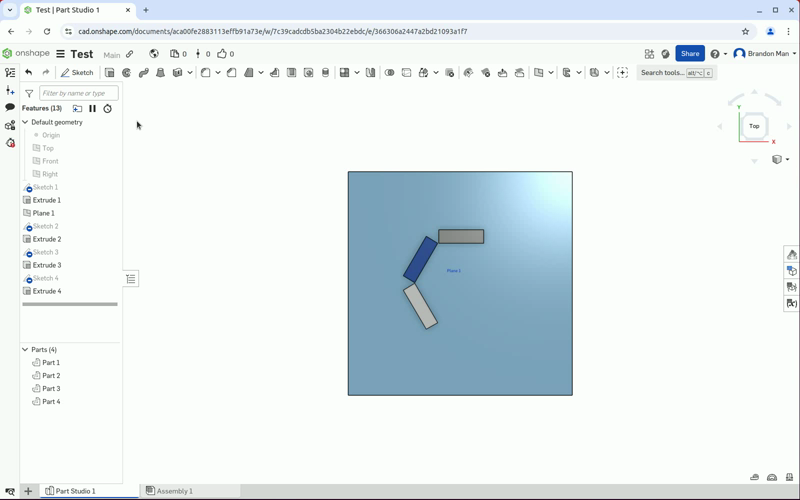
mouse_move(73, 189)
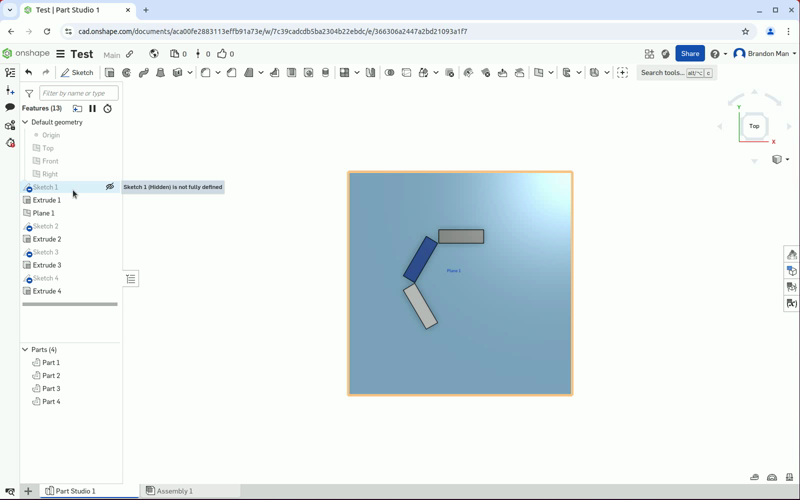
click(73, 189)
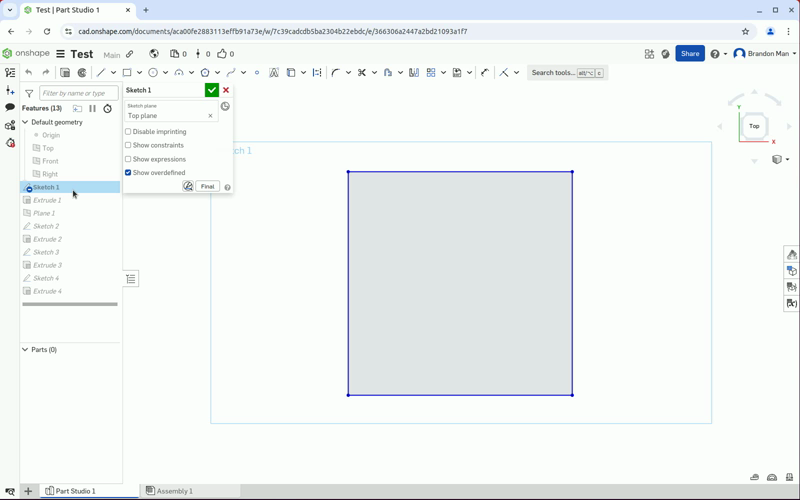
mouse_move(229, 92)
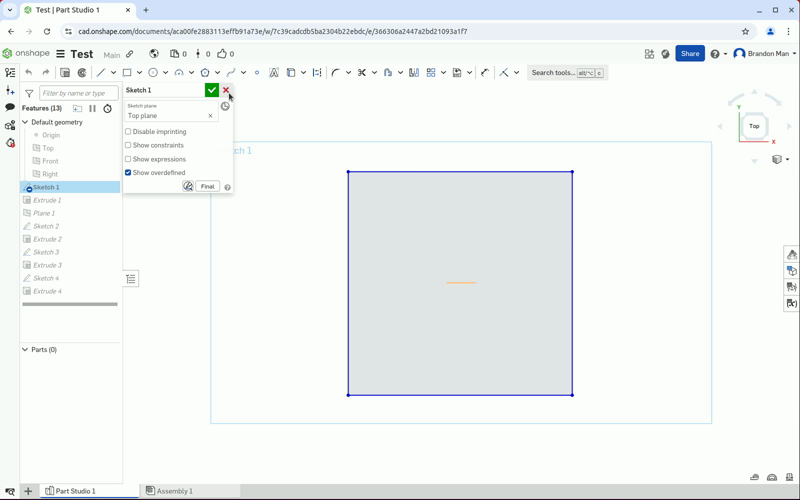
click(229, 92)
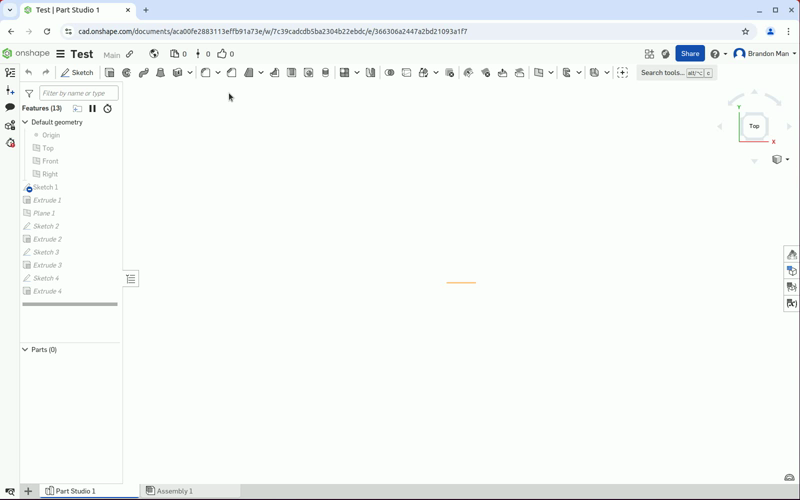
key(shift+s)
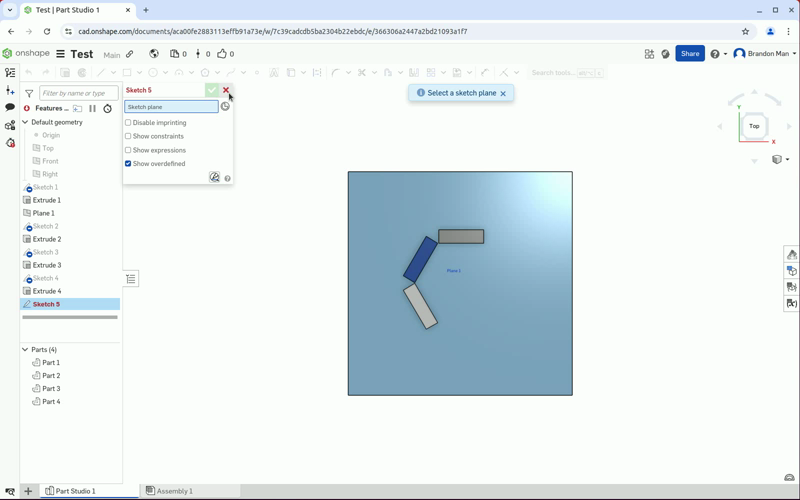
mouse_move(73, 215)
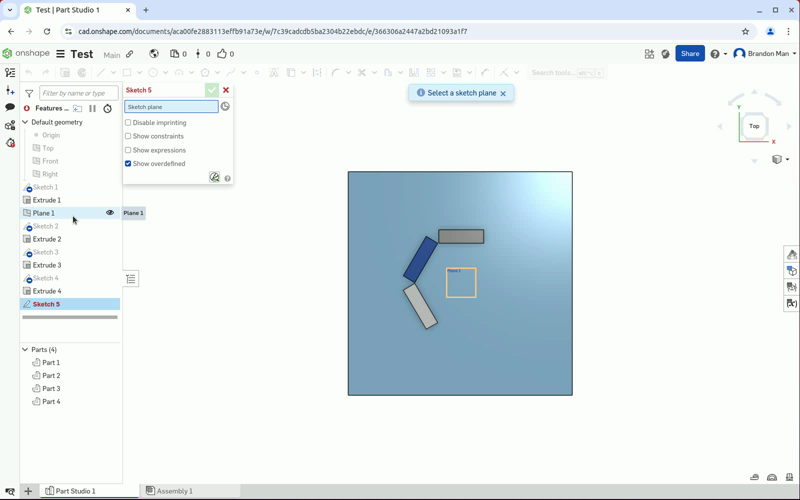
click(73, 215)
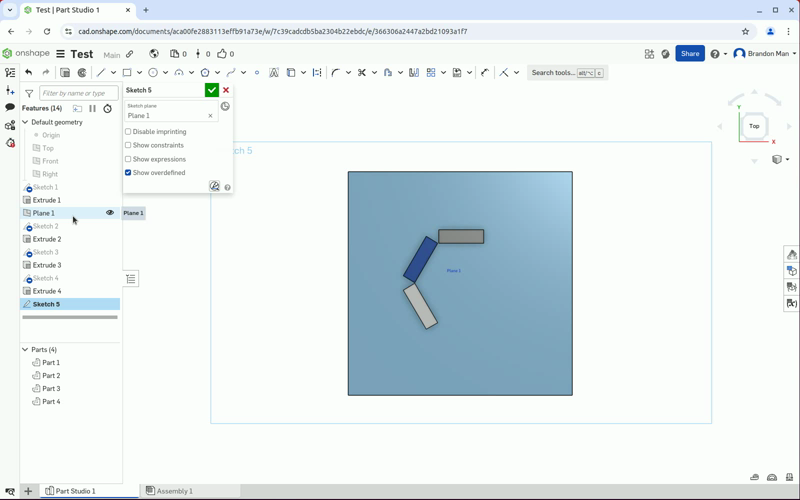
mouse_move(73, 352)
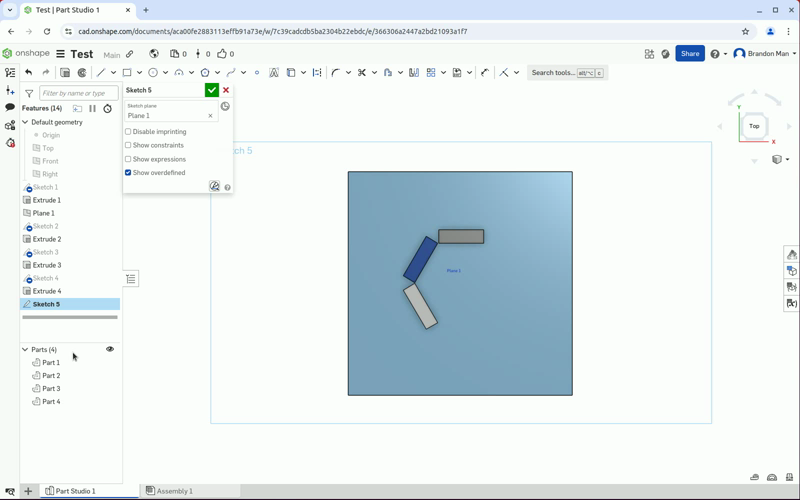
key(y)
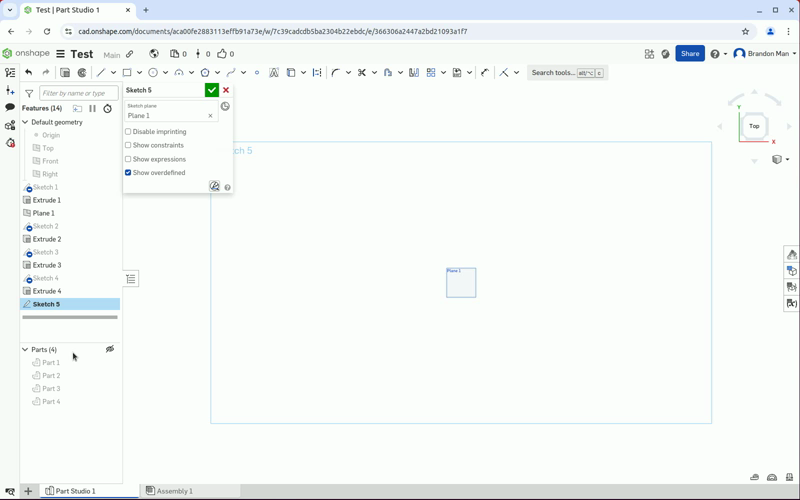
key(l)
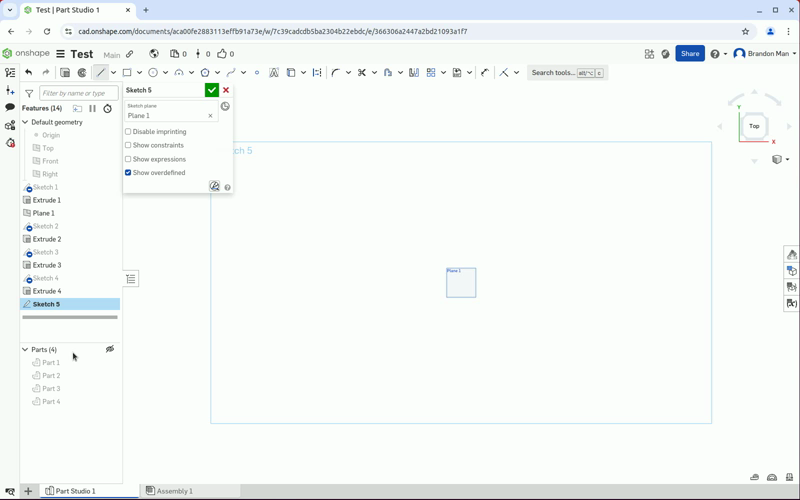
key_down(shift)
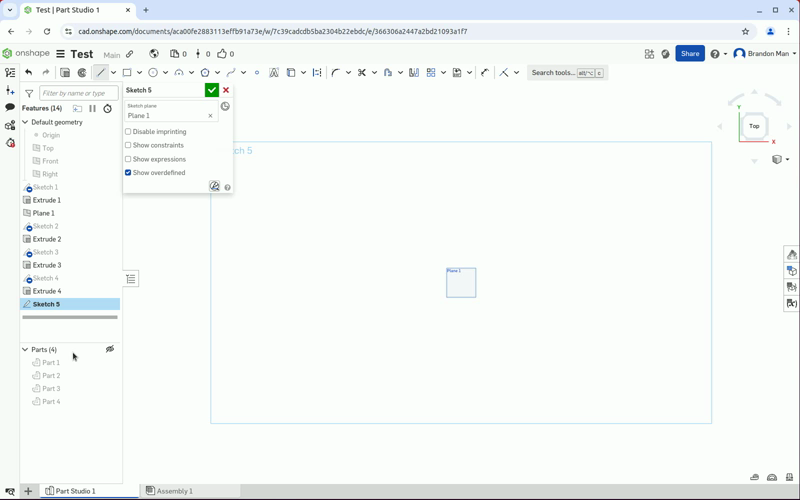
mouse_move(438, 335)
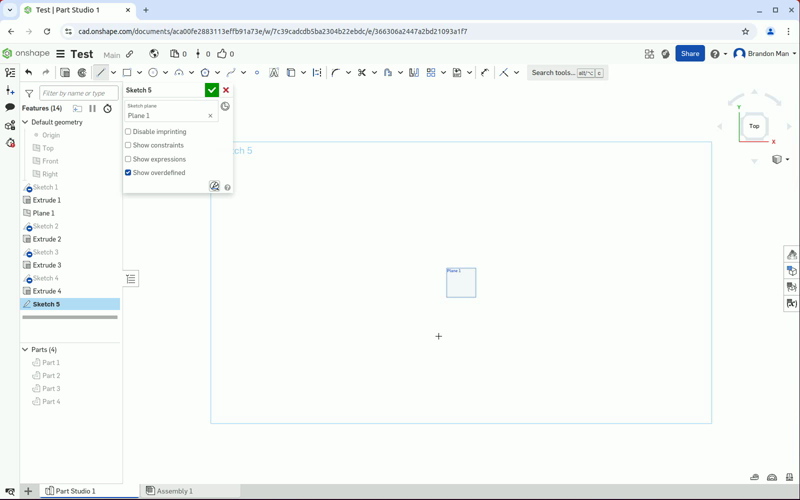
click(438, 335)
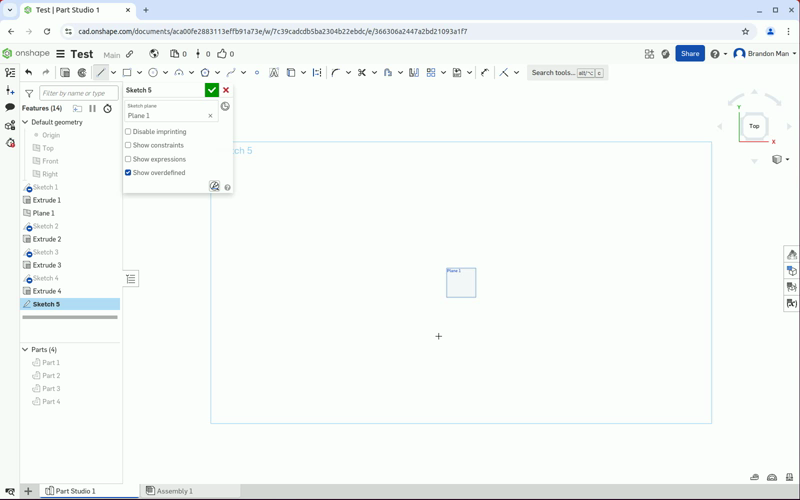
key_up(shift)
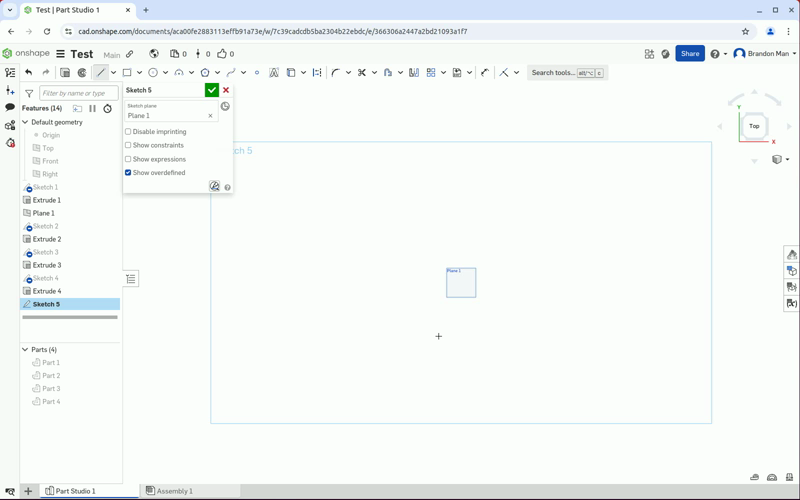
key_down(shift)
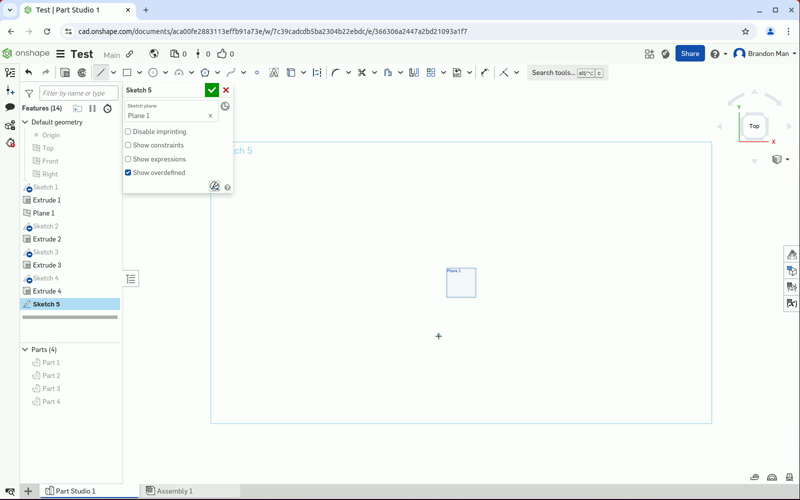
mouse_move(468, 335)
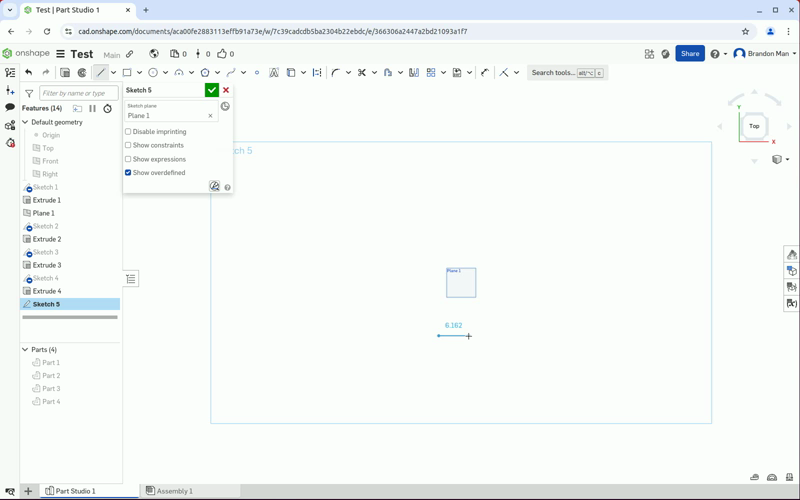
mouse_move(483, 335)
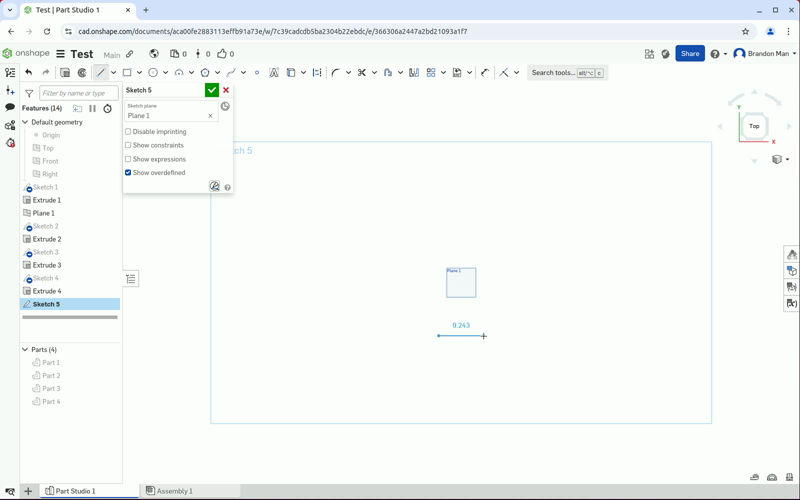
click(483, 335)
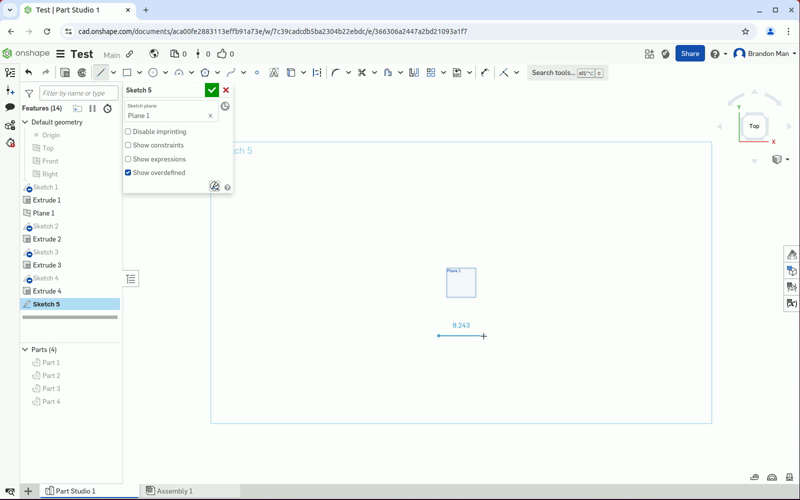
key_up(shift)
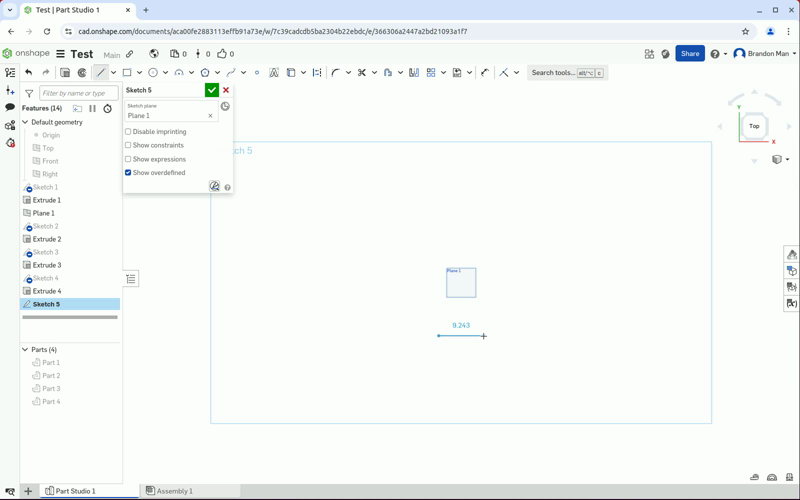
key_down(shift)
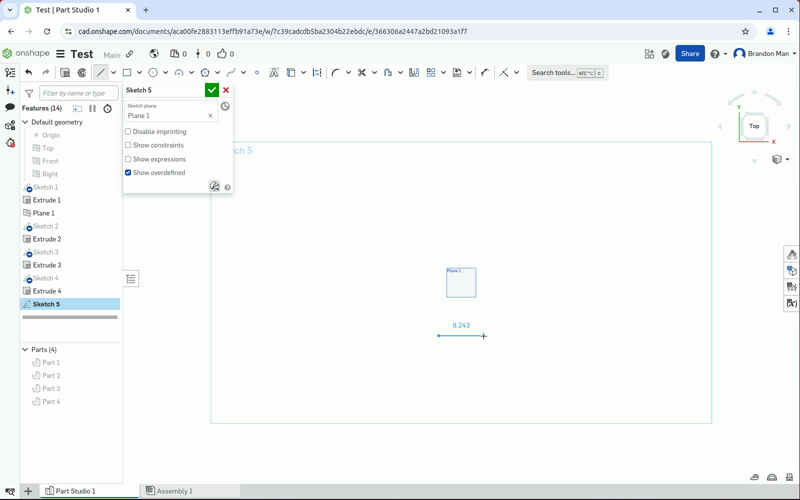
mouse_move(513, 335)
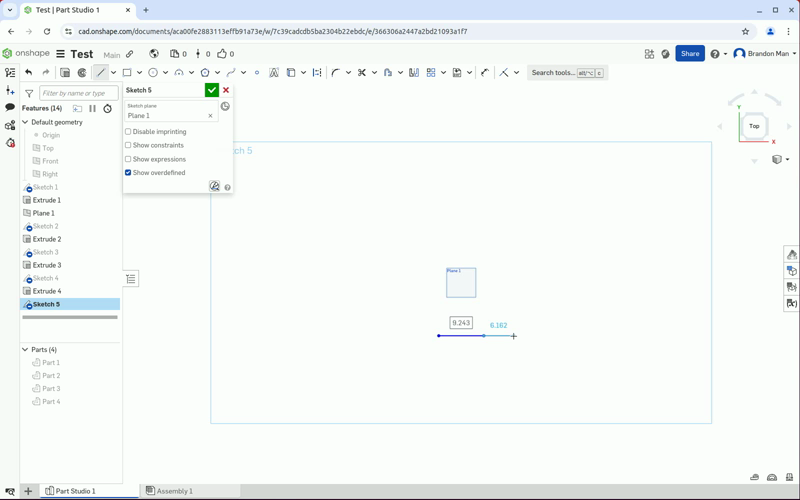
mouse_move(483, 322)
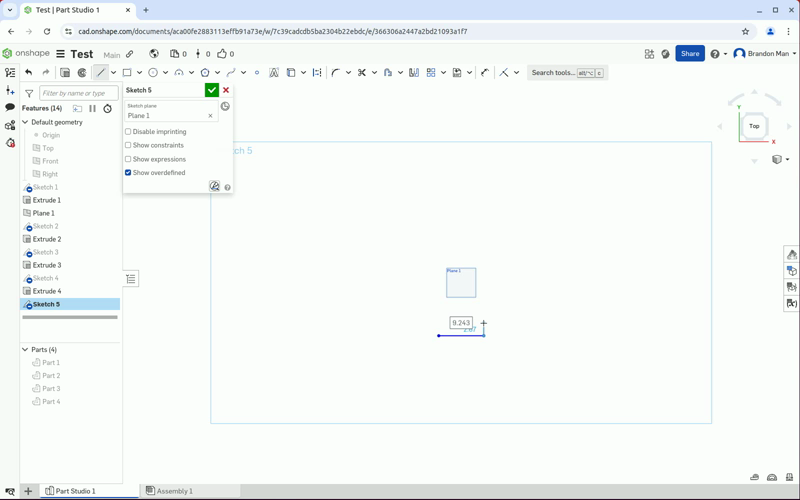
click(483, 322)
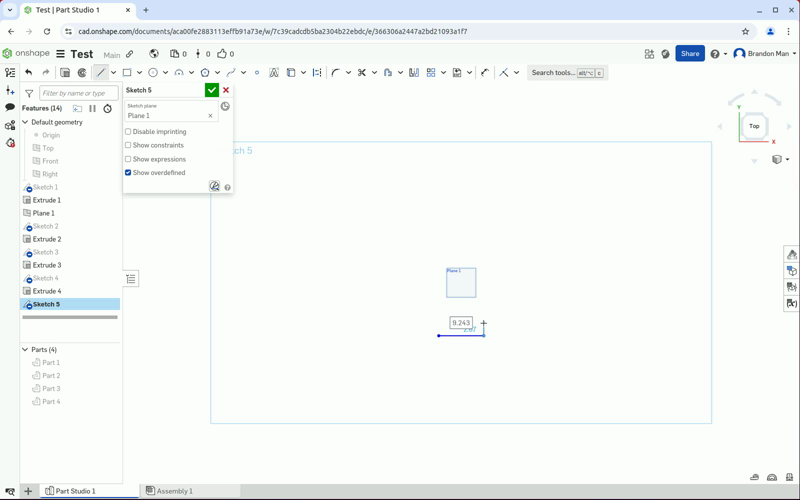
key_up(shift)
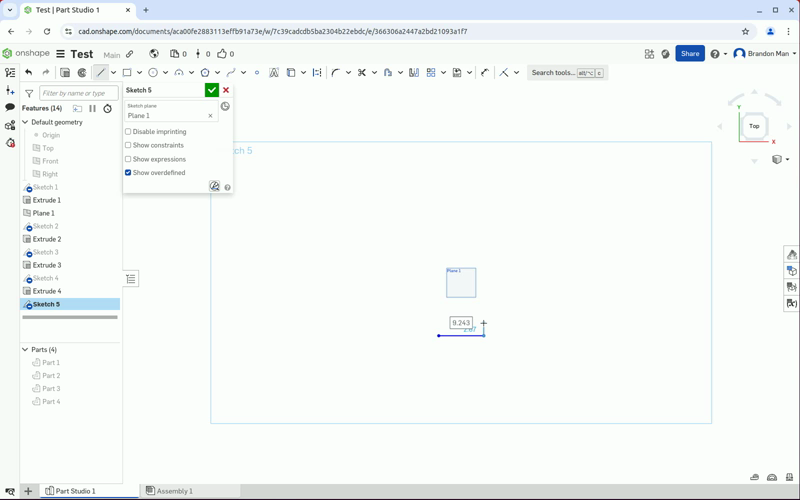
key_down(shift)
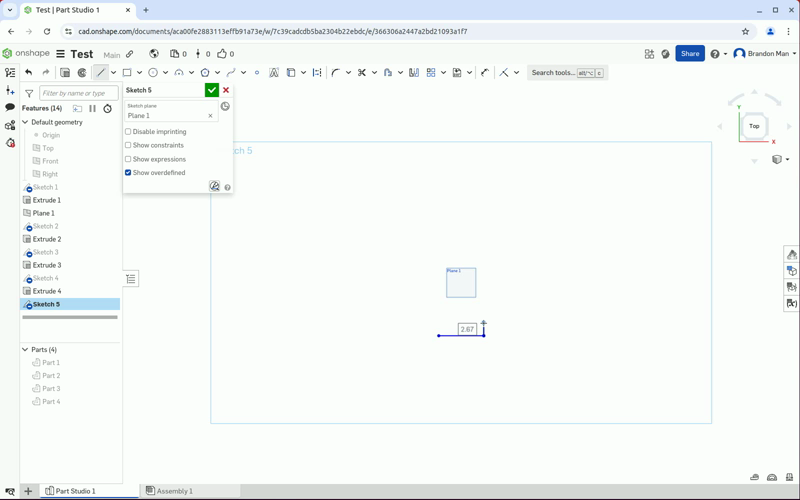
mouse_move(513, 322)
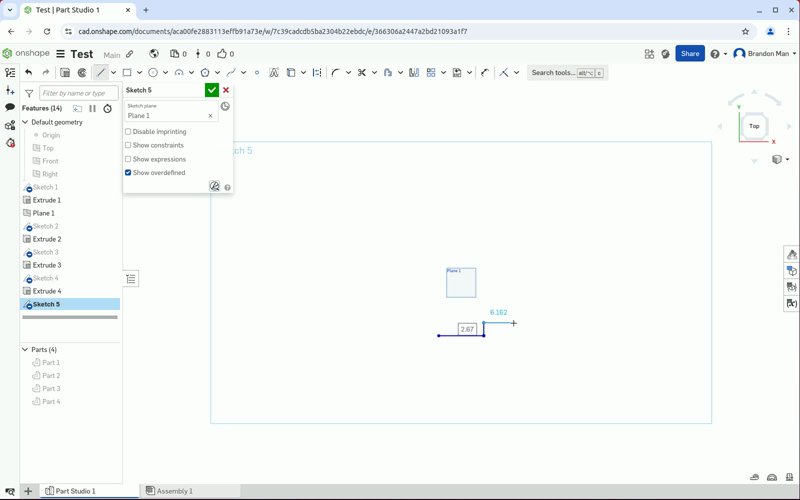
mouse_move(438, 322)
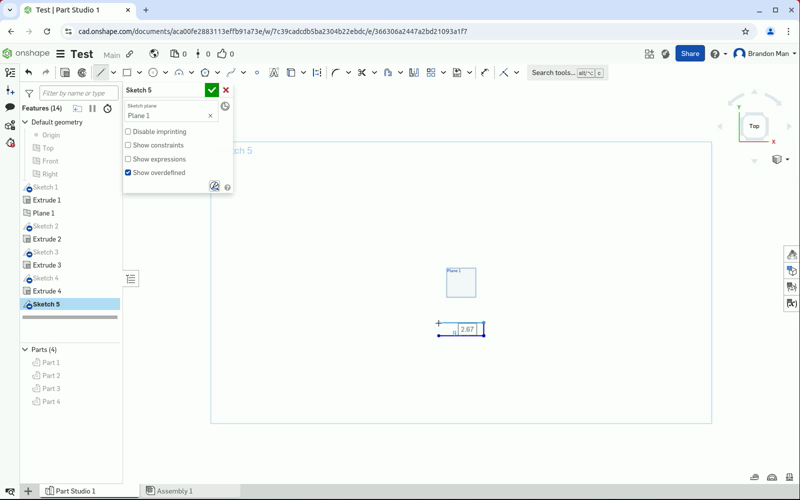
click(438, 322)
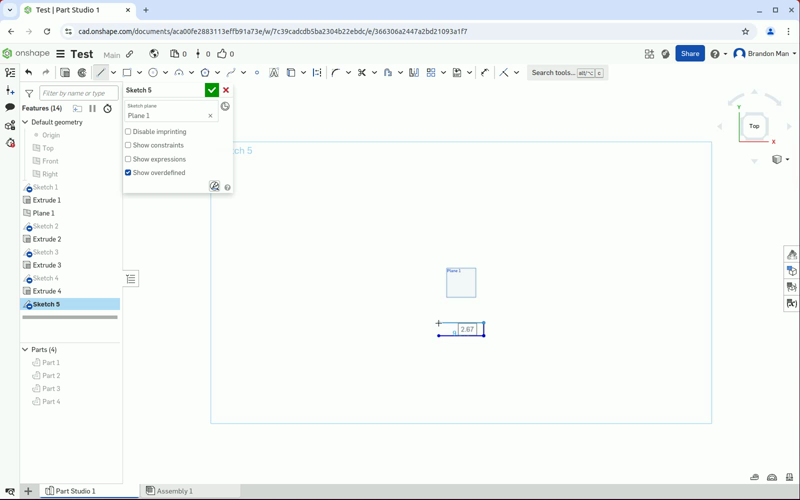
key_up(shift)
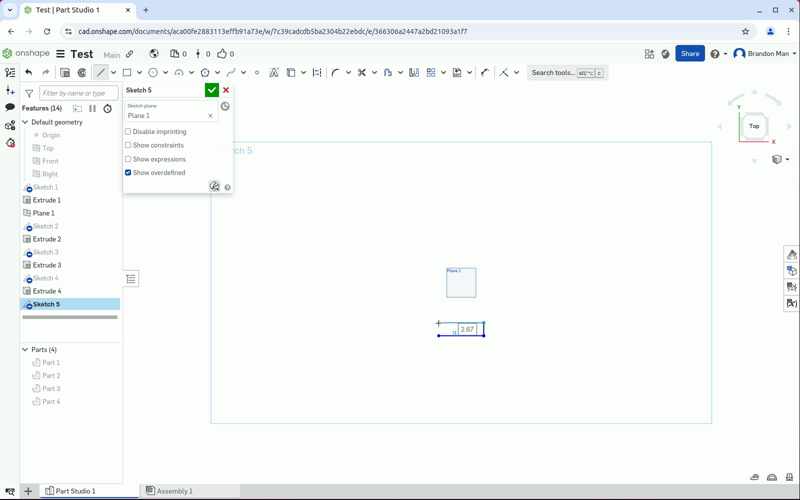
mouse_move(468, 322)
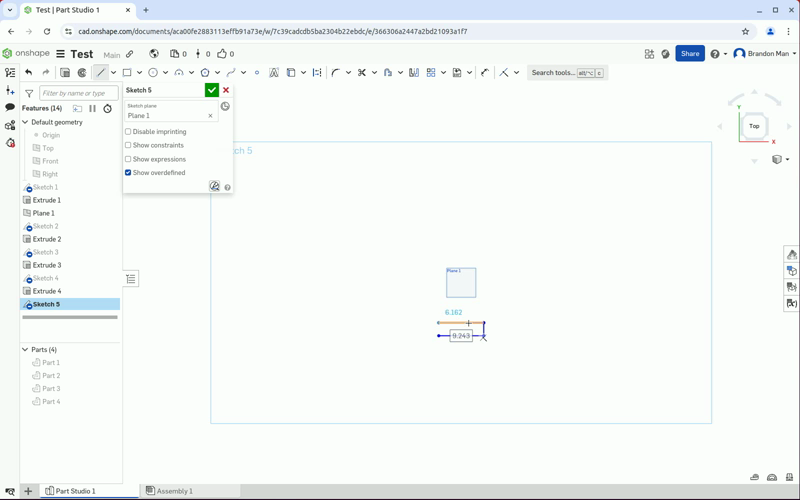
key_down(shift)
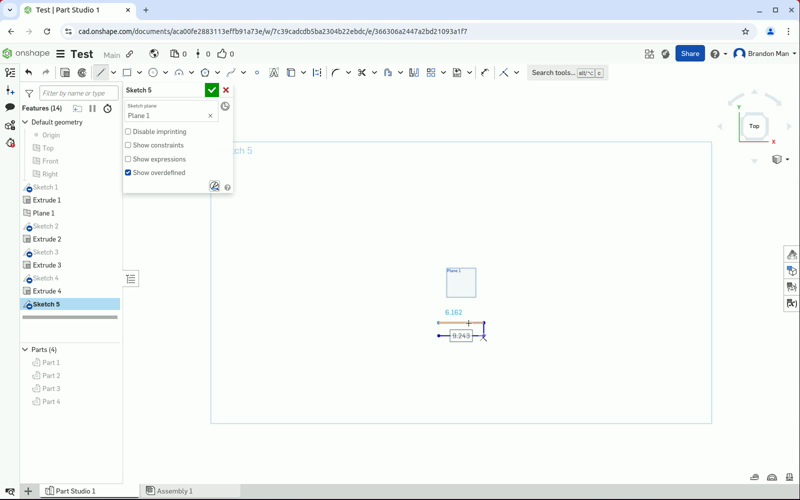
mouse_move(438, 335)
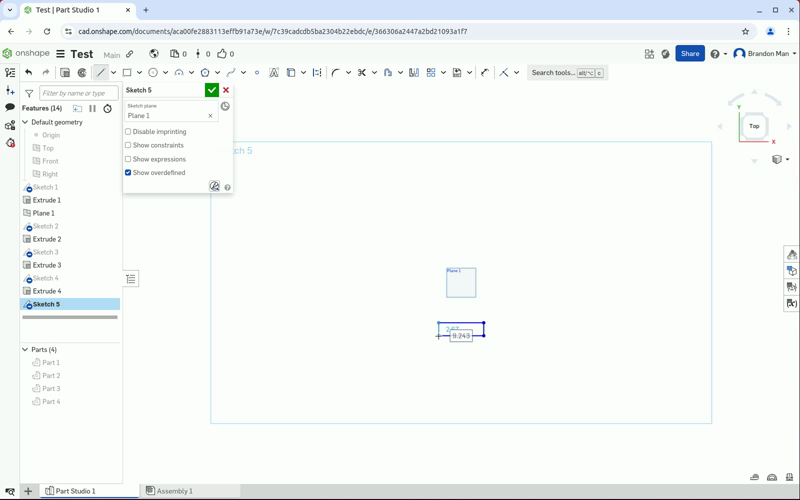
key_up(shift)
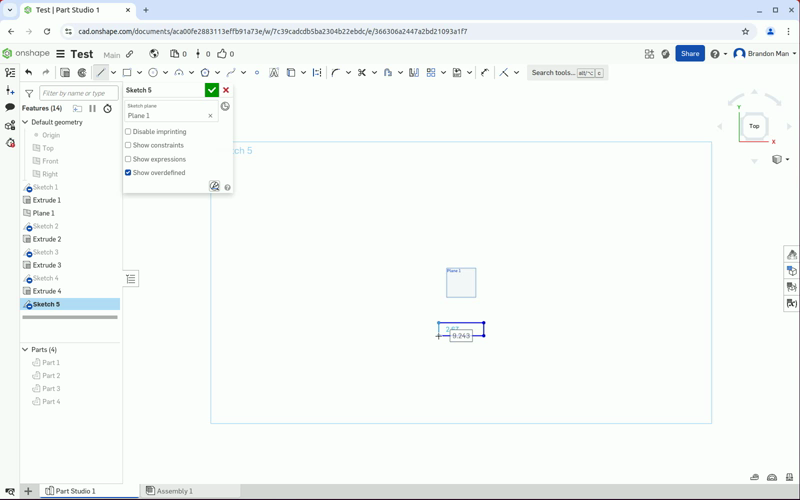
click(438, 335)
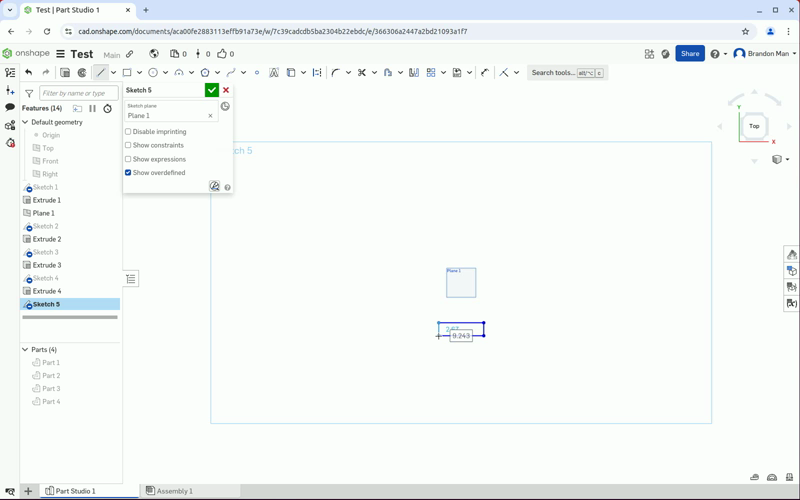
key(esc)
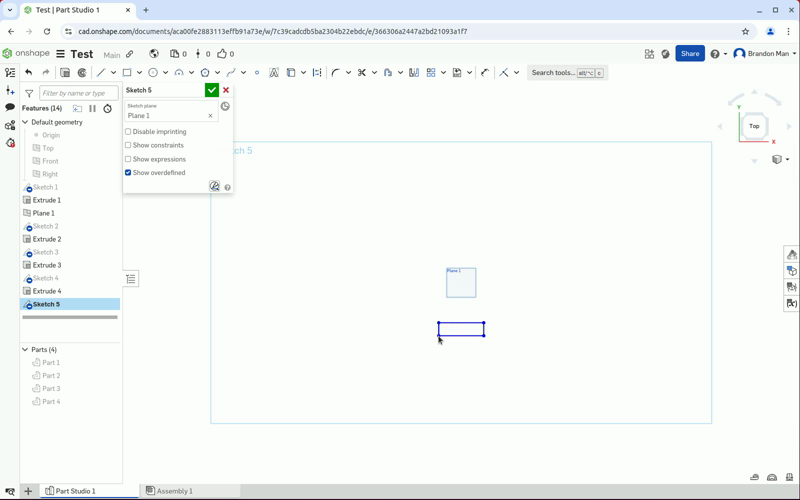
mouse_move(475, 331)
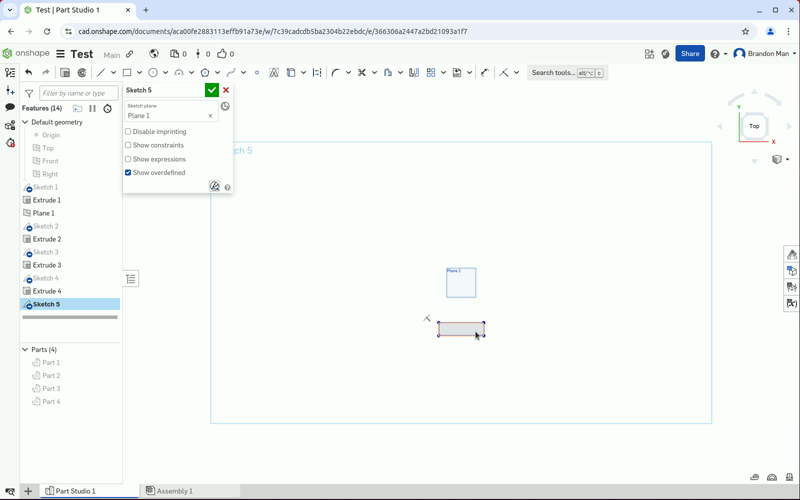
scroll(6)
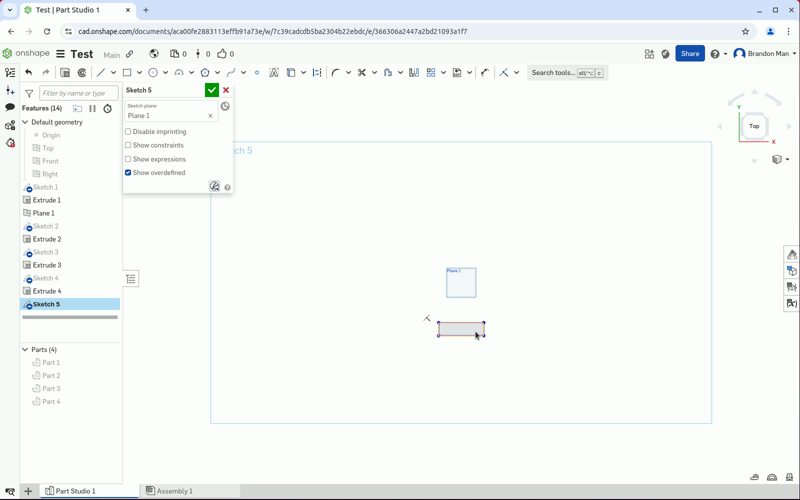
scroll(6)
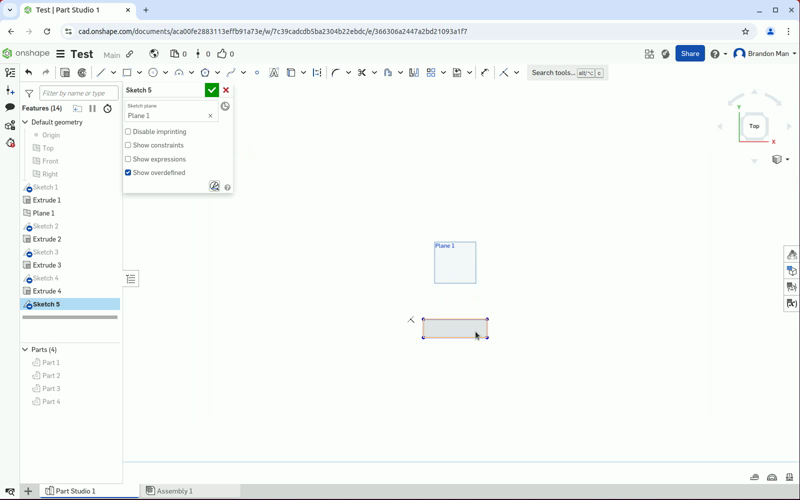
scroll(6)
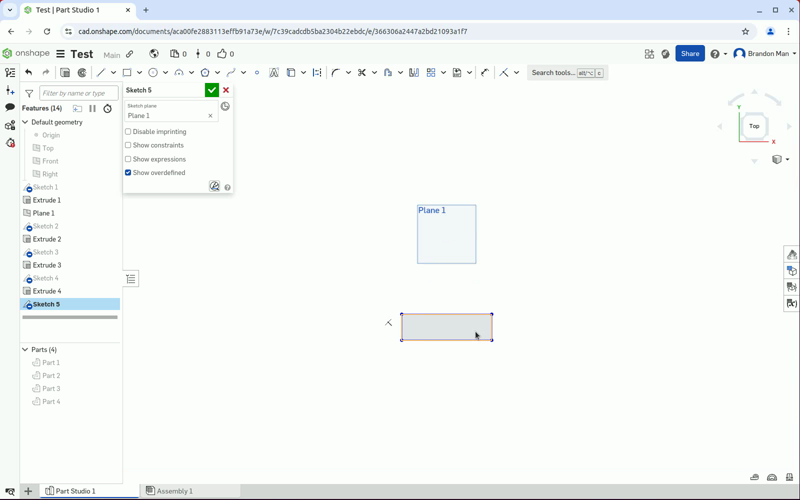
scroll(6)
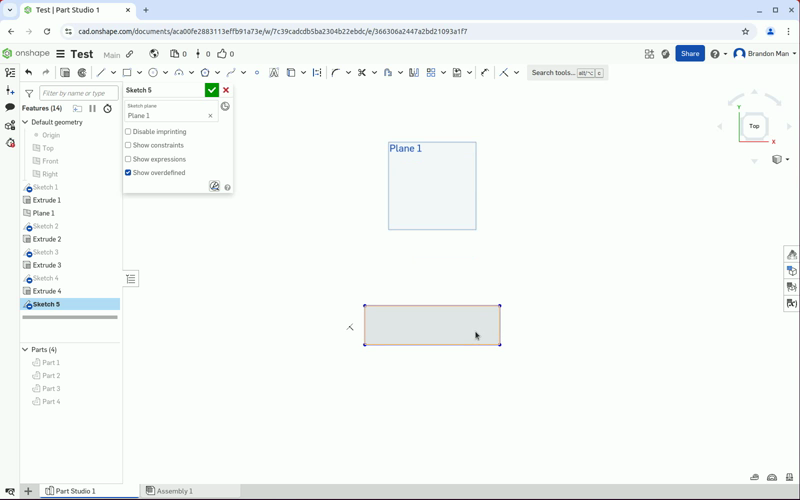
scroll(6)
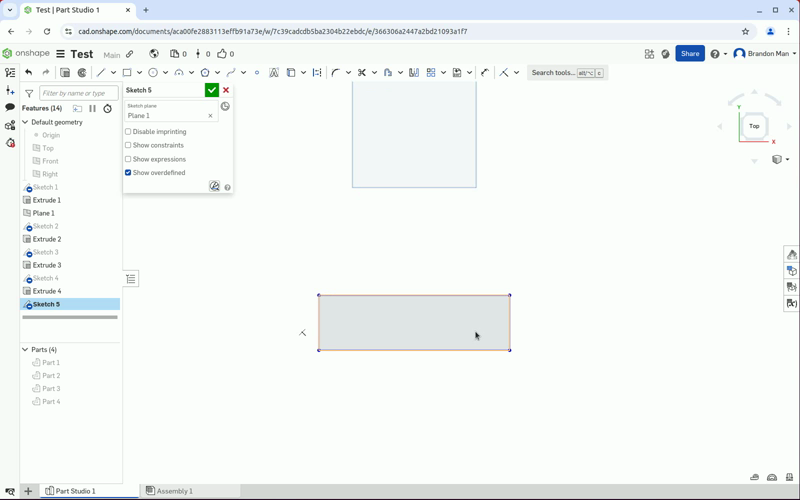
scroll(6)
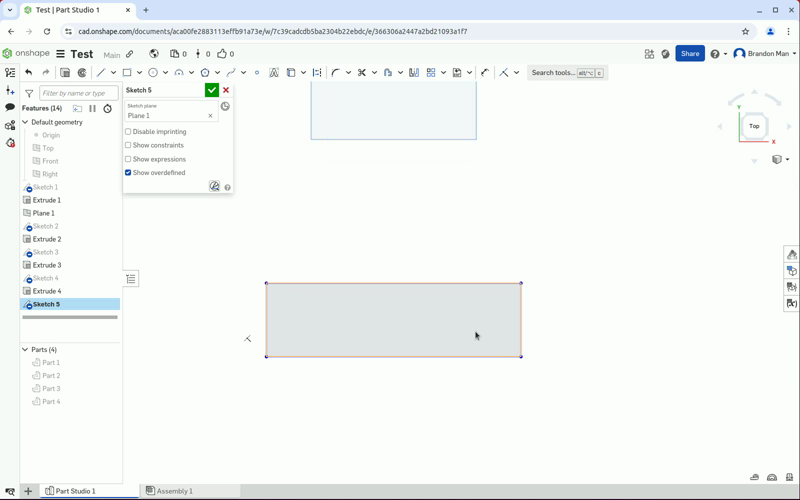
scroll(6)
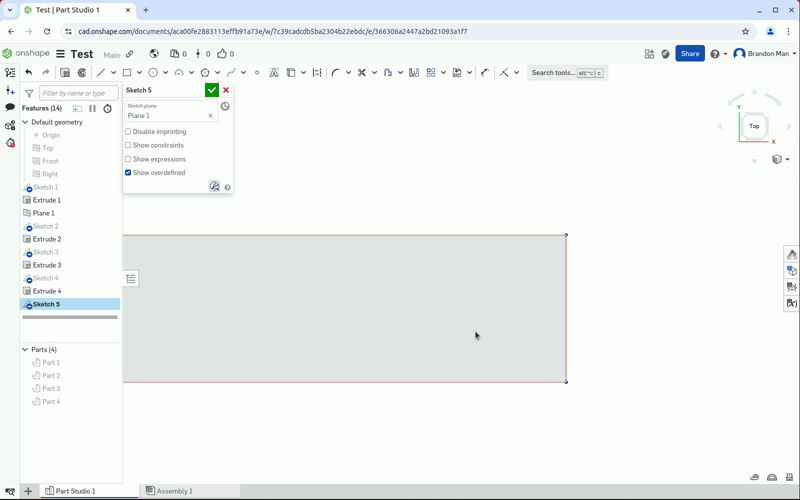
click(475, 331)
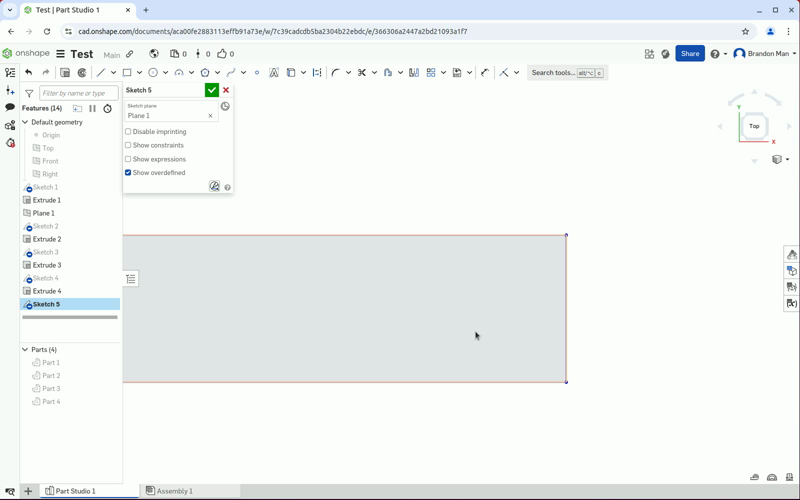
scroll(-6)
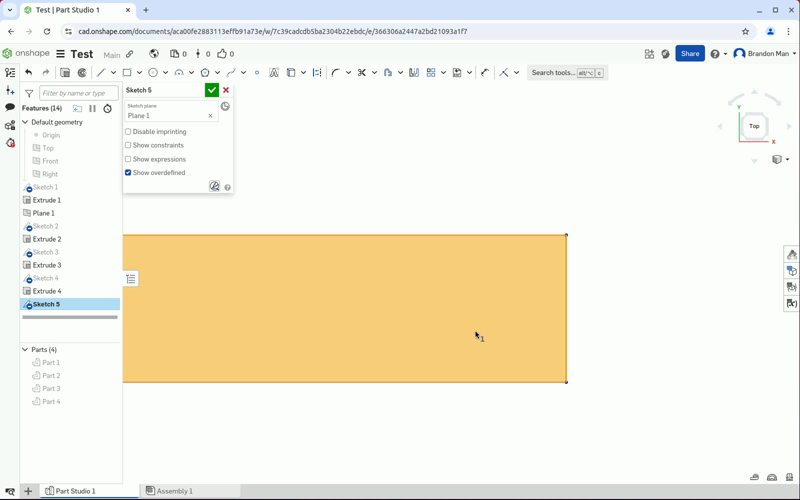
scroll(-6)
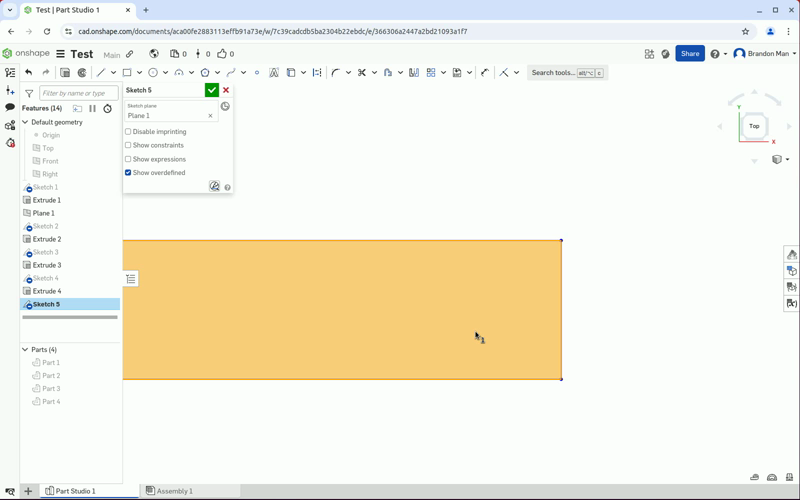
scroll(-6)
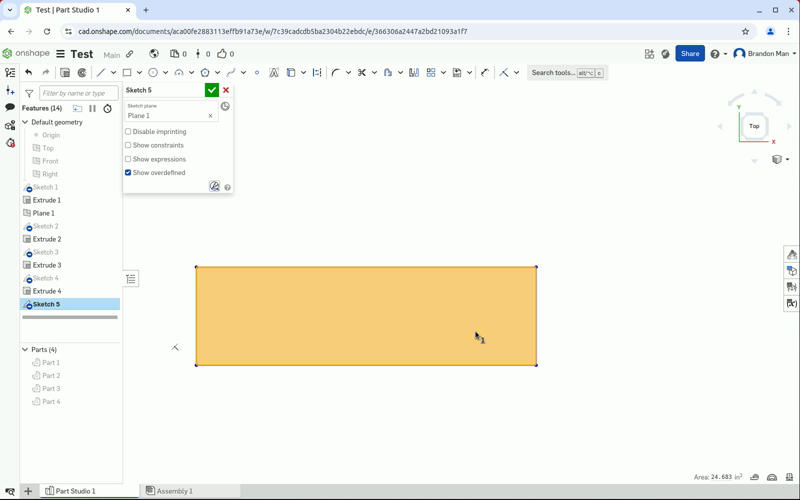
scroll(-6)
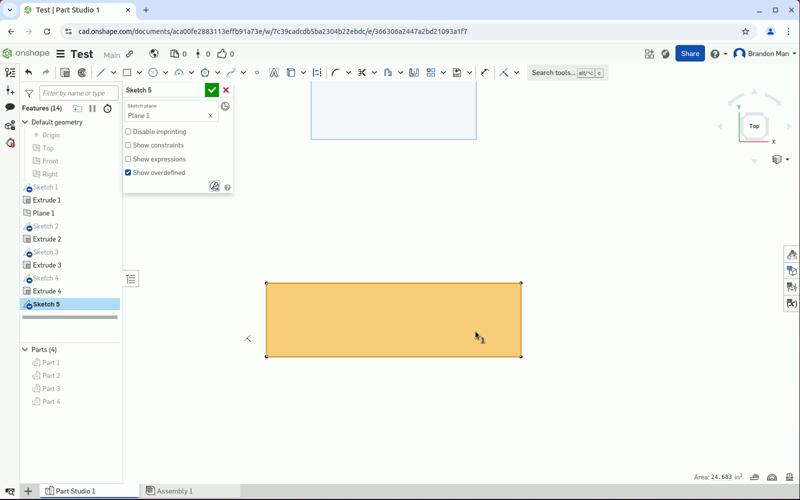
scroll(-6)
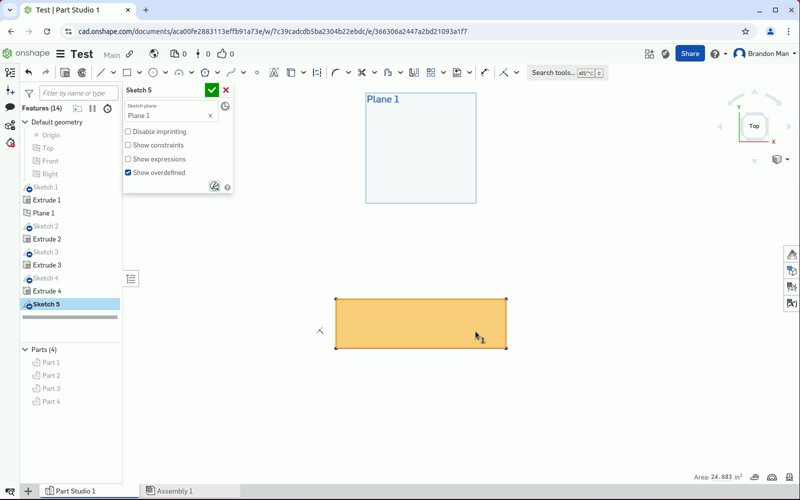
scroll(-6)
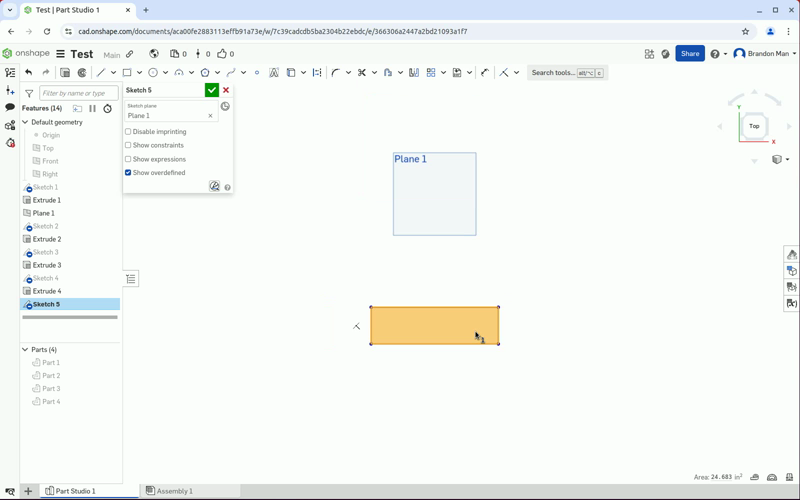
scroll(-6)
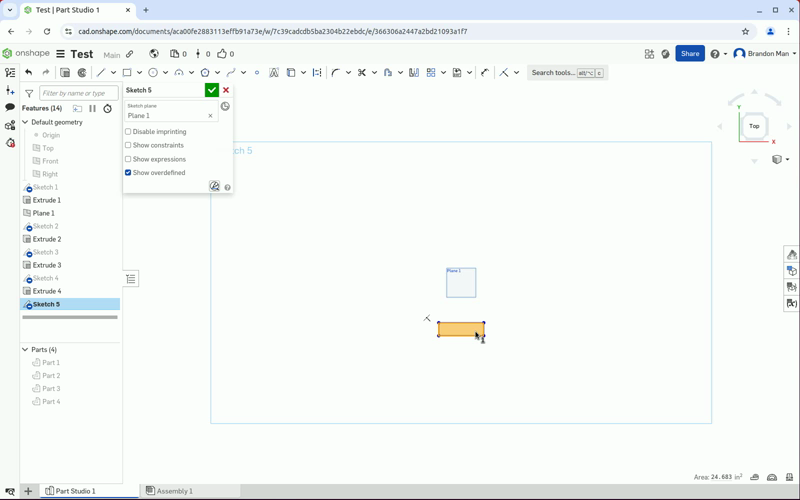
mouse_move(73, 352)
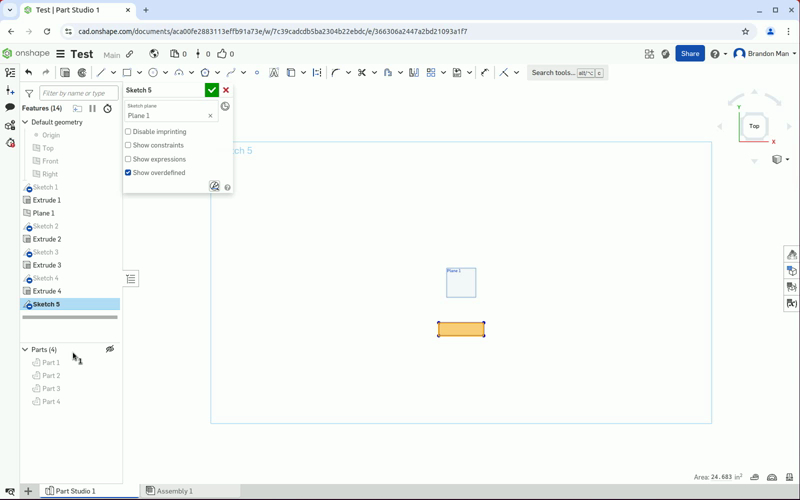
key(shift+y)
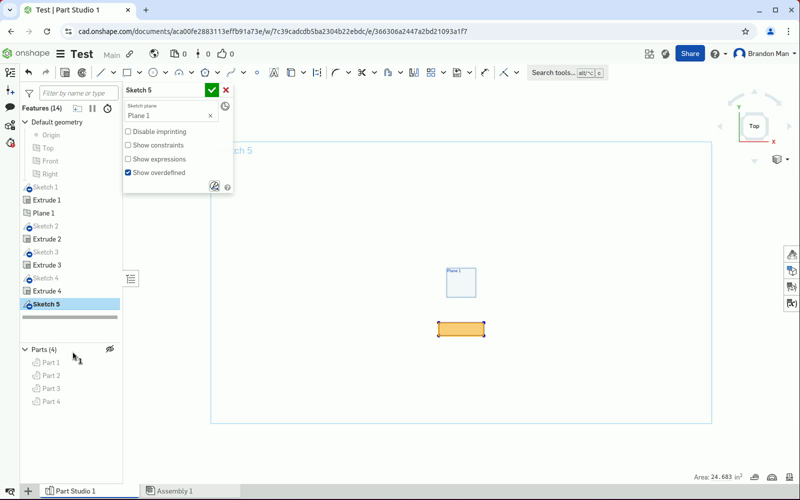
key(shift+e)
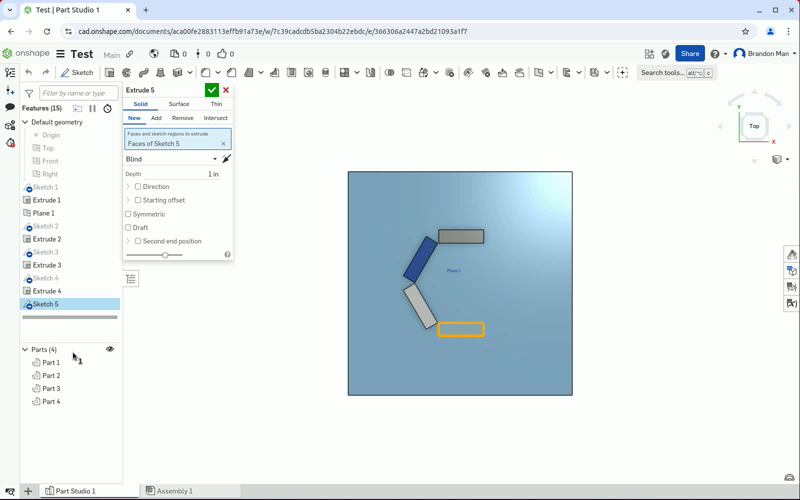
mouse_move(143, 106)
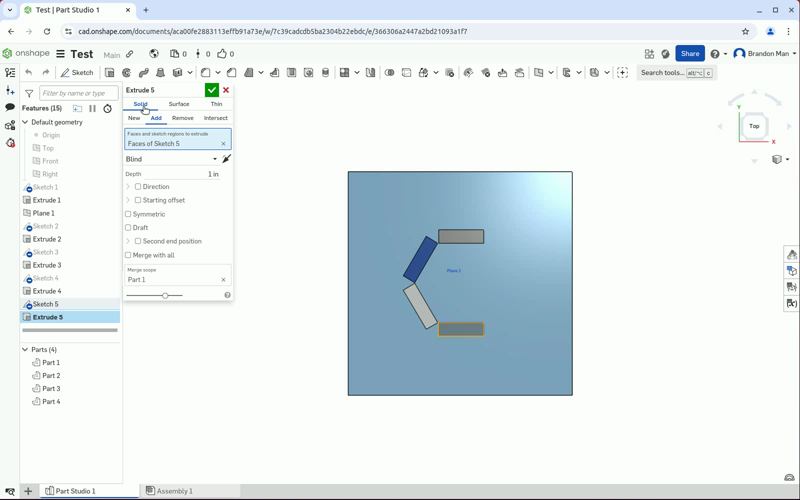
click(143, 106)
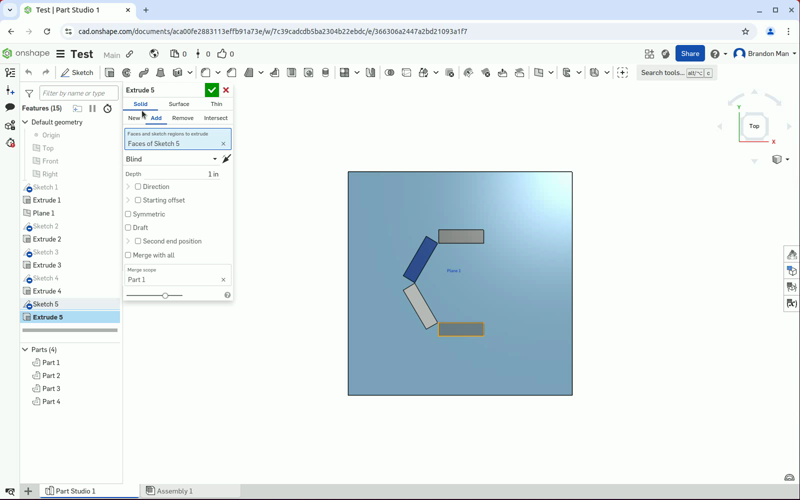
mouse_move(137, 120)
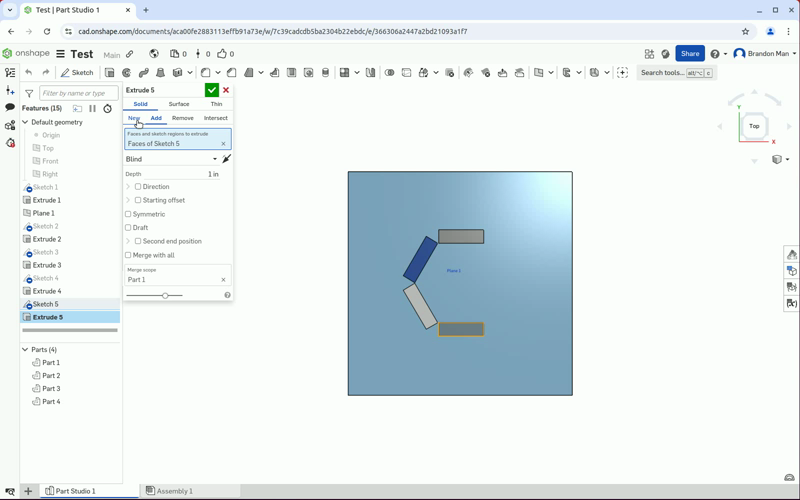
click(137, 120)
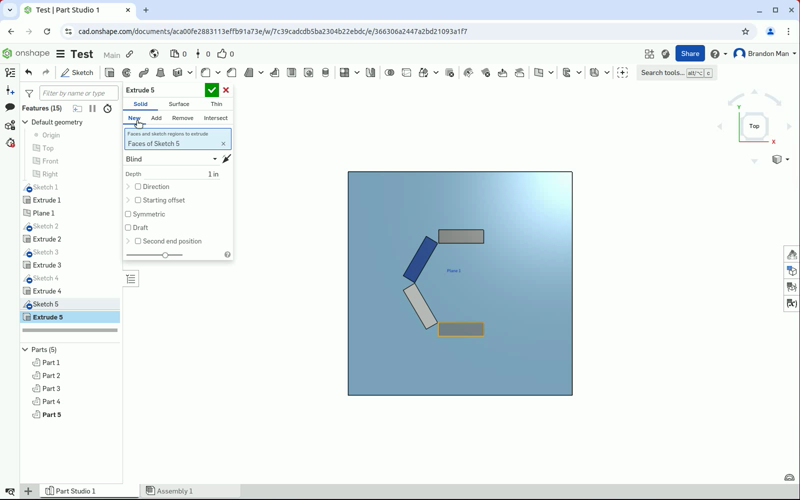
key(tab, 4)
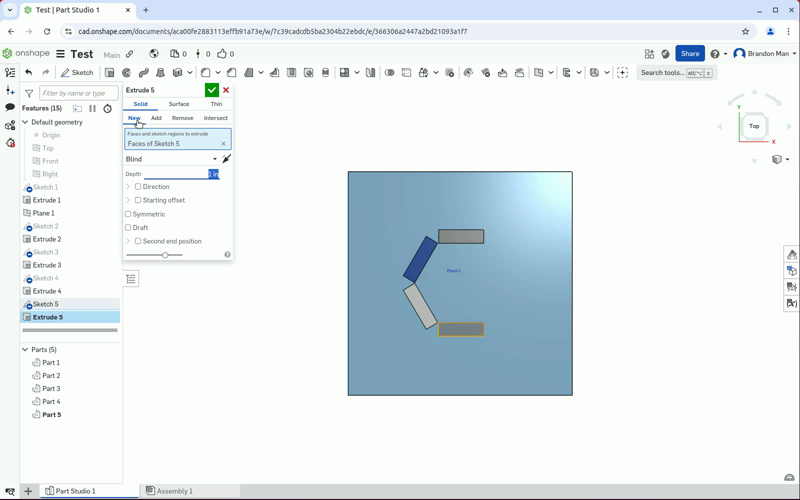
text(0.481)
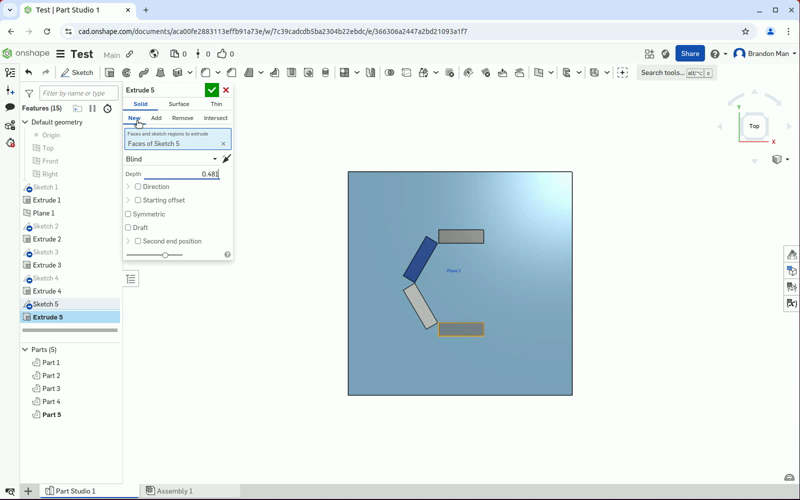
key(enter)
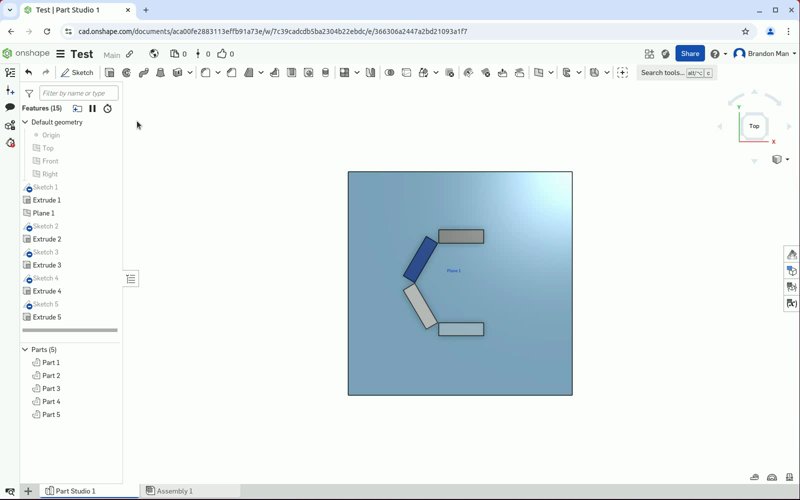
key(shift+h)
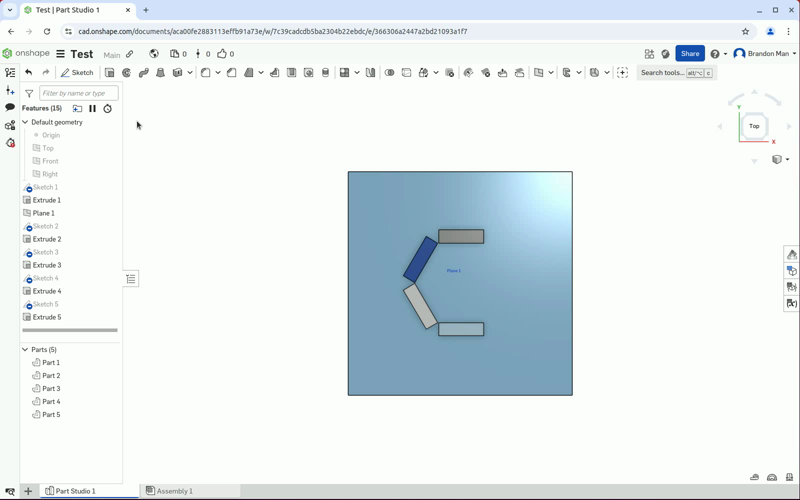
key(shift+h)
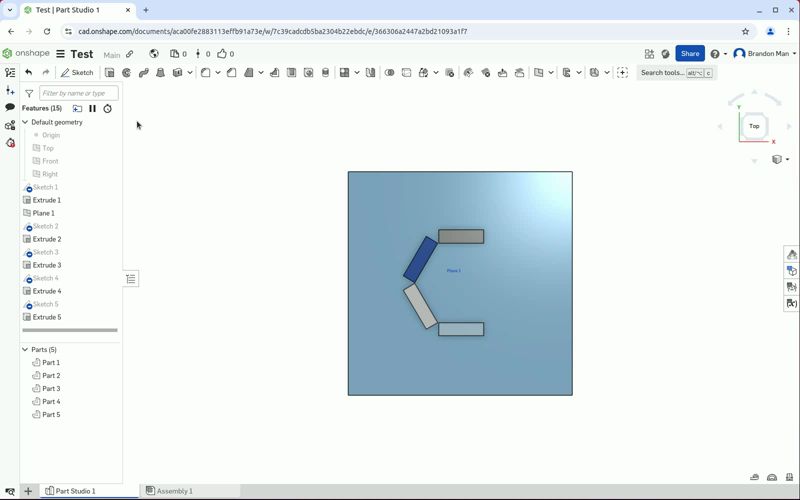
mouse_move(73, 189)
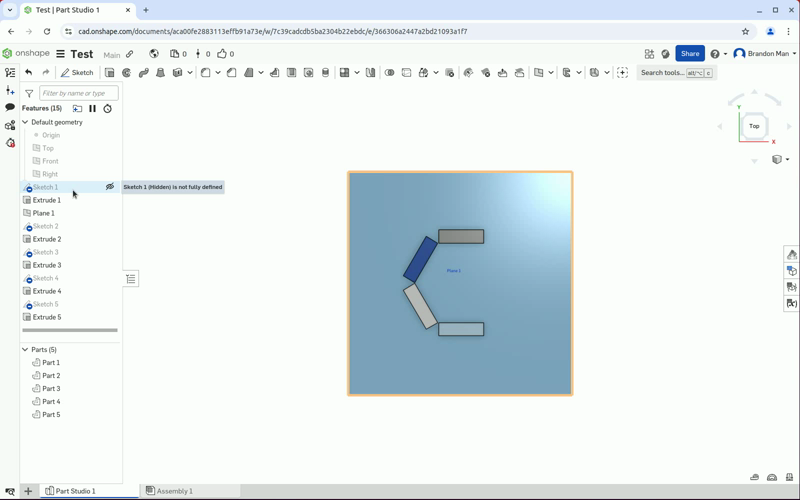
click(73, 189)
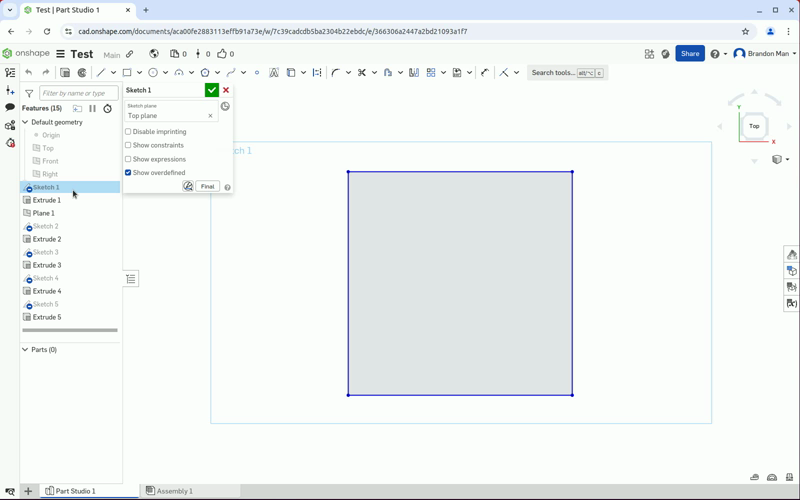
mouse_move(229, 92)
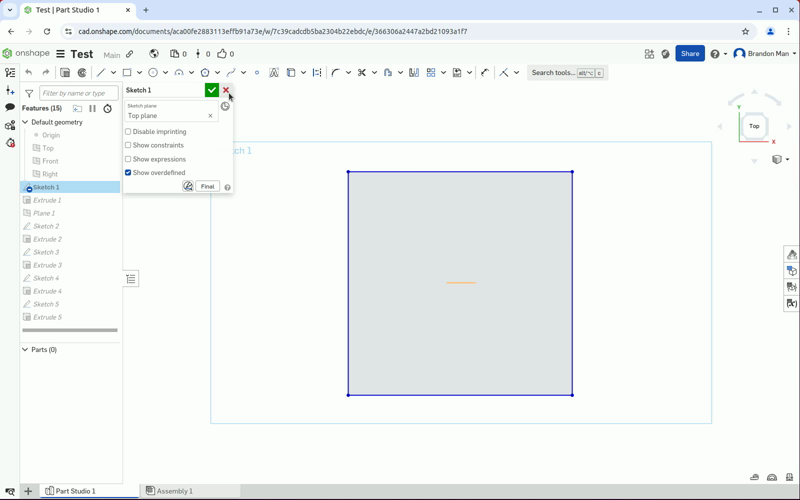
click(229, 92)
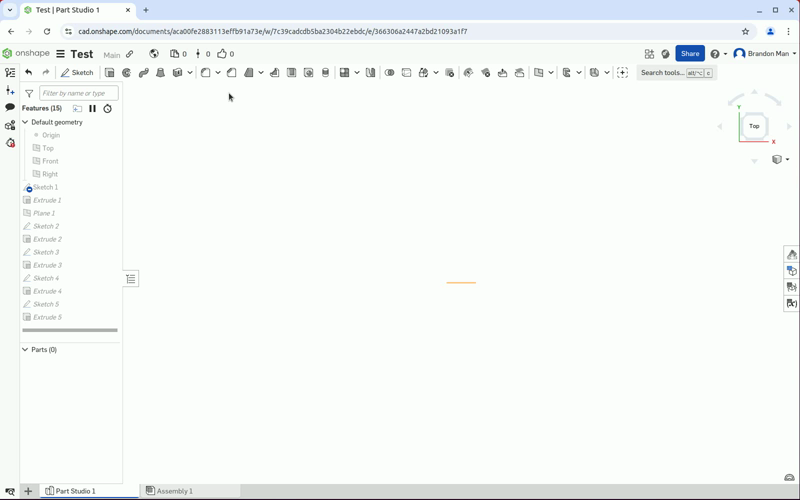
key(shift+s)
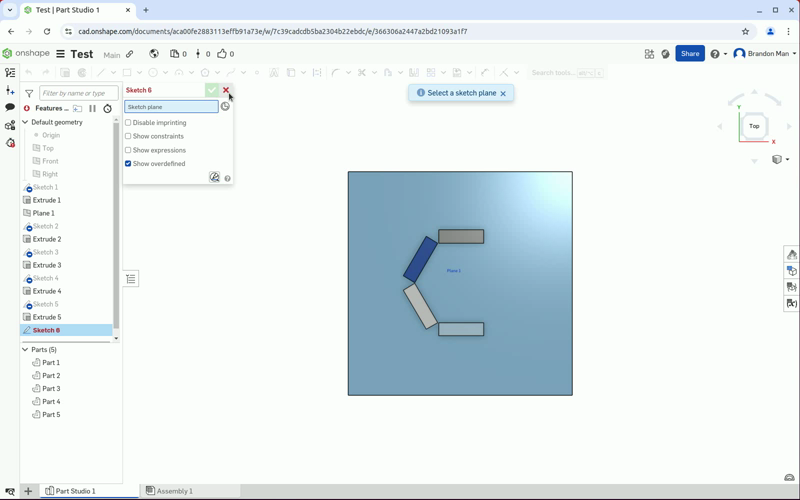
mouse_move(69, 215)
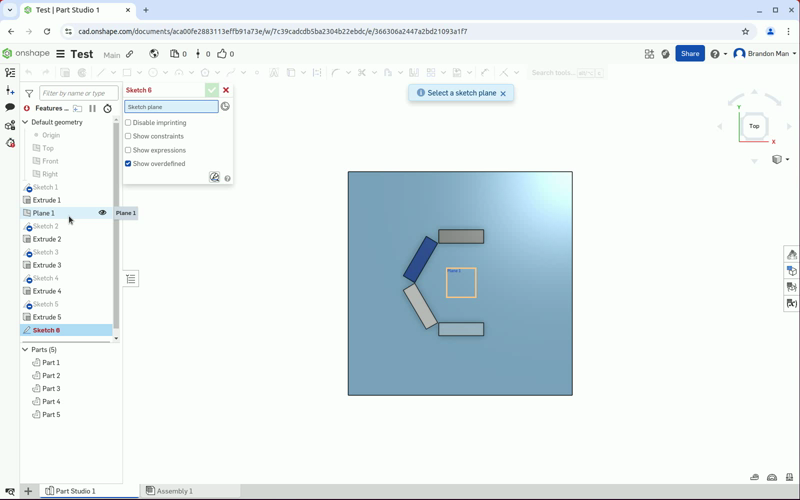
click(69, 215)
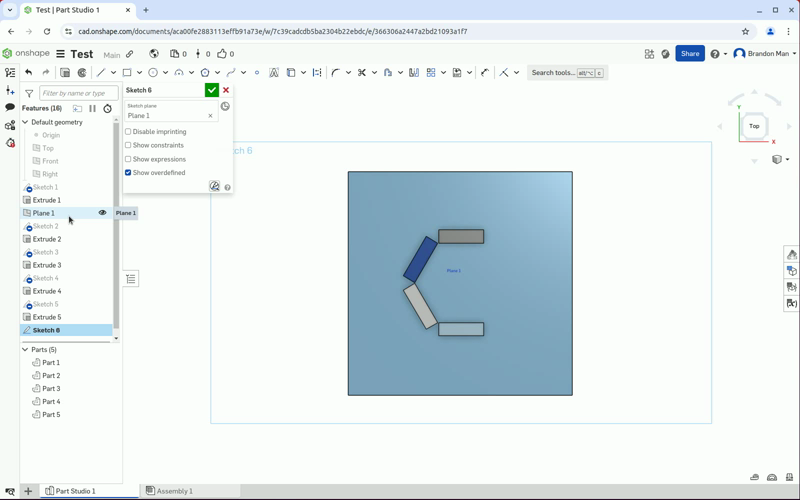
mouse_move(73, 352)
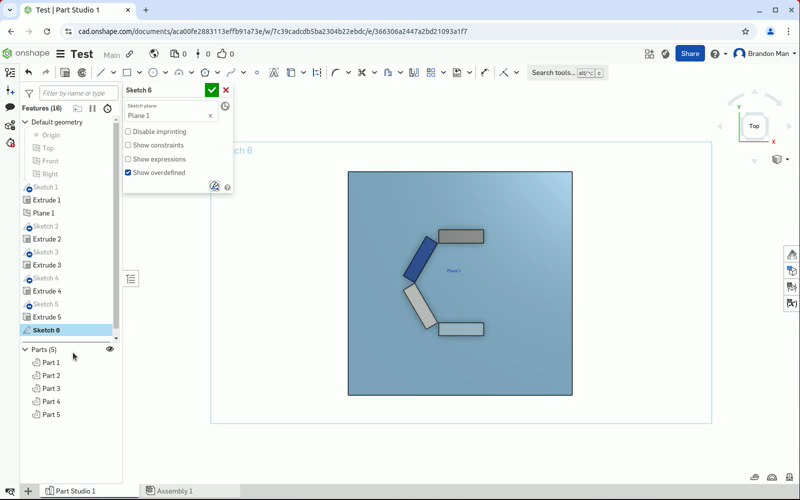
key(y)
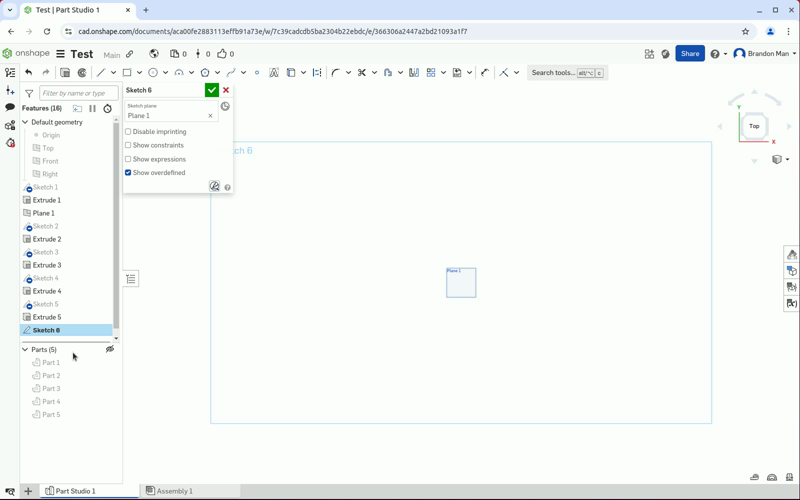
key(l)
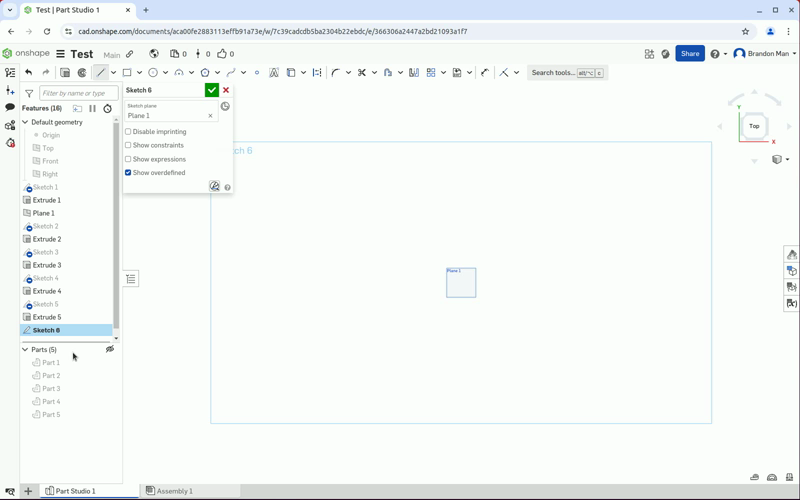
key_down(shift)
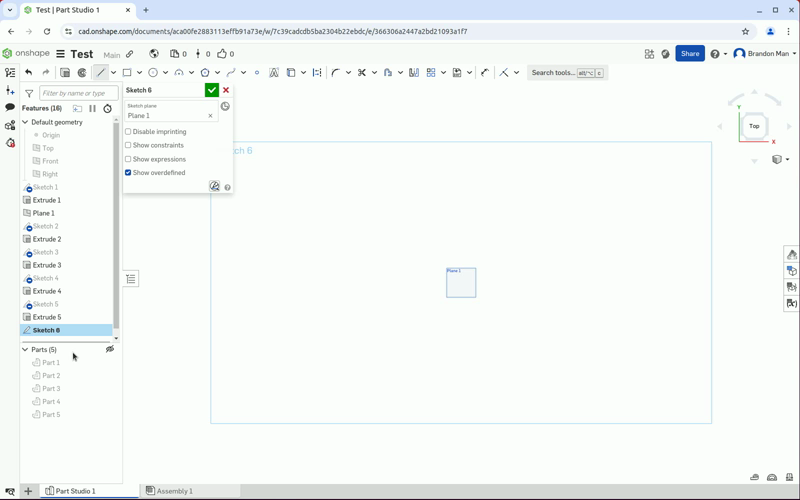
mouse_move(484, 322)
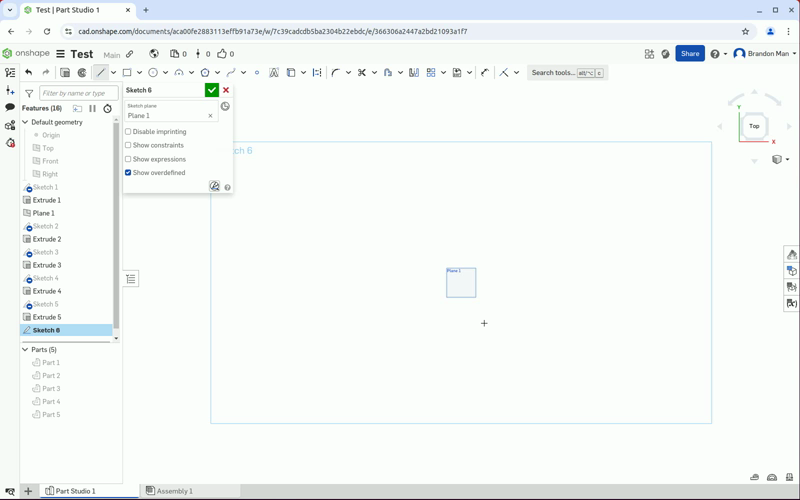
click(484, 322)
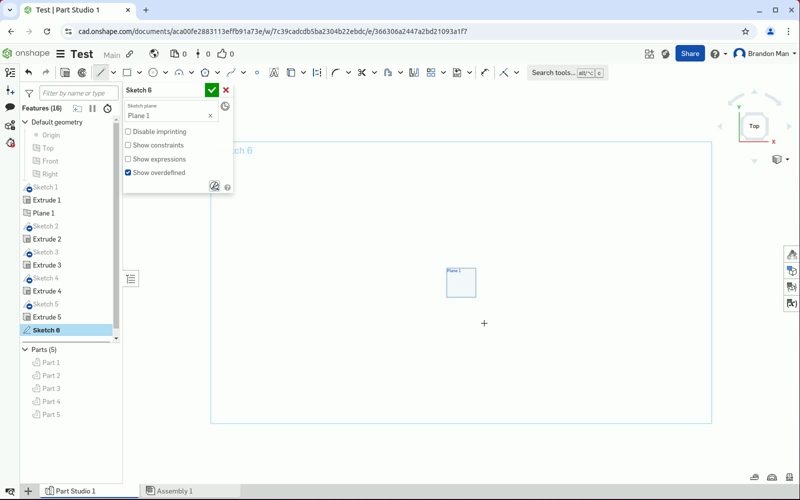
key_up(shift)
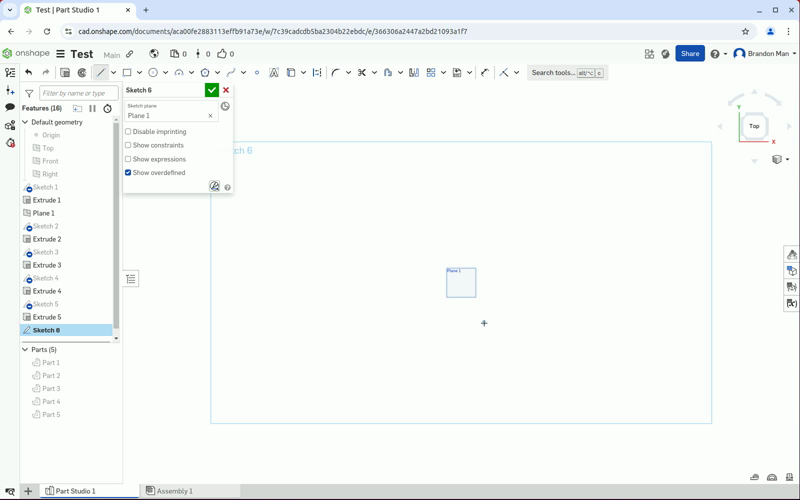
key_down(shift)
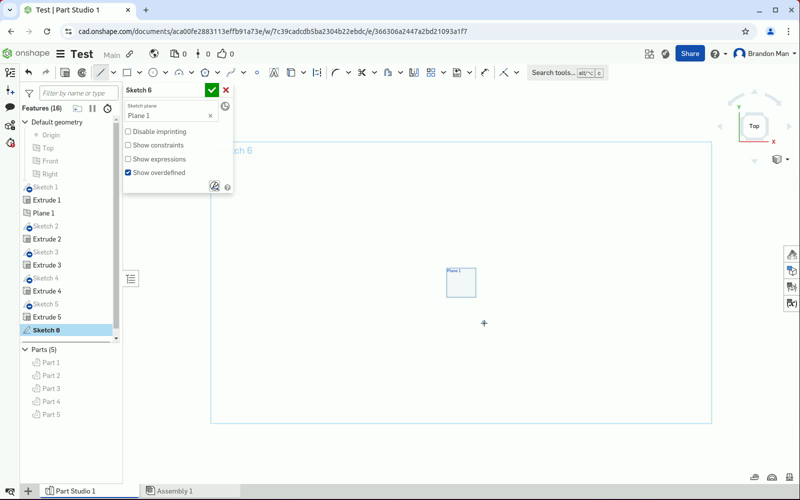
mouse_move(514, 322)
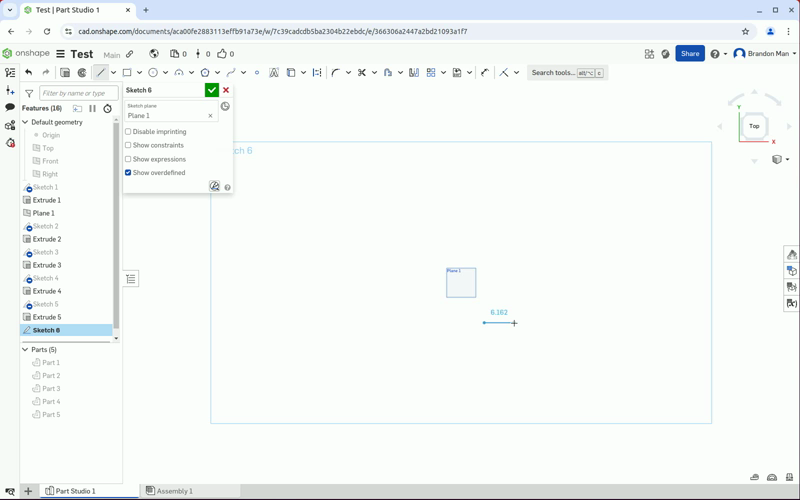
mouse_move(495, 329)
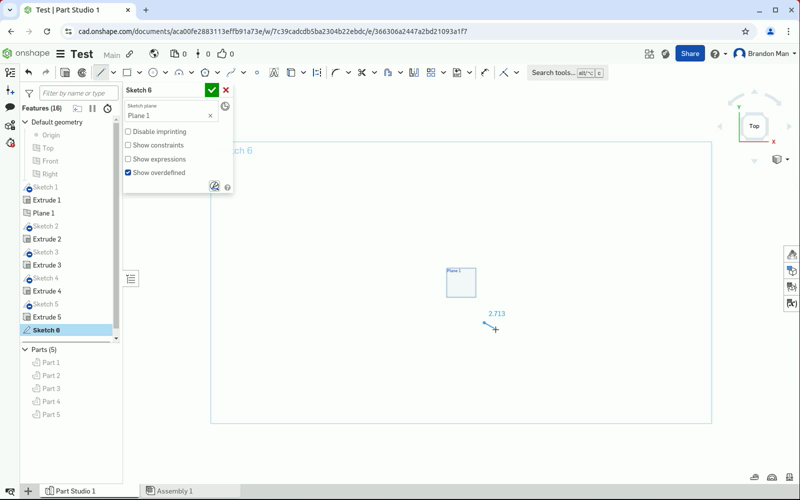
click(495, 329)
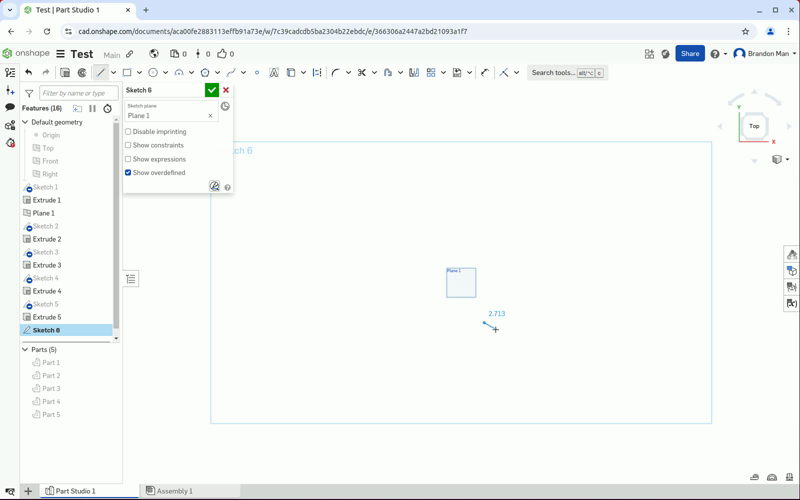
key_up(shift)
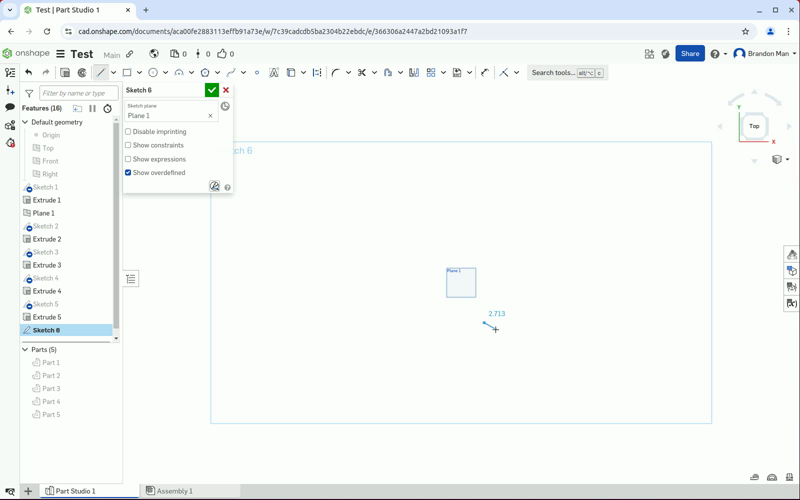
key_down(shift)
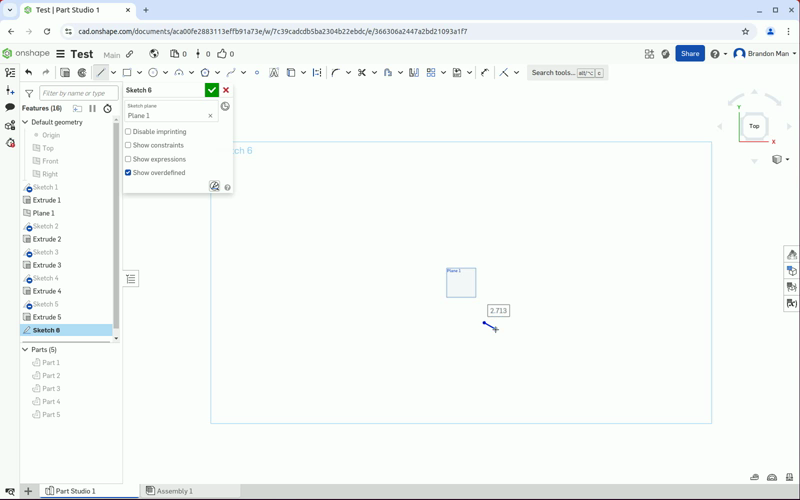
mouse_move(525, 329)
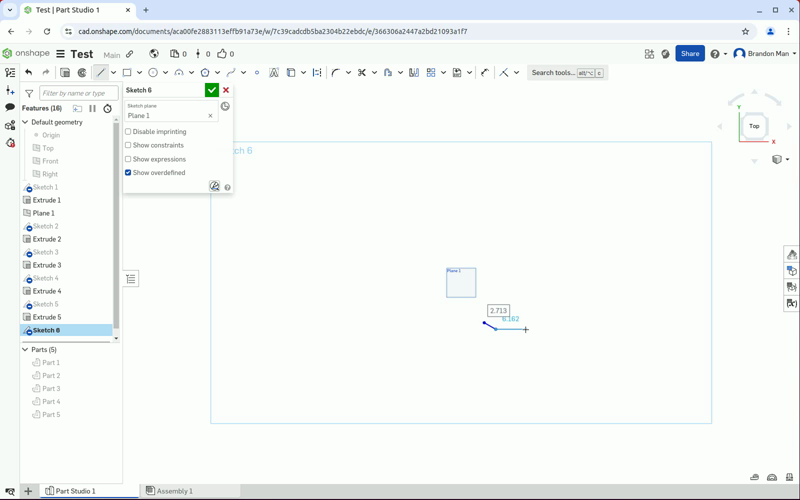
mouse_move(518, 290)
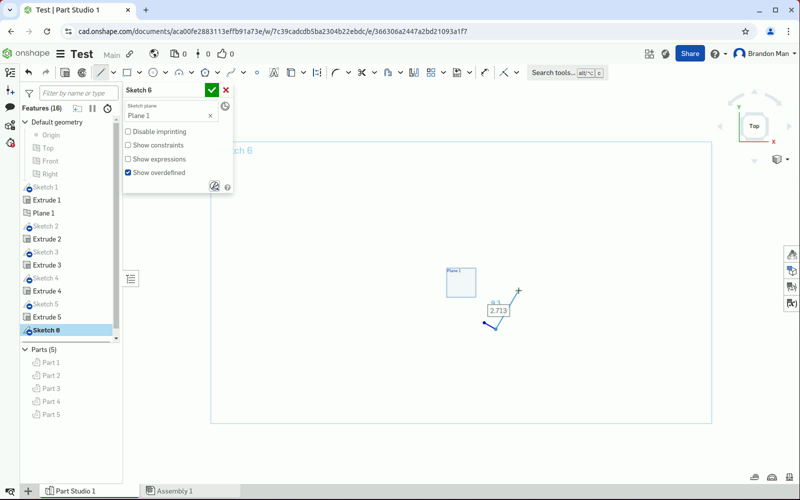
click(518, 290)
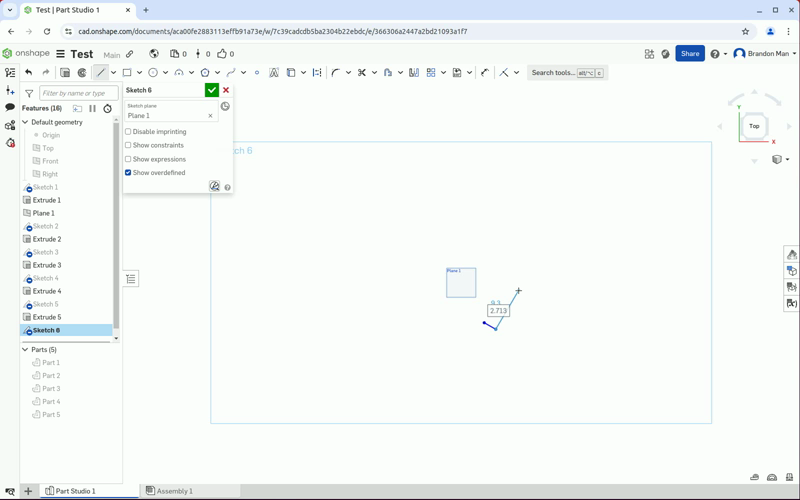
key_up(shift)
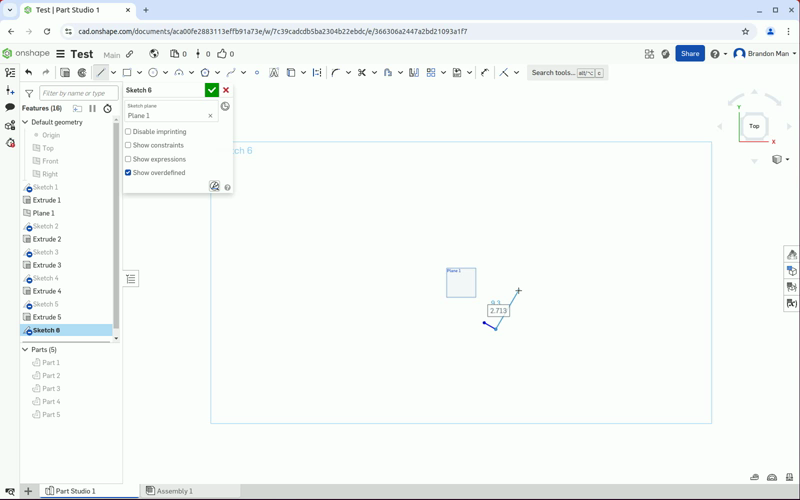
key_down(shift)
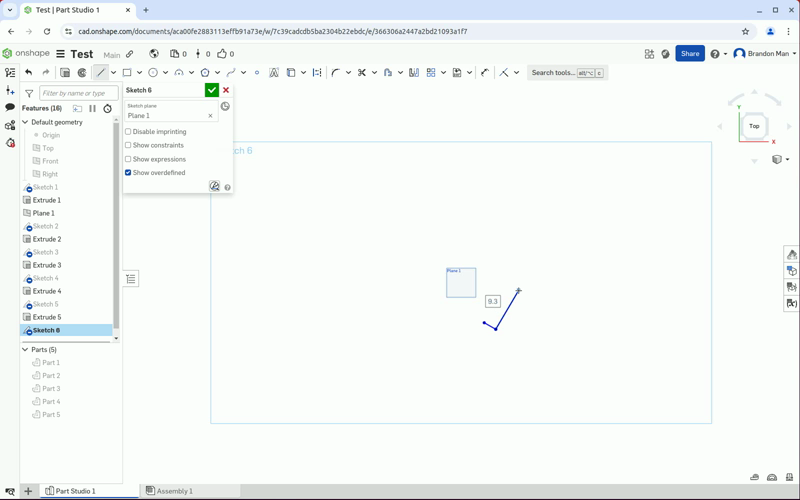
mouse_move(548, 290)
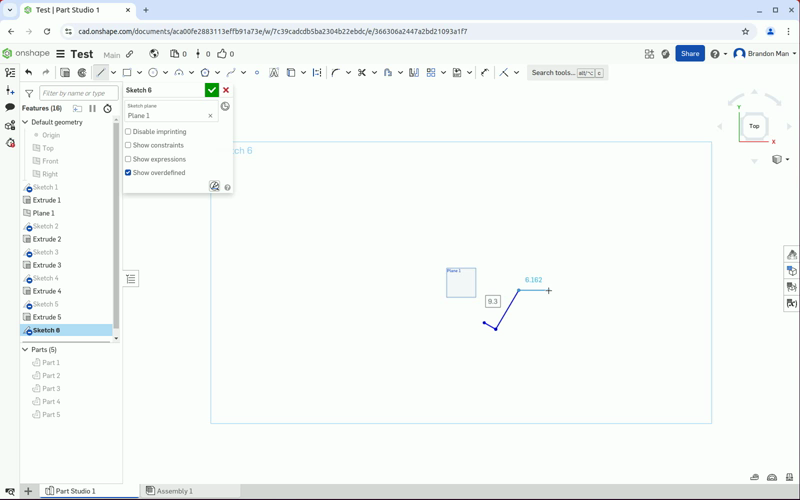
mouse_move(507, 283)
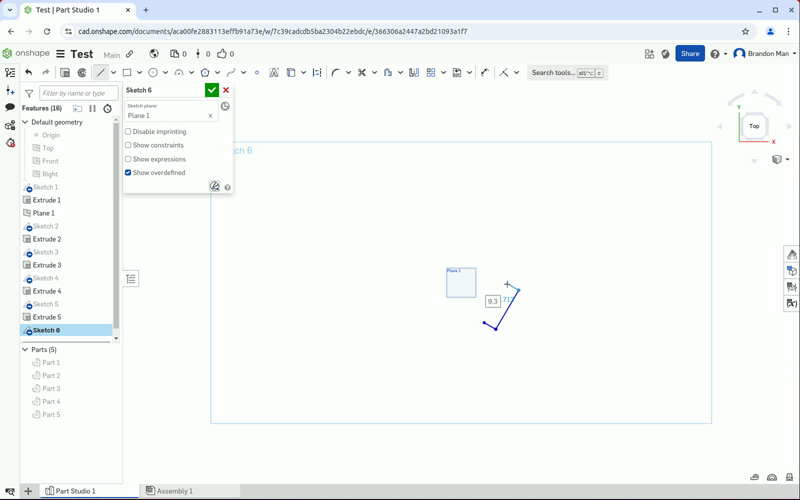
click(507, 283)
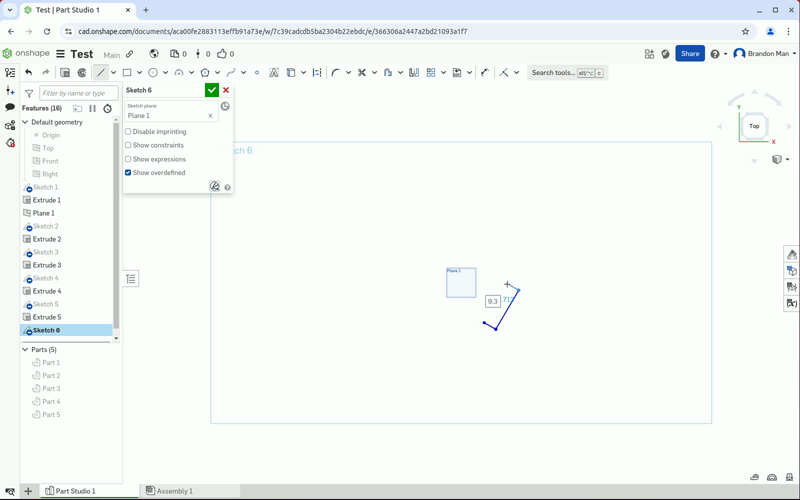
key_up(shift)
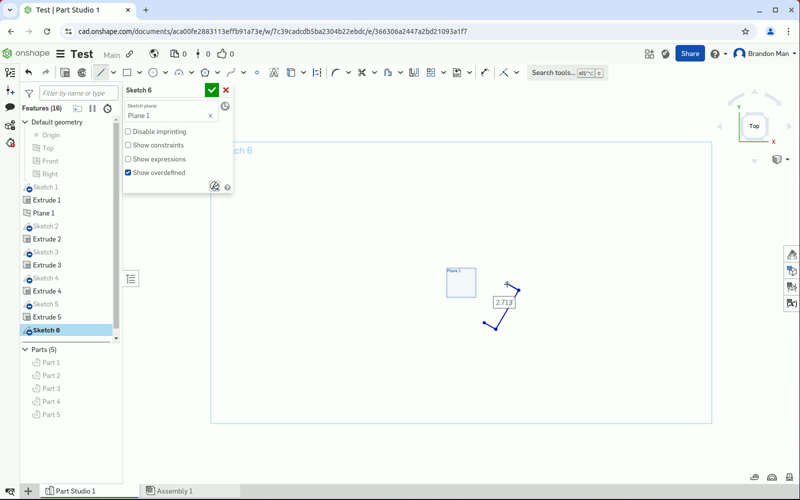
mouse_move(537, 283)
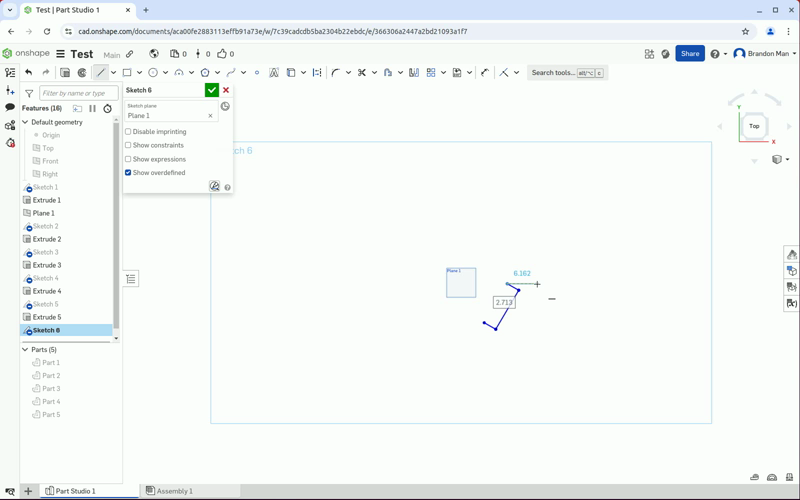
key_down(shift)
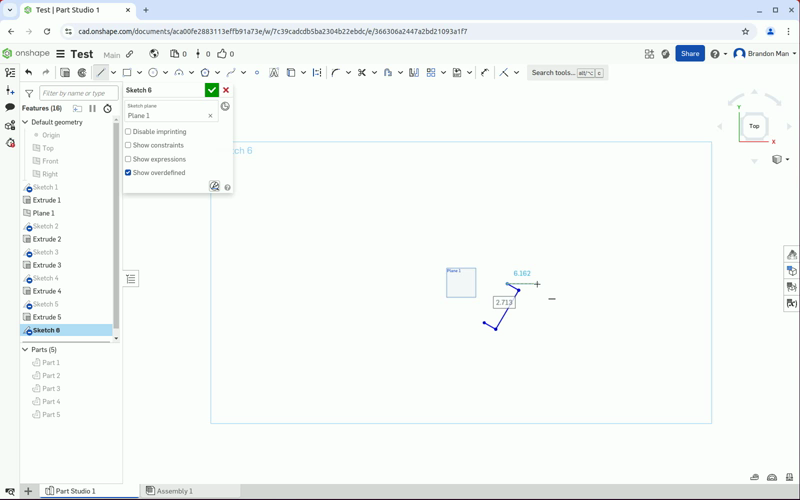
mouse_move(484, 322)
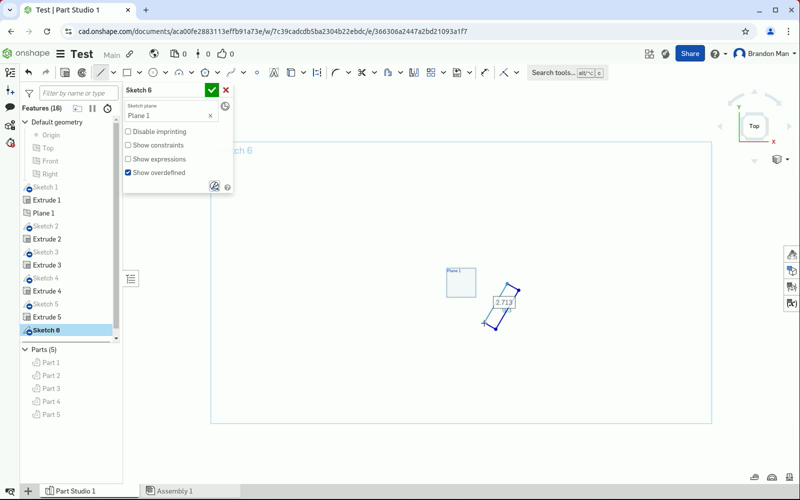
key_up(shift)
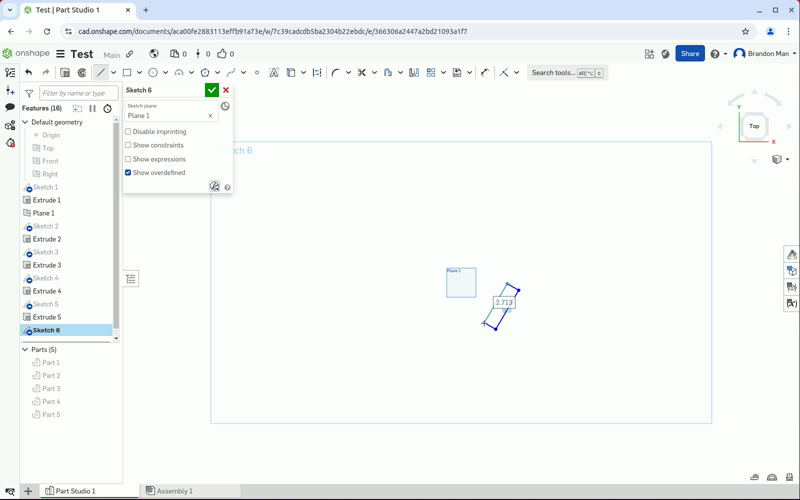
click(484, 322)
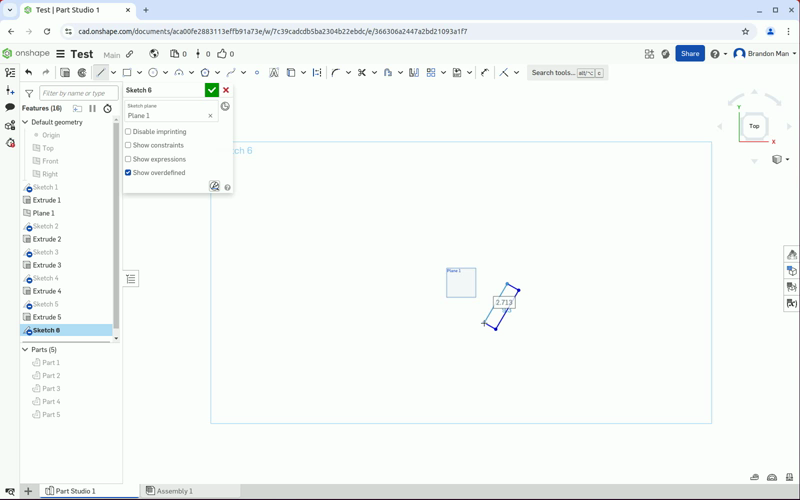
key(esc)
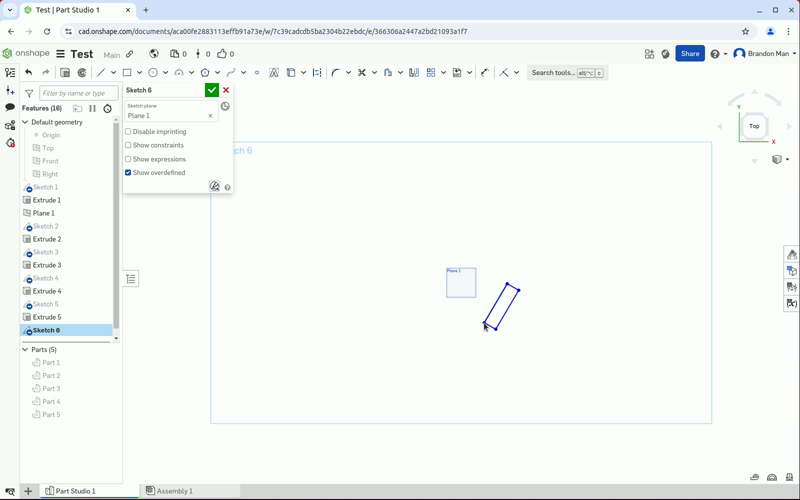
mouse_move(495, 306)
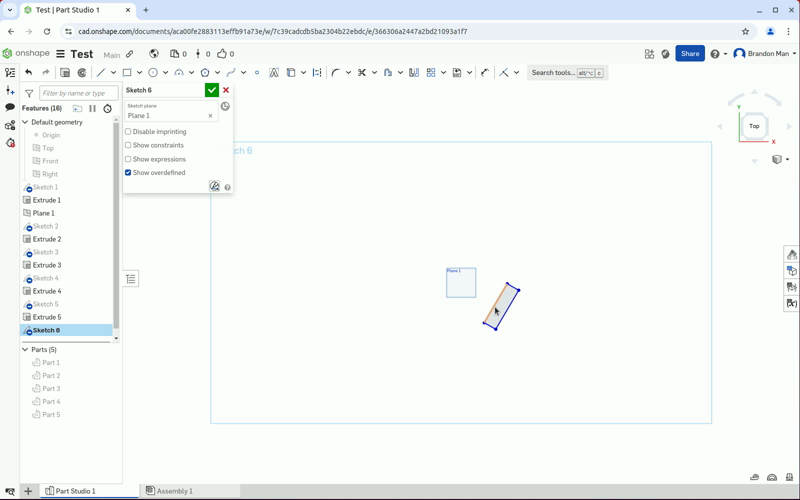
scroll(6)
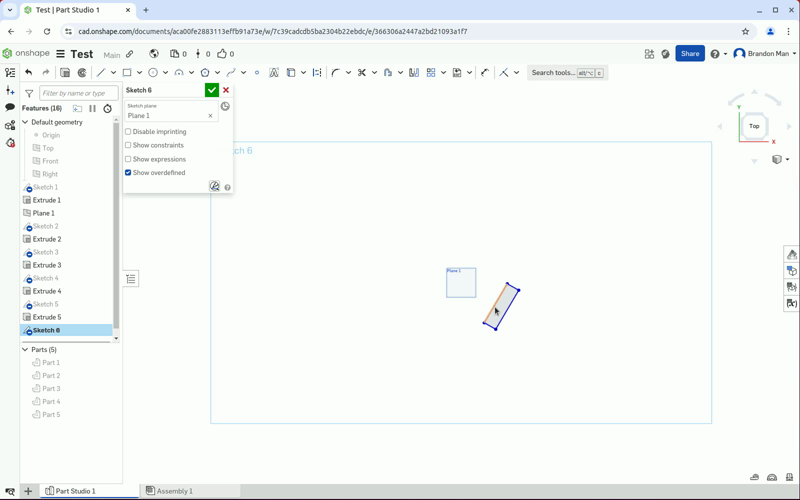
scroll(6)
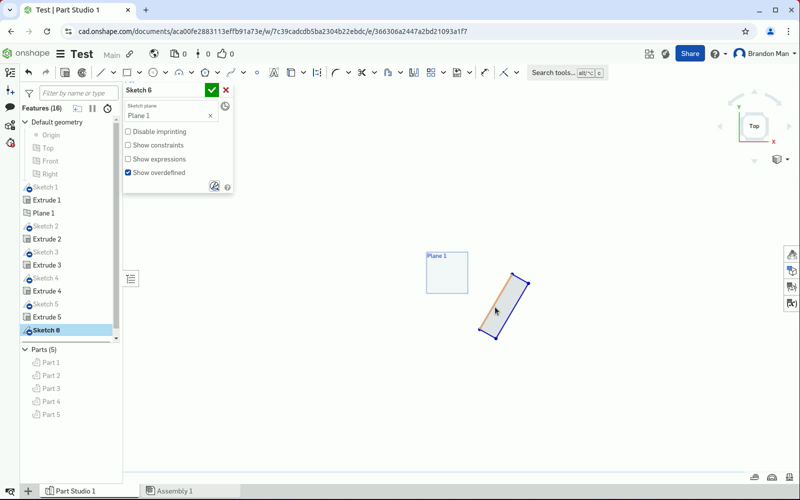
scroll(6)
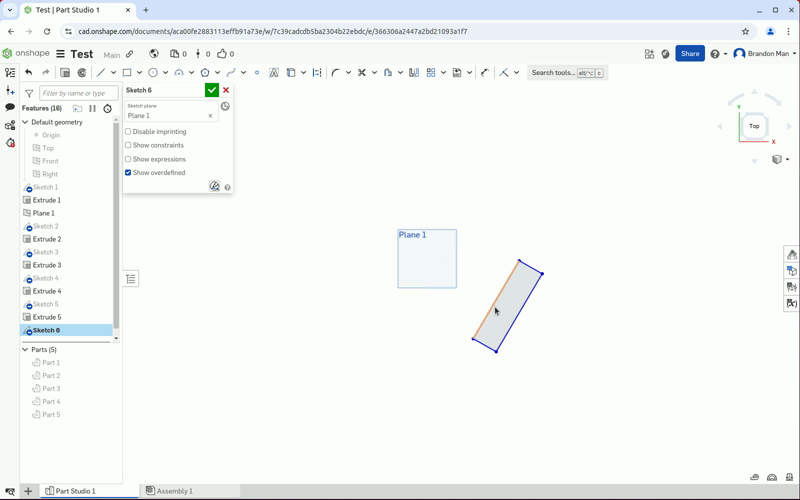
scroll(6)
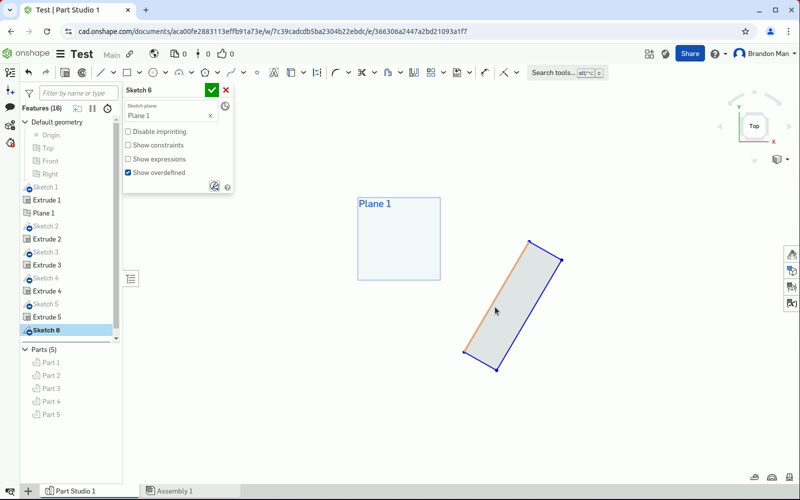
scroll(6)
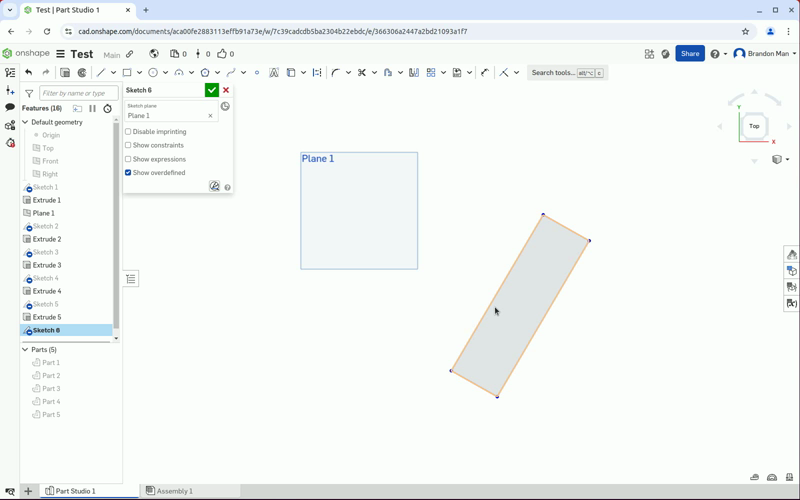
scroll(6)
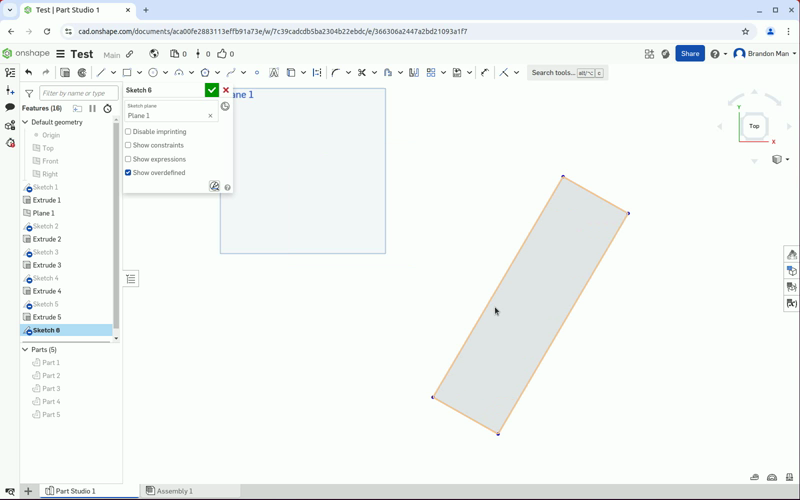
scroll(6)
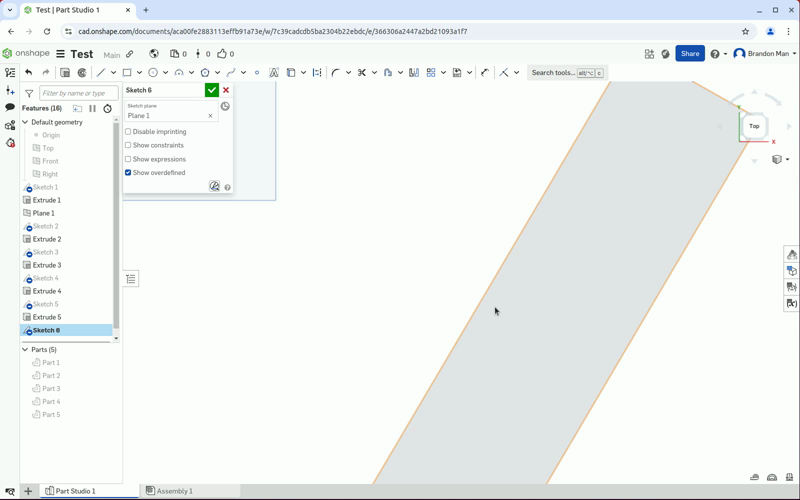
click(495, 306)
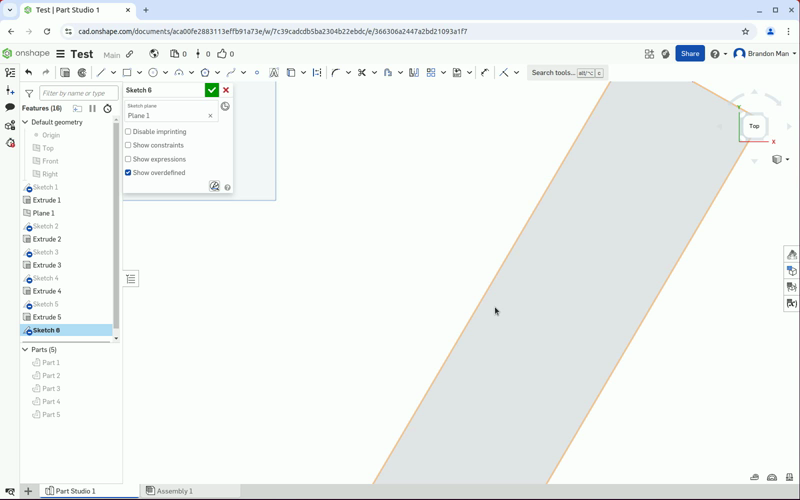
scroll(-6)
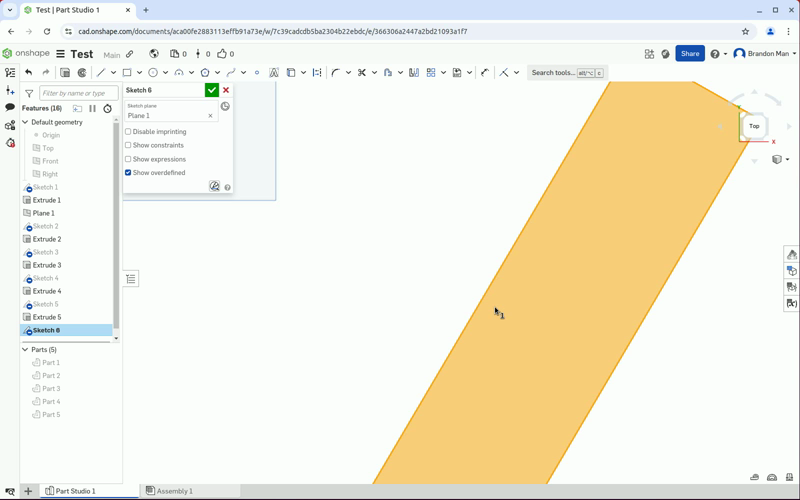
scroll(-6)
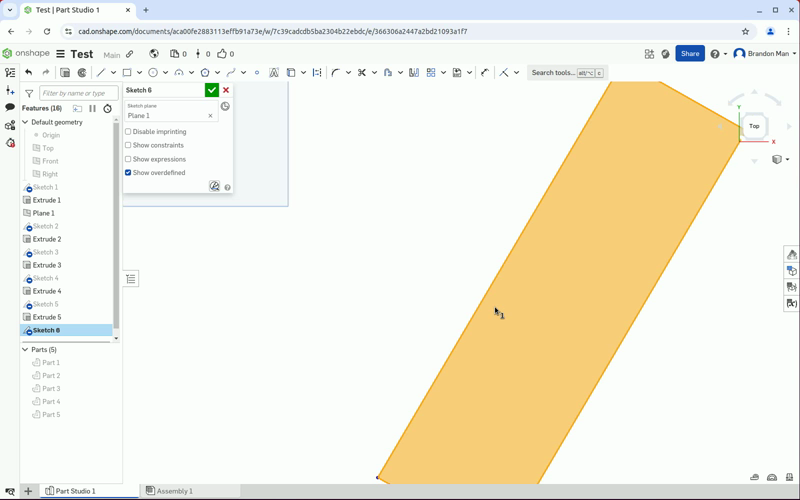
scroll(-6)
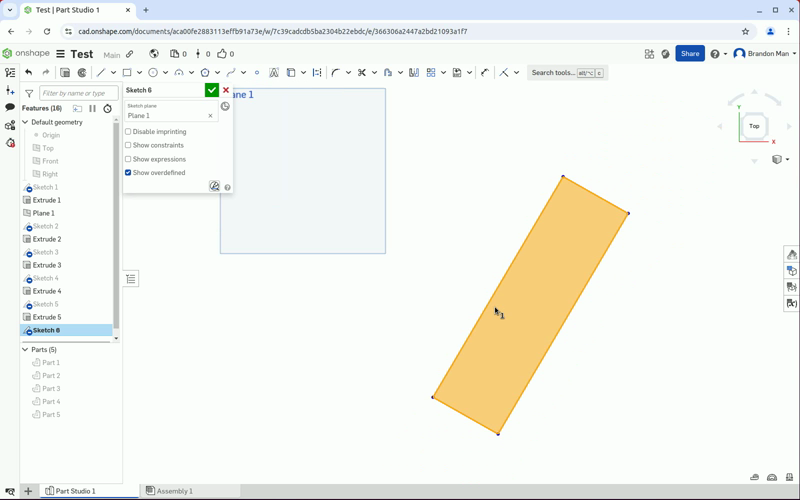
scroll(-6)
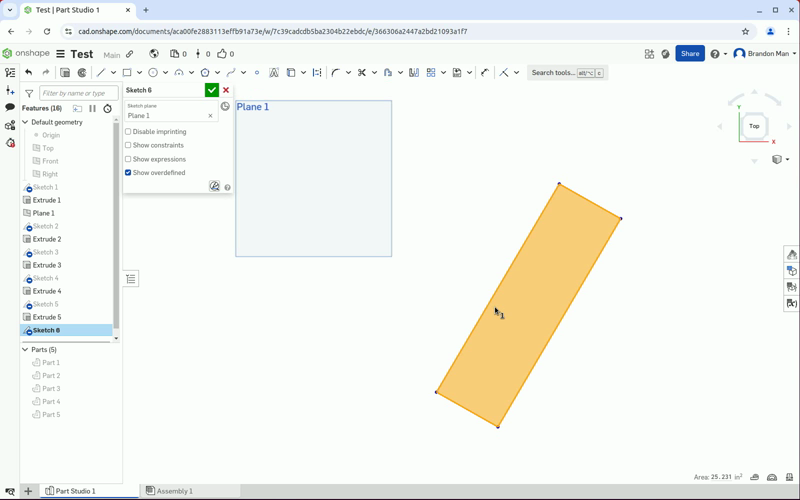
scroll(-6)
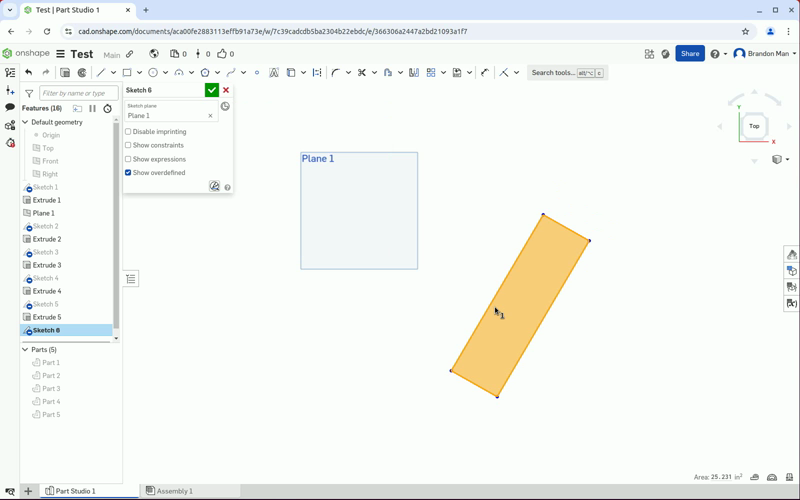
scroll(-6)
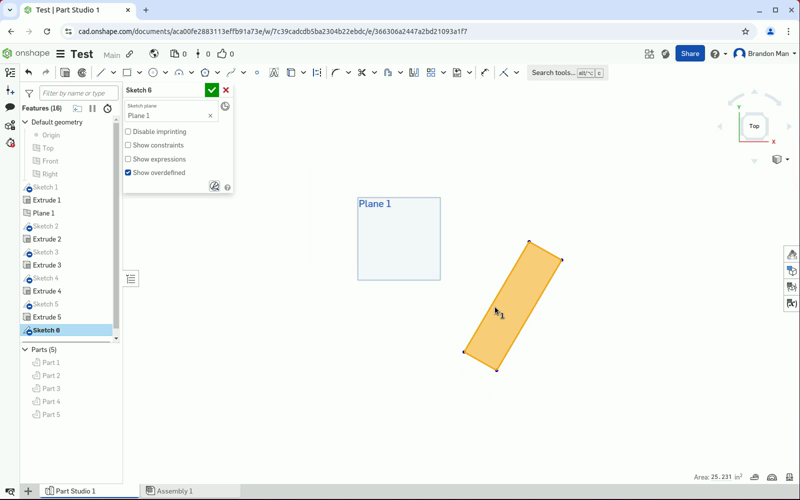
scroll(-6)
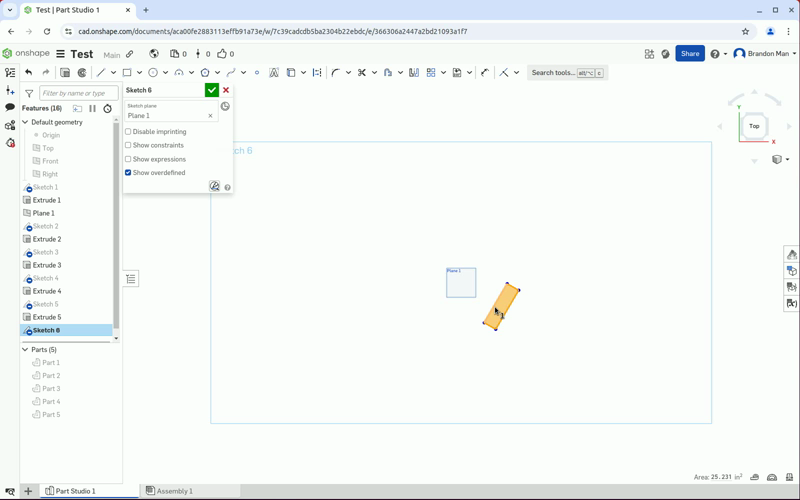
mouse_move(73, 352)
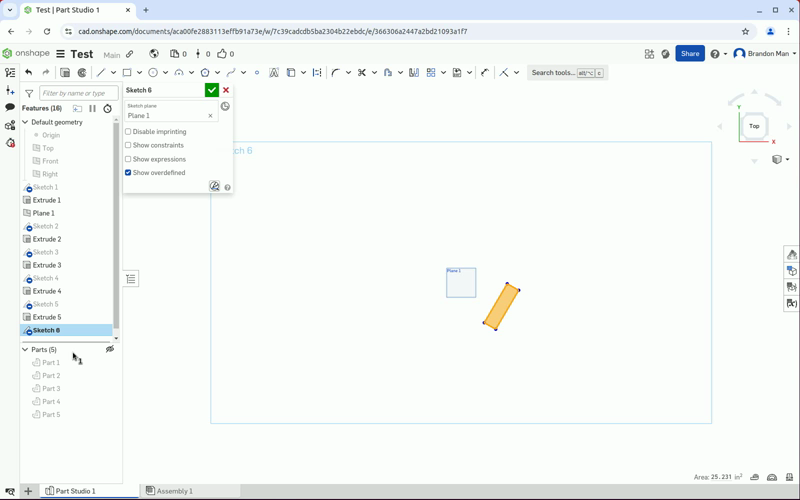
key(shift+y)
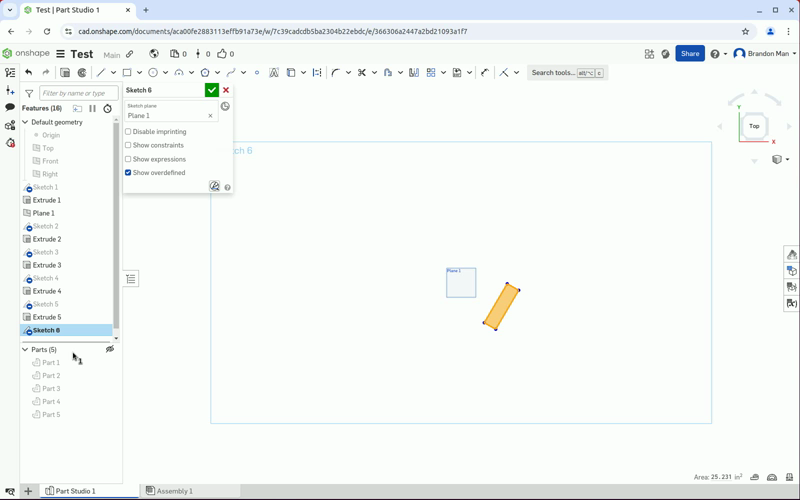
key(shift+e)
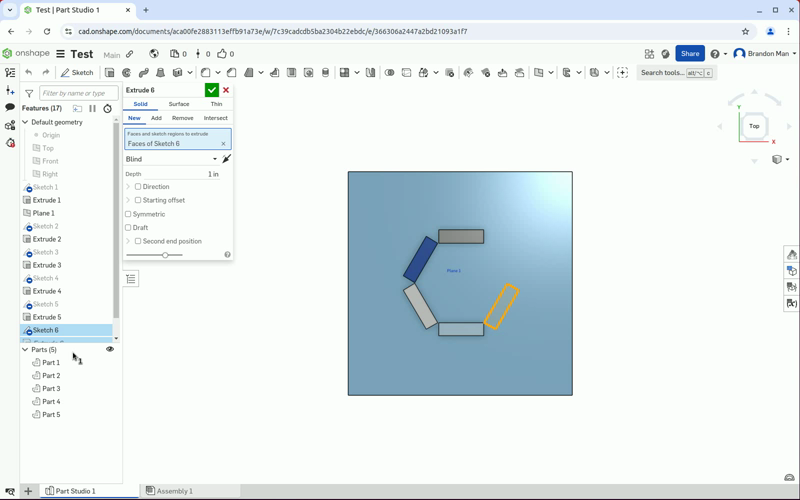
mouse_move(143, 106)
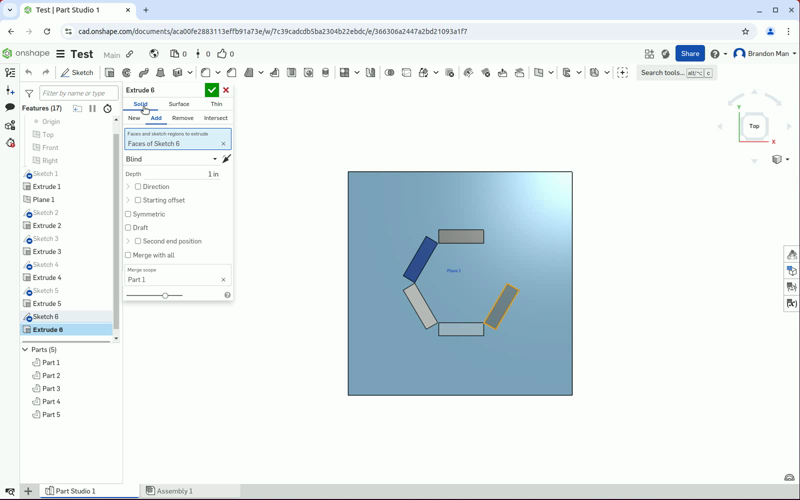
click(143, 106)
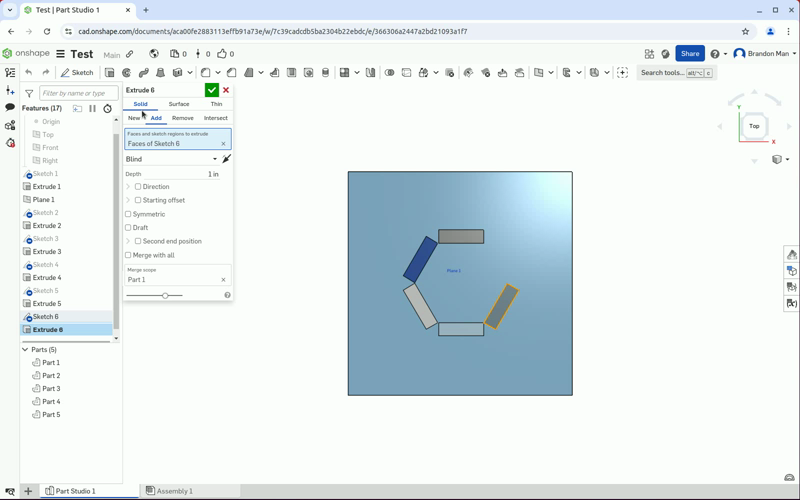
mouse_move(137, 120)
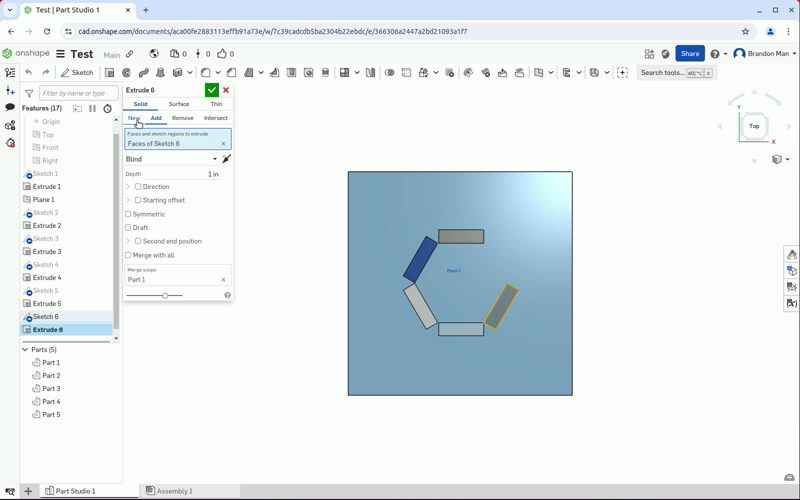
click(137, 120)
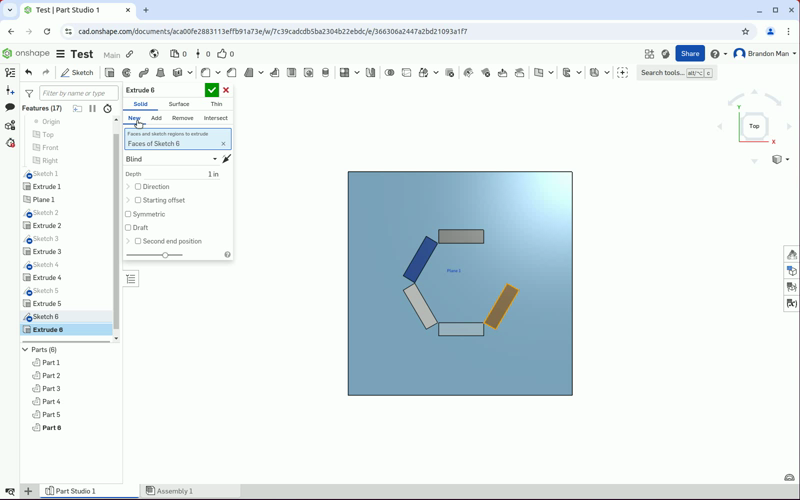
key(tab, 4)
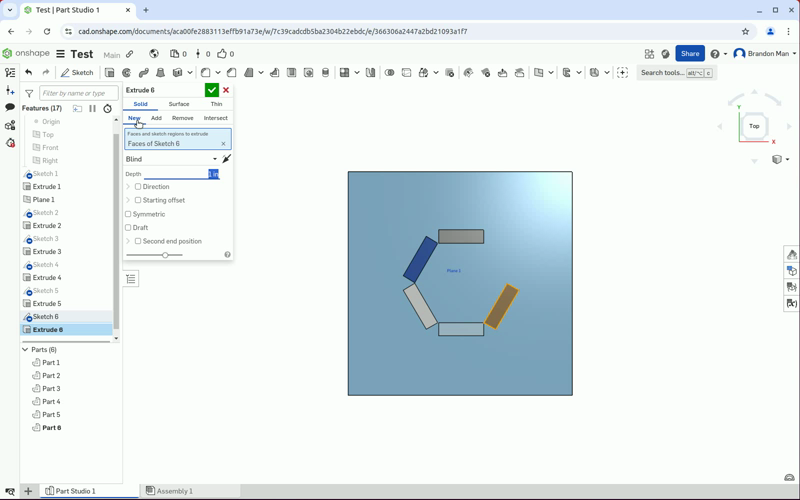
text(0.481)
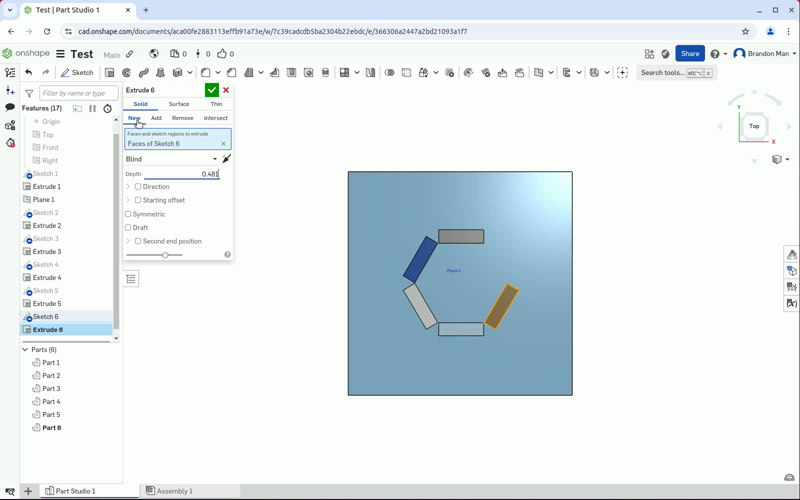
key(enter)
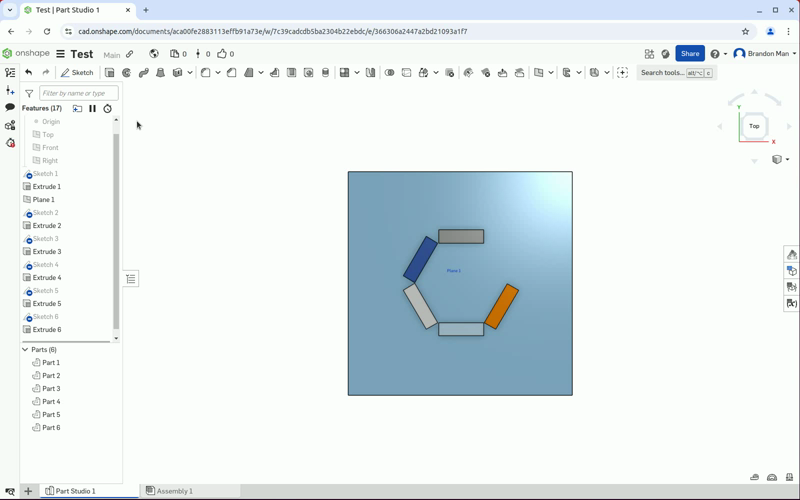
key(shift+h)
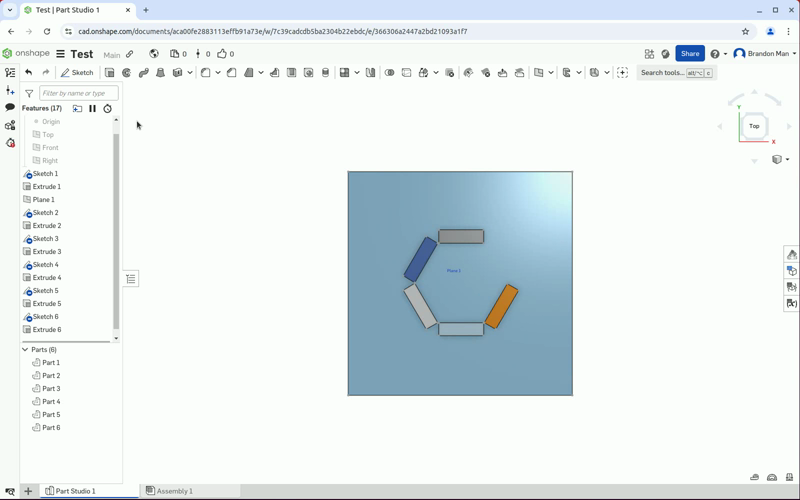
key(shift+h)
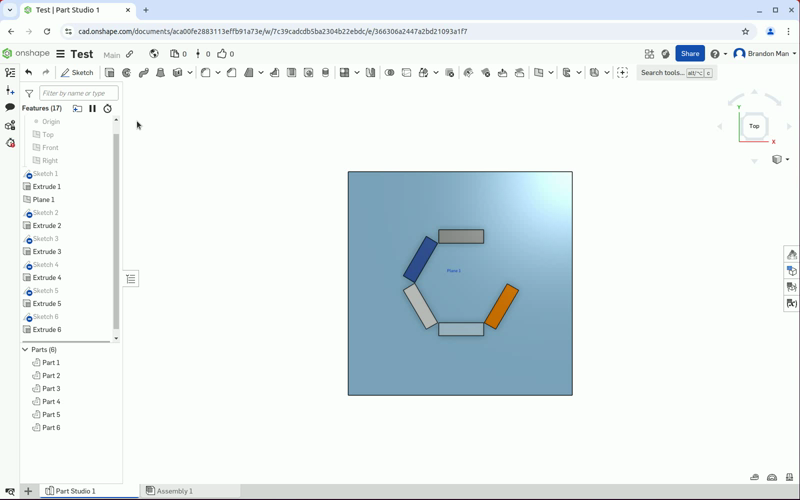
mouse_move(69, 176)
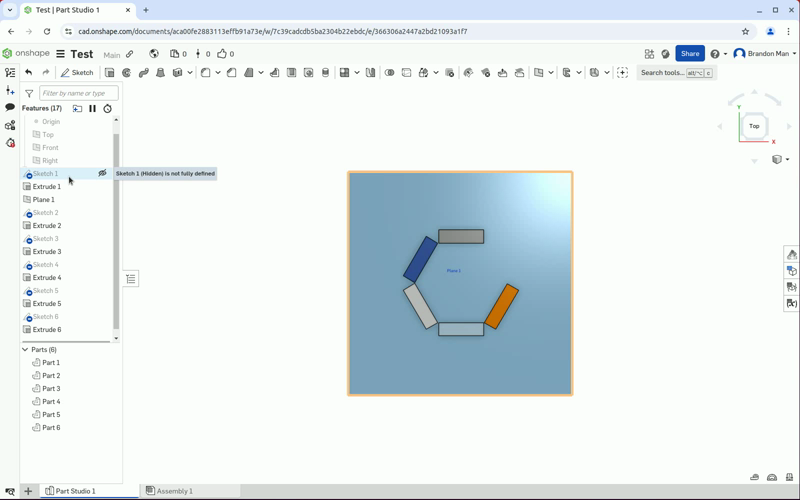
click(69, 176)
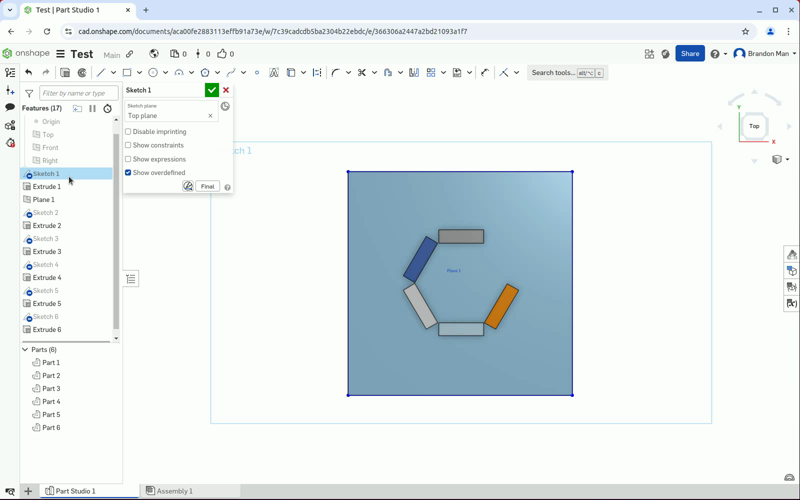
mouse_move(229, 92)
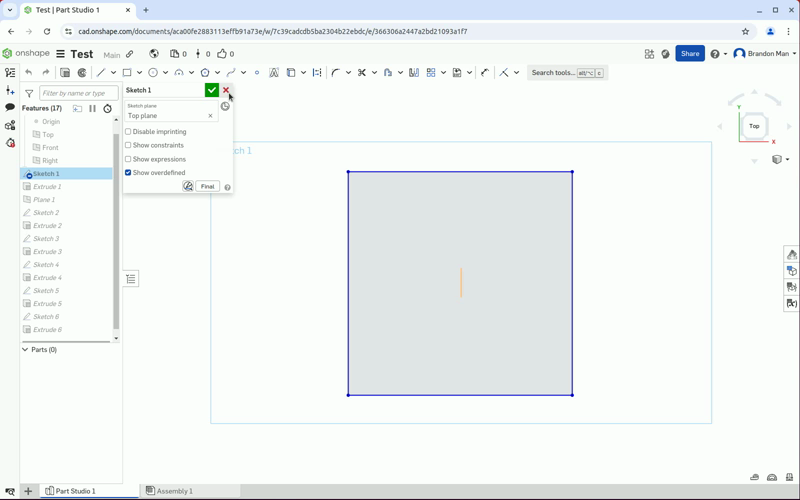
click(229, 92)
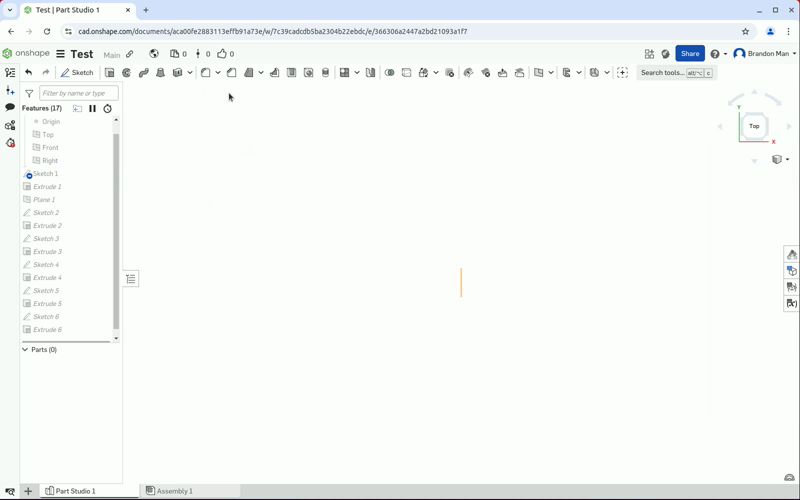
key(shift+s)
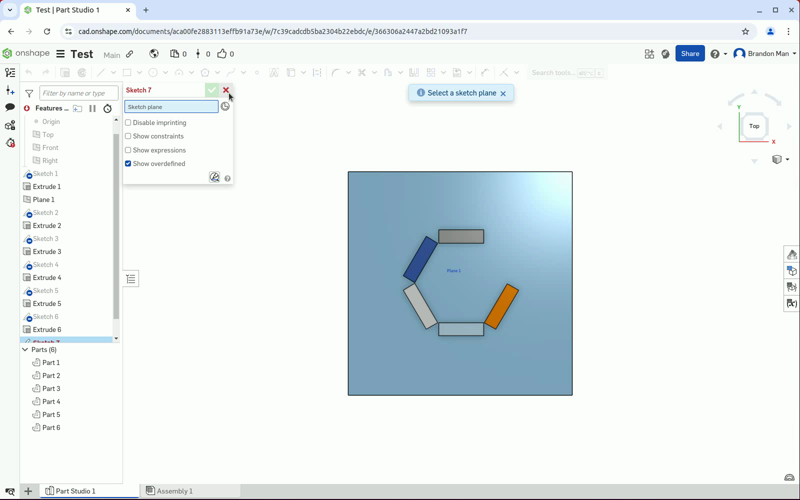
mouse_move(69, 189)
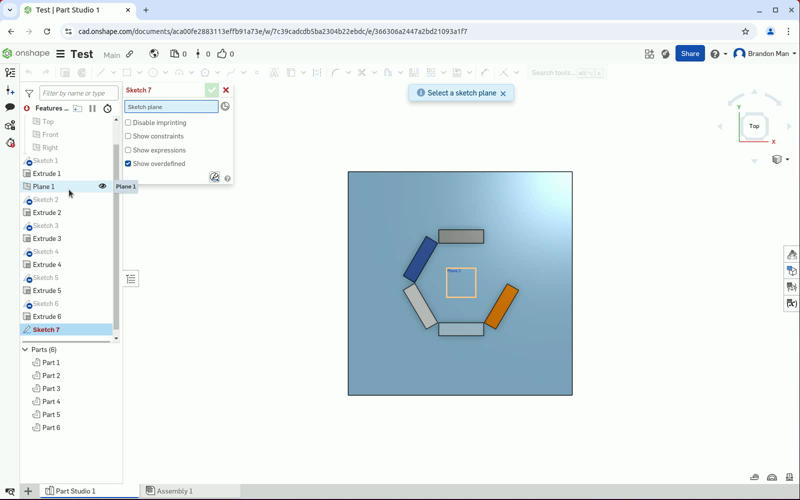
click(69, 189)
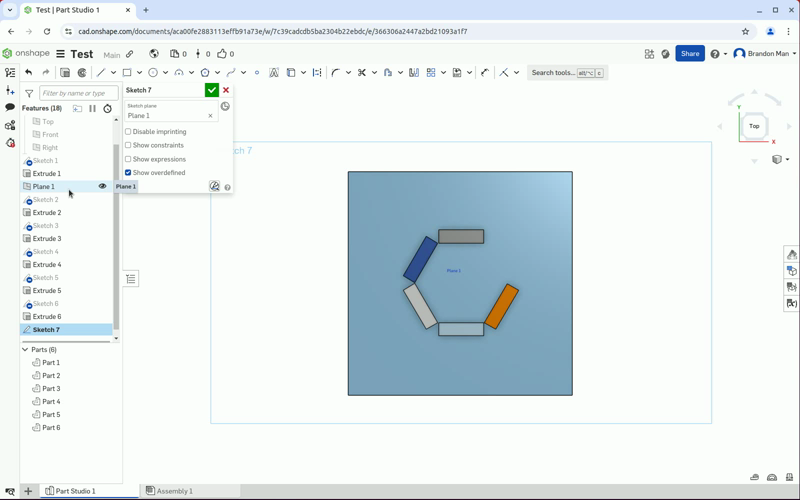
mouse_move(73, 352)
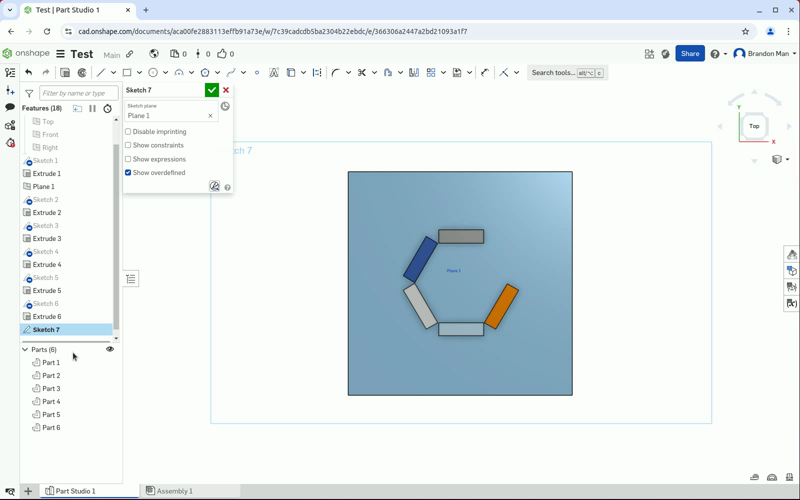
key(y)
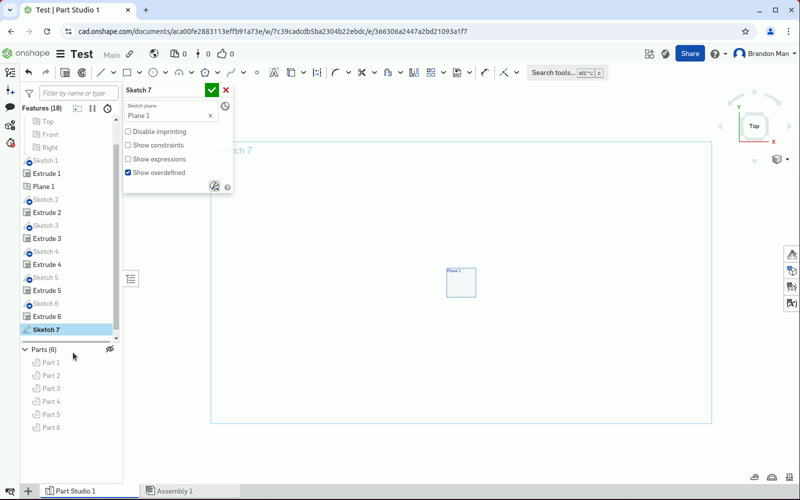
key(l)
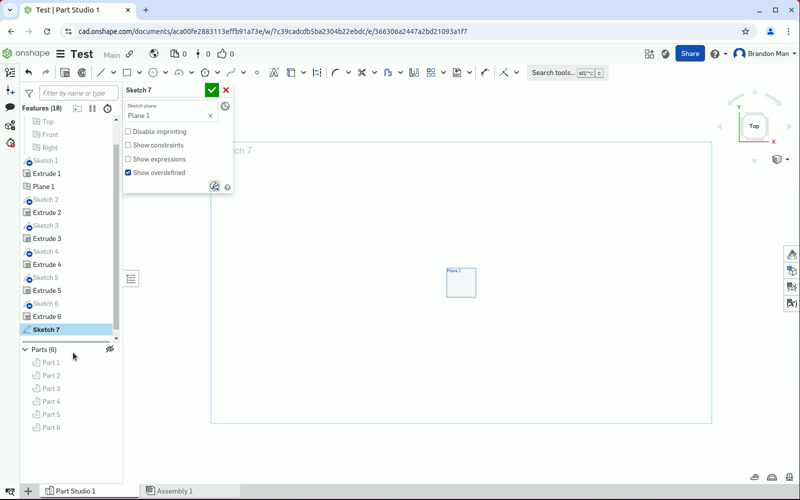
key_down(shift)
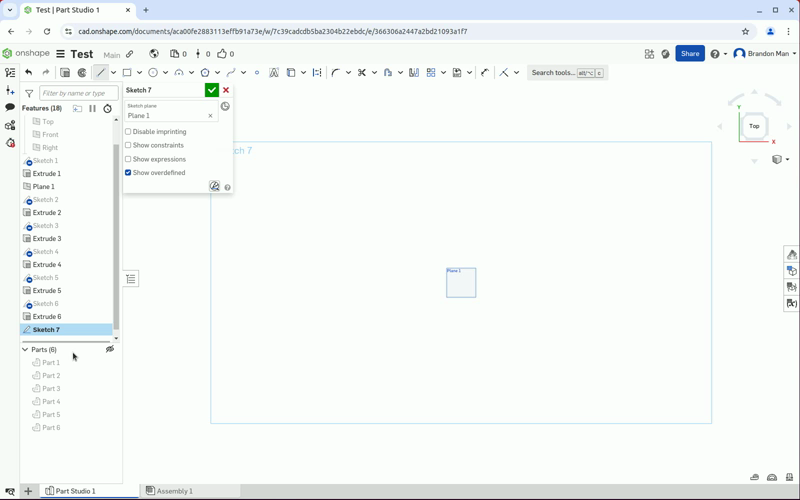
mouse_move(484, 243)
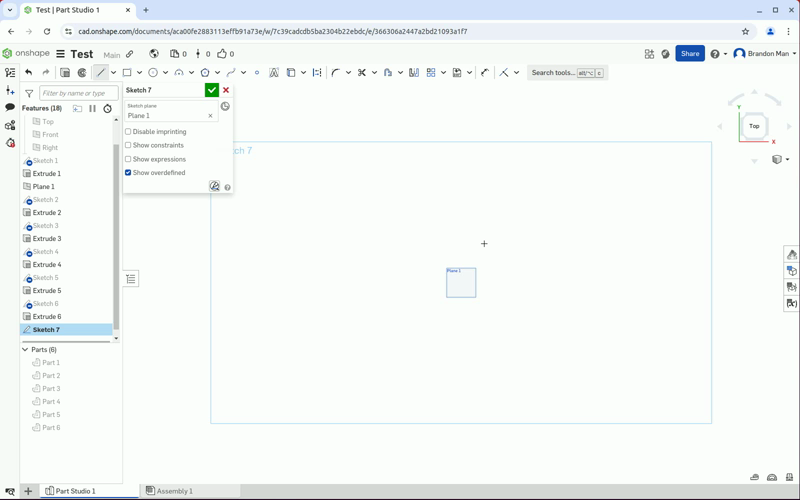
click(484, 243)
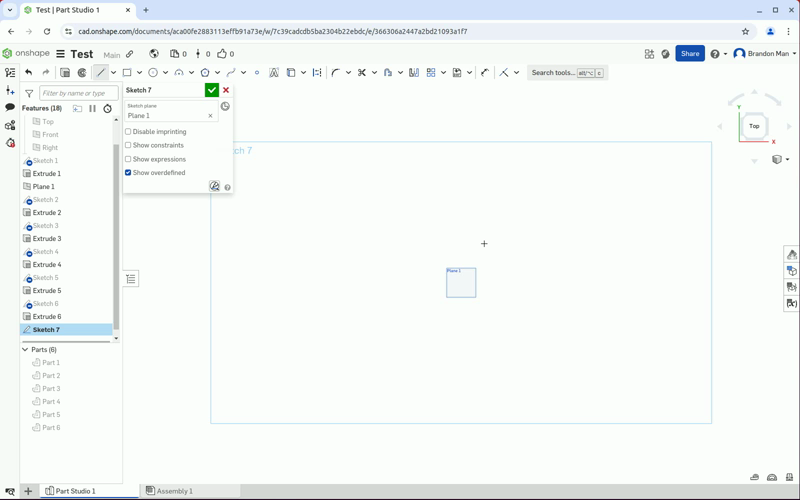
key_up(shift)
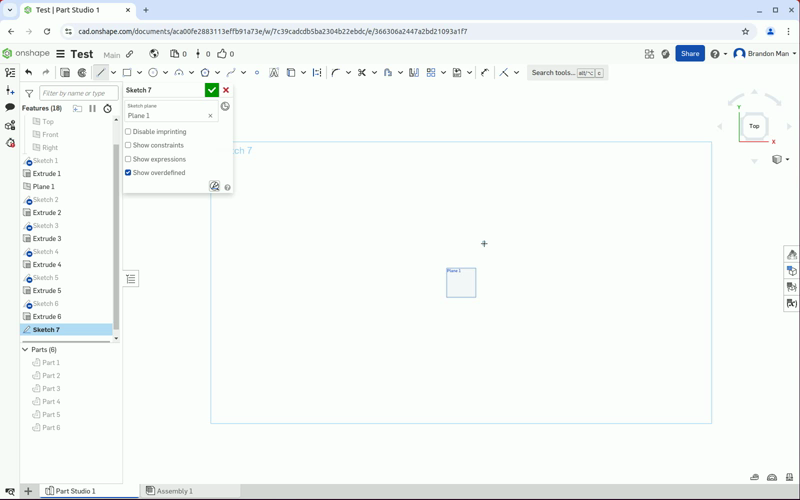
key_down(shift)
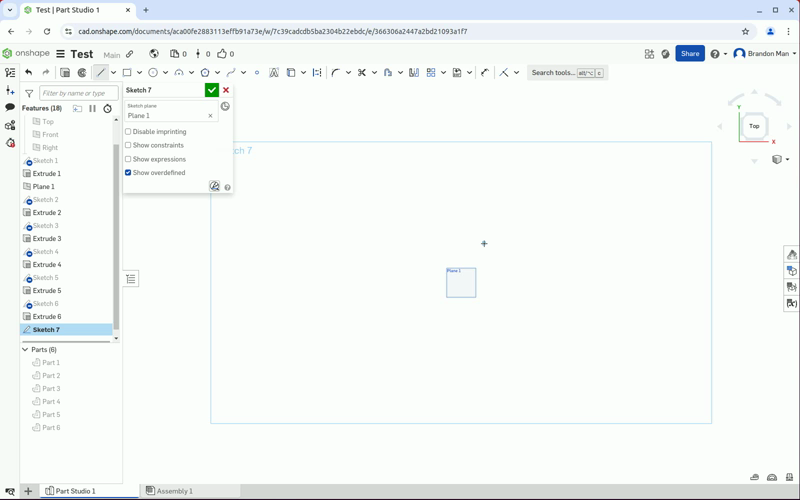
mouse_move(514, 243)
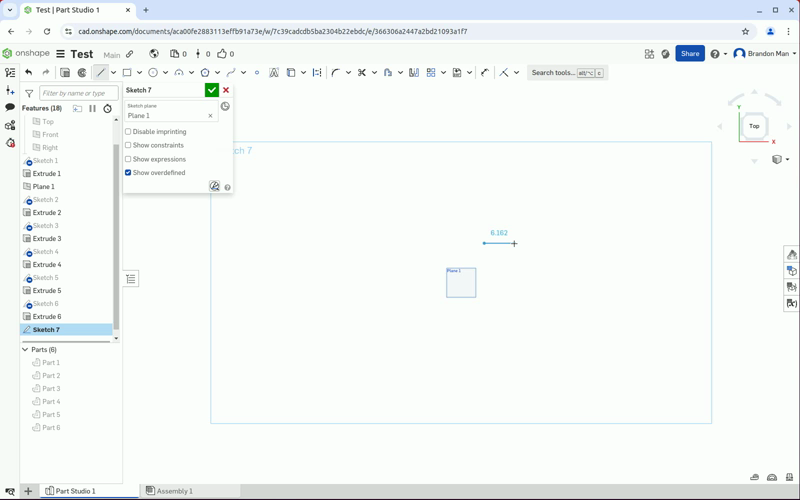
mouse_move(507, 282)
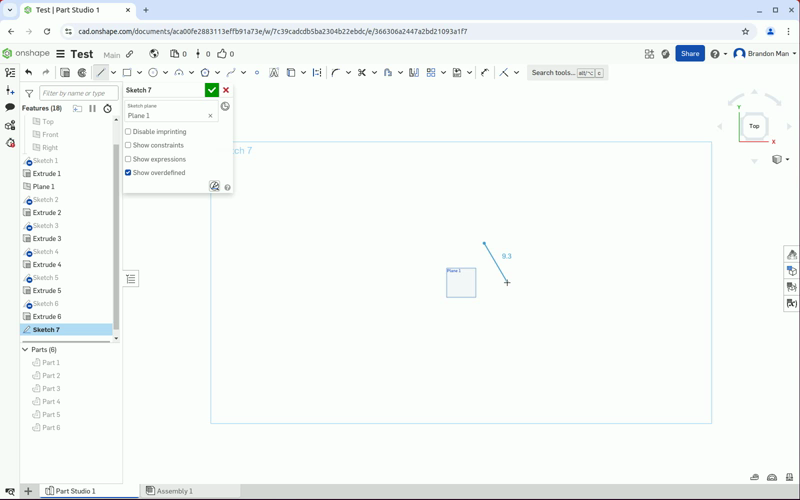
click(507, 282)
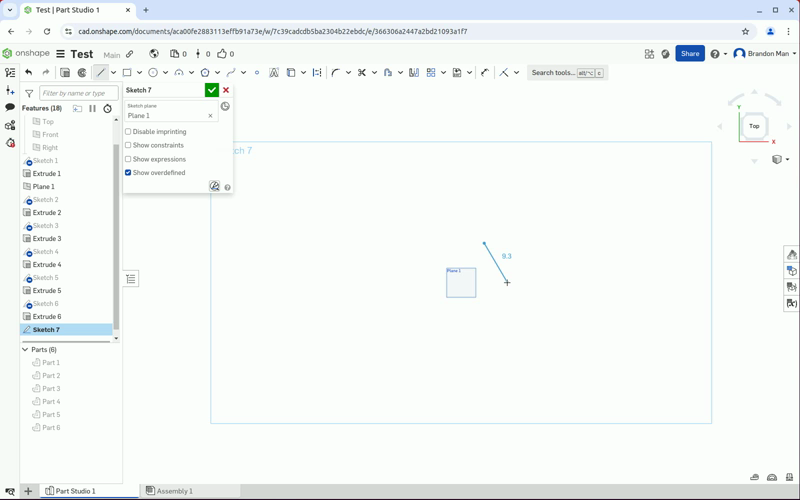
key_up(shift)
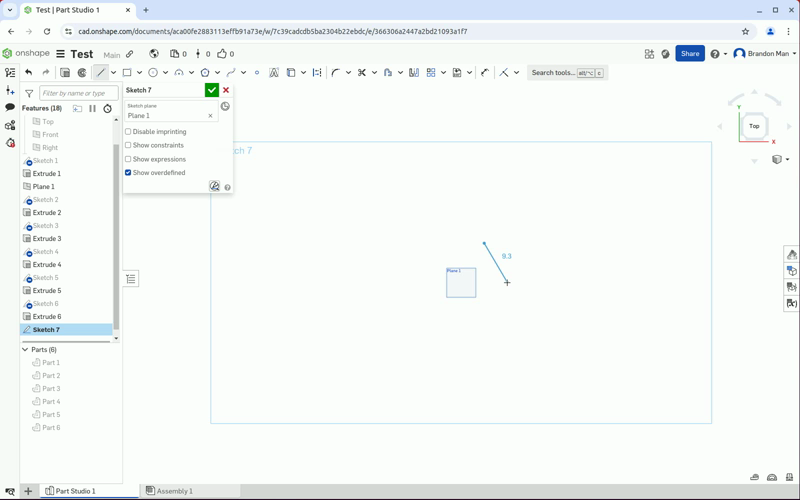
key_down(shift)
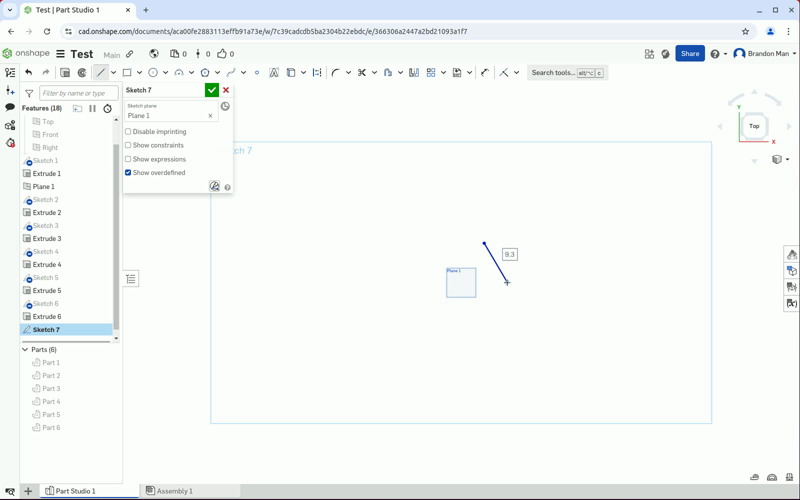
mouse_move(537, 282)
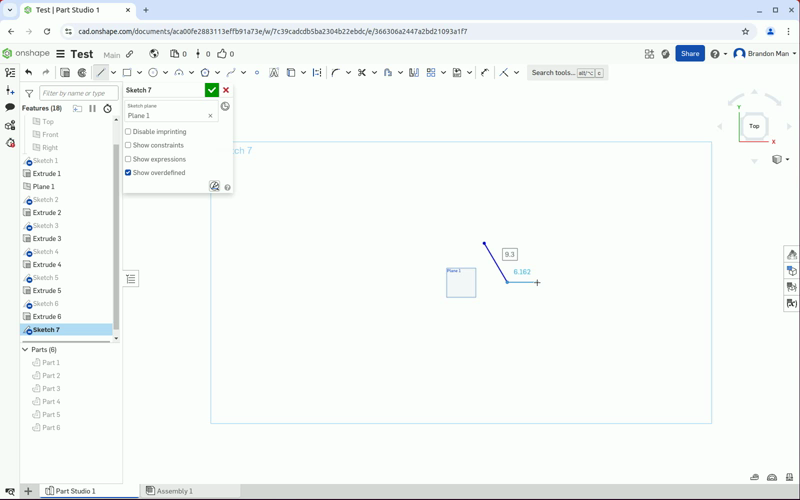
mouse_move(518, 275)
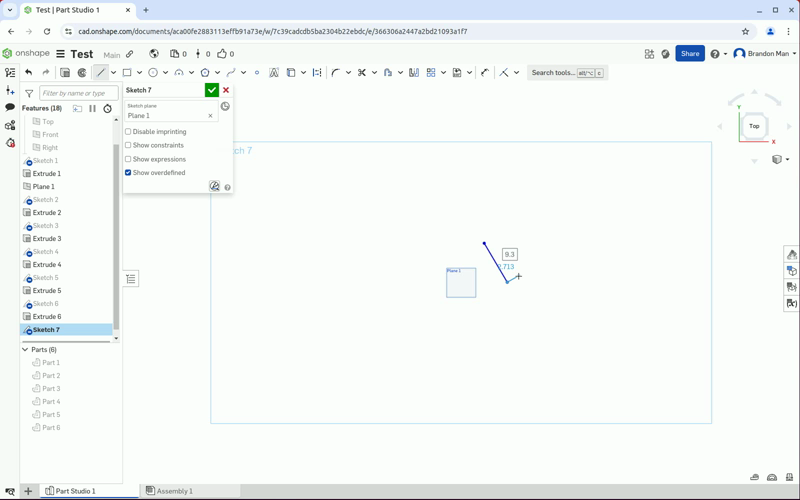
click(518, 275)
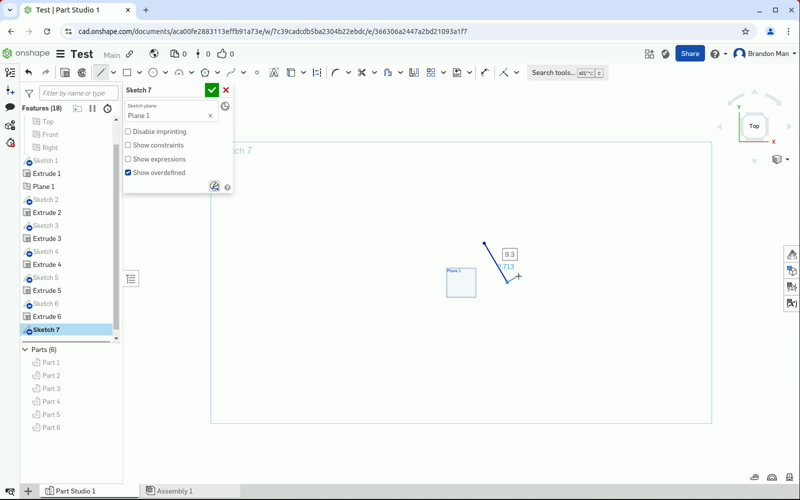
key_up(shift)
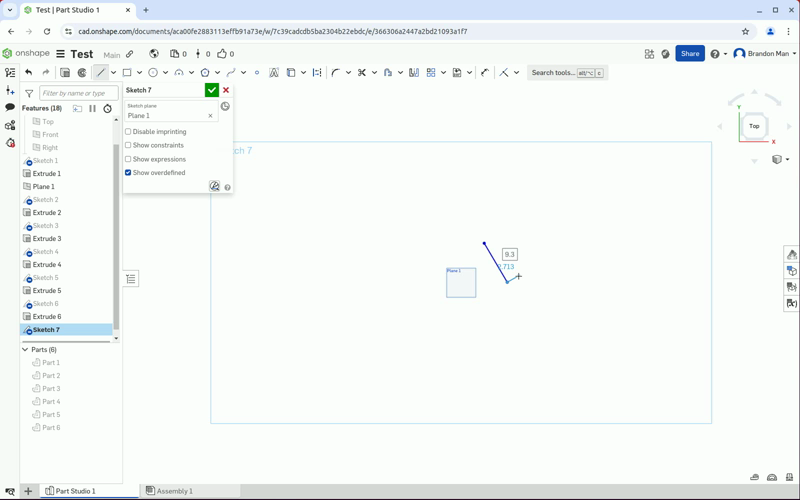
key_down(shift)
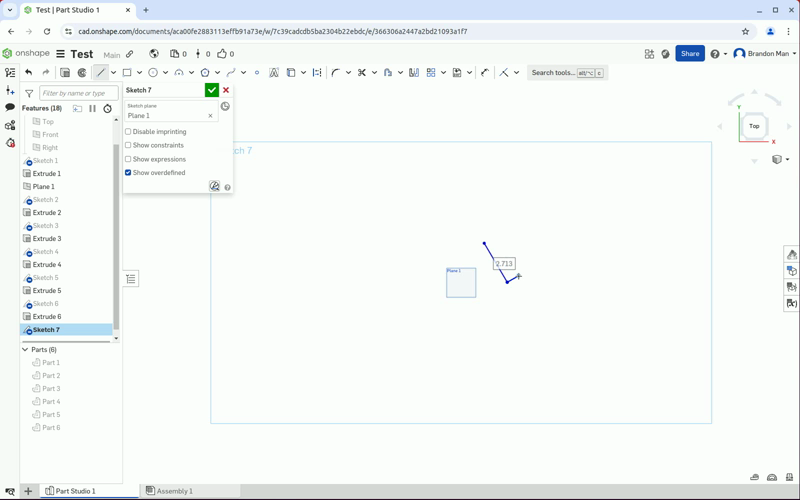
mouse_move(548, 275)
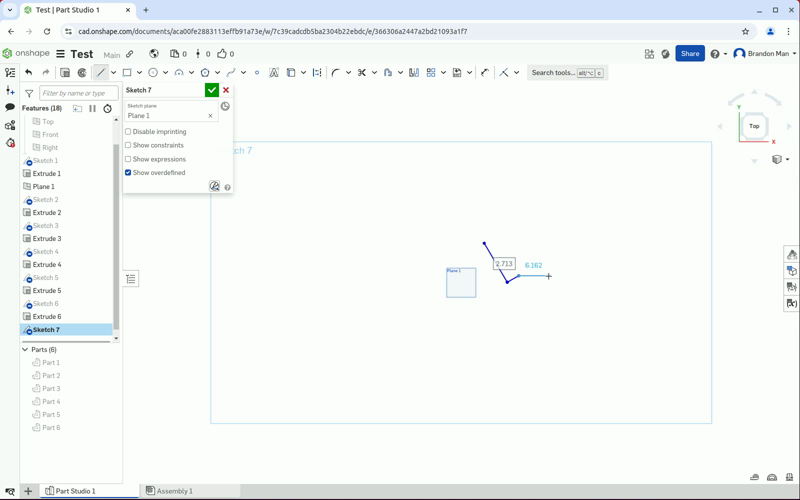
mouse_move(495, 236)
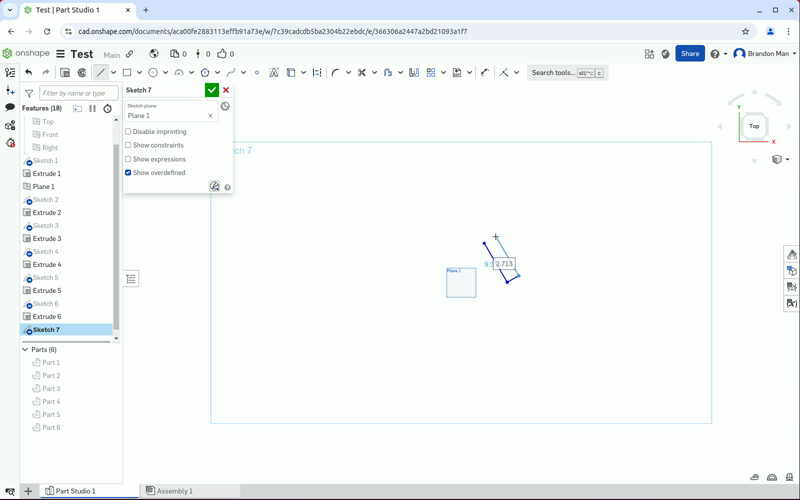
click(495, 236)
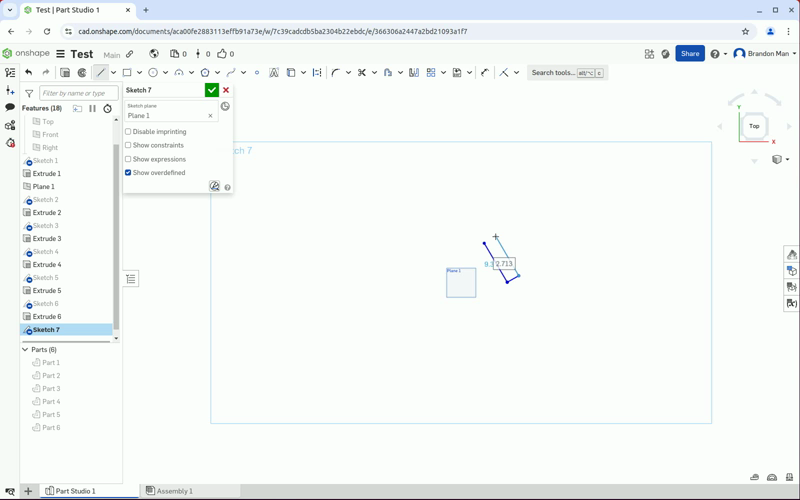
key_up(shift)
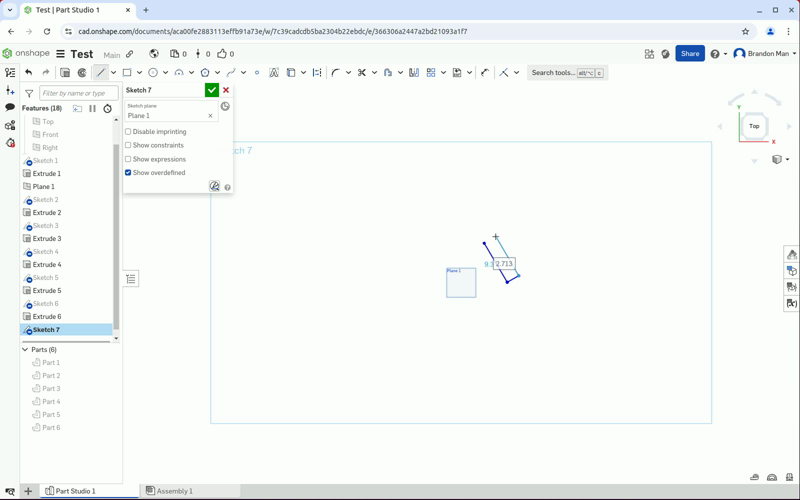
mouse_move(525, 236)
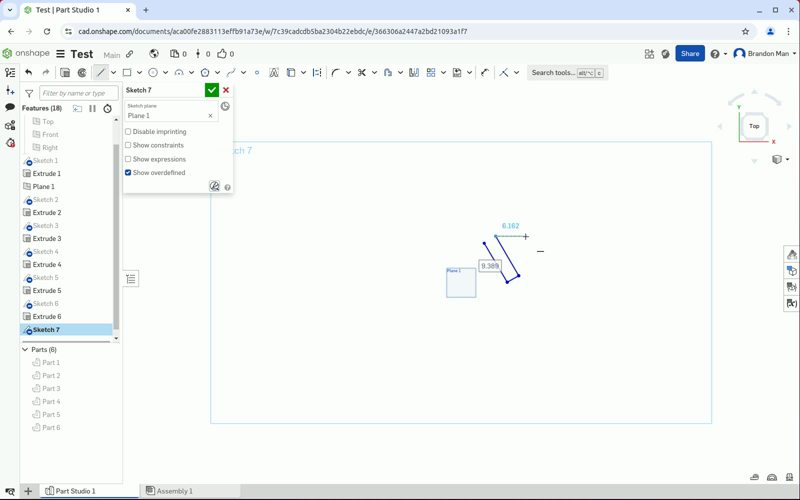
key_down(shift)
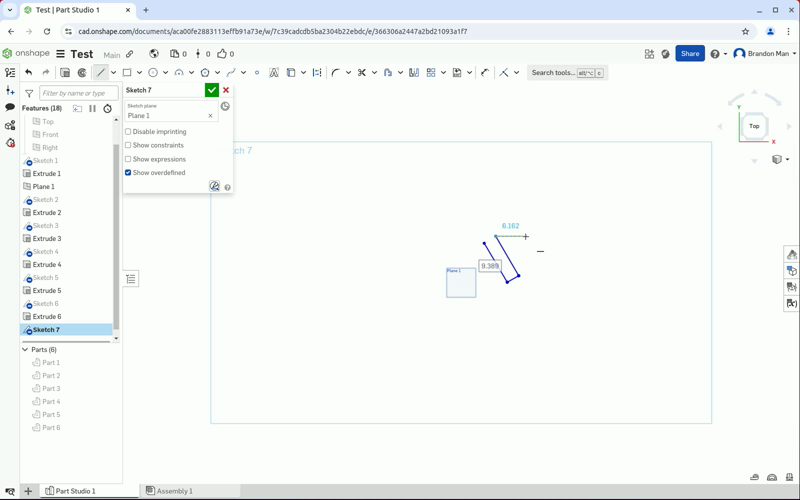
mouse_move(484, 243)
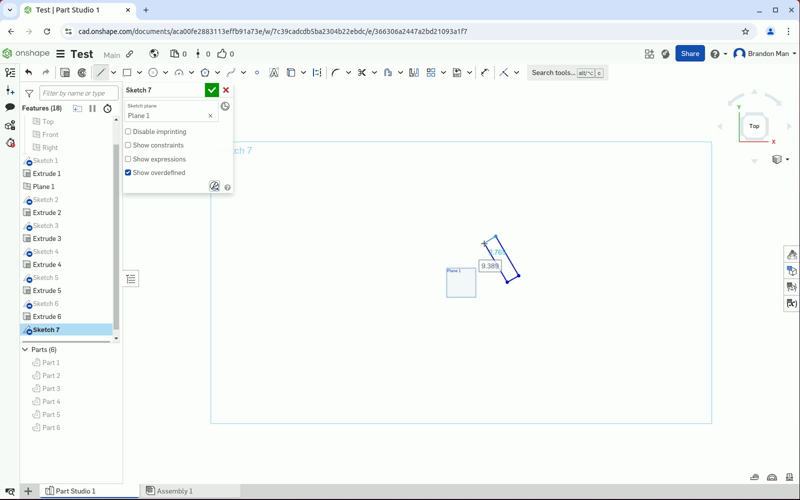
key_up(shift)
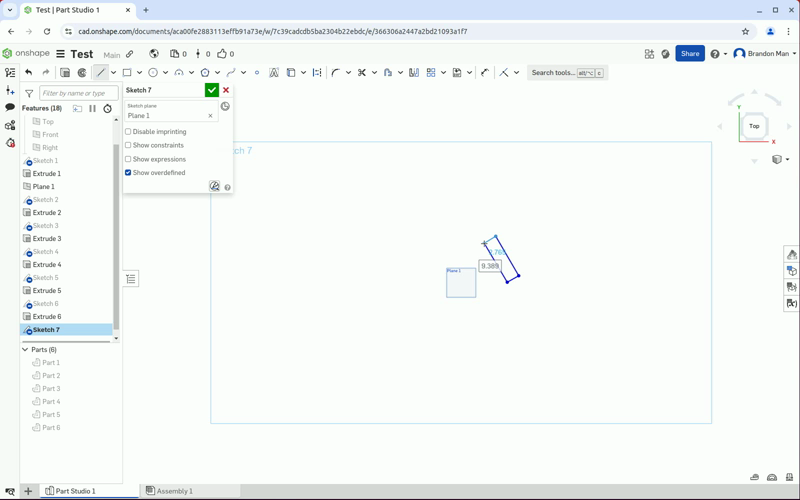
click(484, 243)
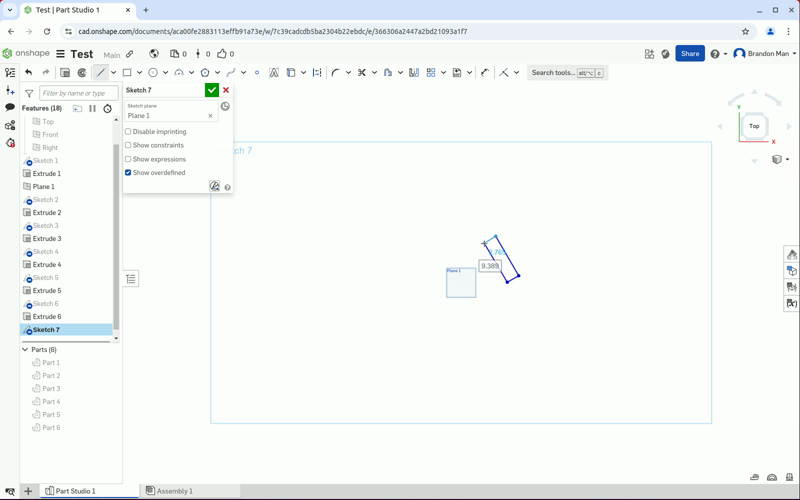
key(esc)
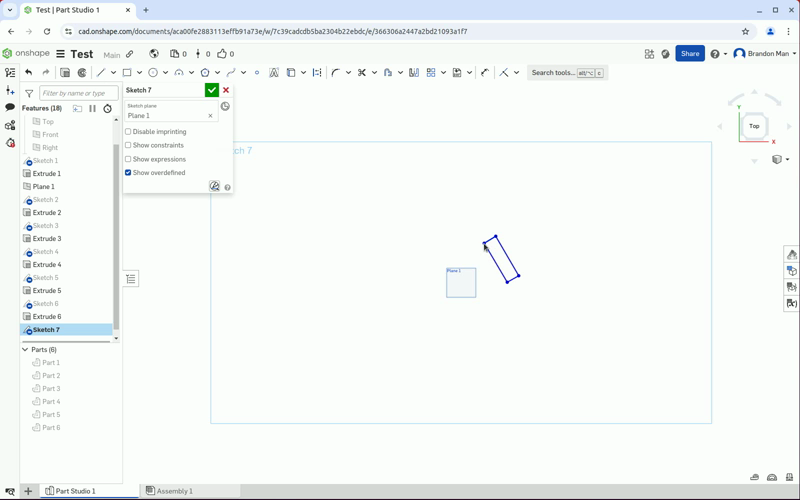
mouse_move(498, 245)
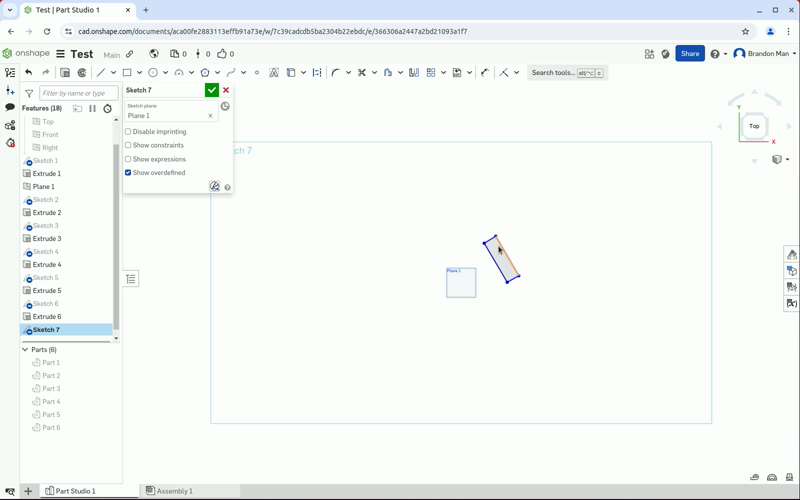
scroll(6)
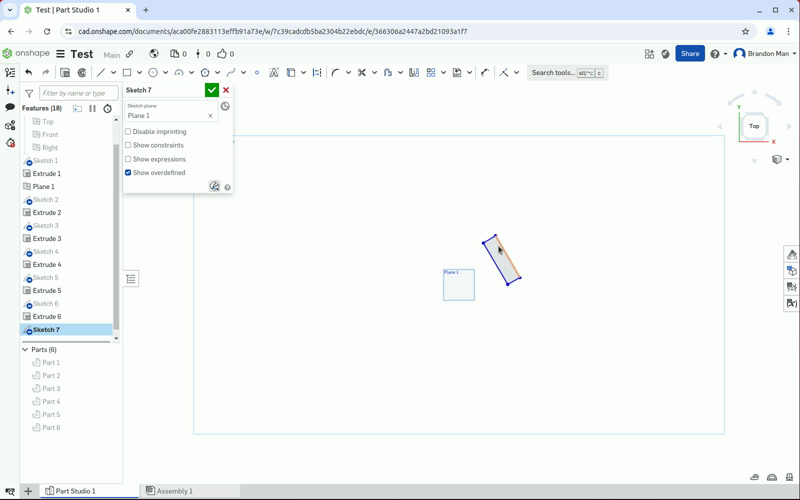
scroll(6)
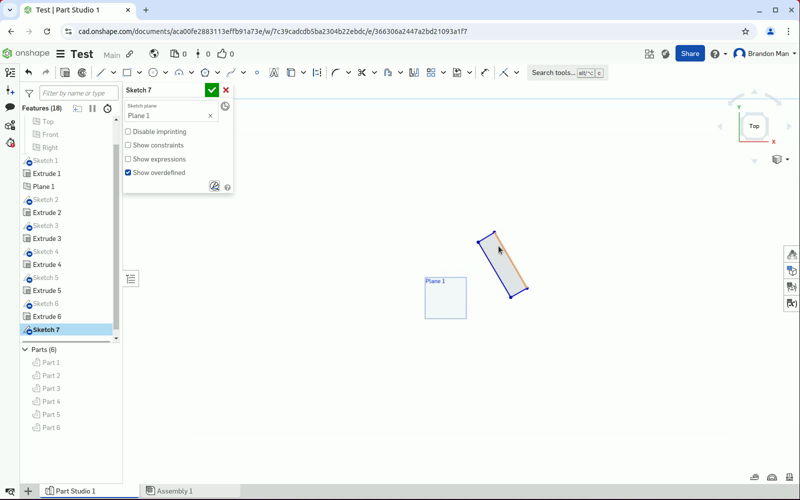
scroll(6)
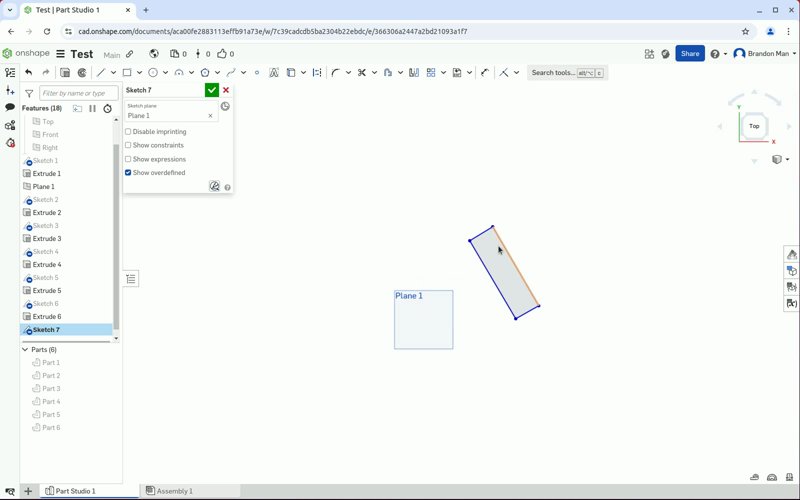
scroll(6)
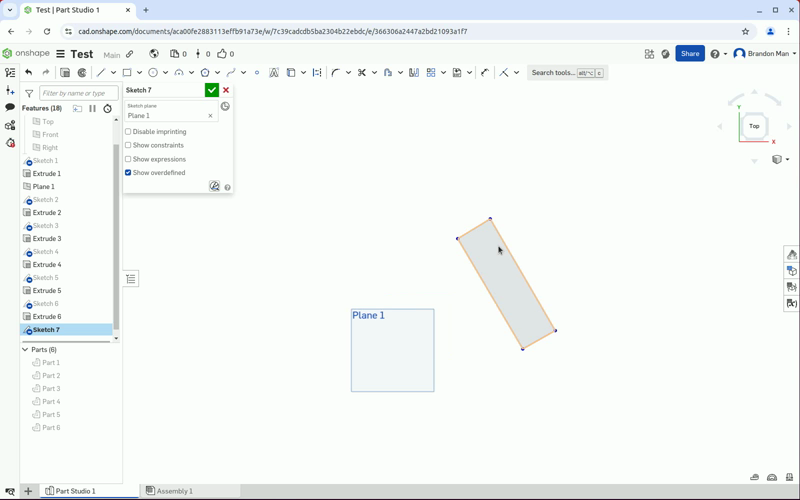
scroll(6)
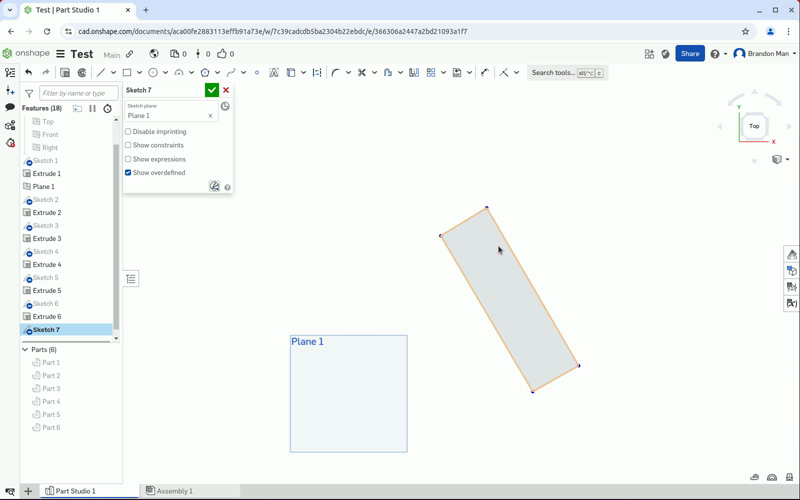
scroll(6)
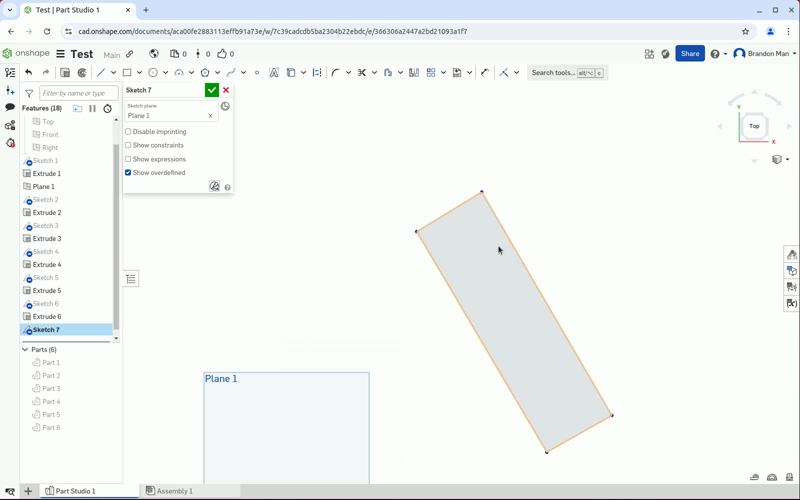
scroll(6)
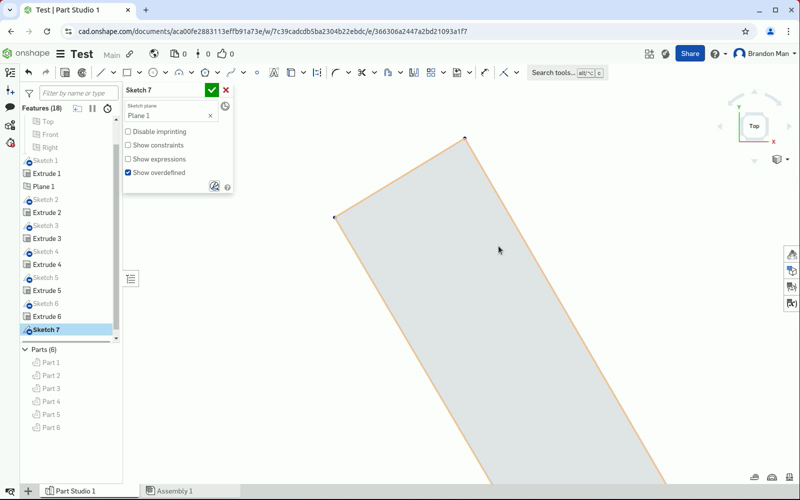
click(498, 245)
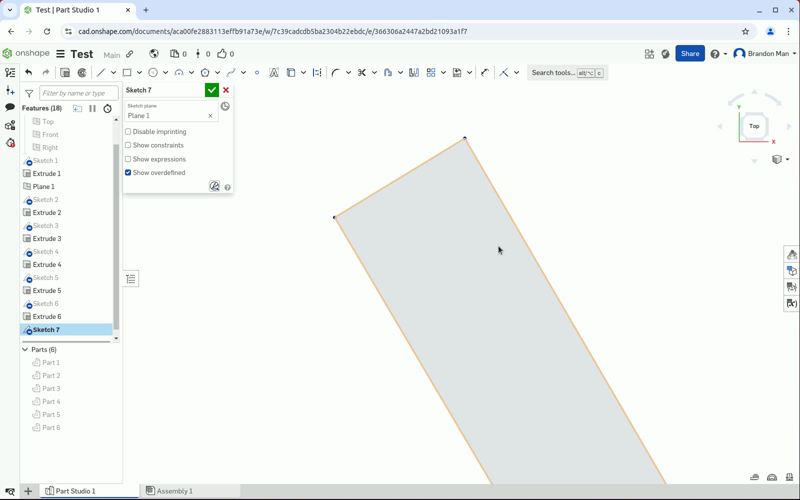
scroll(-6)
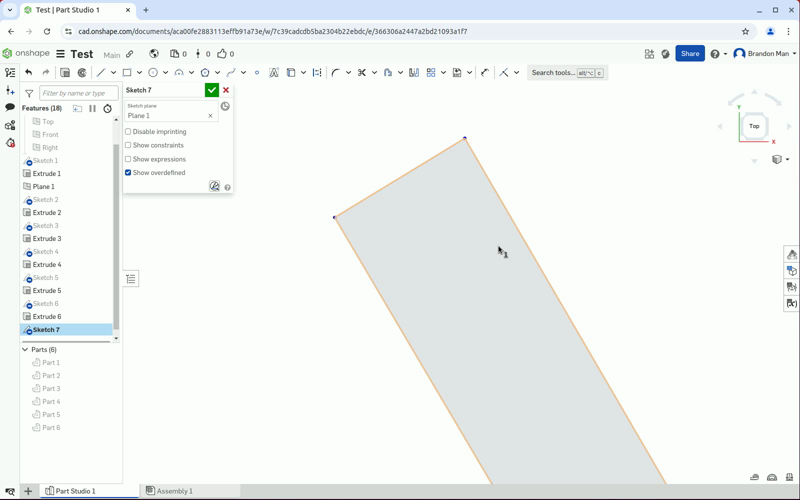
scroll(-6)
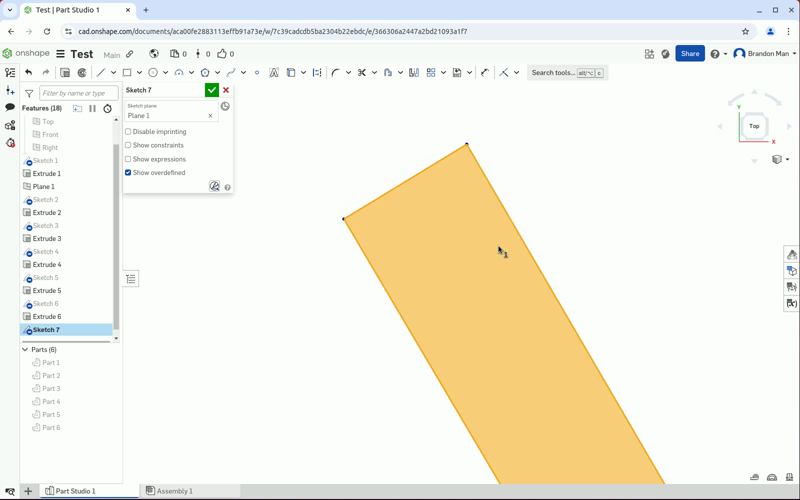
scroll(-6)
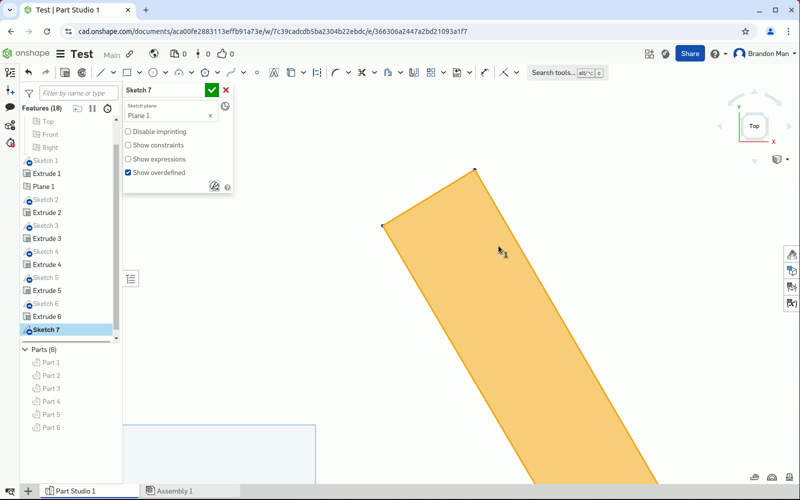
scroll(-6)
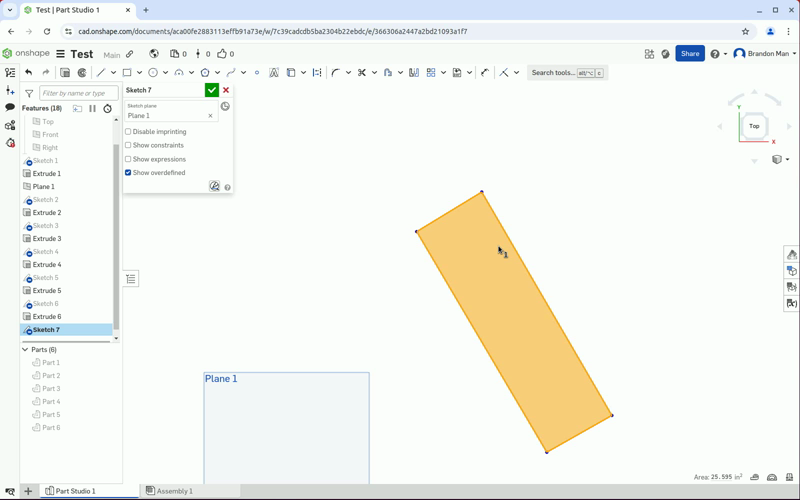
scroll(-6)
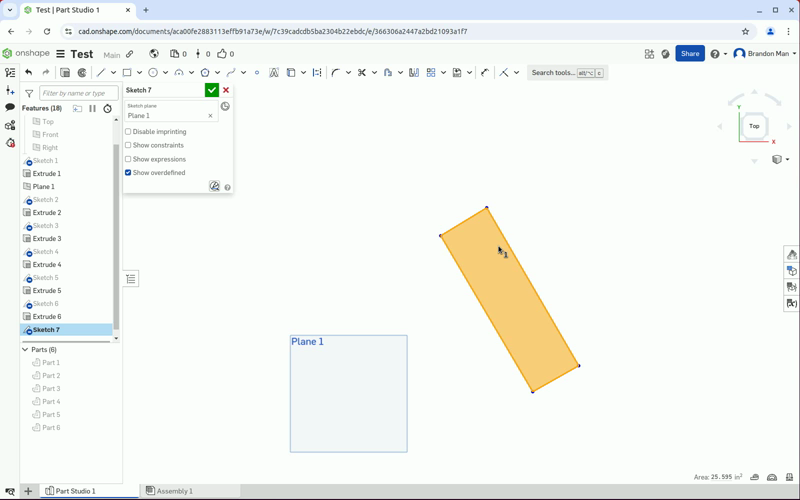
scroll(-6)
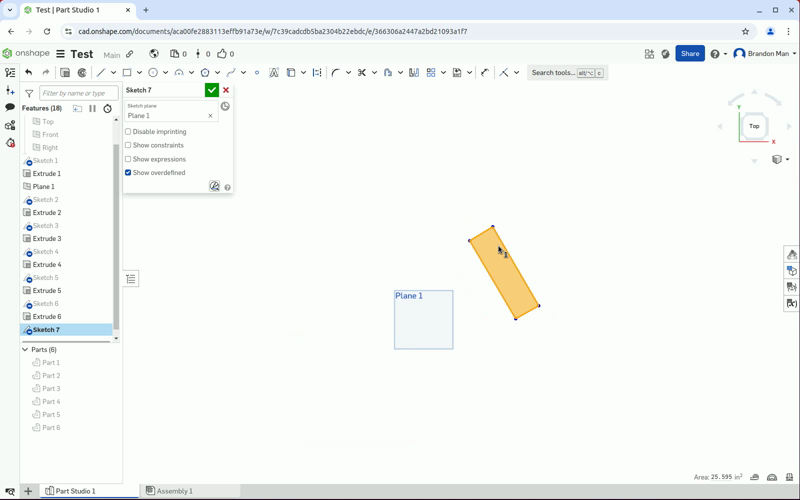
scroll(-6)
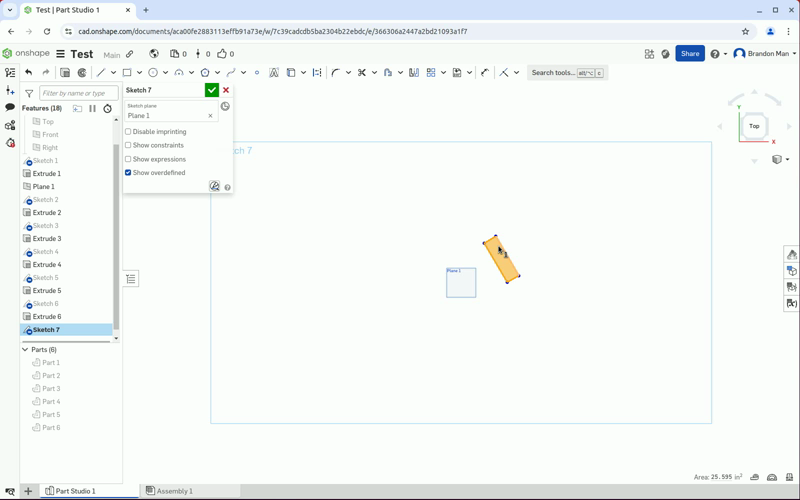
mouse_move(73, 352)
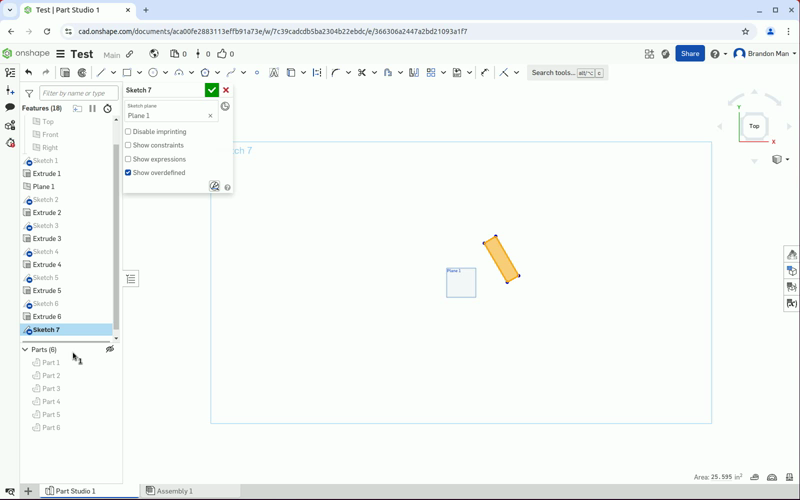
key(shift+y)
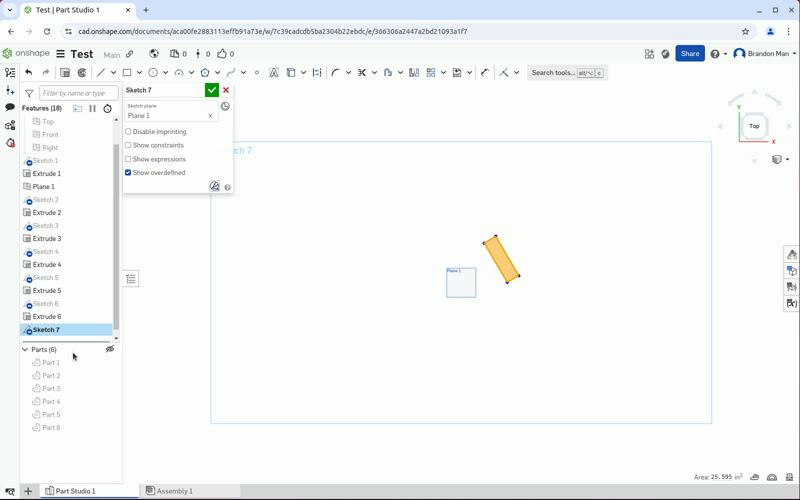
key(shift+e)
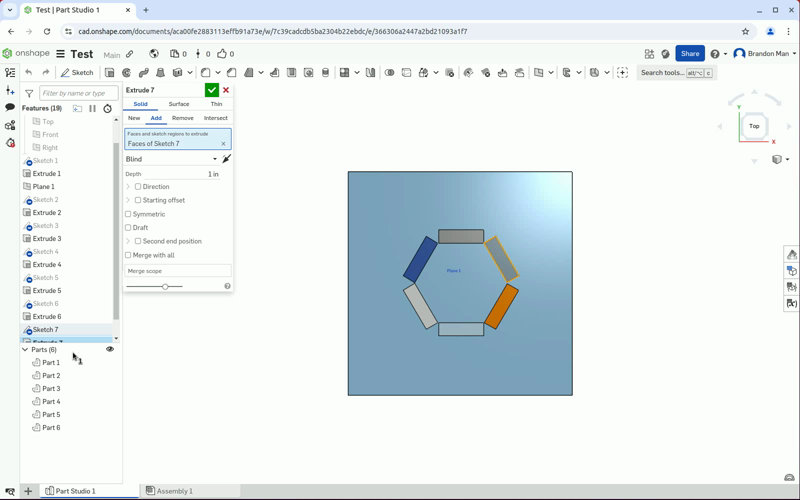
mouse_move(143, 106)
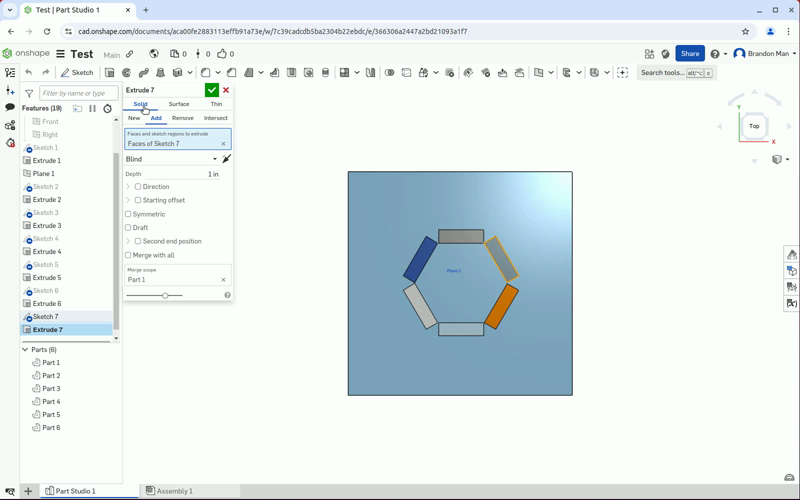
click(143, 106)
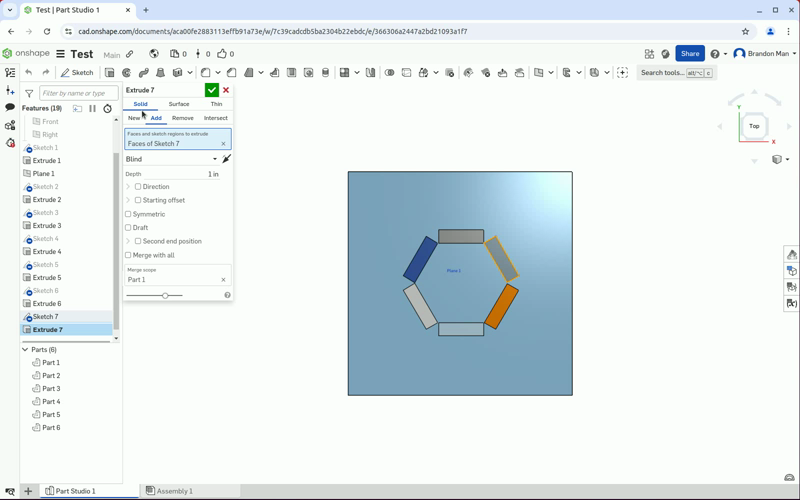
mouse_move(137, 120)
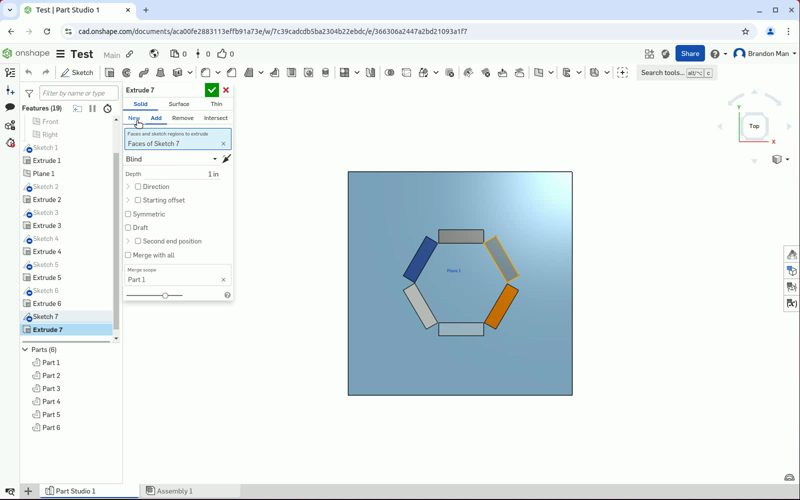
click(137, 120)
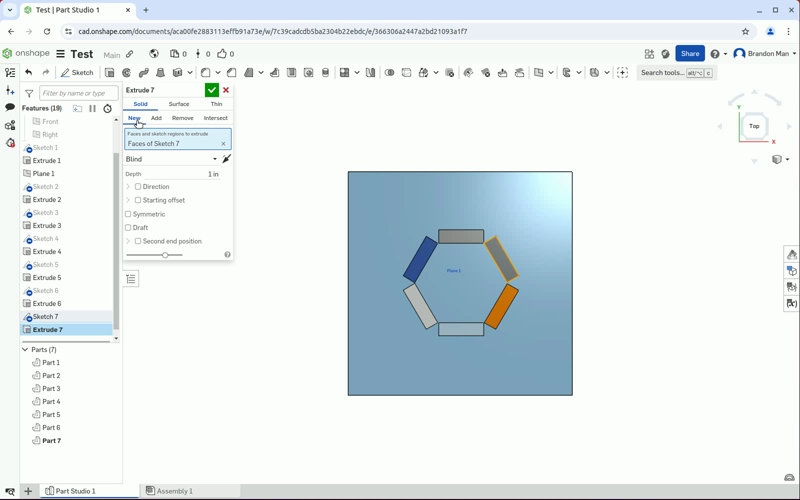
key(tab, 4)
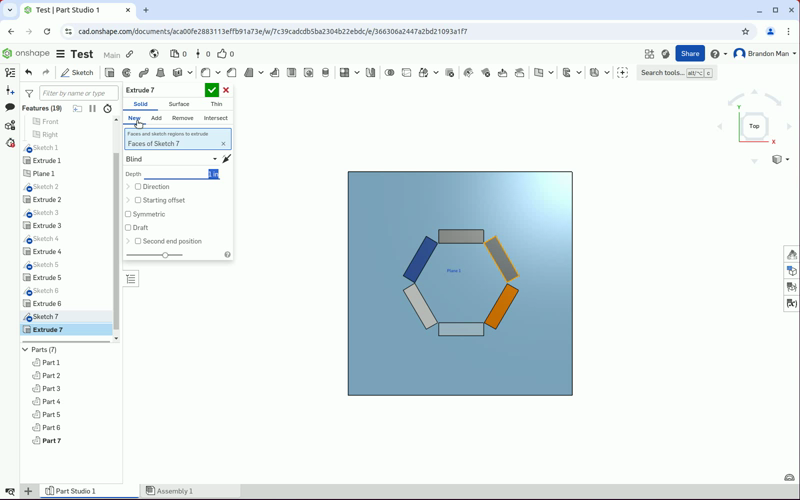
text(0.481)
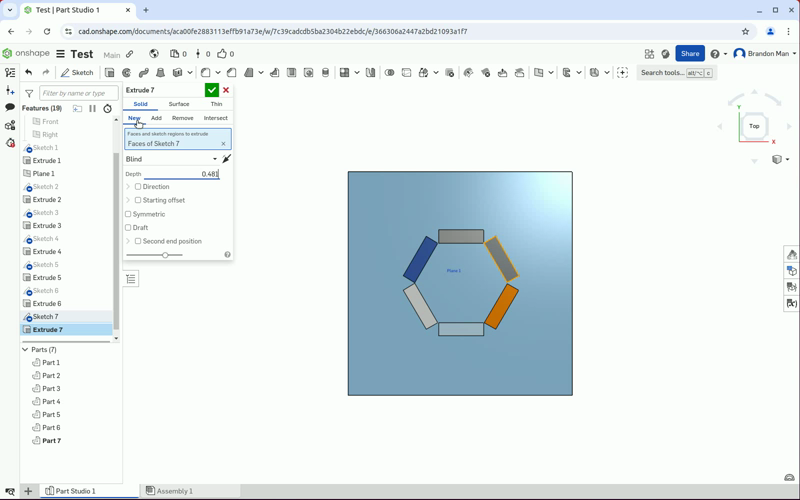
key(enter)
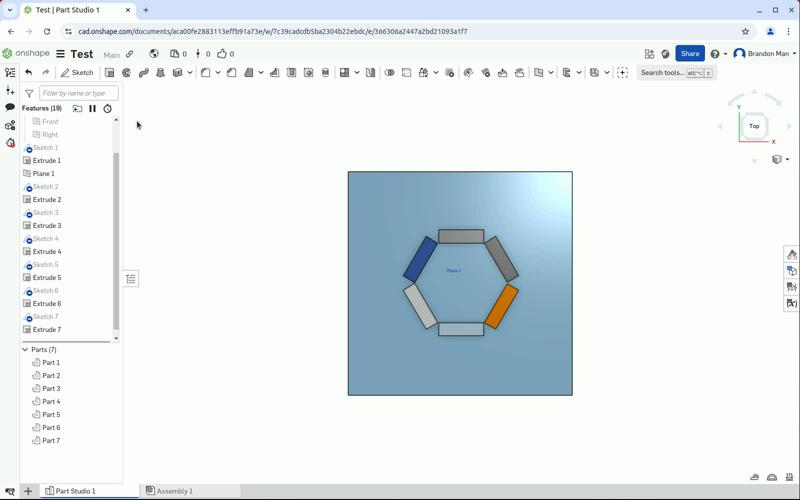
key(shift+h)
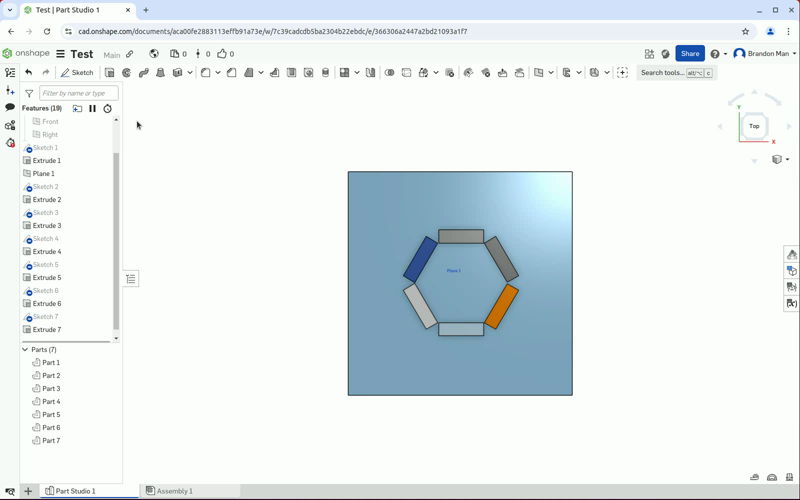
key(shift+h)
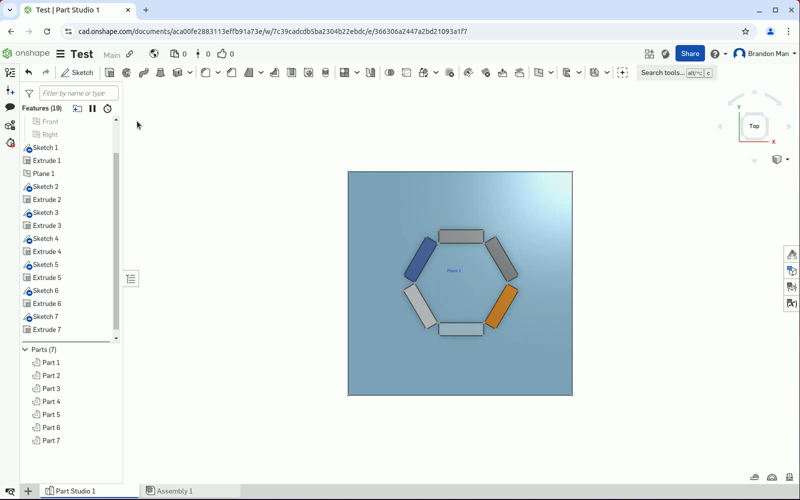
key(shift+7)
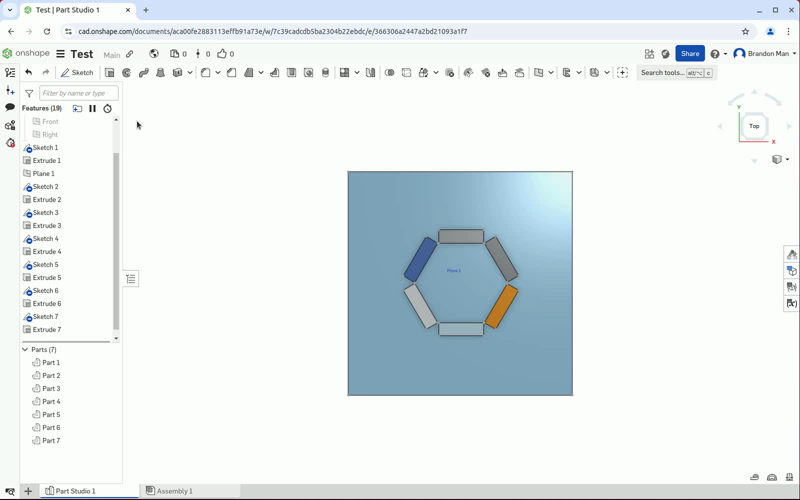
key(up, 3)
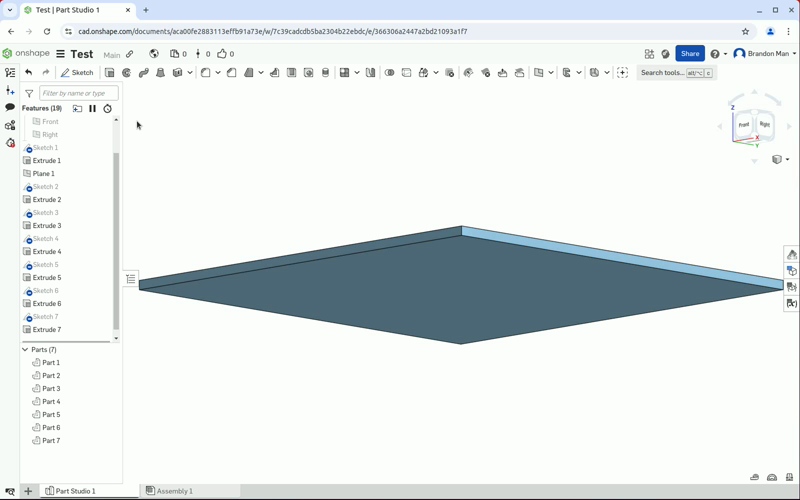
key(left, 3)
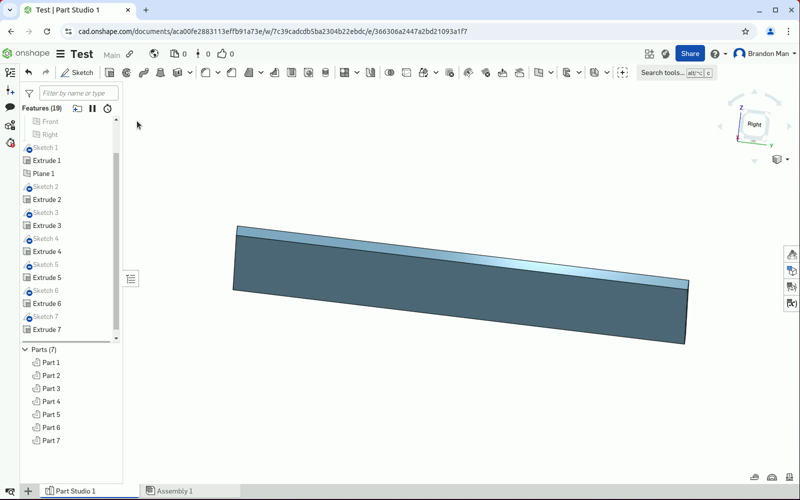
key(right, 3)
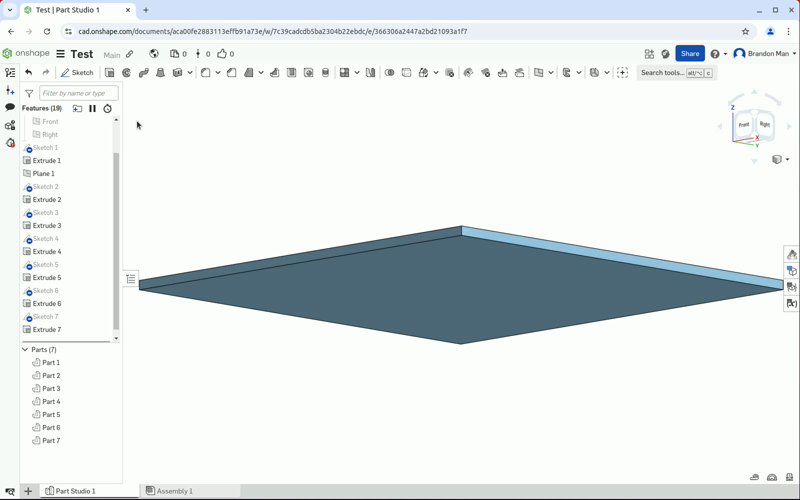
key(down, 3)
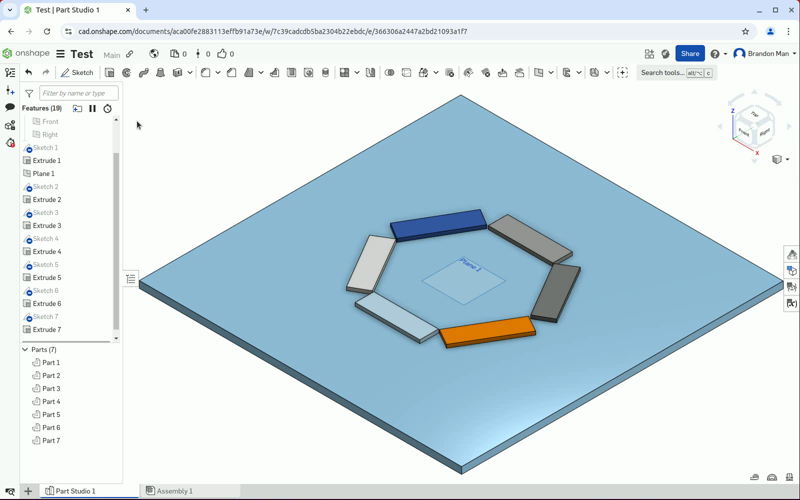
mouse_move(69, 150)
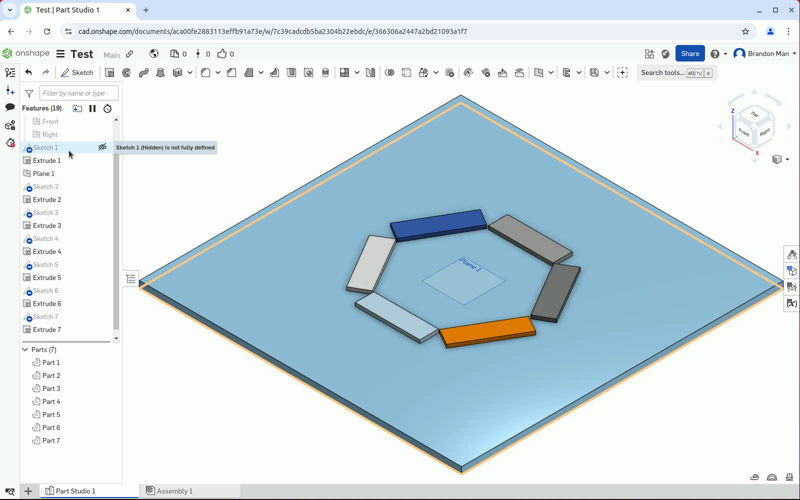
click(69, 150)